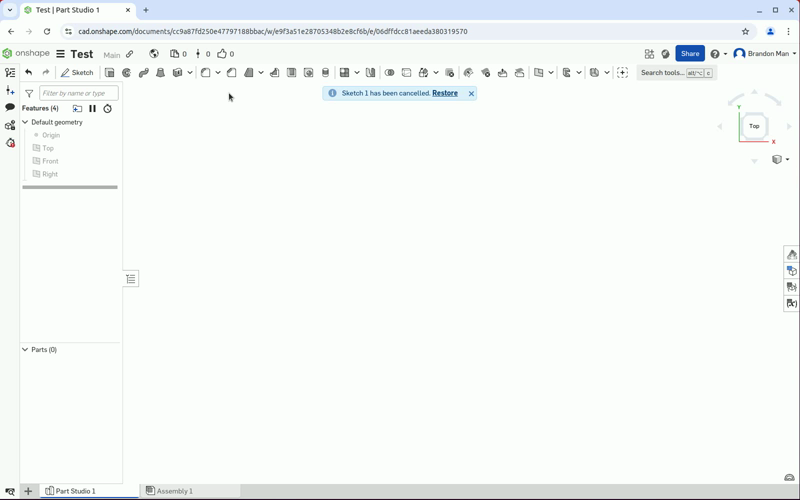
key(shift+h)
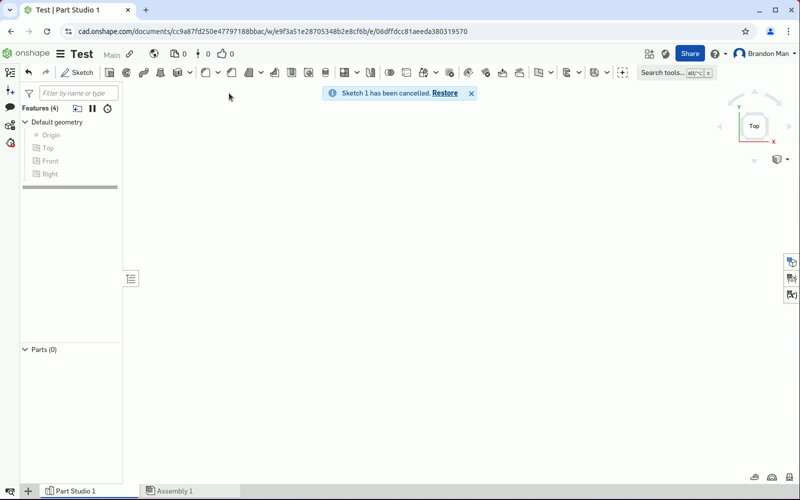
mouse_move(73, 352)
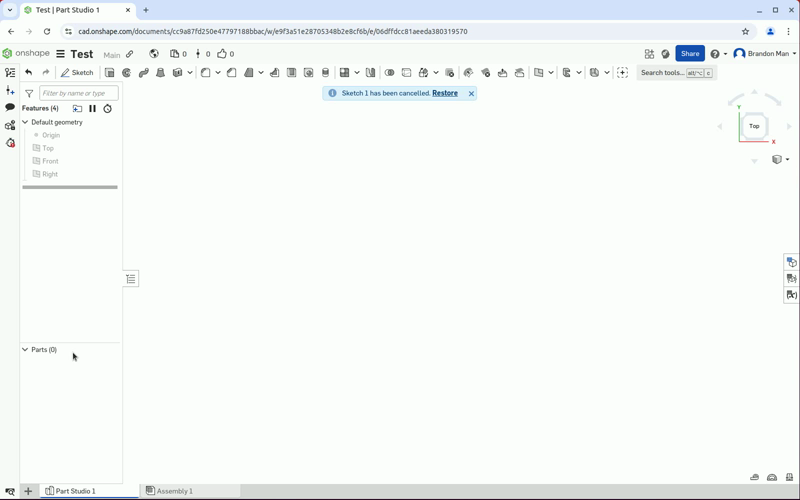
key(y)
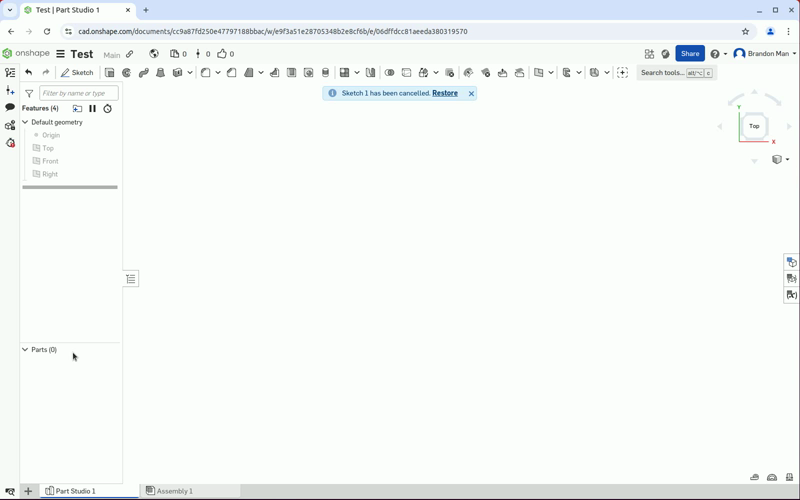
key(shift+p)
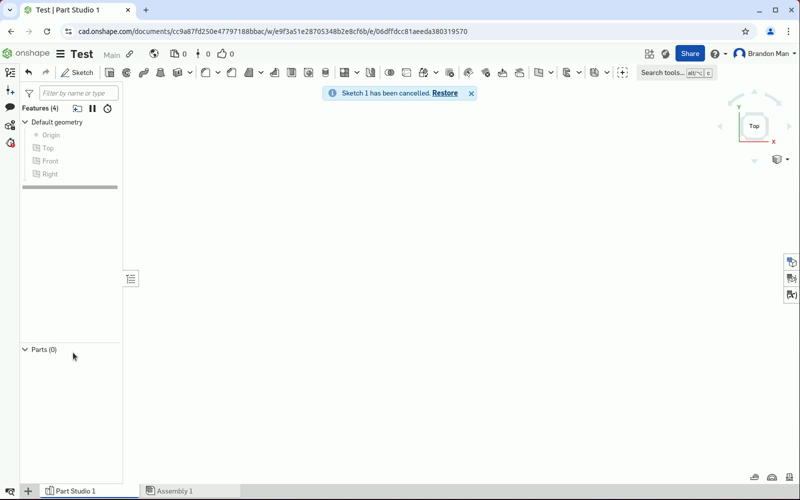
key(space)
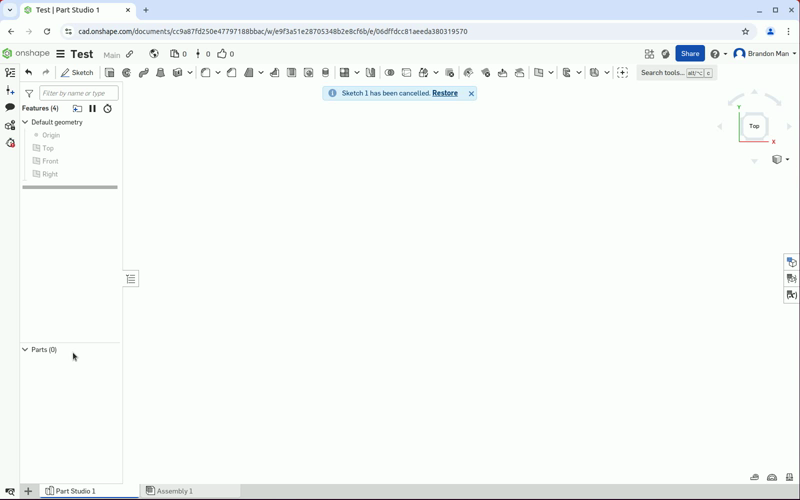
key_down(shift)
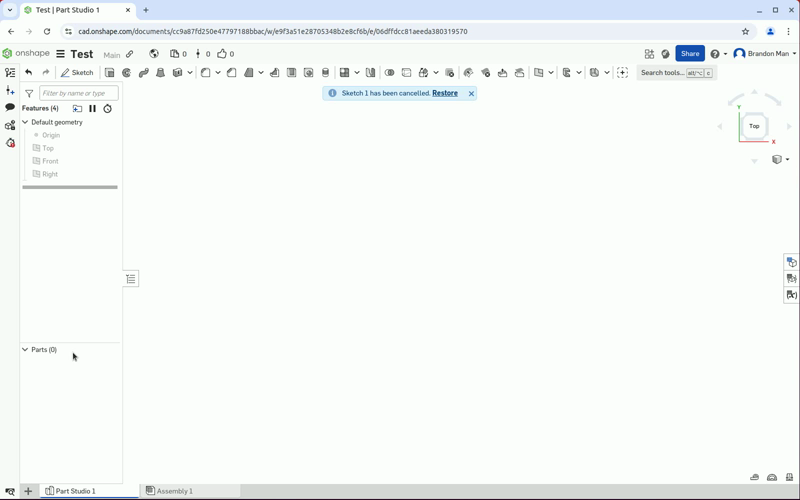
key(up)
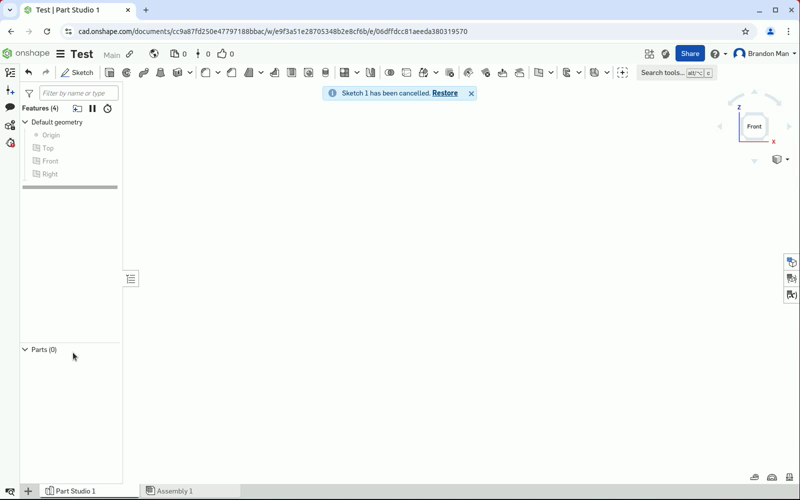
key_up(shift)
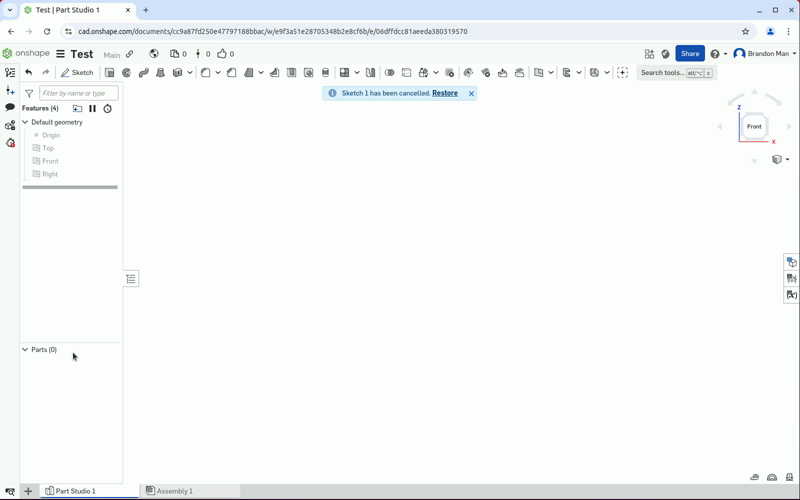
mouse_move(73, 352)
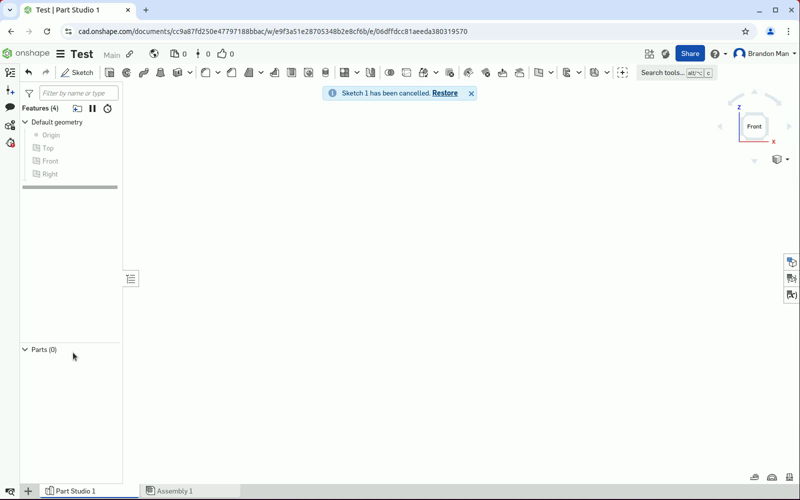
key(shift+y)
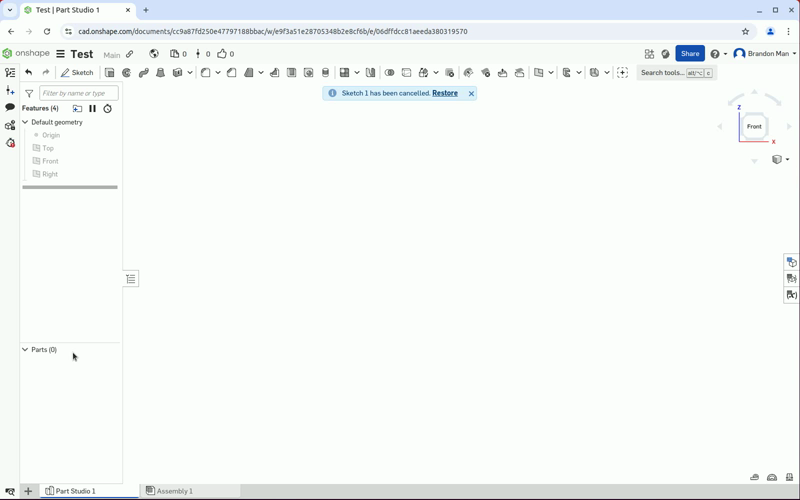
key(shift+s)
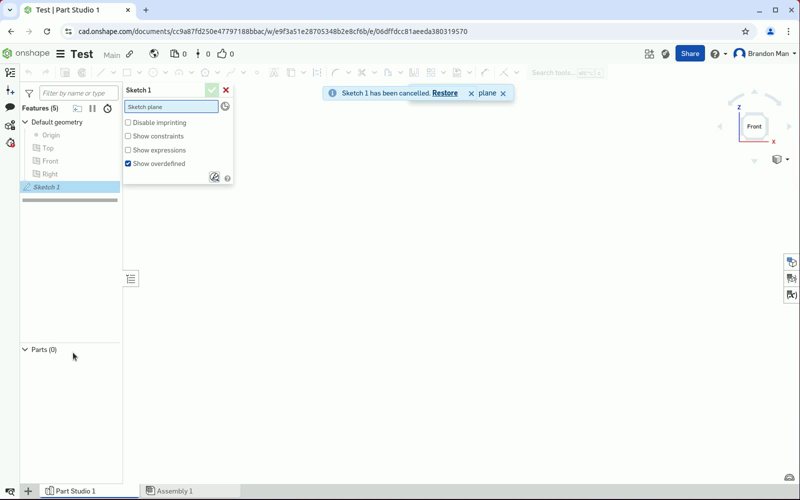
mouse_move(73, 163)
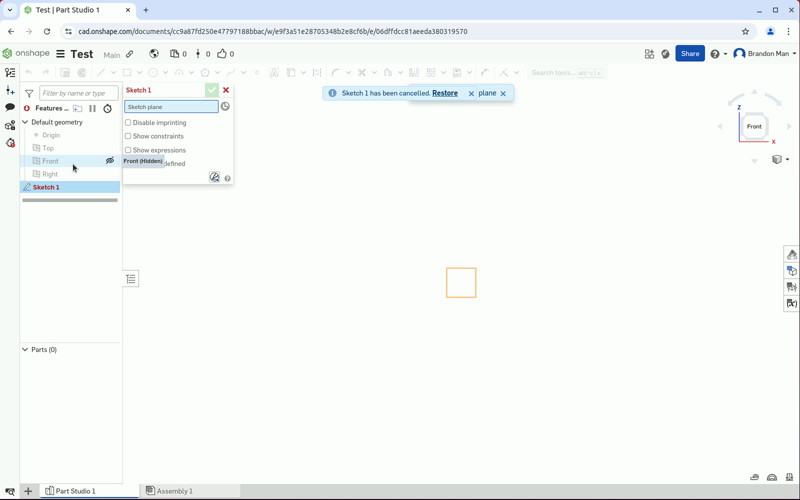
click(73, 163)
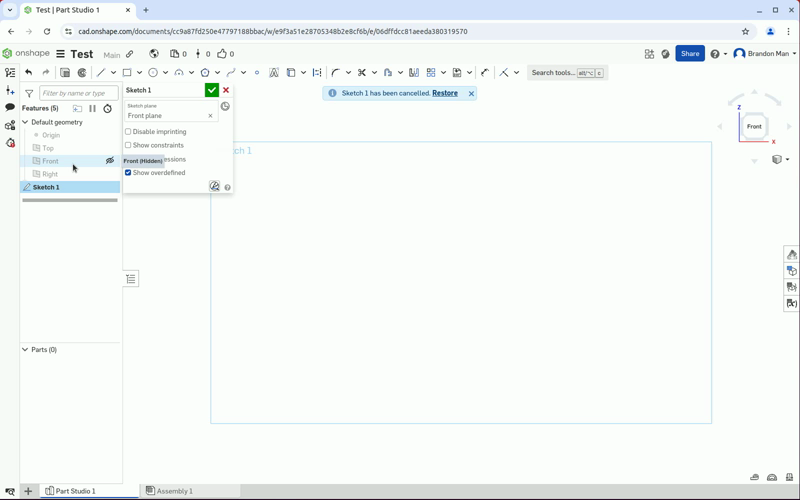
mouse_move(73, 352)
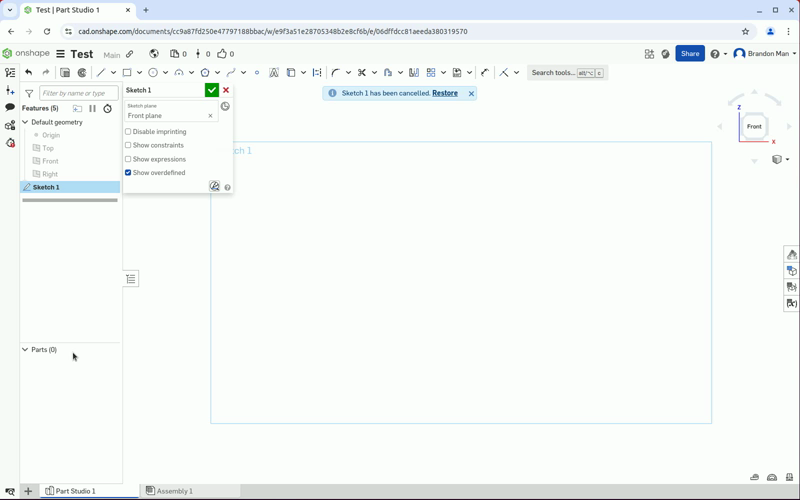
key(y)
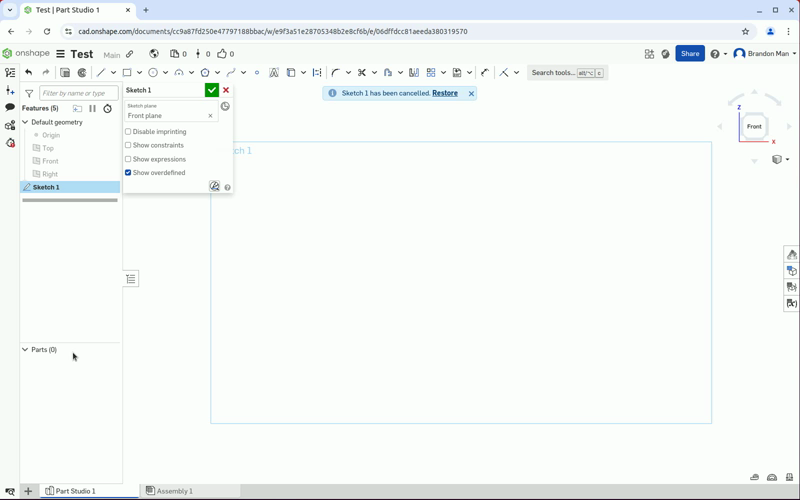
key(l)
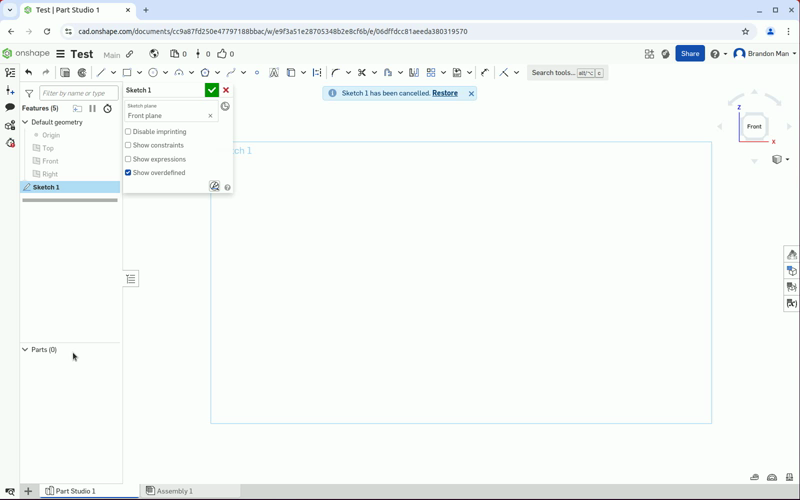
key_down(shift)
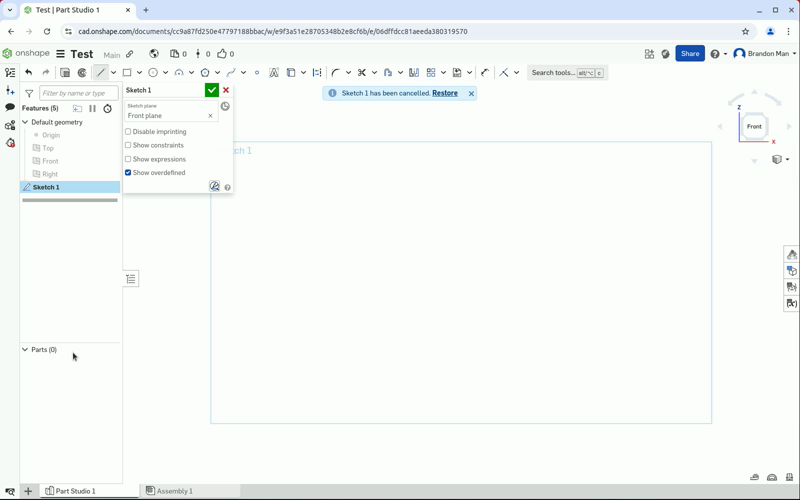
mouse_move(449, 270)
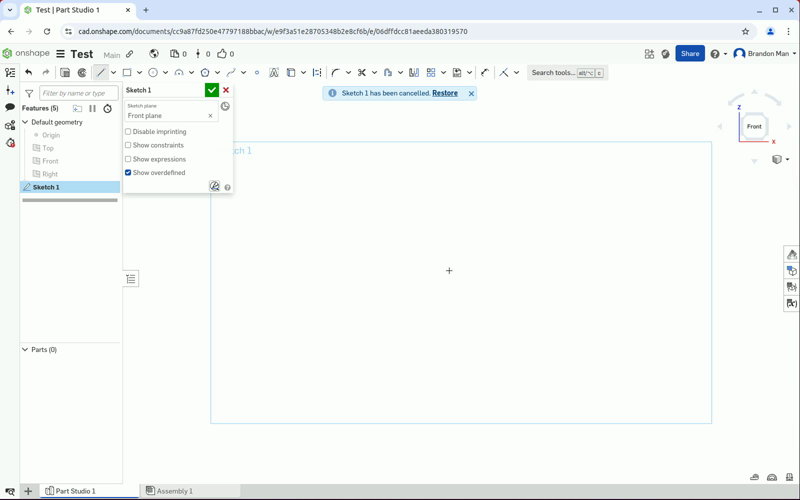
click(449, 270)
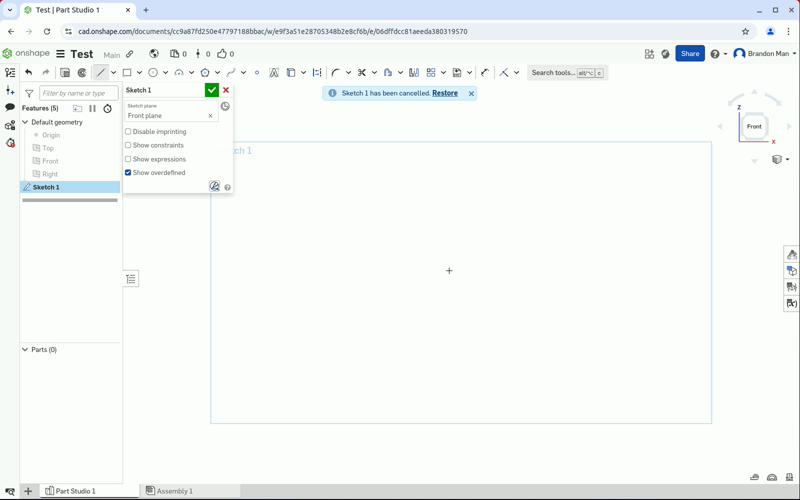
key_up(shift)
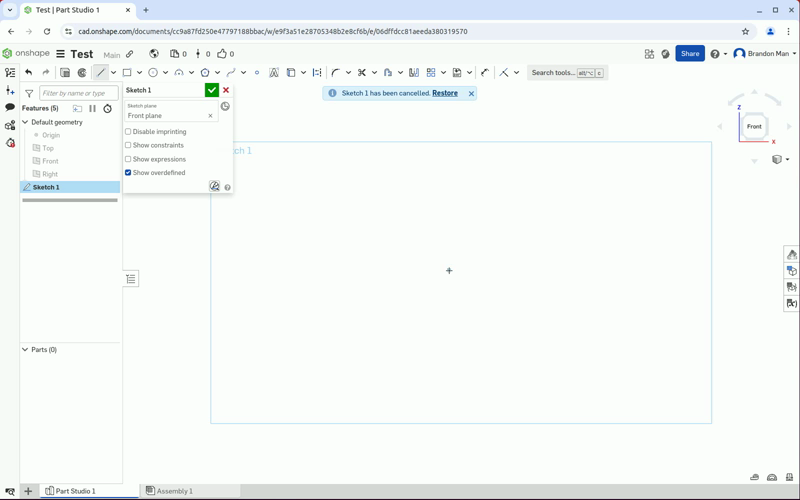
key_down(shift)
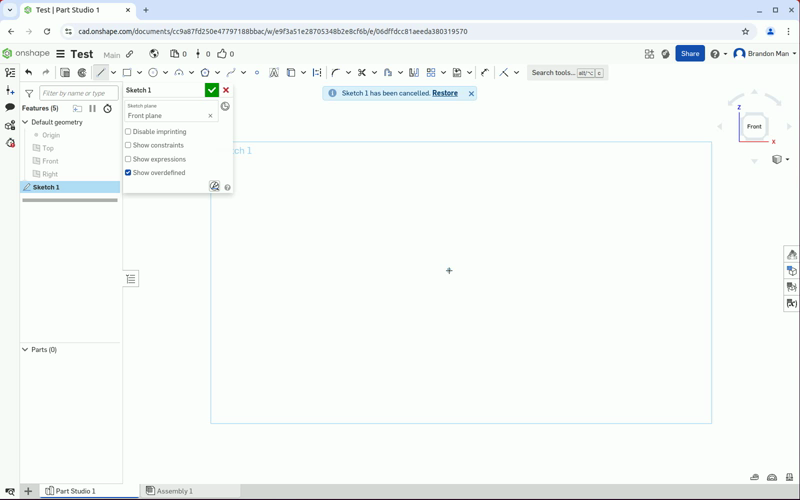
mouse_move(479, 270)
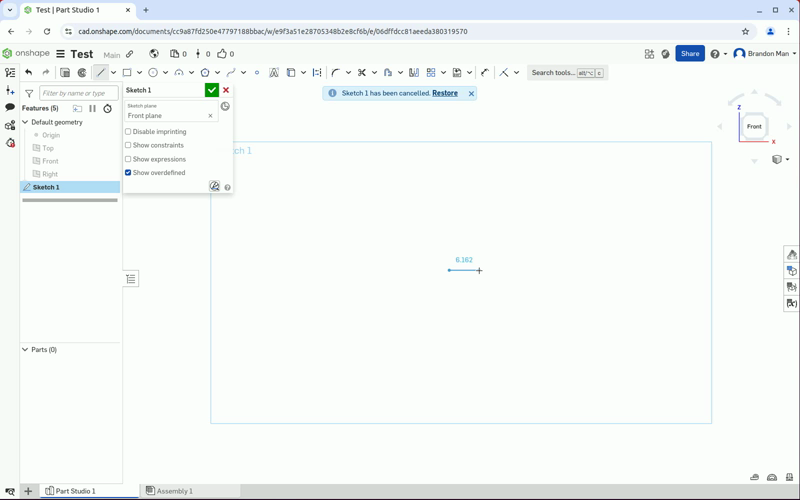
mouse_move(454, 276)
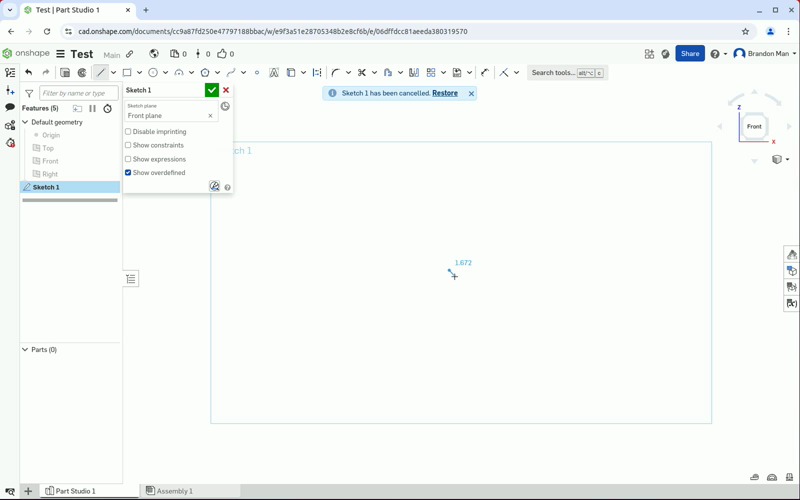
click(454, 276)
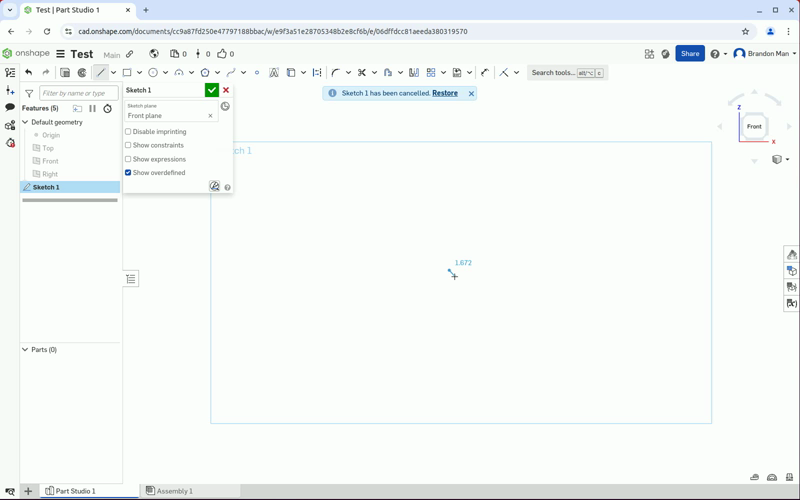
key_up(shift)
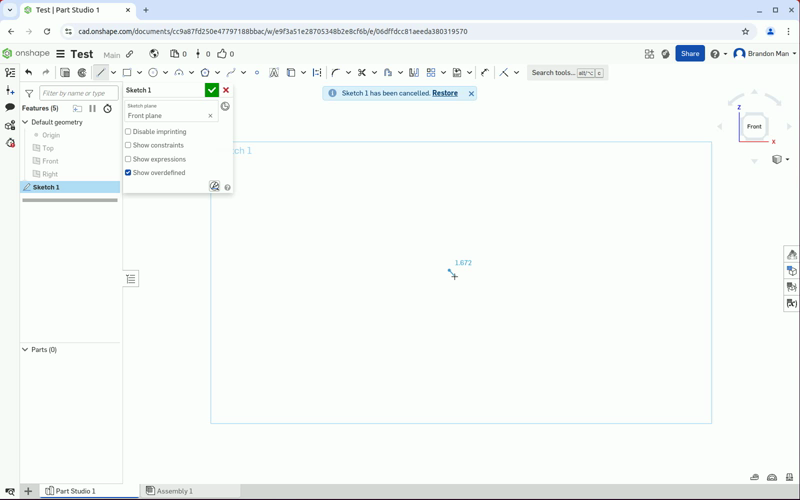
key_down(shift)
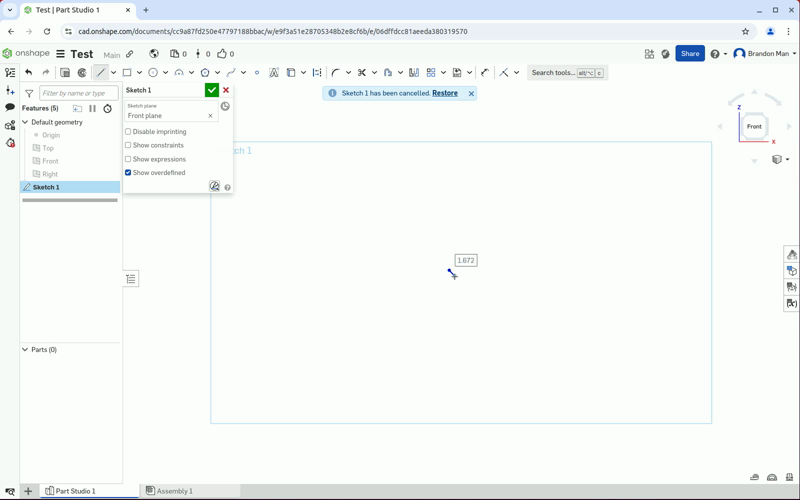
mouse_move(484, 276)
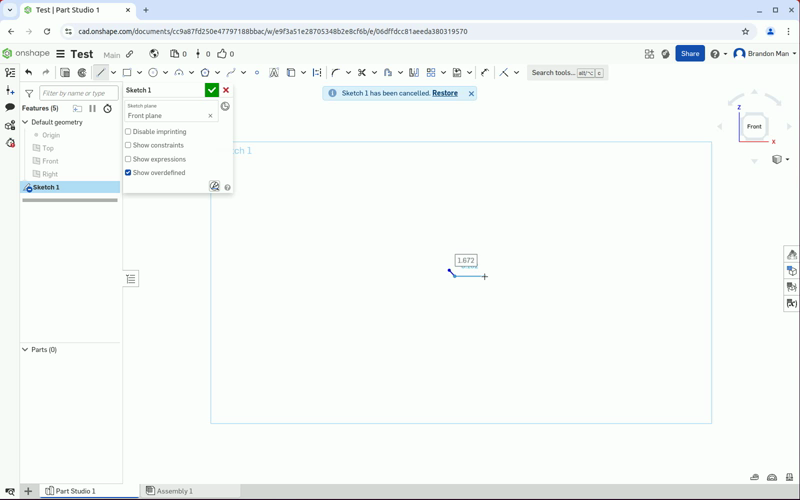
mouse_move(454, 310)
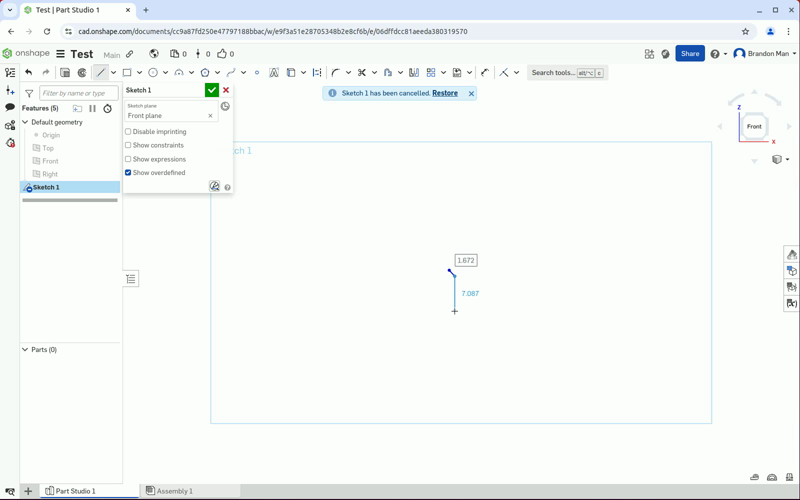
click(454, 310)
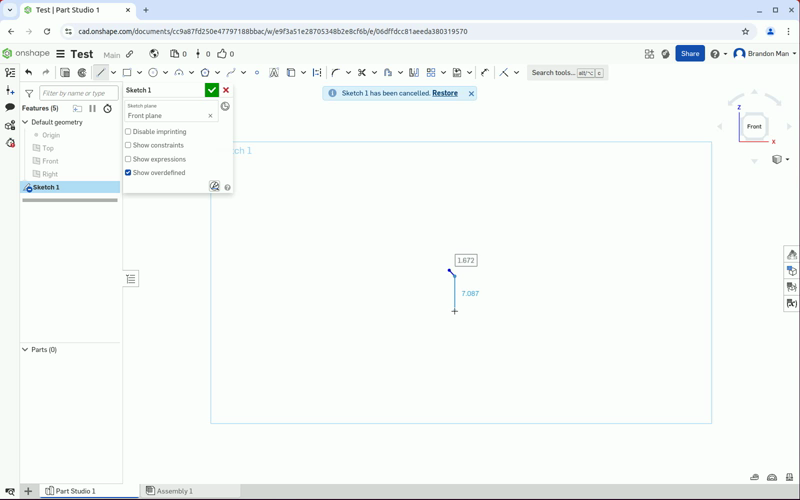
key_up(shift)
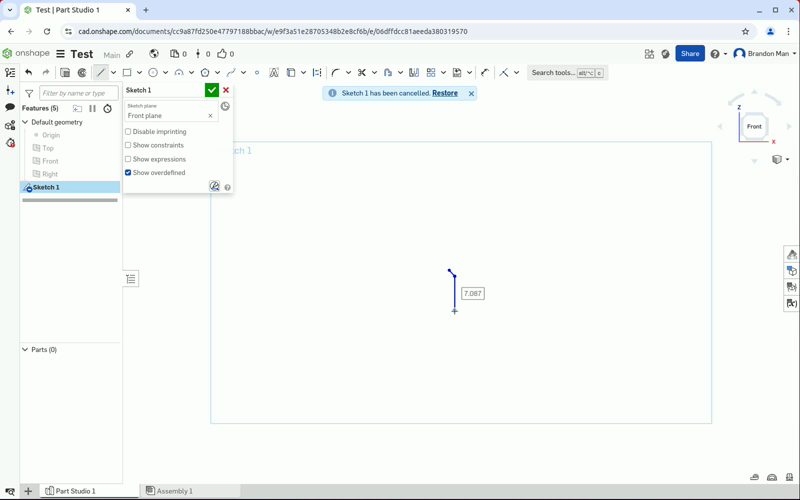
key_down(shift)
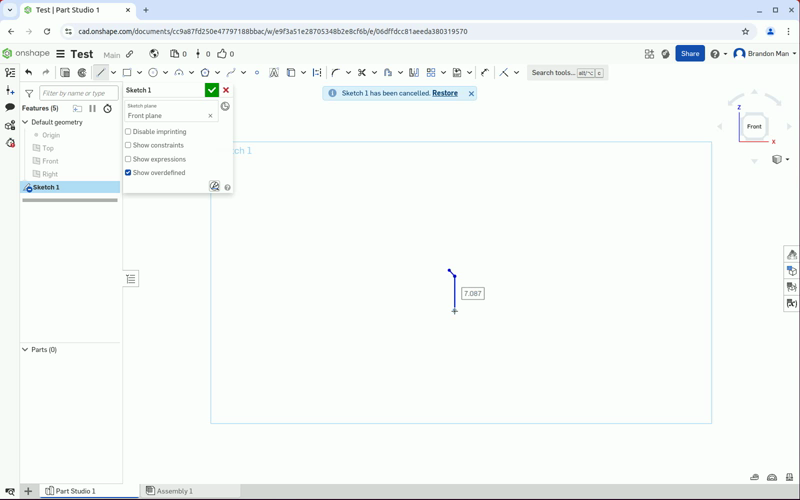
mouse_move(484, 310)
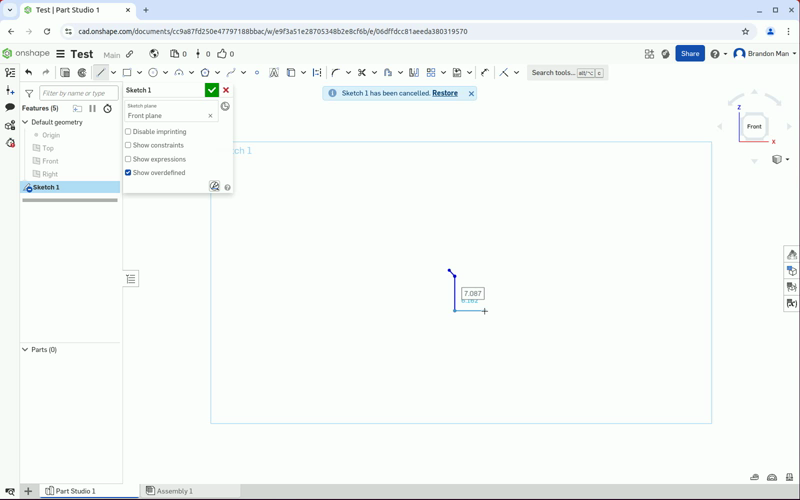
mouse_move(467, 310)
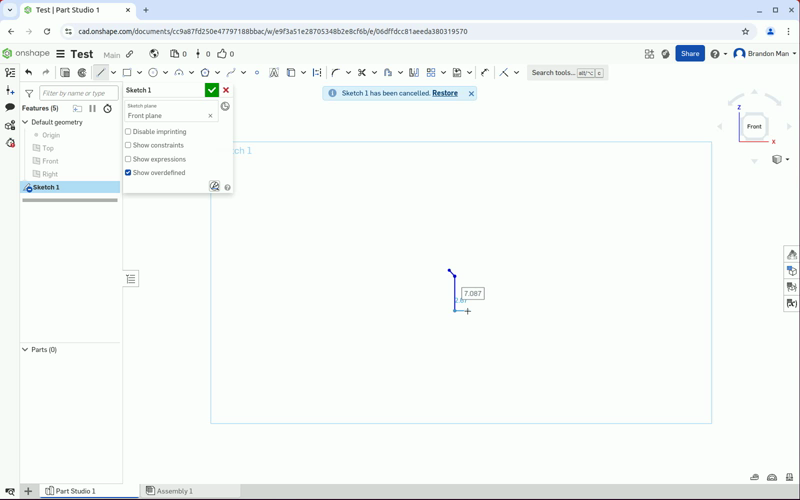
click(467, 310)
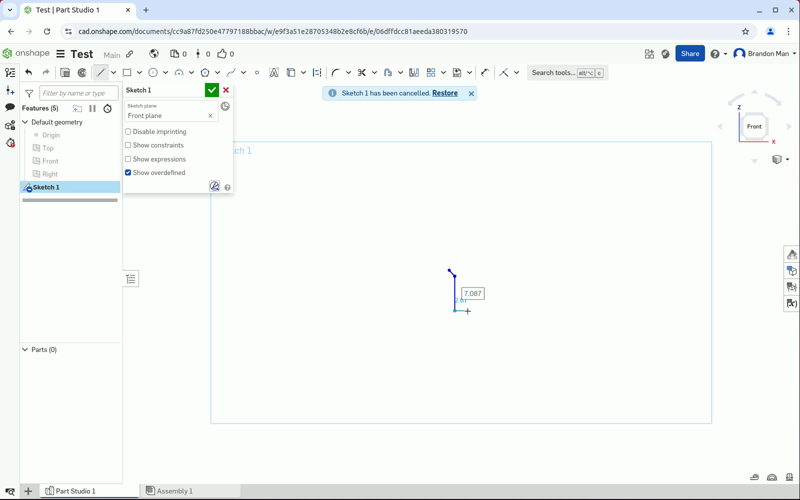
key_up(shift)
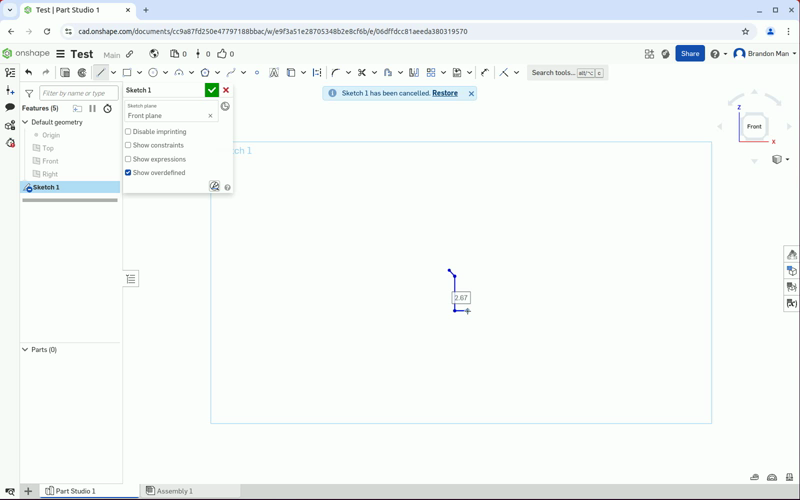
key_down(shift)
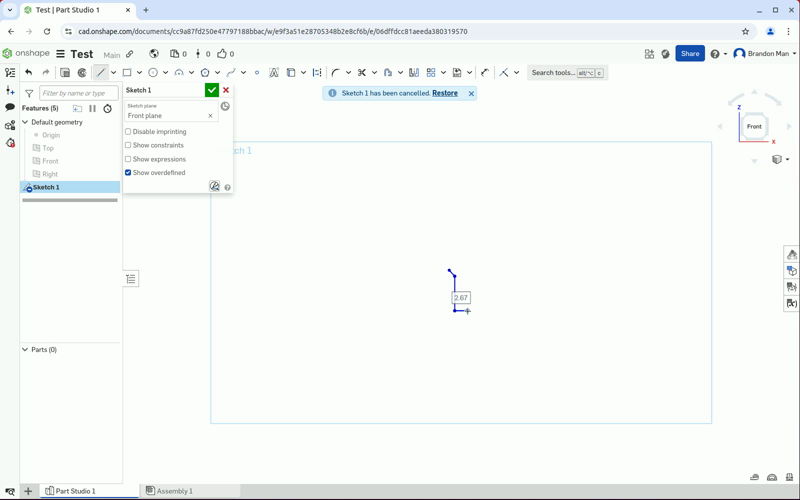
mouse_move(498, 310)
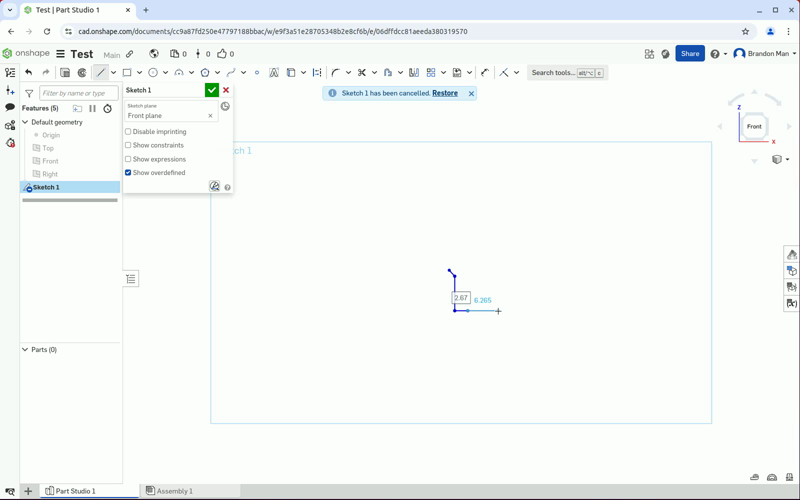
mouse_move(467, 276)
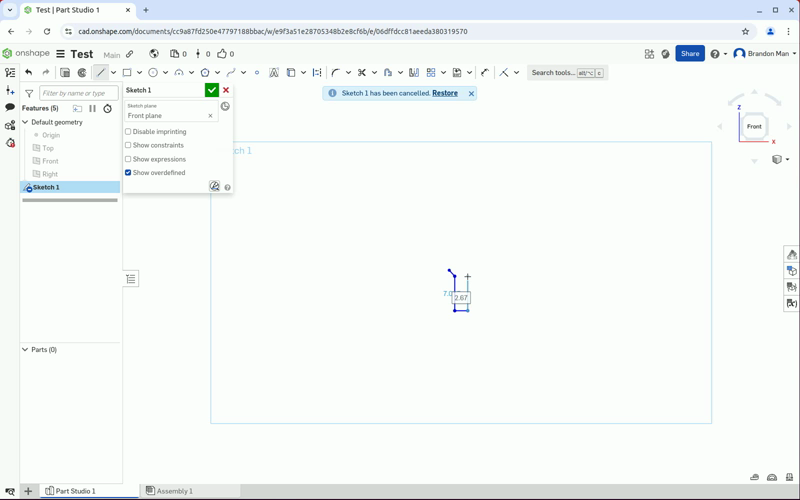
click(467, 276)
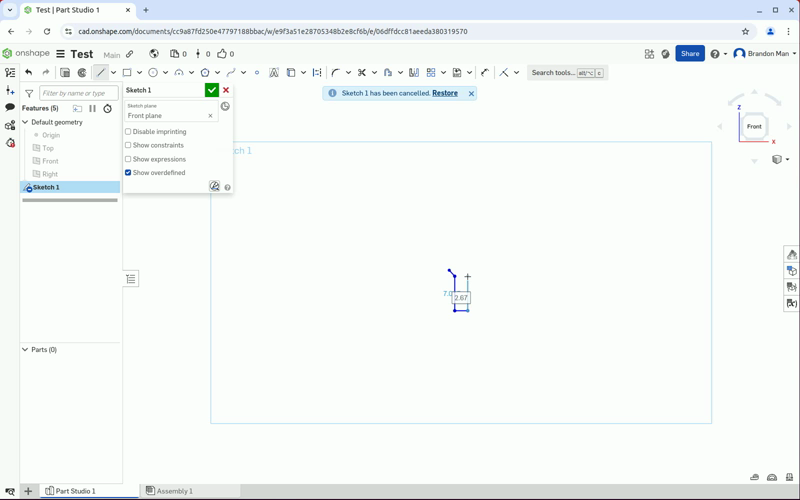
key_up(shift)
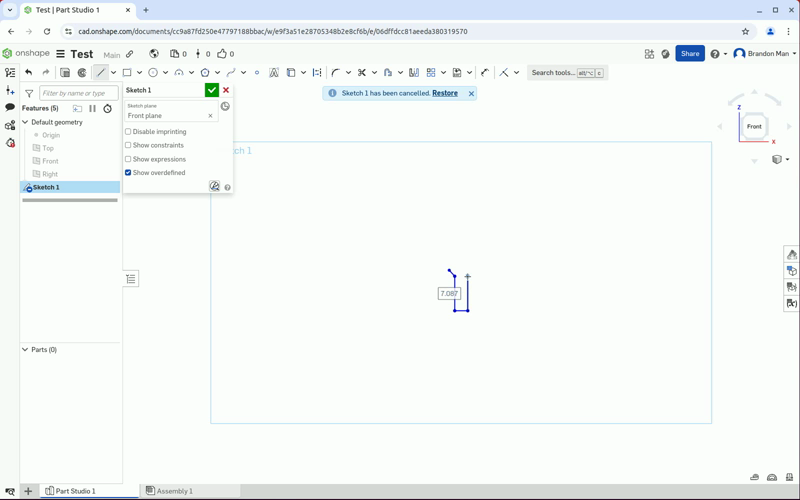
key_down(shift)
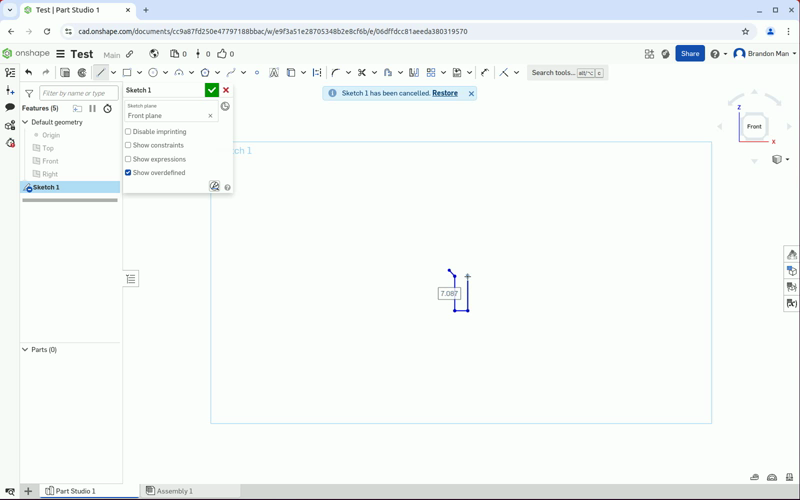
mouse_move(498, 276)
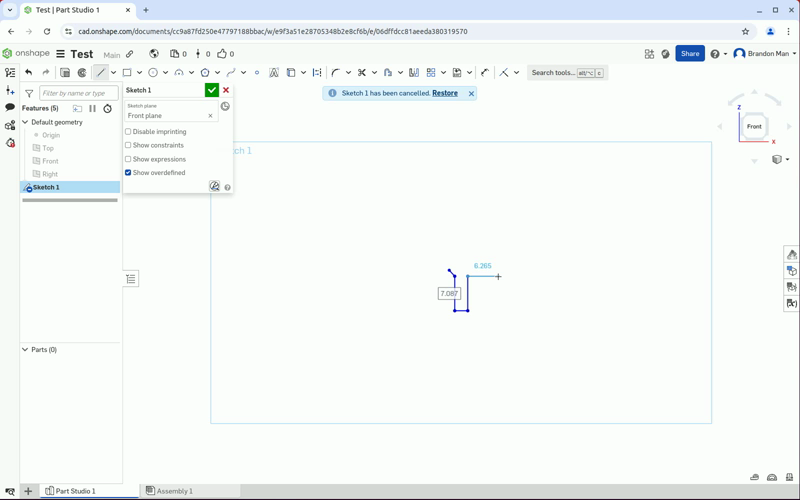
mouse_move(473, 270)
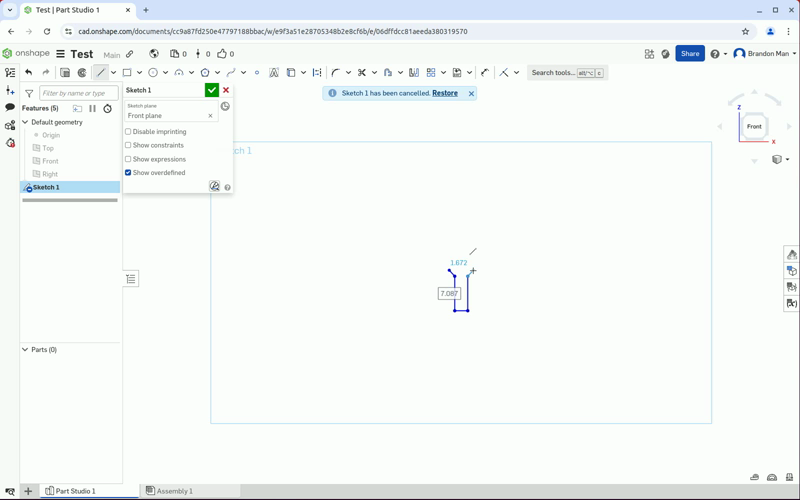
click(473, 270)
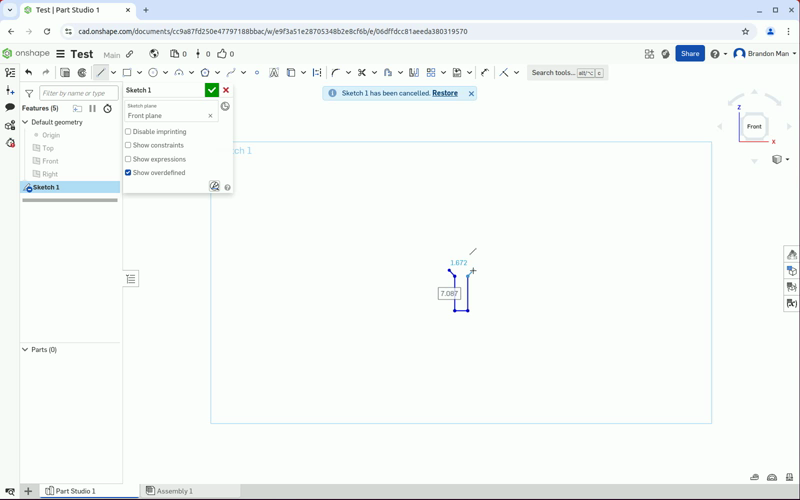
key_up(shift)
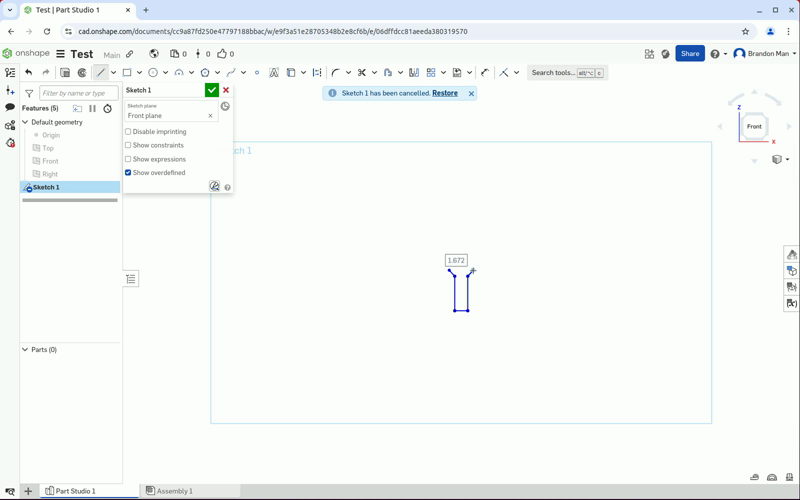
key_down(shift)
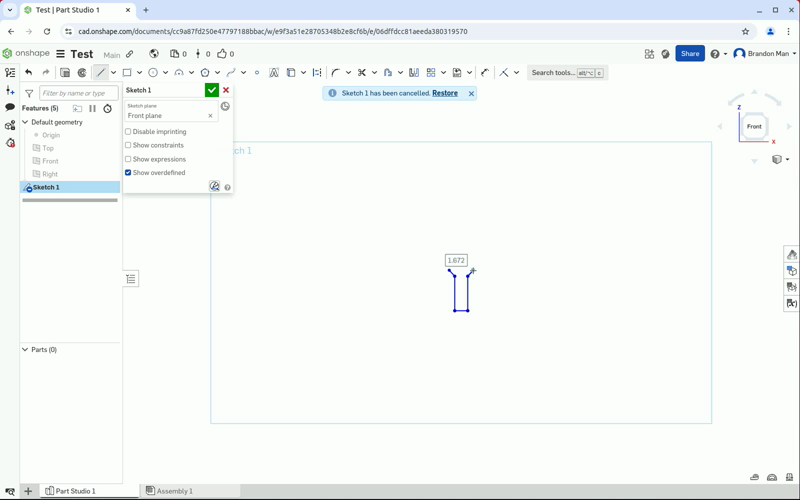
mouse_move(503, 270)
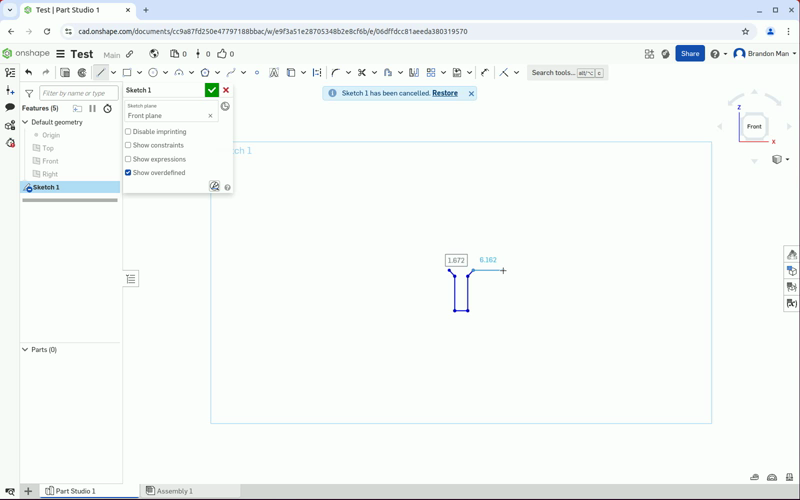
mouse_move(473, 229)
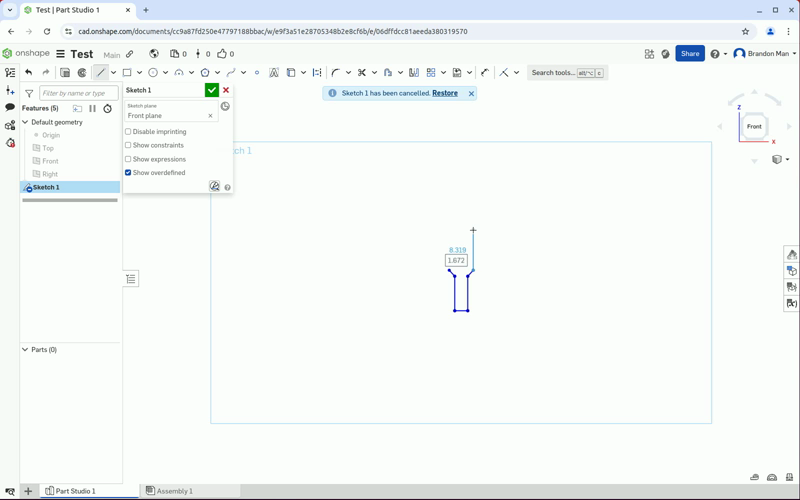
click(473, 229)
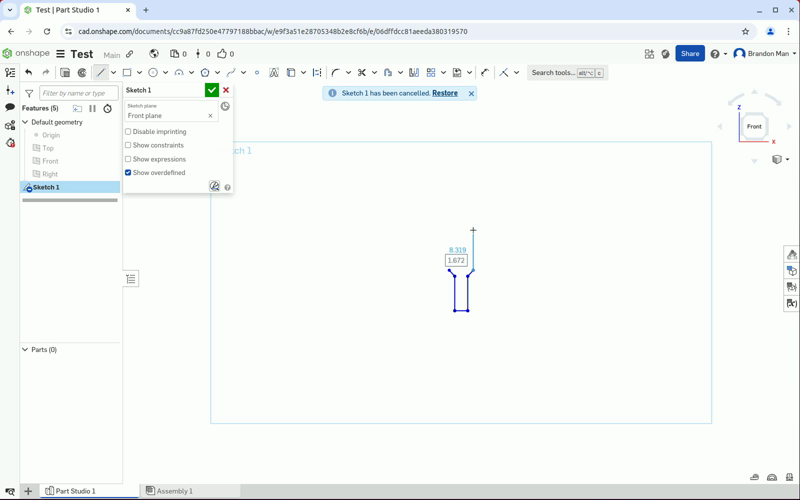
key_up(shift)
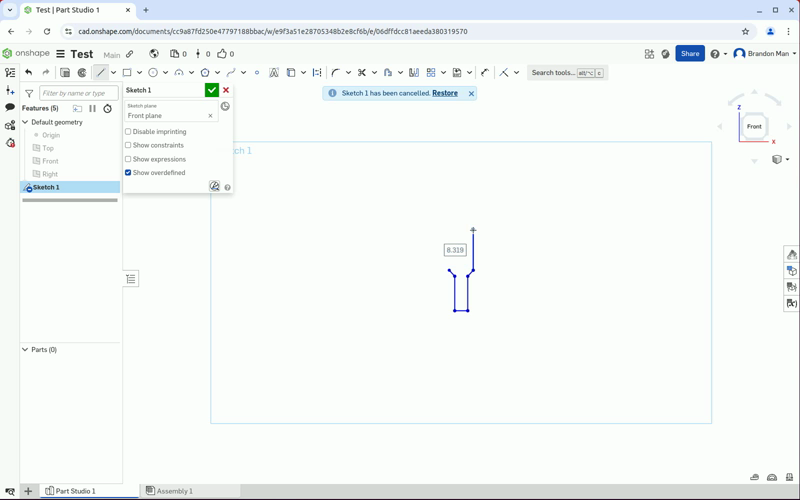
key_down(shift)
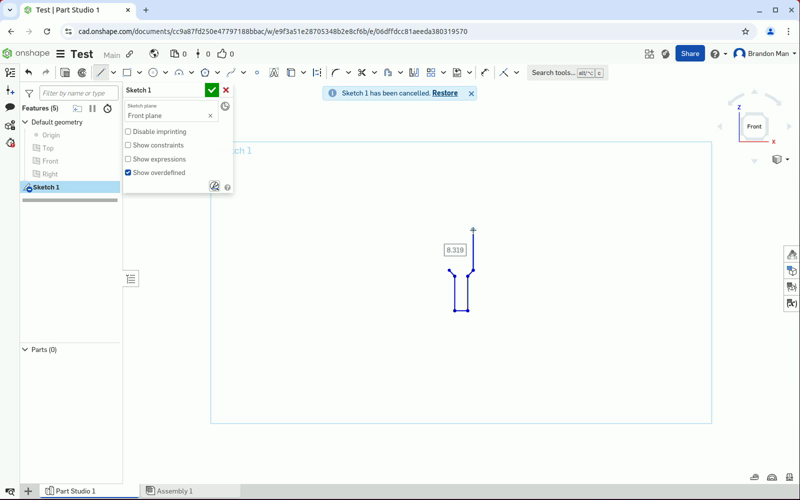
mouse_move(503, 229)
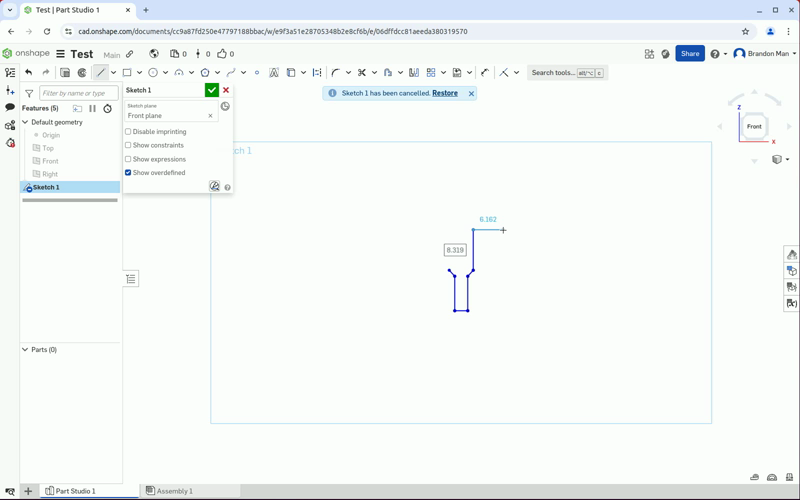
mouse_move(467, 229)
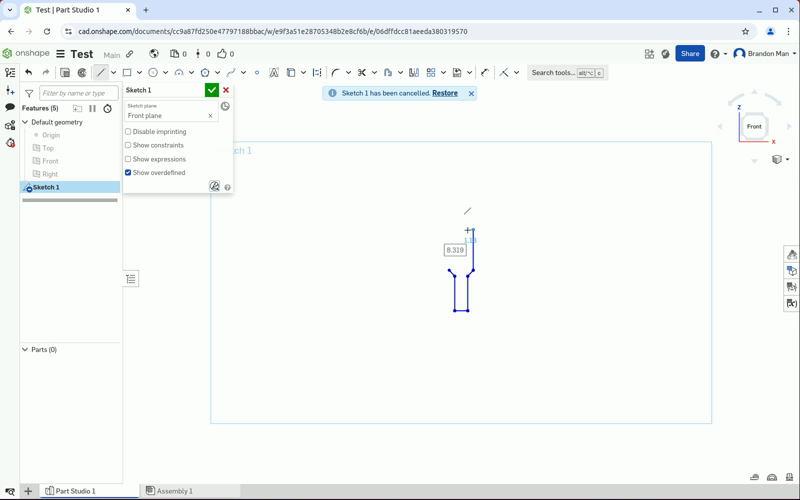
scroll(6)
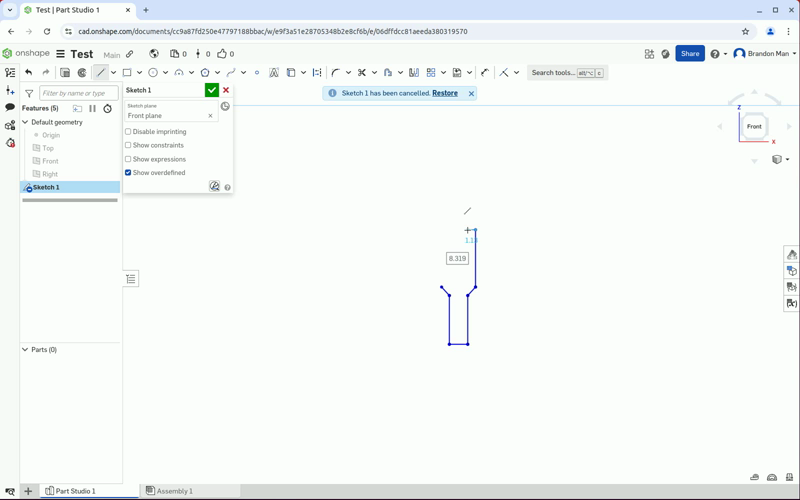
scroll(6)
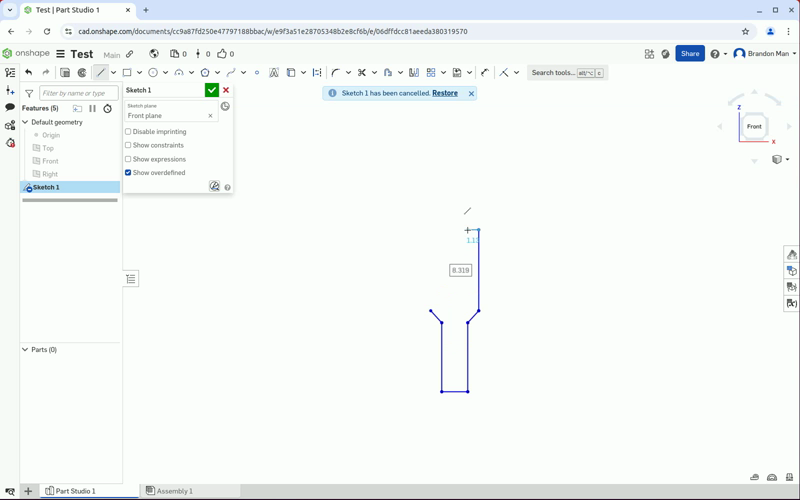
scroll(6)
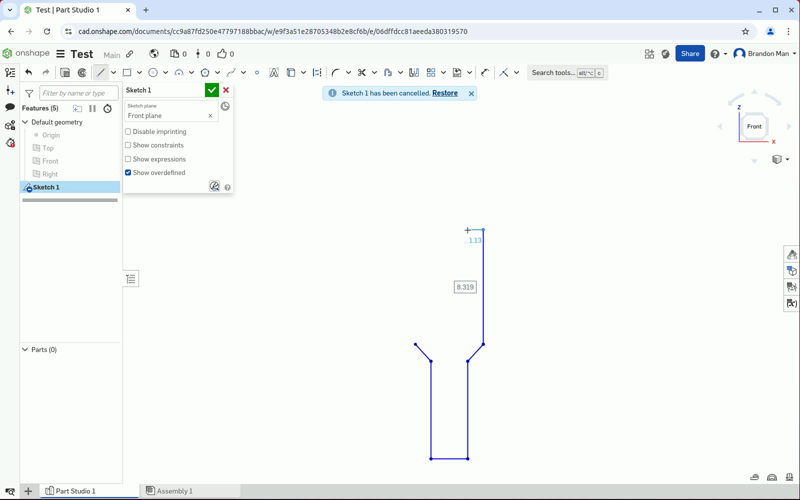
scroll(6)
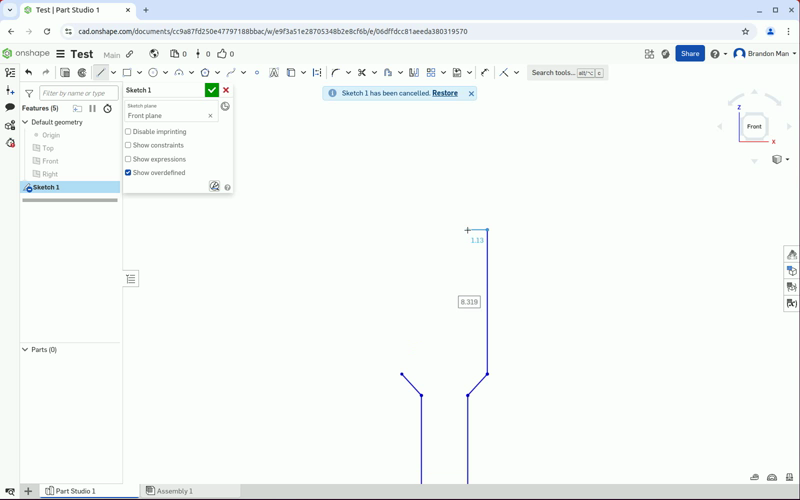
scroll(6)
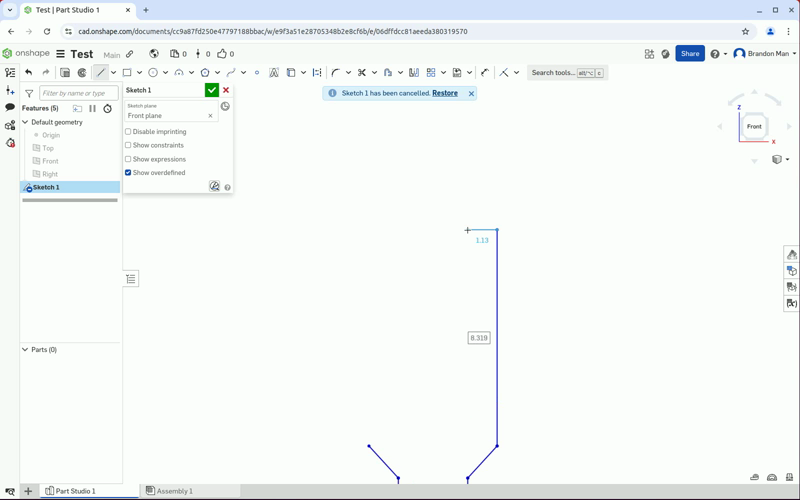
scroll(6)
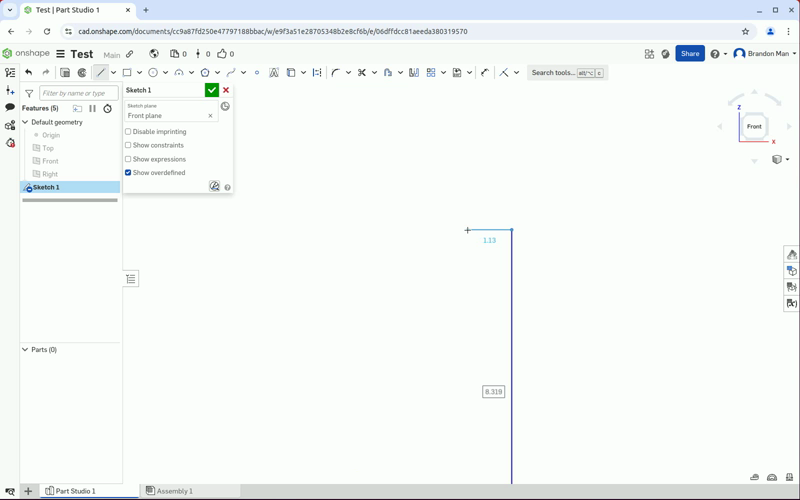
scroll(6)
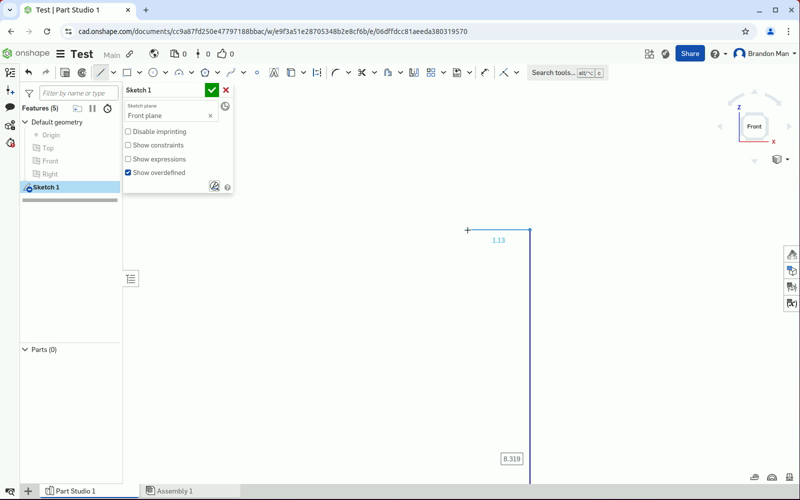
click(467, 229)
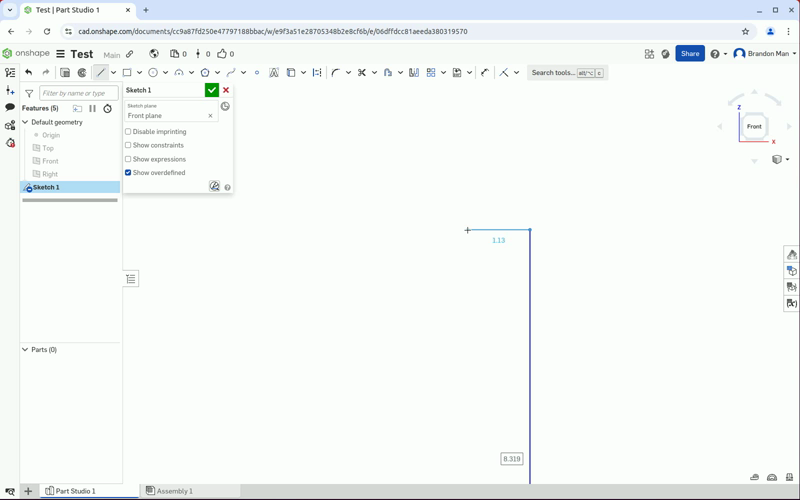
scroll(-6)
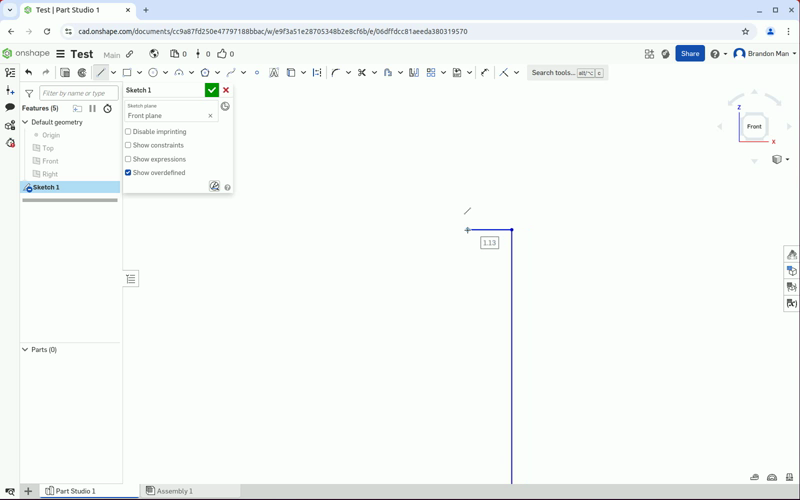
scroll(-6)
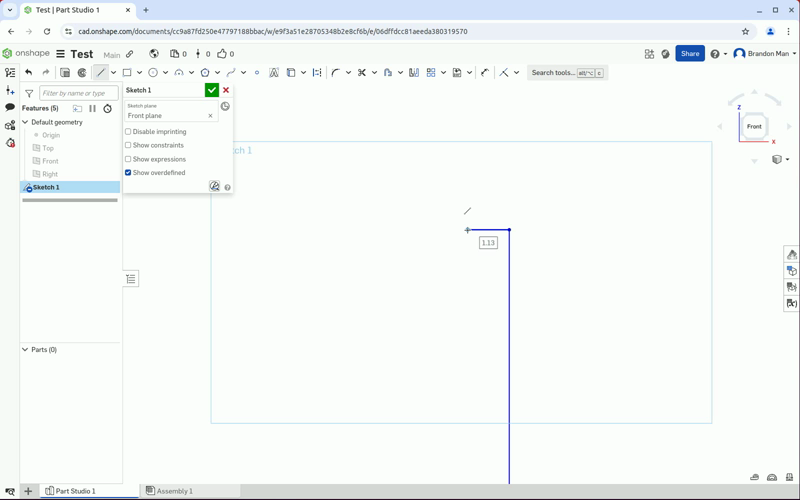
scroll(-6)
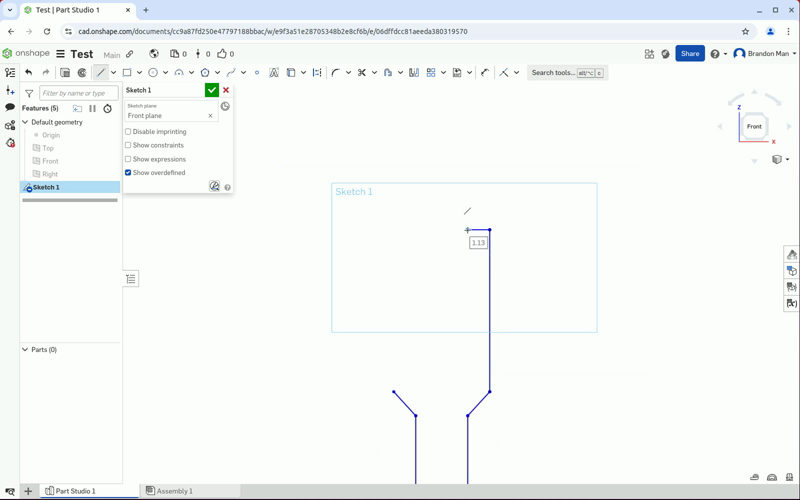
scroll(-6)
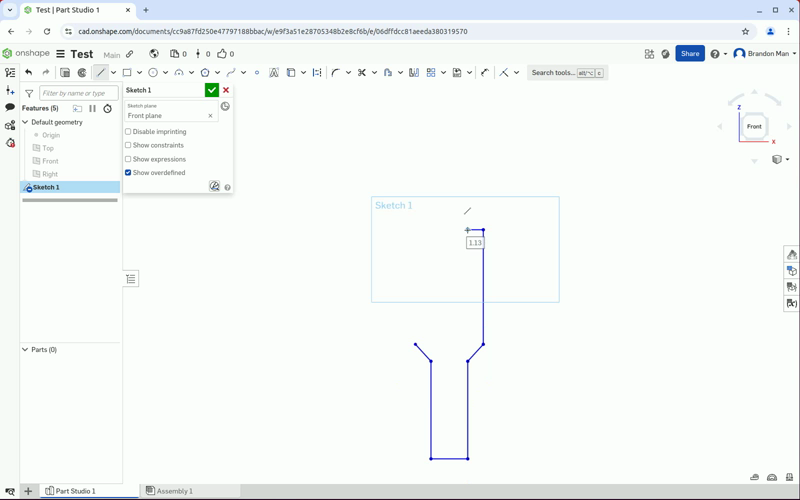
scroll(-6)
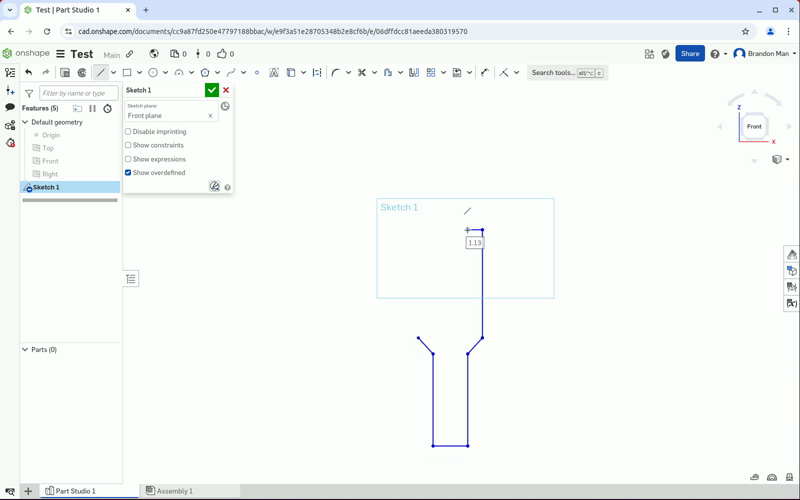
scroll(-6)
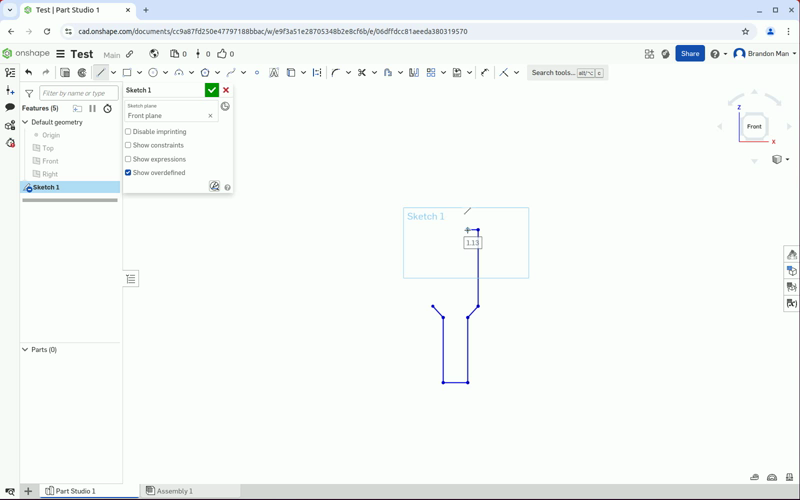
scroll(-6)
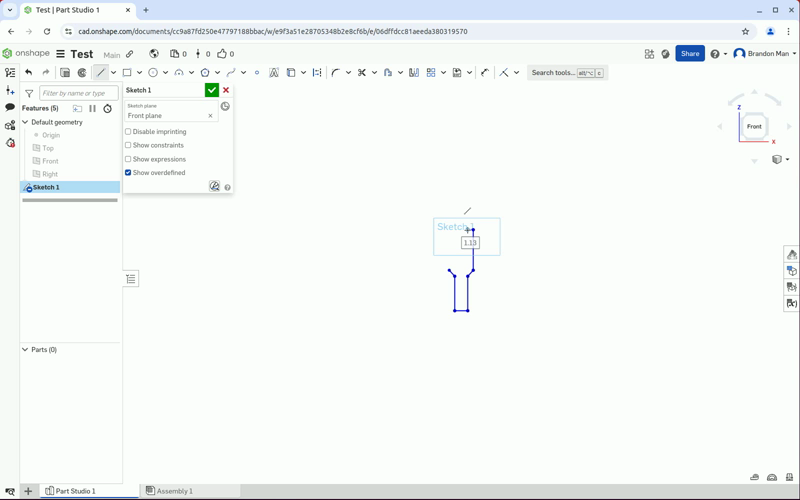
key_up(shift)
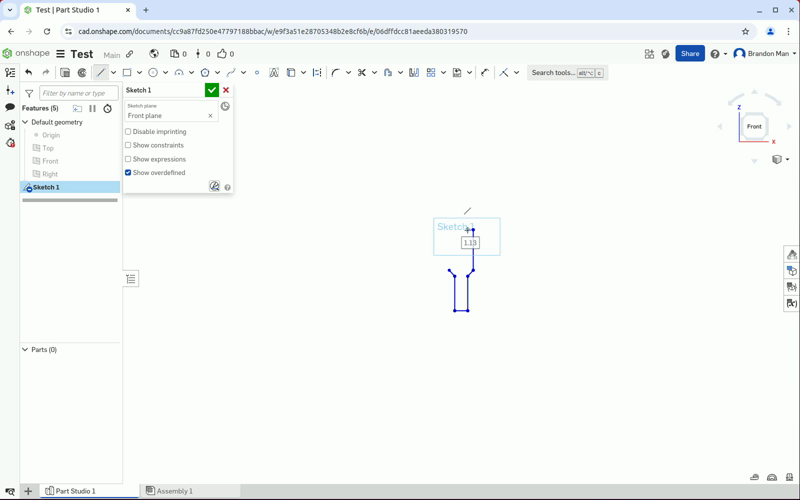
key_down(shift)
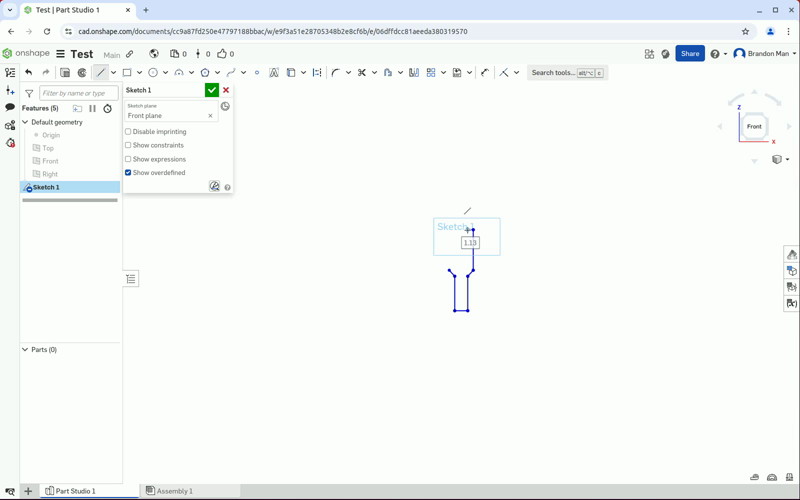
mouse_move(498, 229)
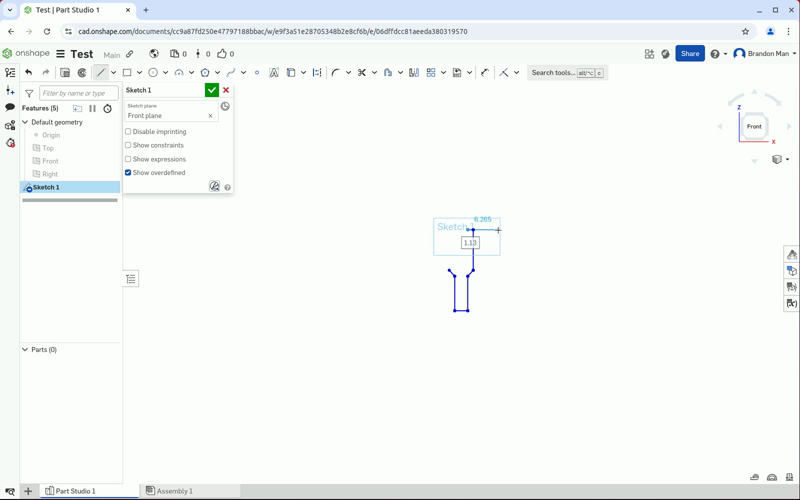
mouse_move(467, 256)
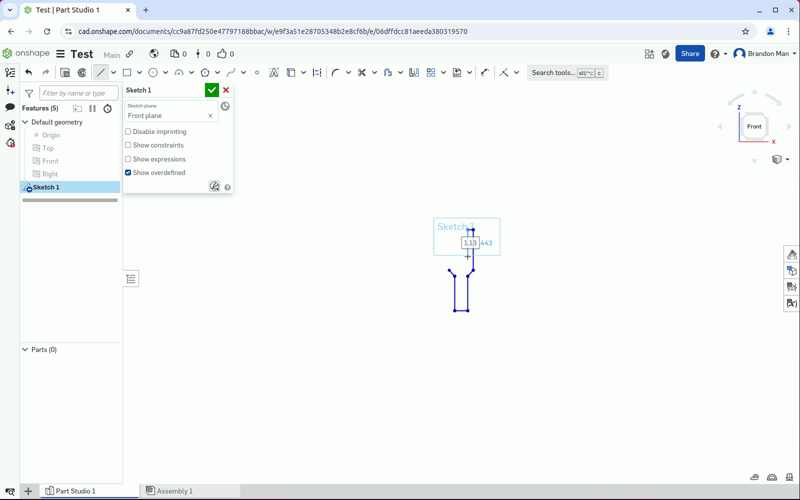
click(467, 256)
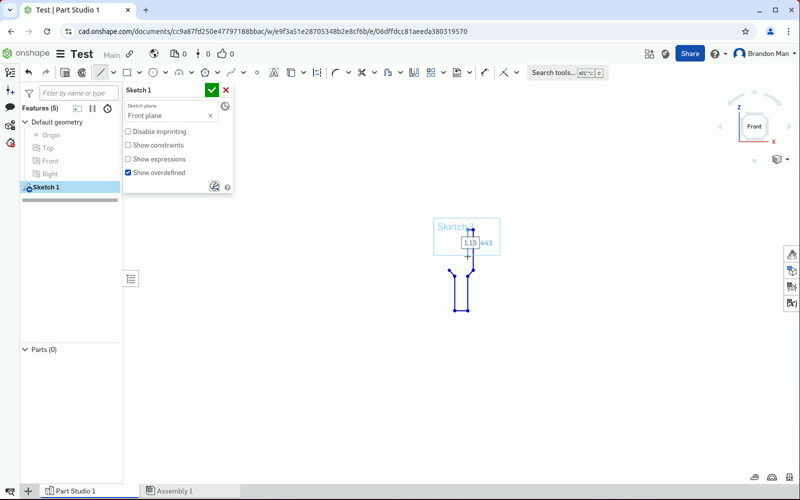
key_up(shift)
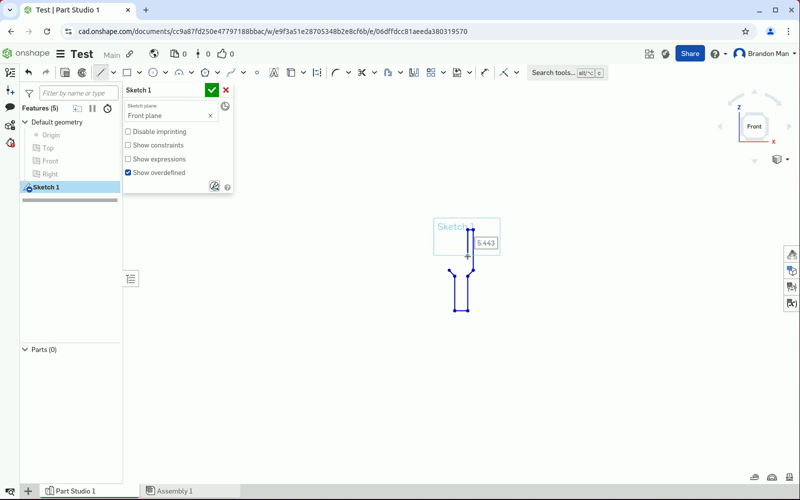
key_down(shift)
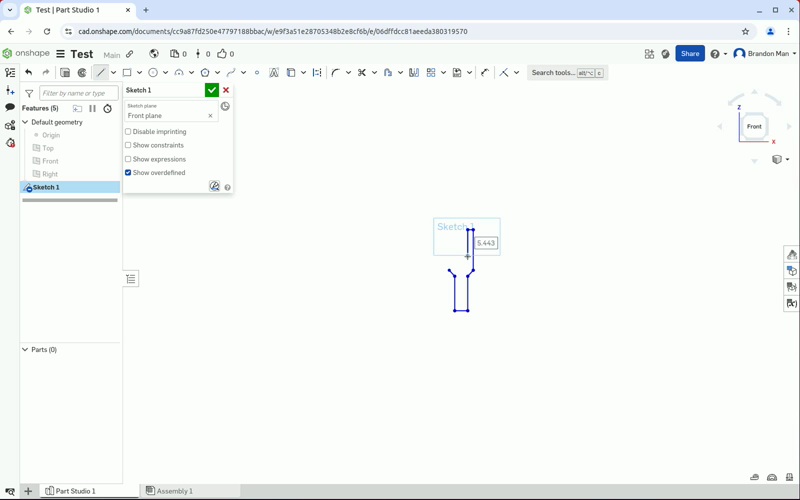
mouse_move(498, 256)
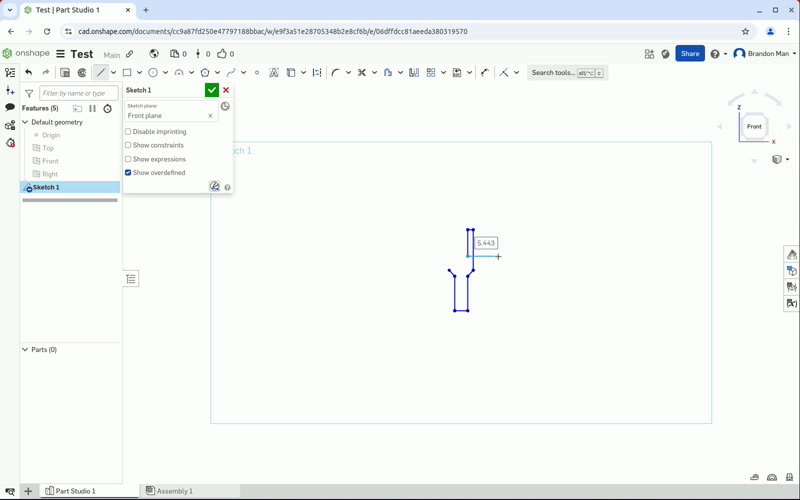
mouse_move(454, 256)
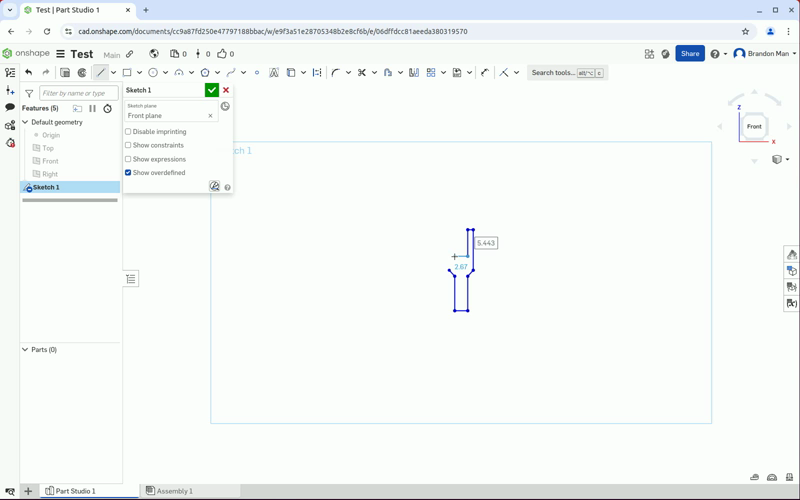
click(454, 256)
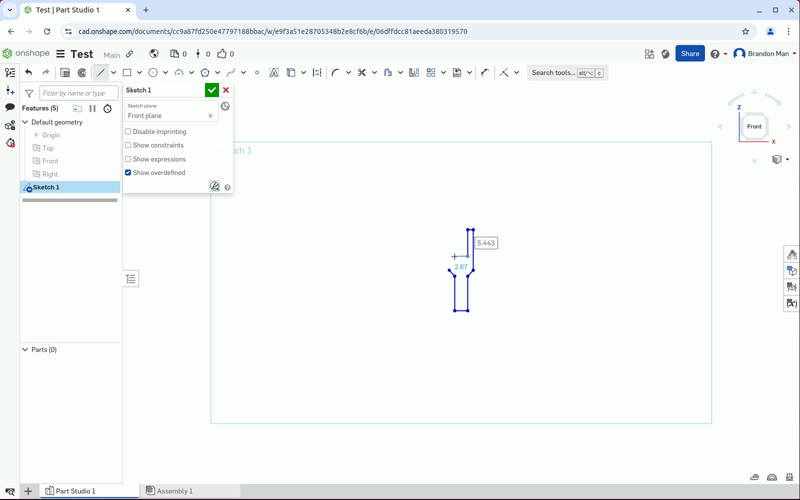
key_up(shift)
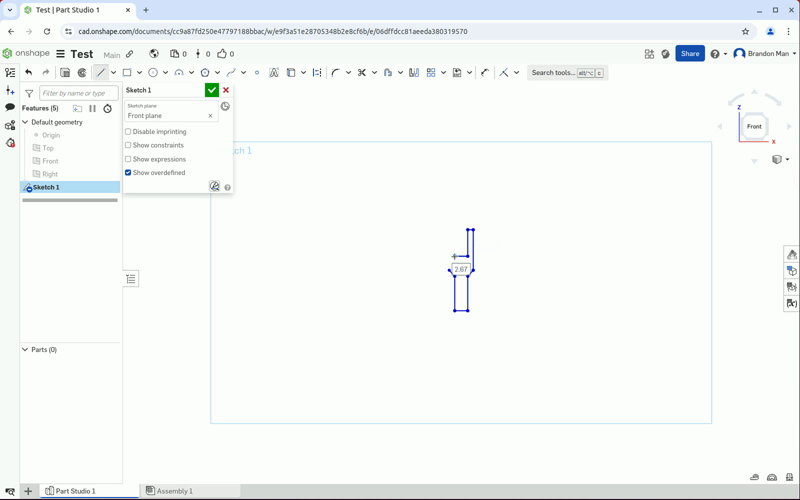
key_down(shift)
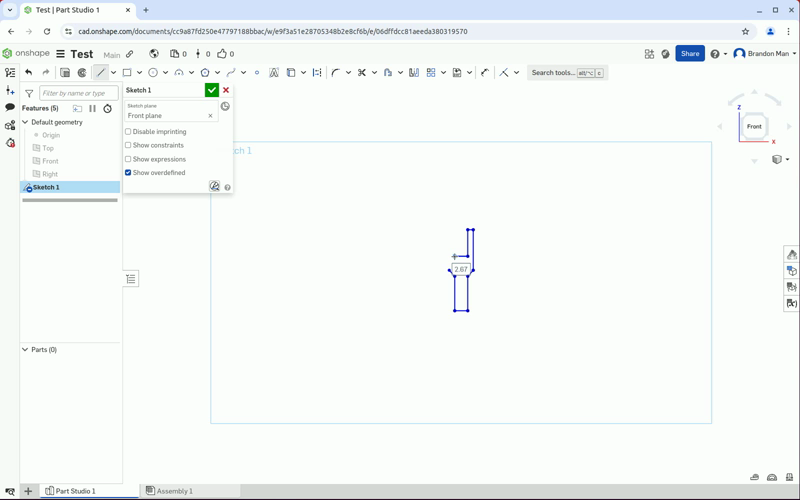
mouse_move(484, 256)
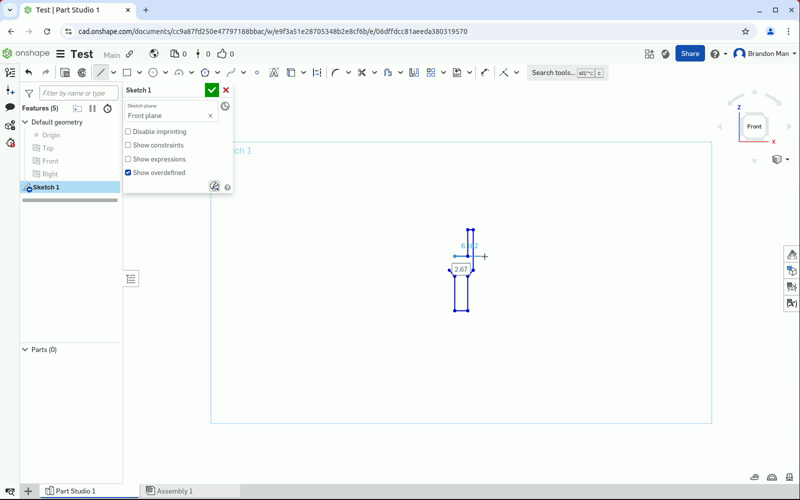
mouse_move(454, 229)
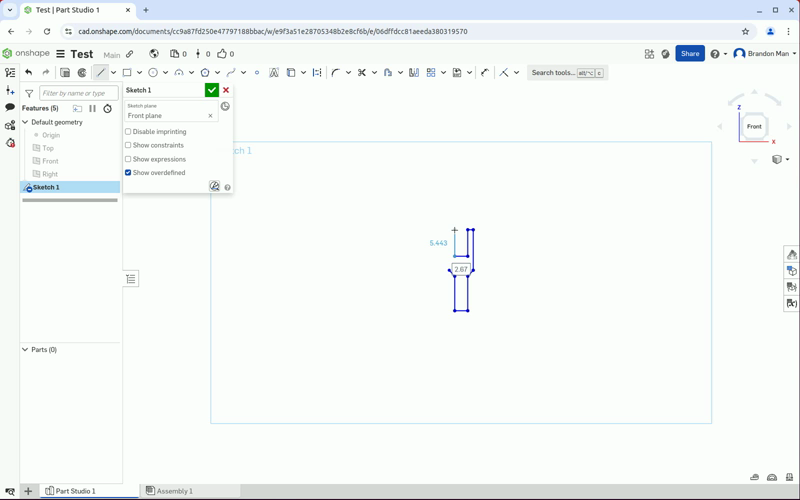
click(454, 229)
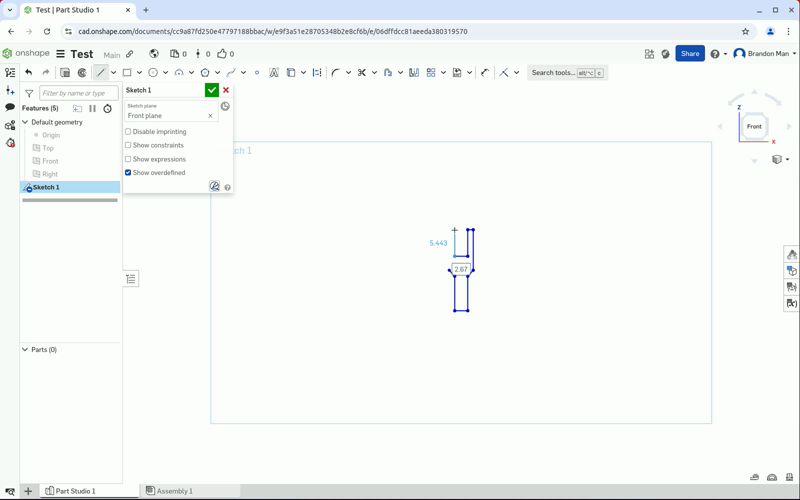
key_up(shift)
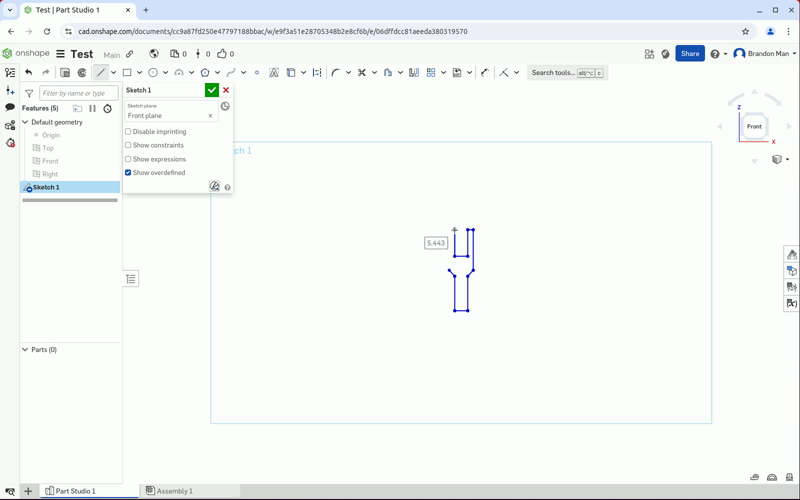
key_down(shift)
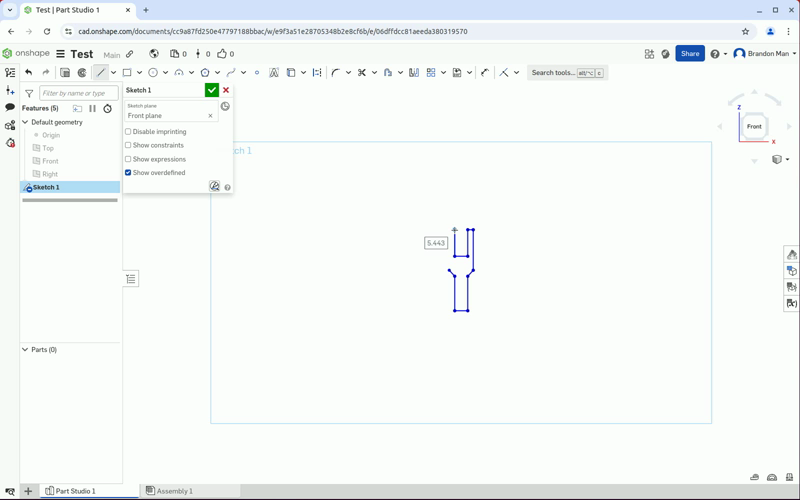
mouse_move(484, 229)
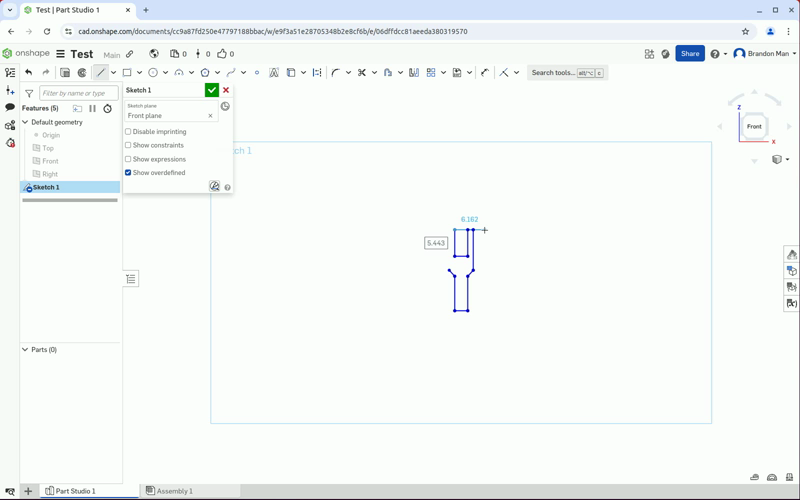
mouse_move(449, 229)
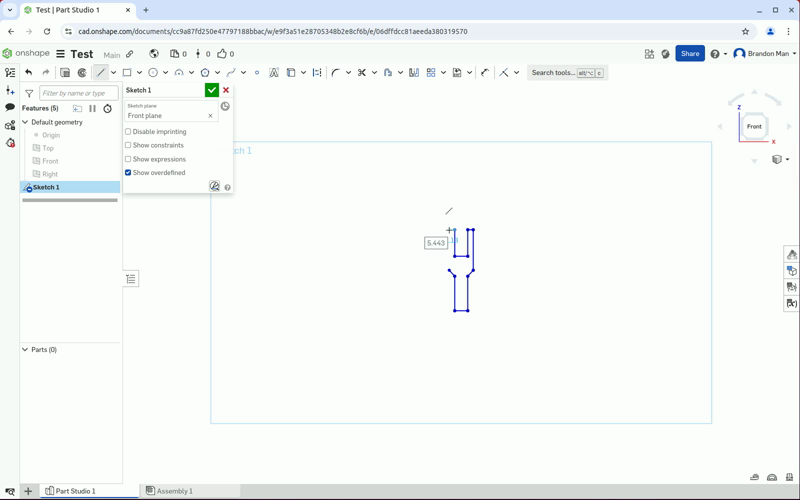
scroll(6)
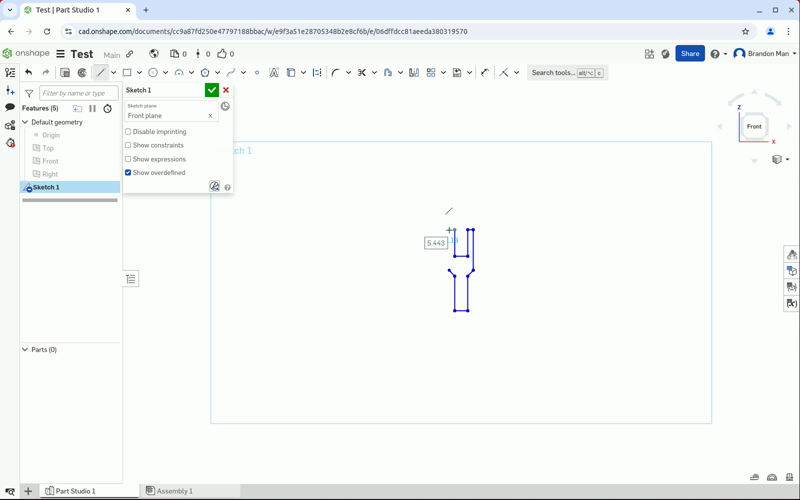
scroll(6)
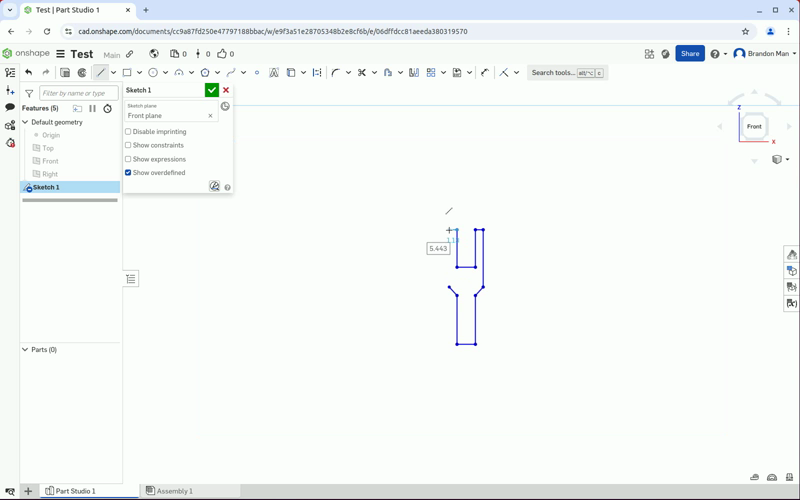
scroll(6)
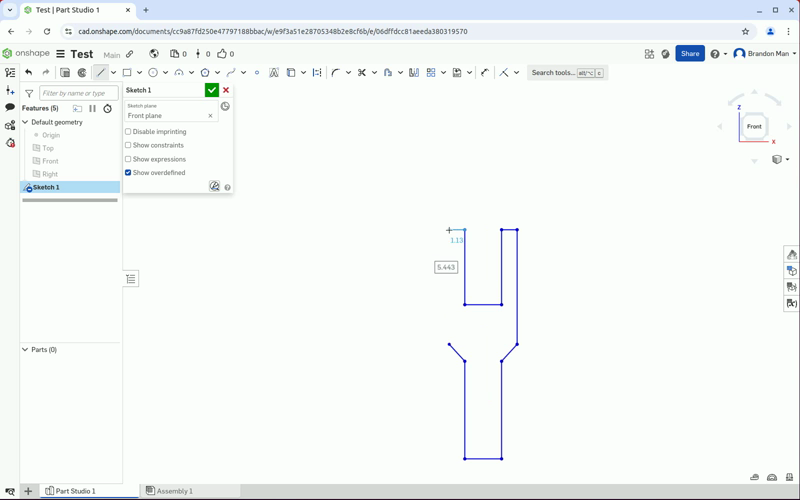
scroll(6)
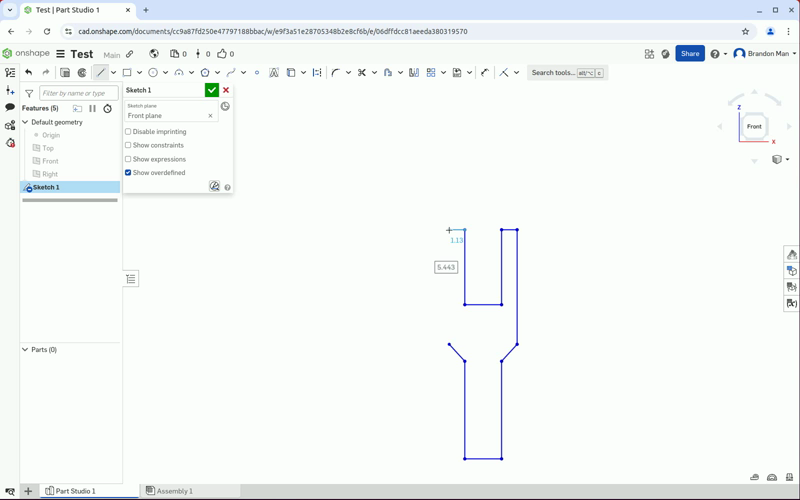
scroll(6)
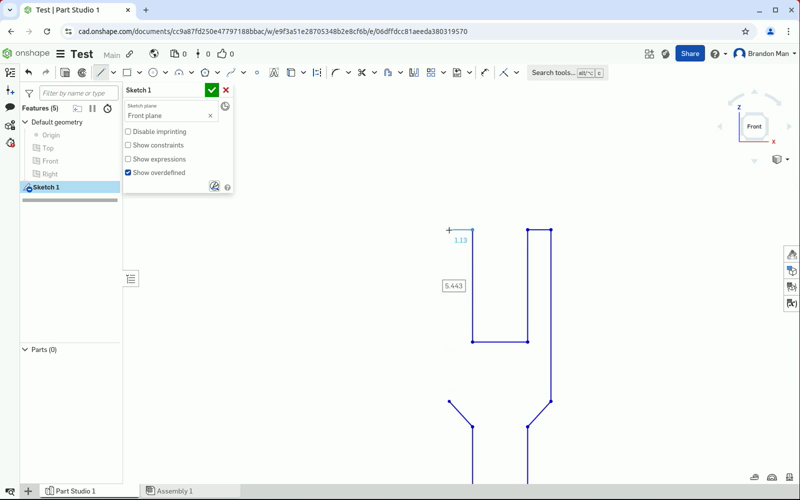
scroll(6)
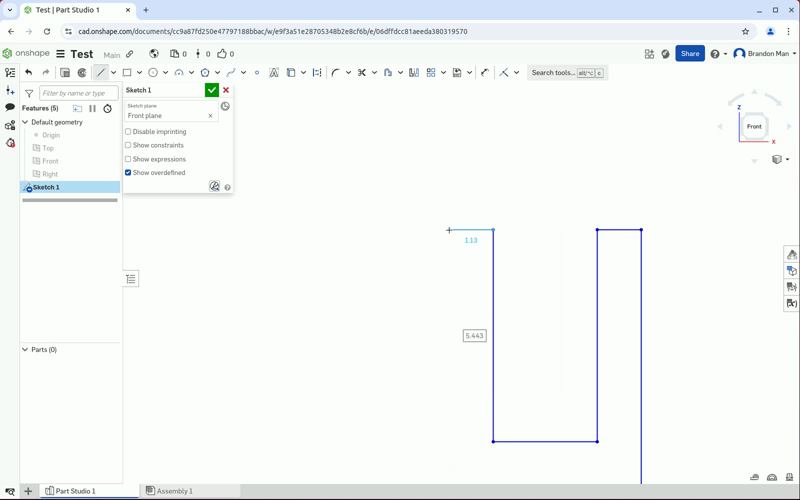
scroll(6)
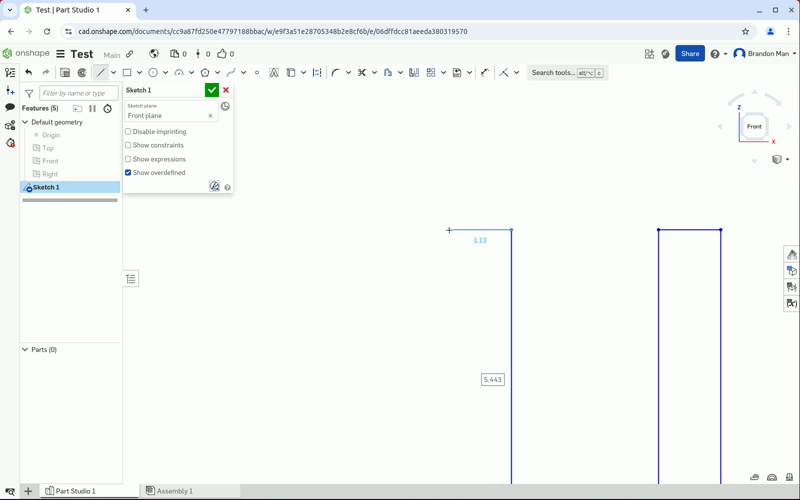
click(449, 229)
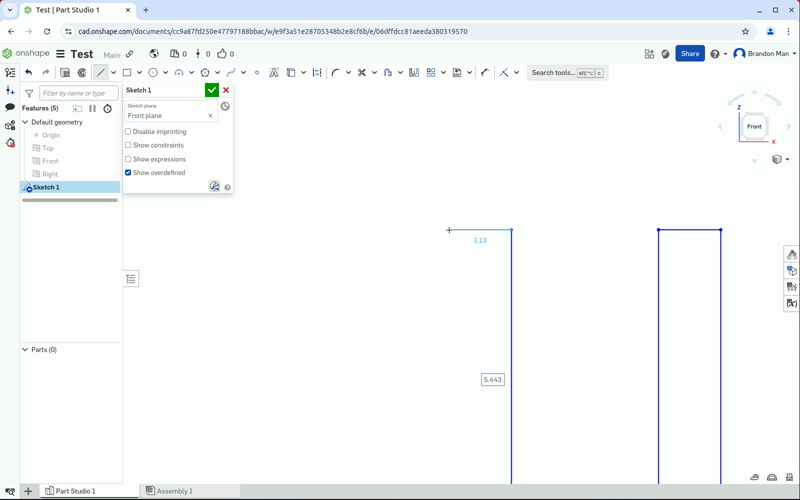
scroll(-6)
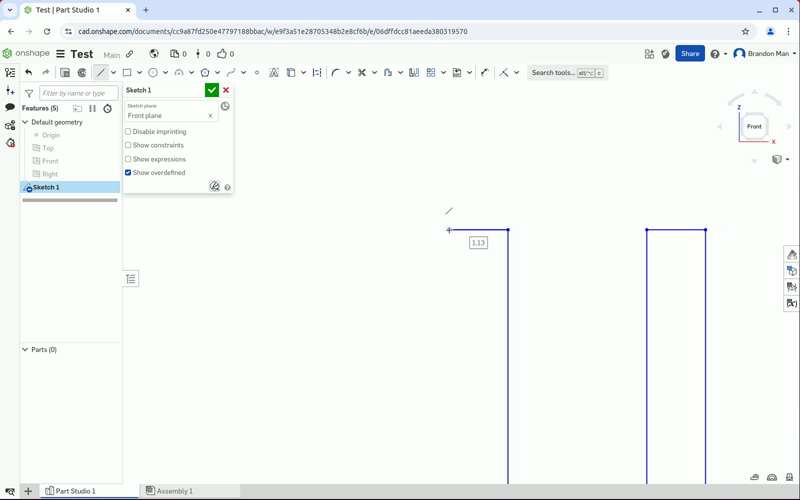
scroll(-6)
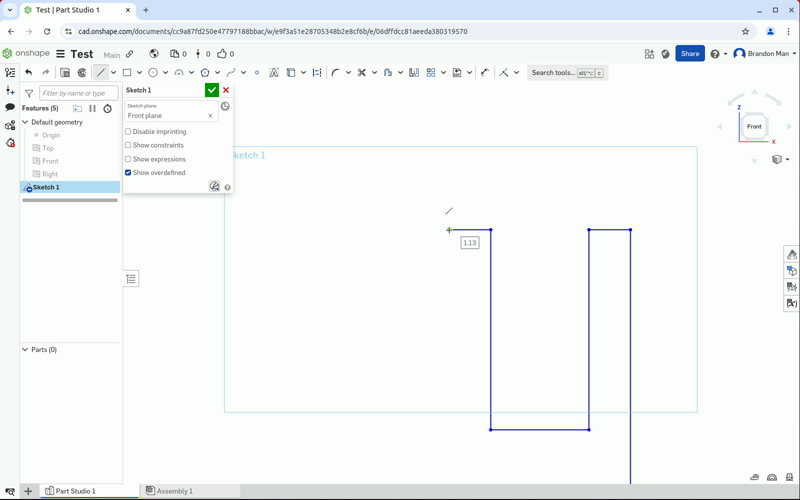
scroll(-6)
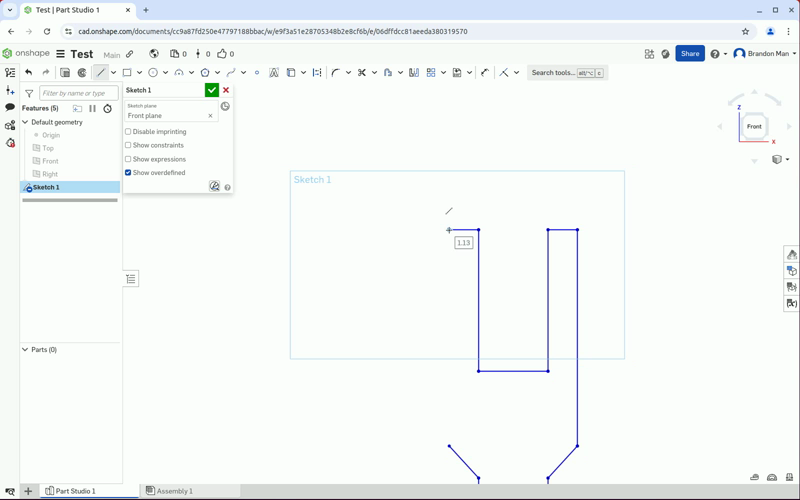
scroll(-6)
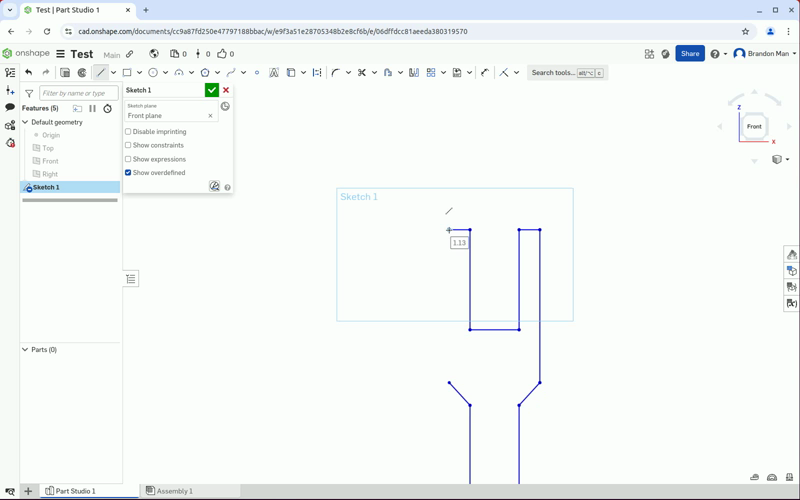
scroll(-6)
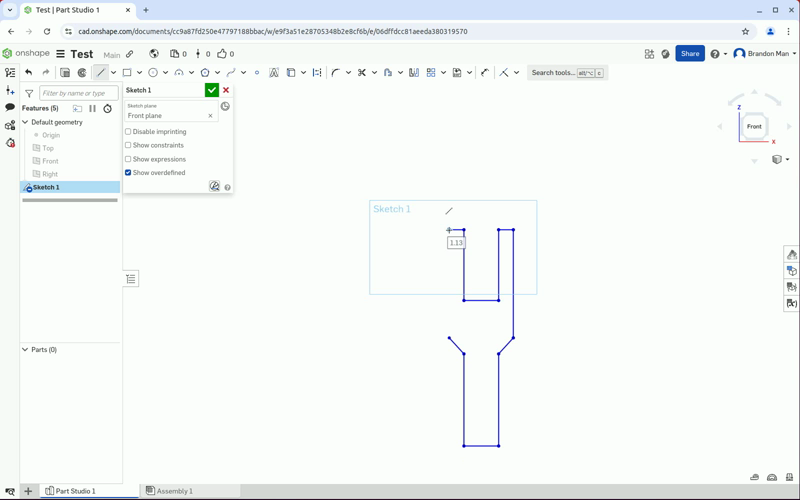
scroll(-6)
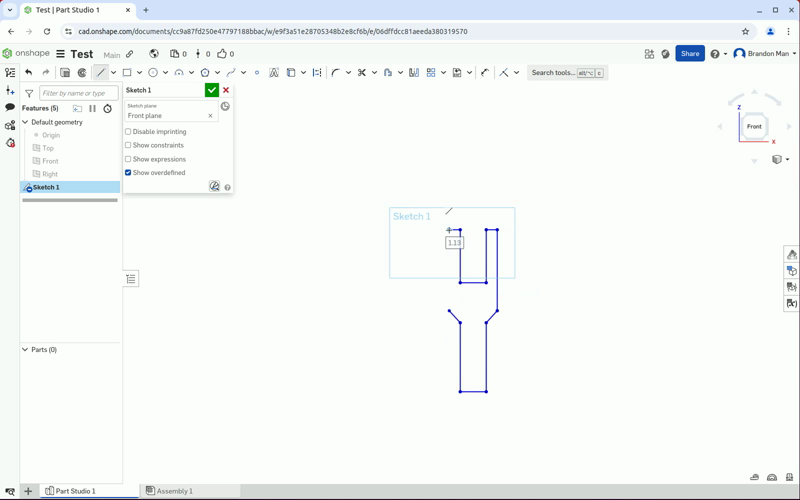
scroll(-6)
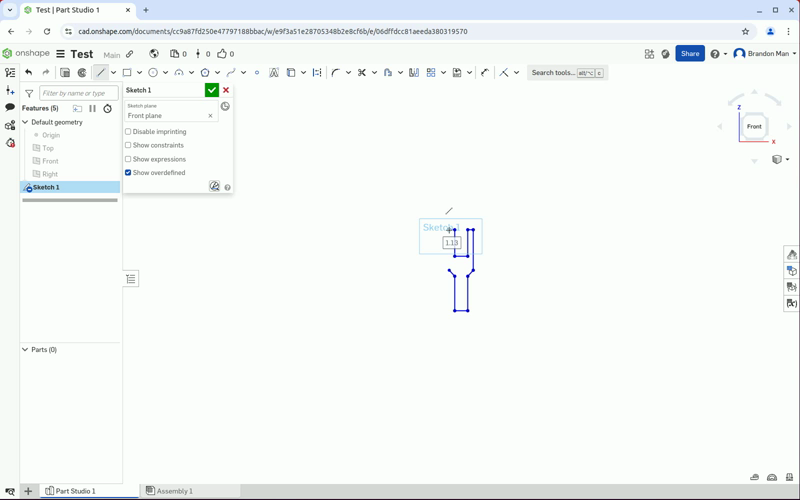
key_up(shift)
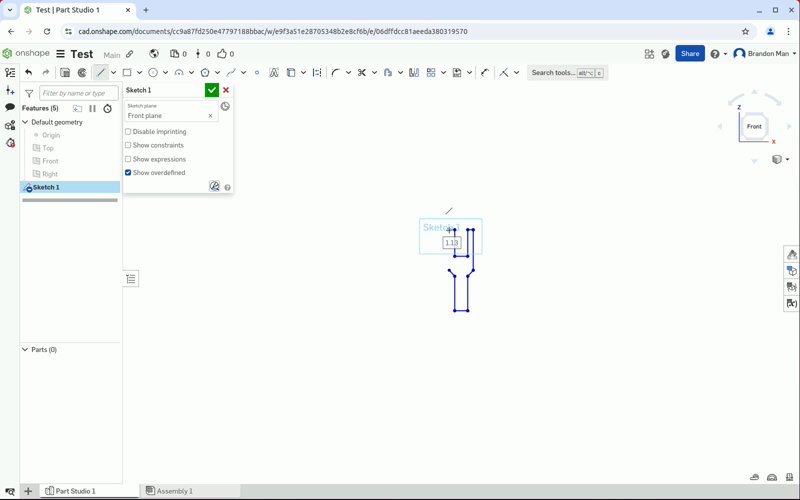
mouse_move(479, 229)
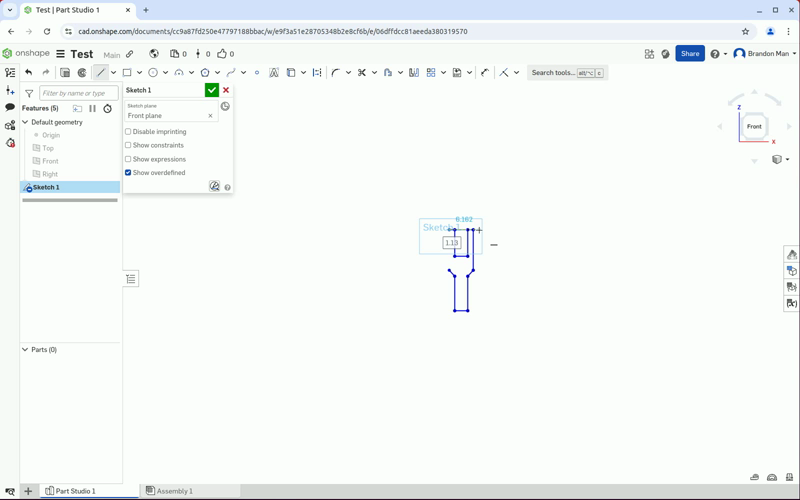
key_down(shift)
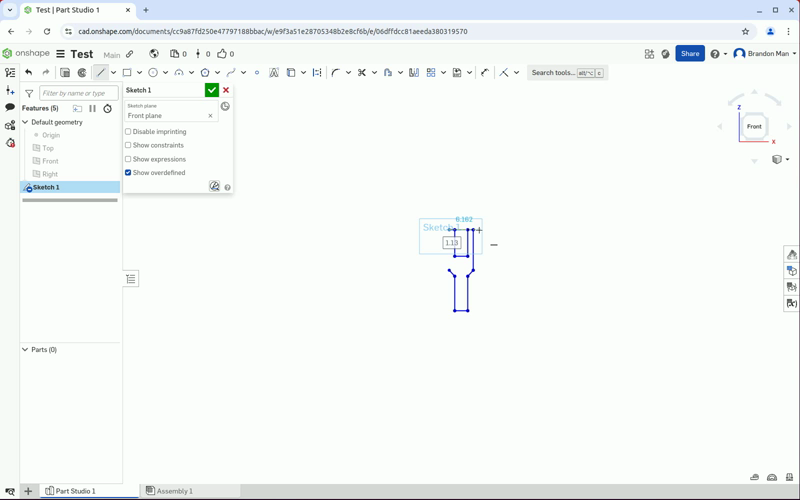
mouse_move(449, 270)
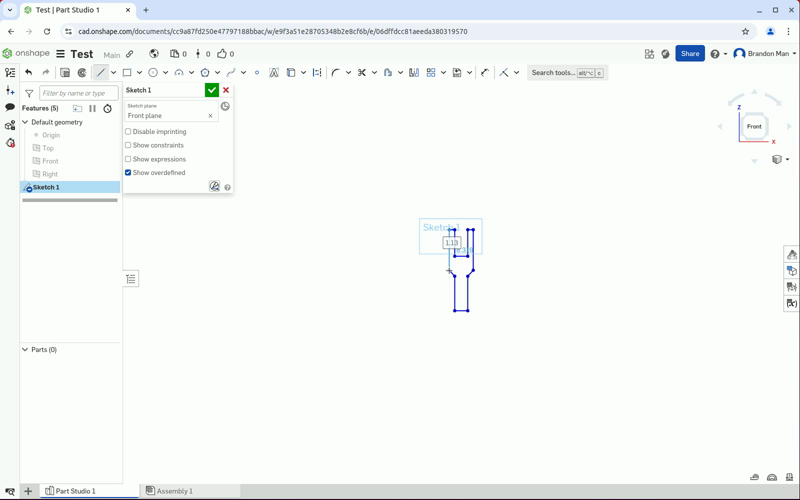
key_up(shift)
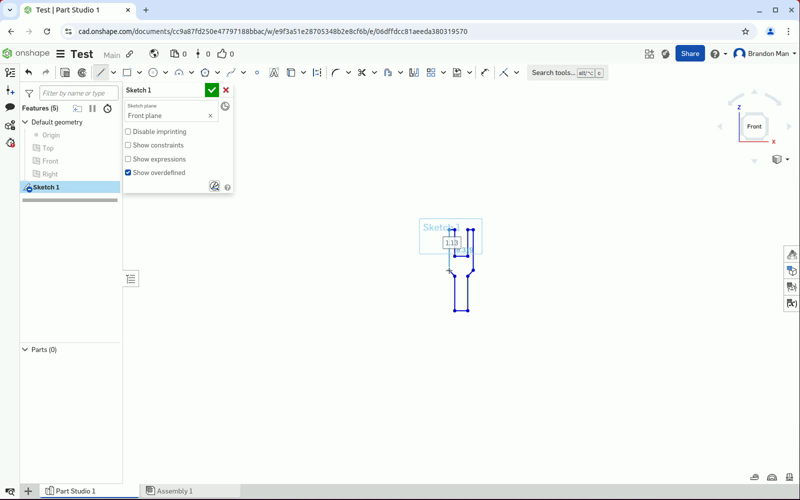
click(449, 270)
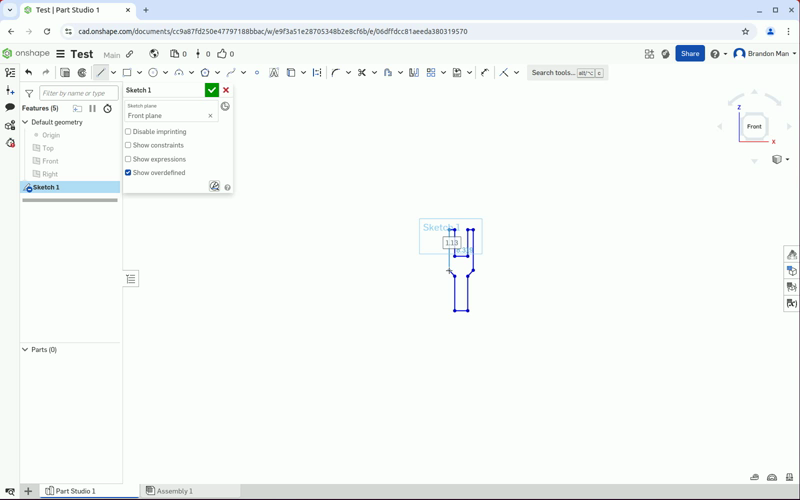
key(esc)
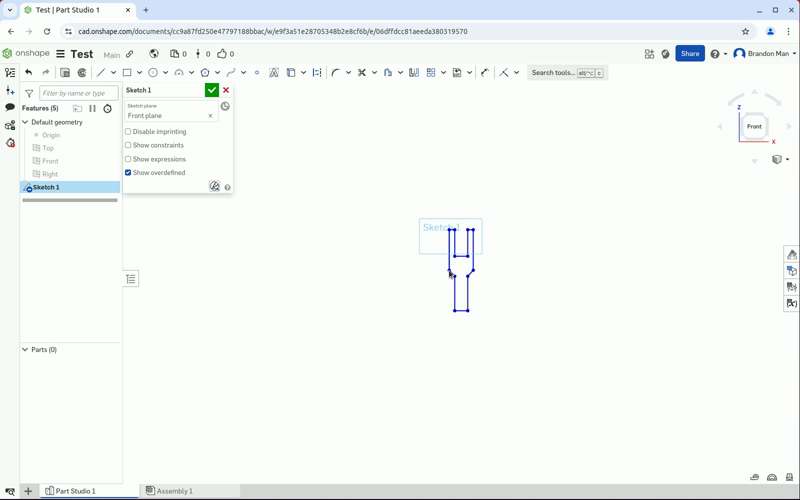
mouse_move(472, 234)
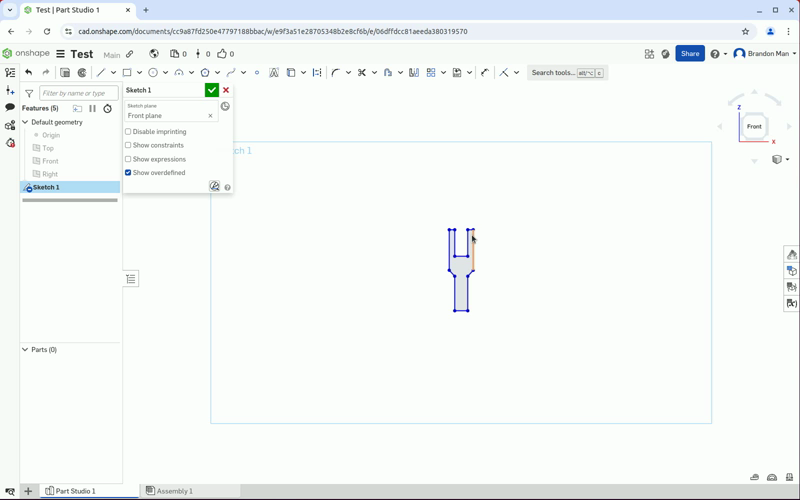
scroll(6)
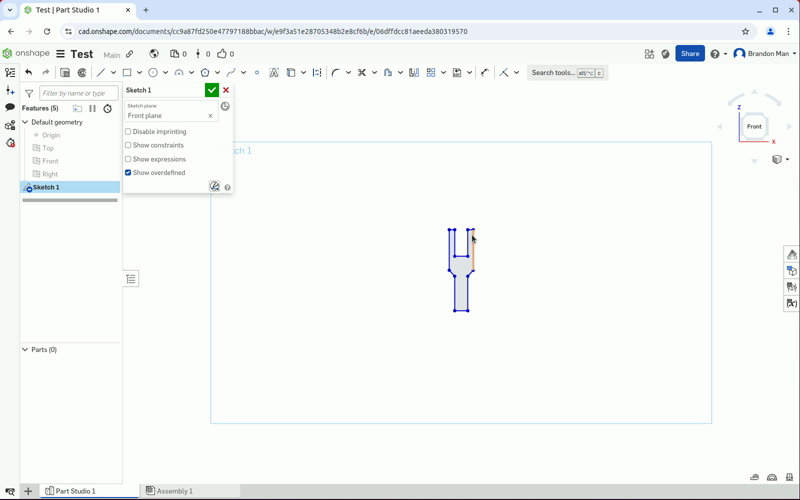
scroll(6)
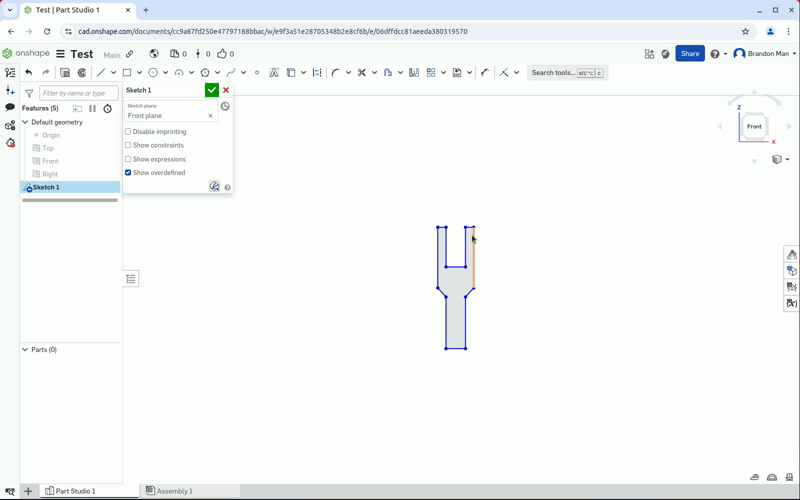
scroll(6)
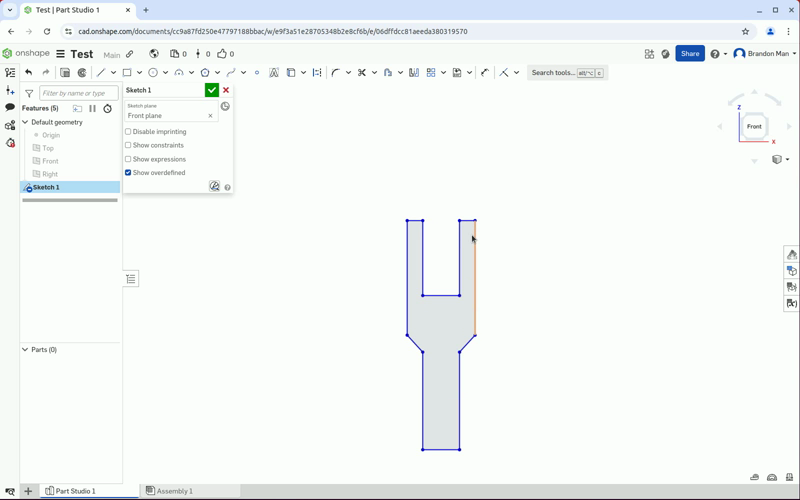
scroll(6)
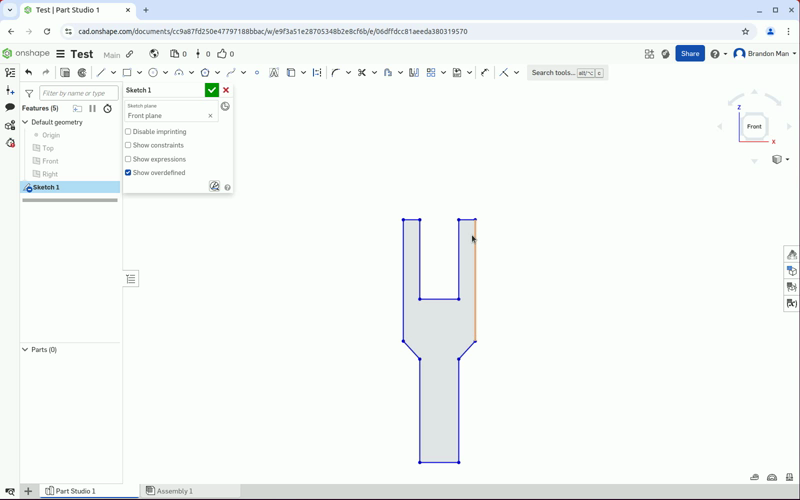
scroll(6)
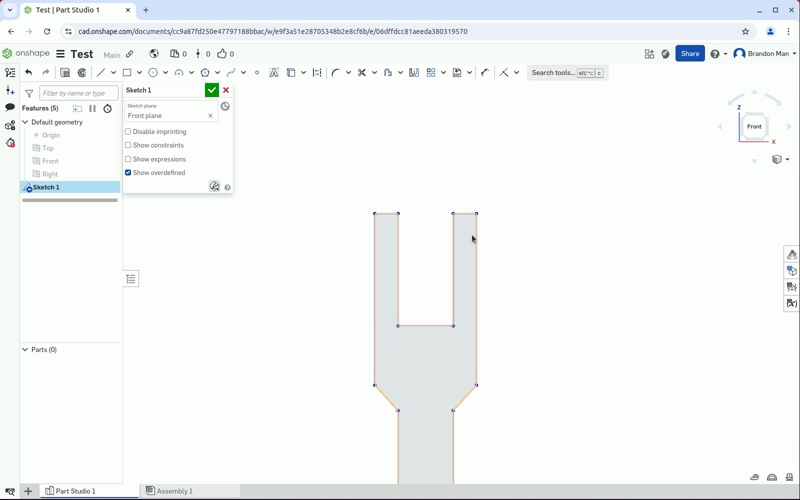
scroll(6)
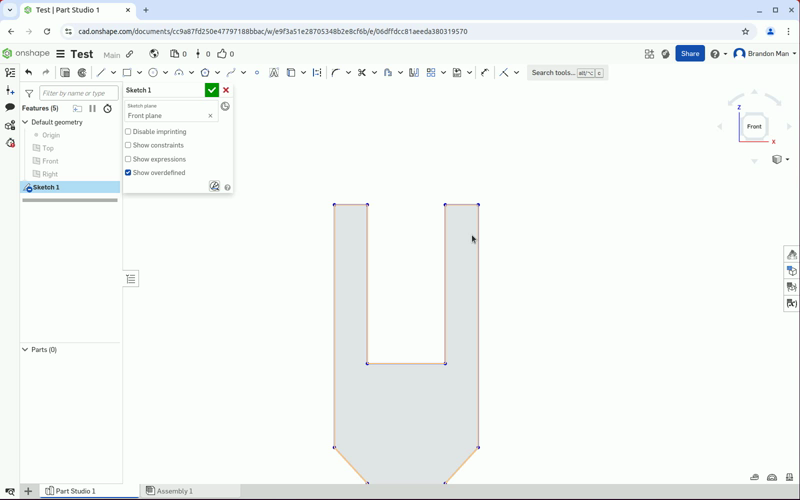
scroll(6)
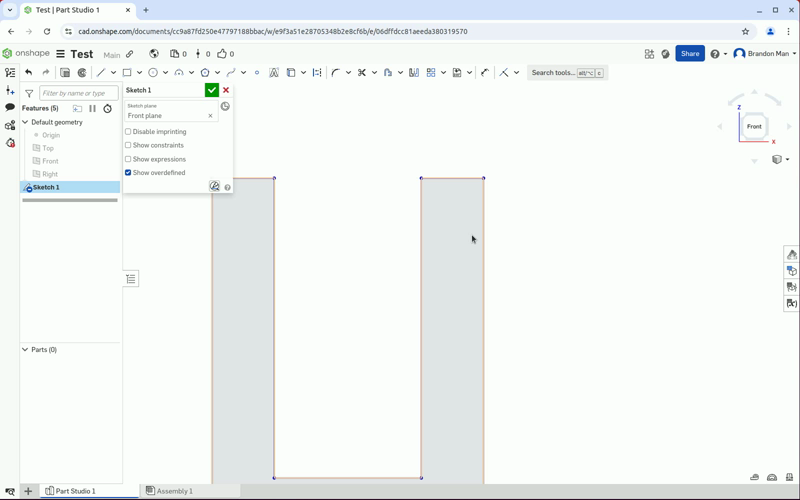
click(472, 234)
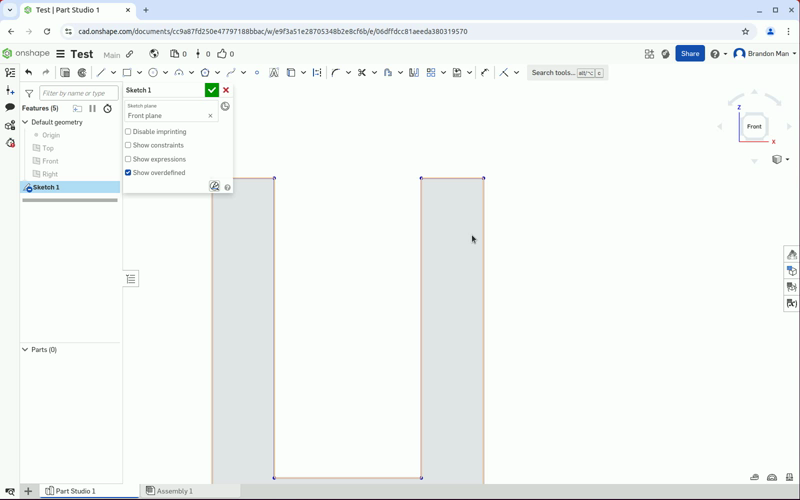
scroll(-6)
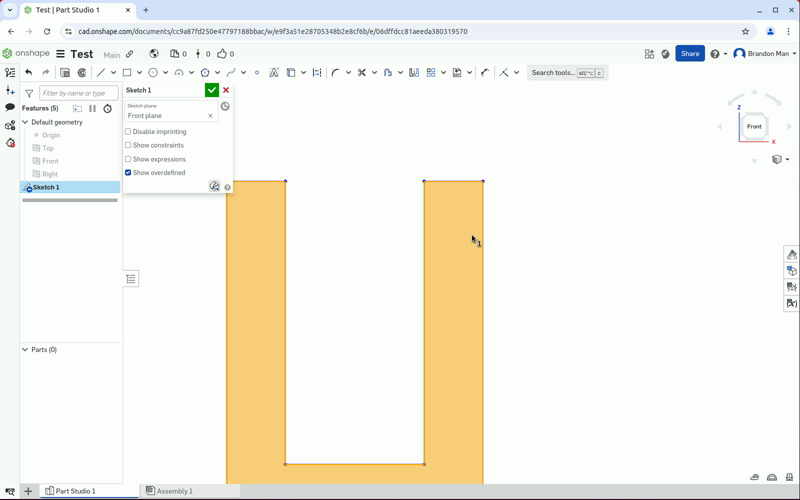
scroll(-6)
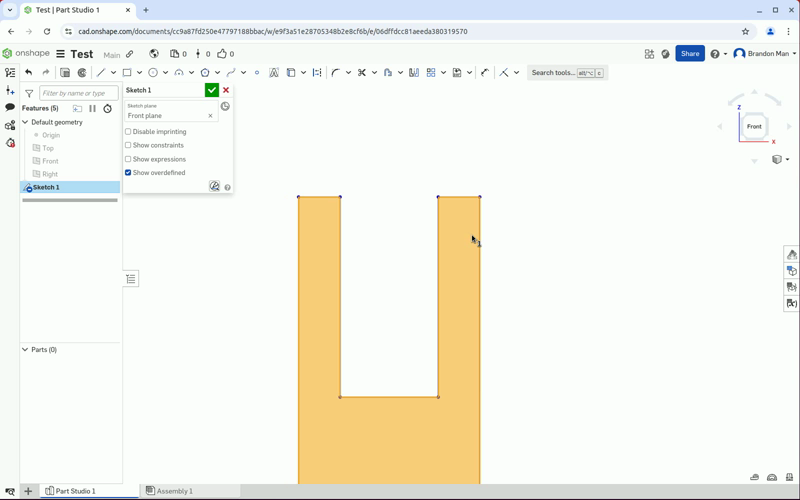
scroll(-6)
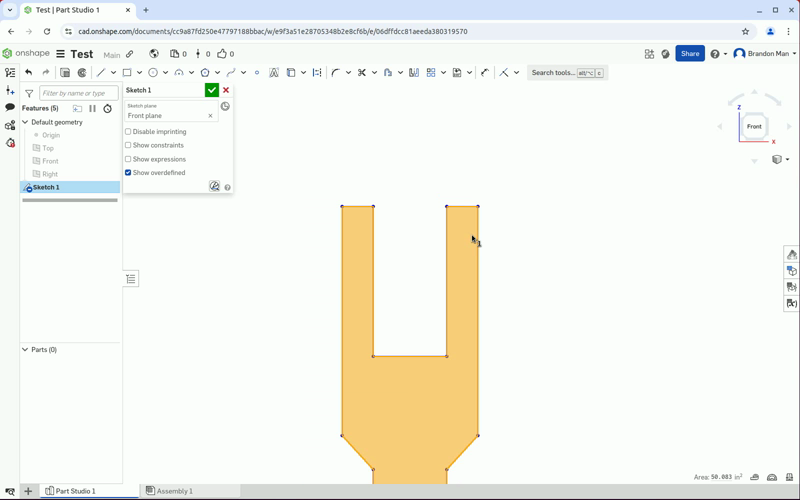
scroll(-6)
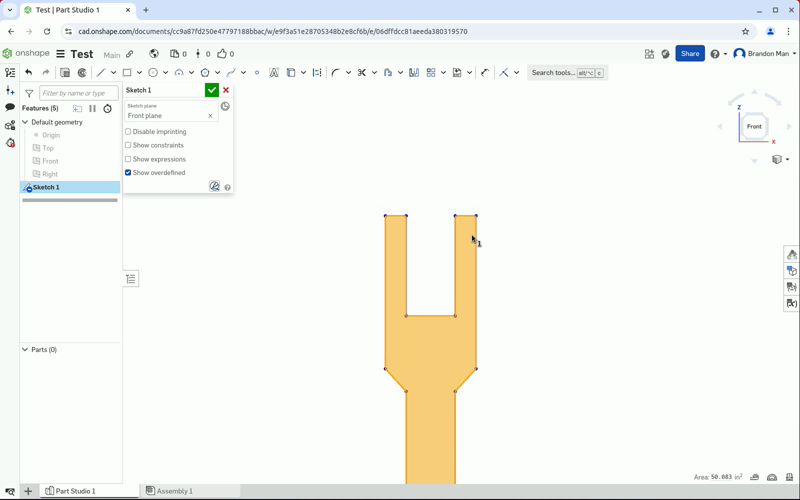
scroll(-6)
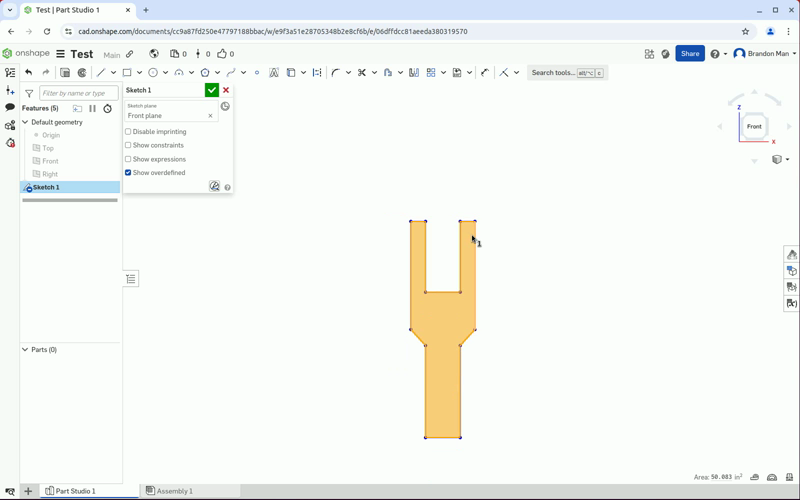
scroll(-6)
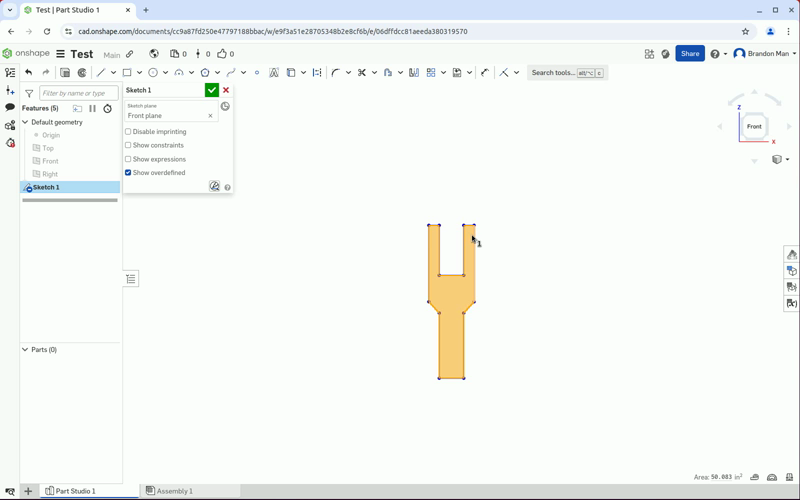
scroll(-6)
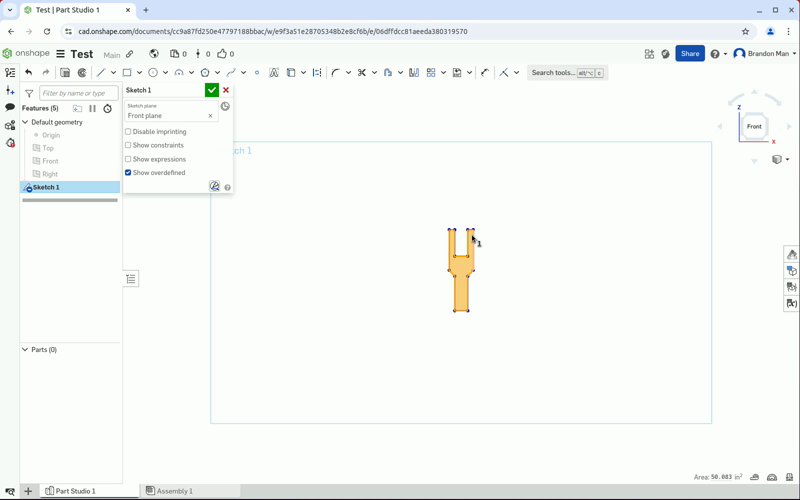
mouse_move(73, 352)
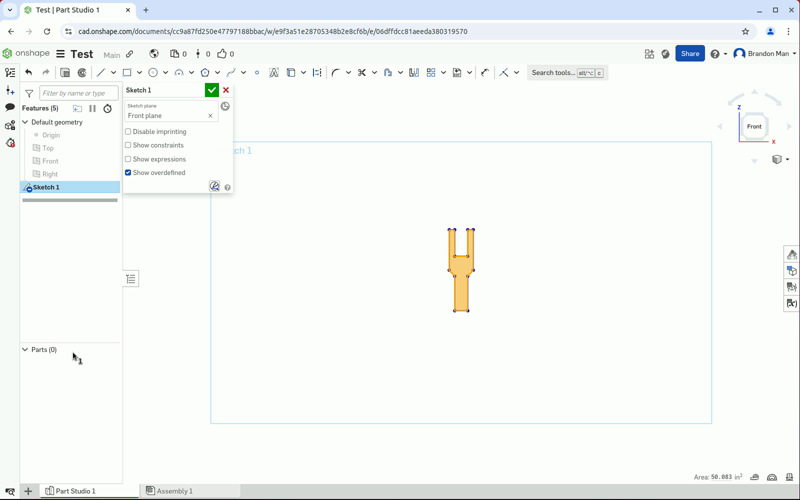
key(shift+y)
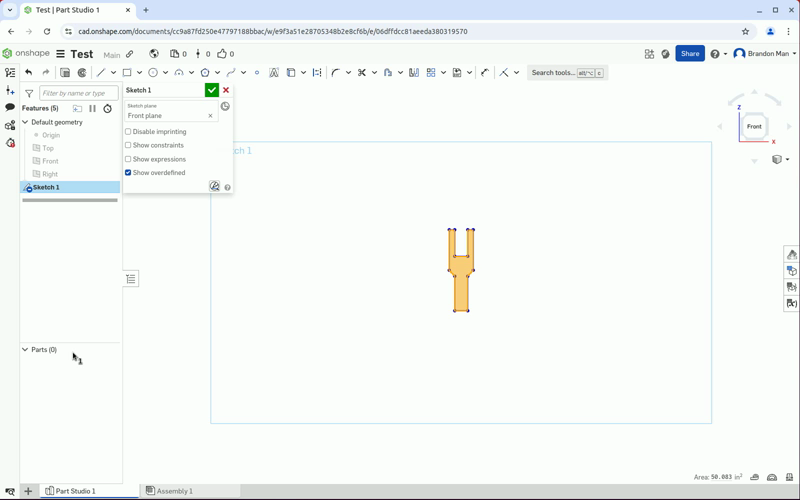
key(shift+e)
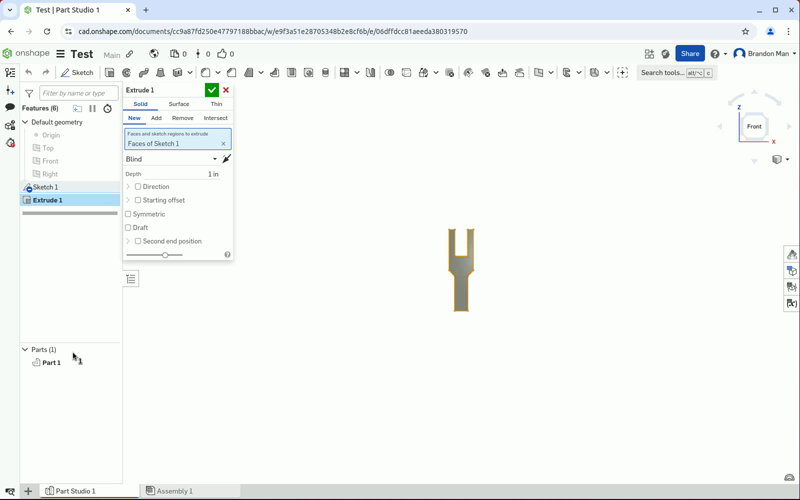
mouse_move(143, 106)
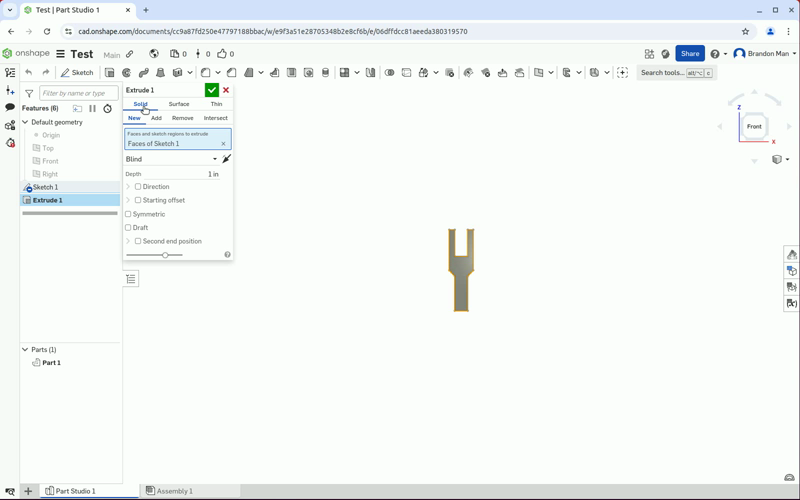
click(143, 106)
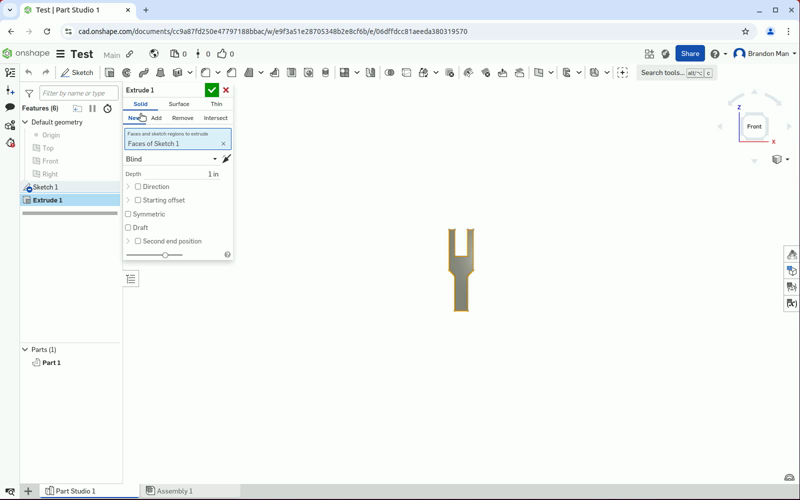
mouse_move(137, 120)
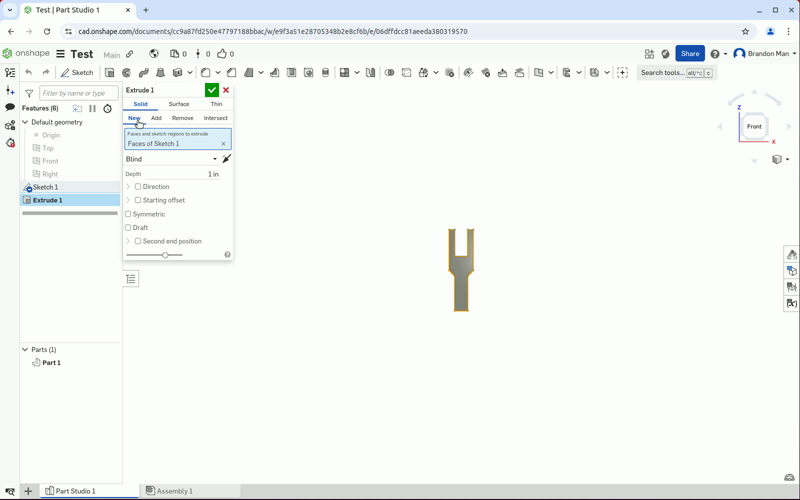
click(137, 120)
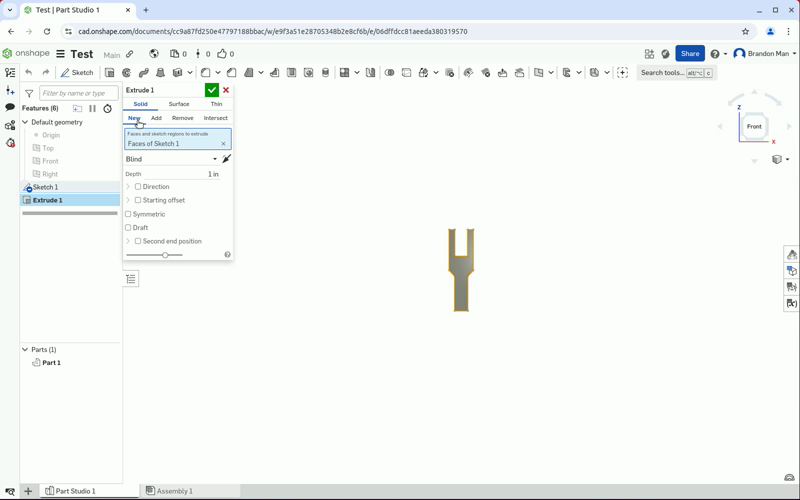
key(tab, 4)
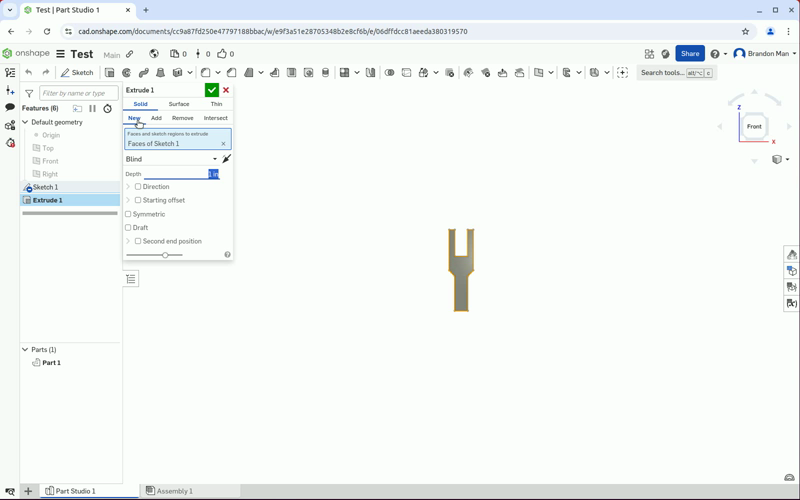
text(4.333)
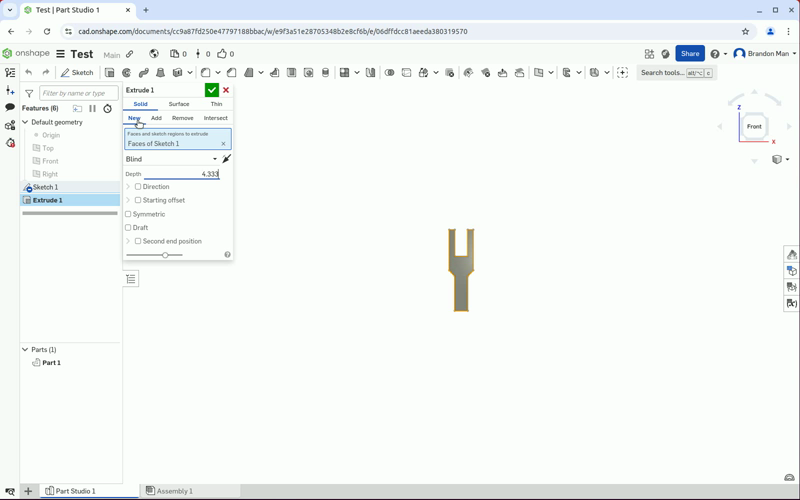
key(enter)
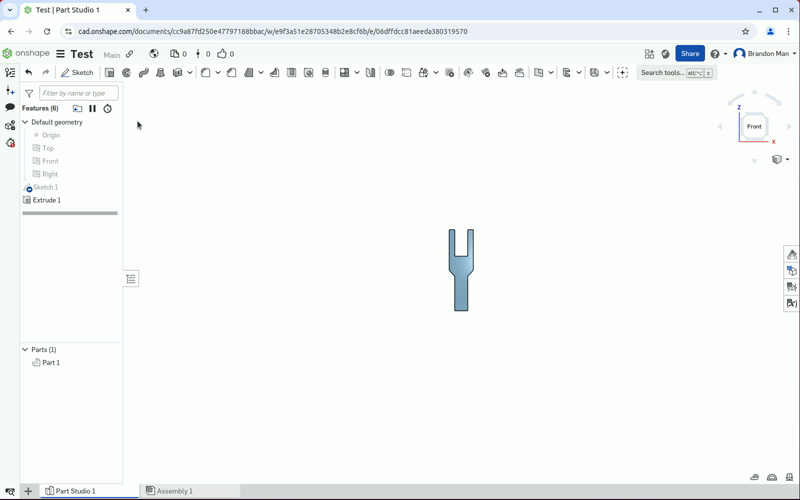
key(shift+h)
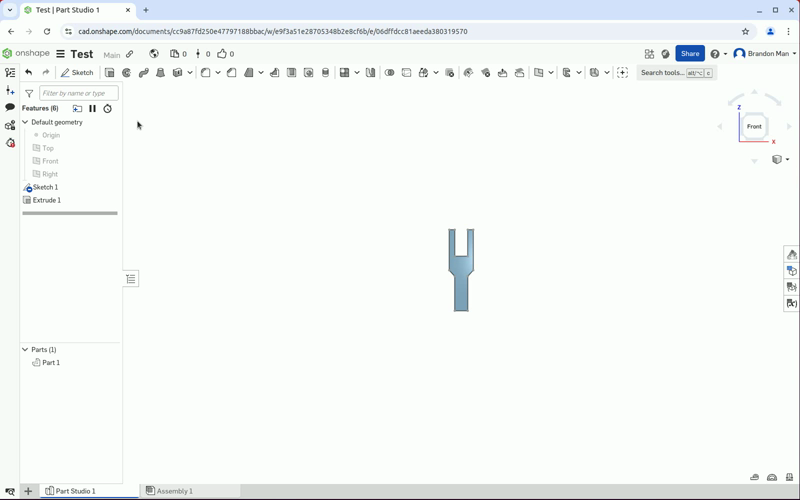
key(shift+h)
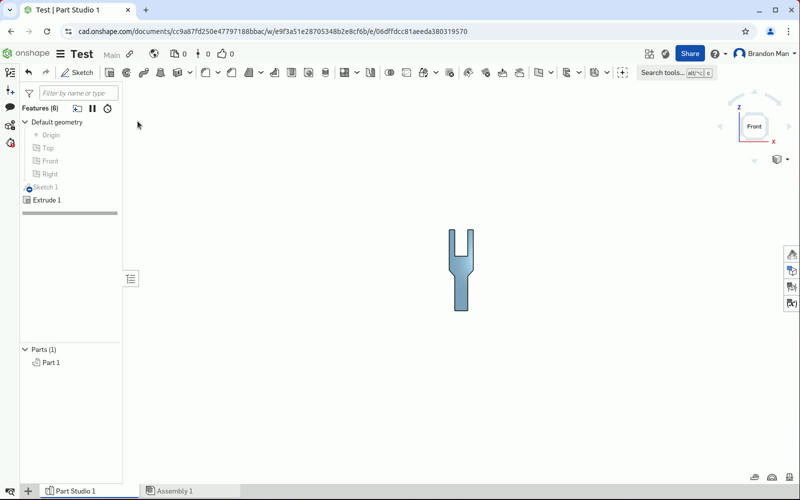
mouse_move(73, 189)
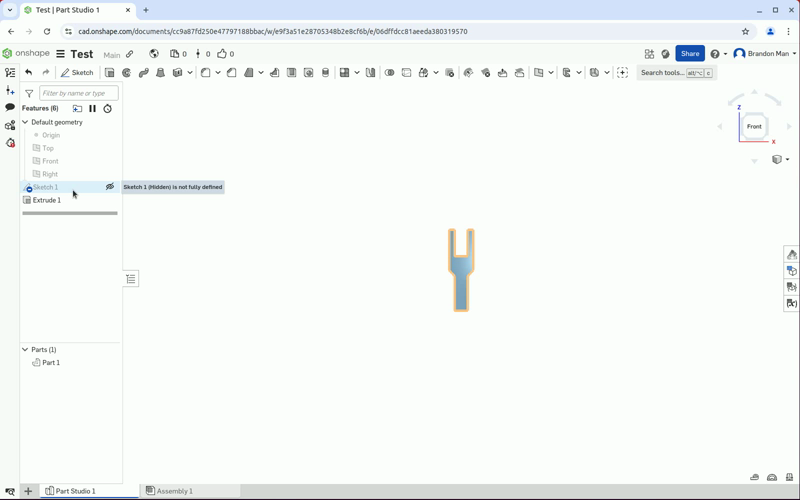
click(73, 189)
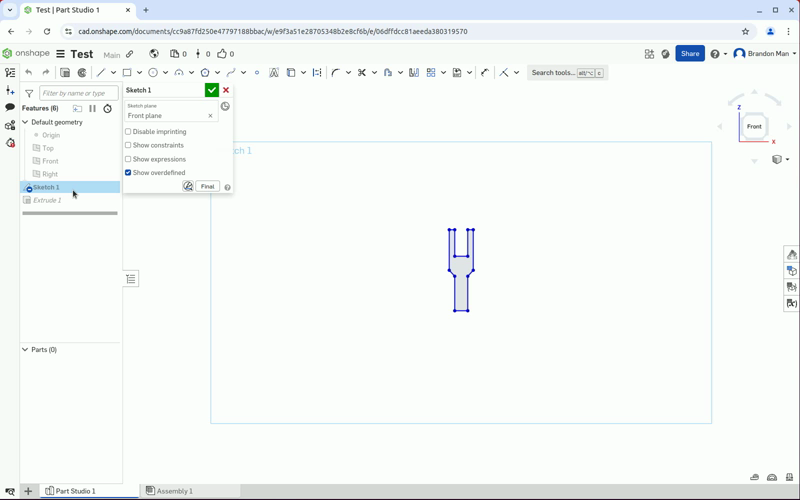
mouse_move(229, 92)
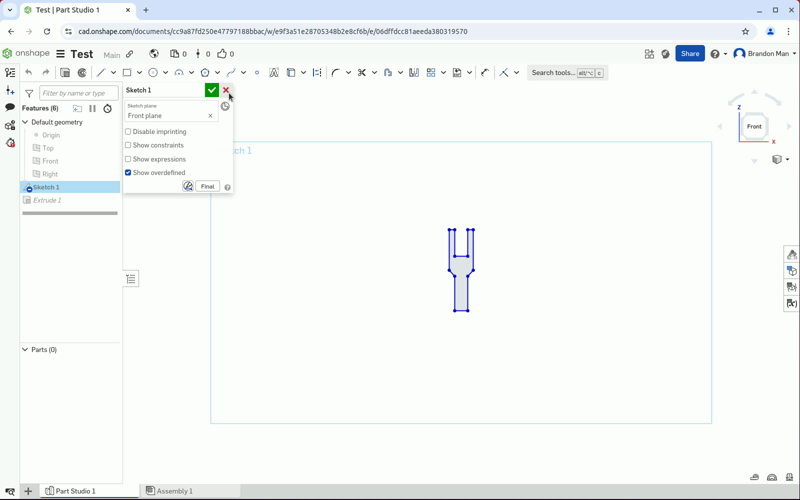
click(229, 92)
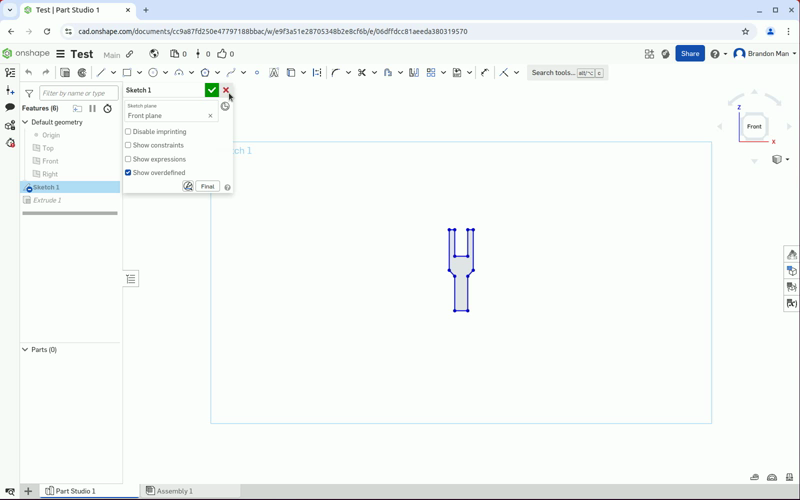
key(shift+s)
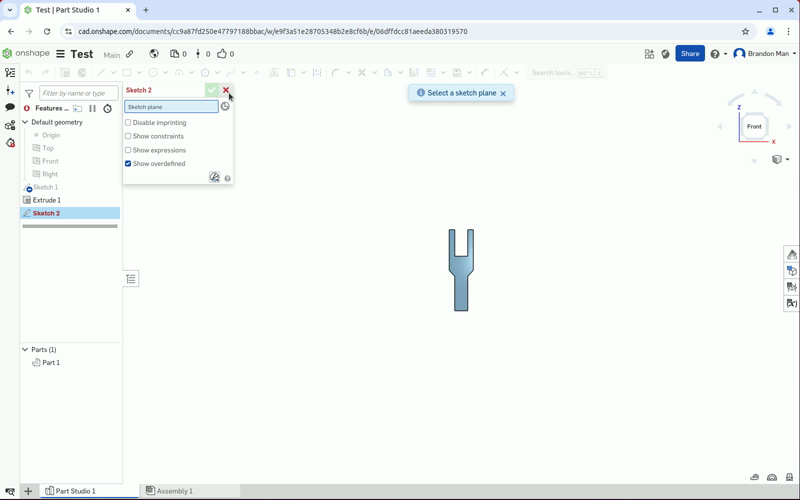
mouse_move(73, 163)
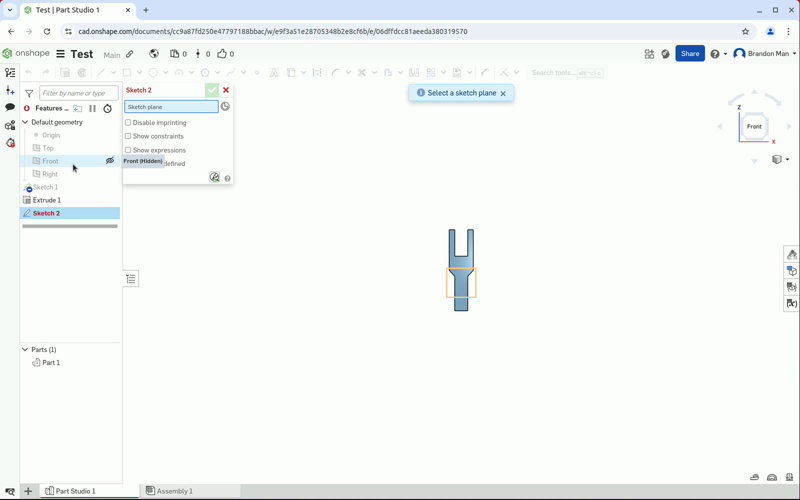
click(73, 163)
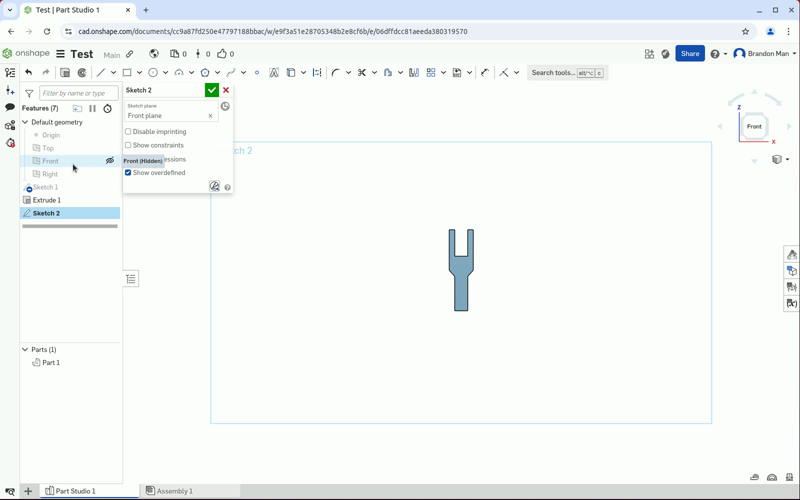
mouse_move(73, 352)
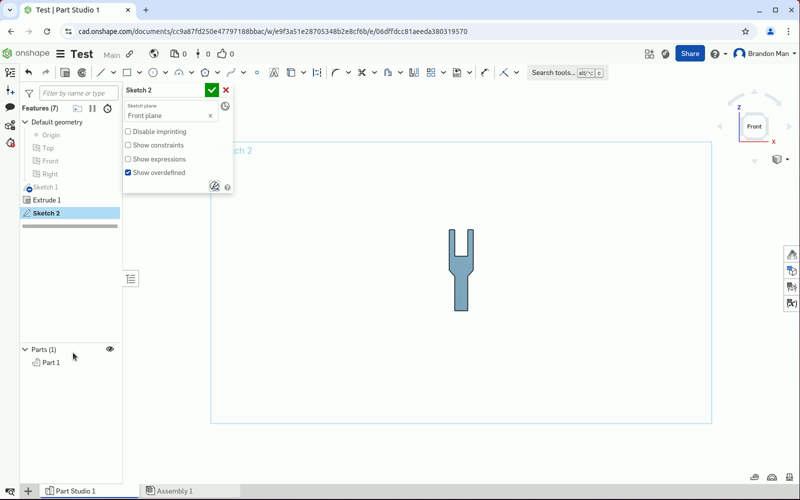
key(y)
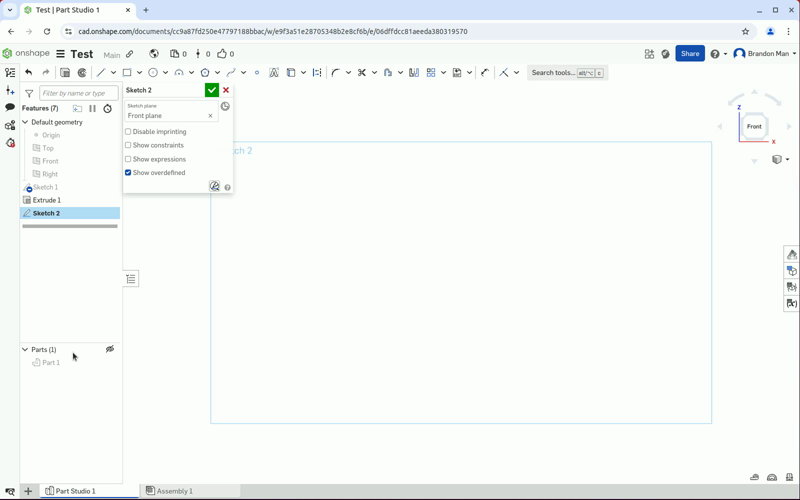
key(l)
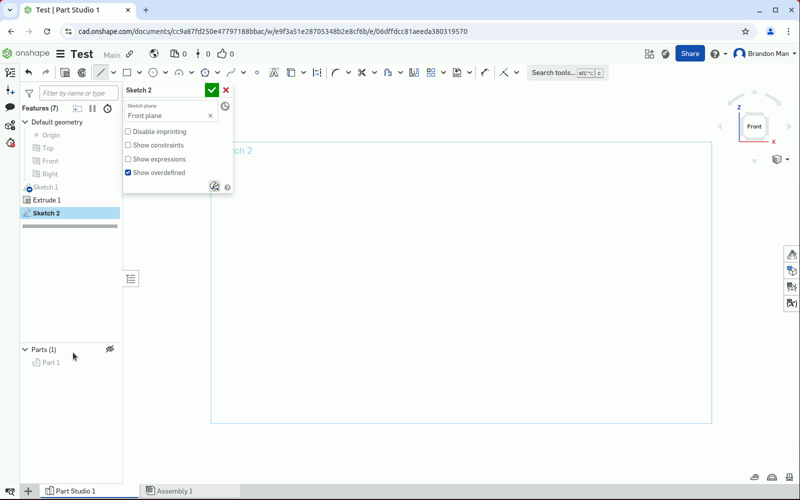
key_down(shift)
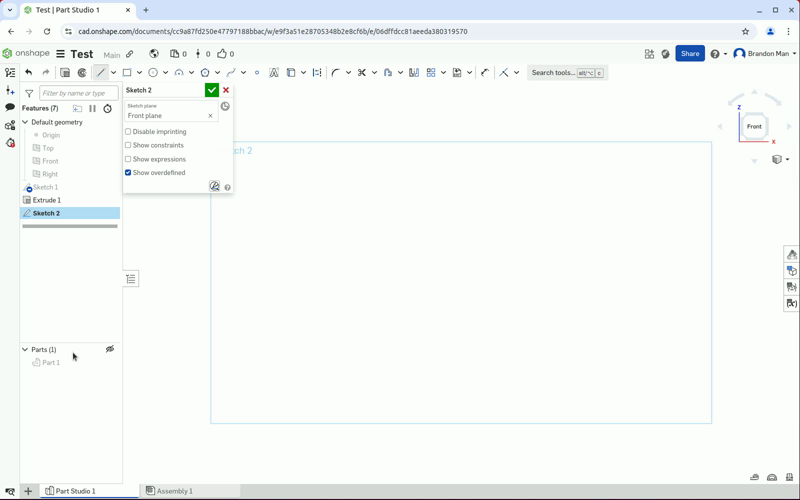
mouse_move(499, 270)
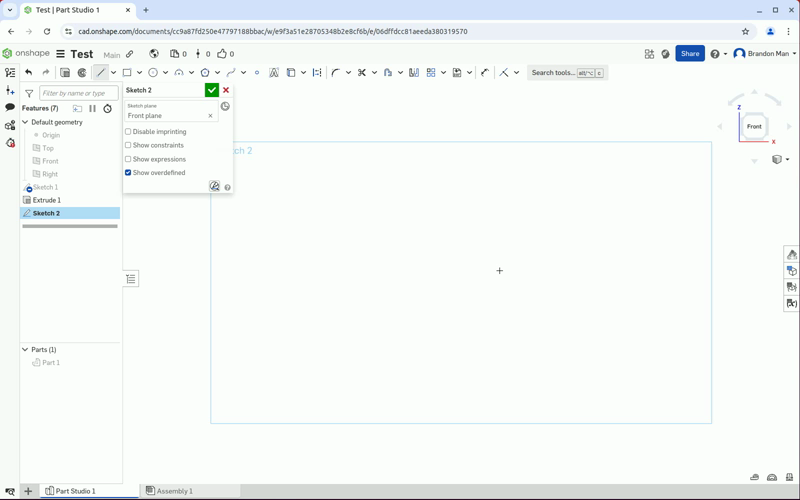
click(499, 270)
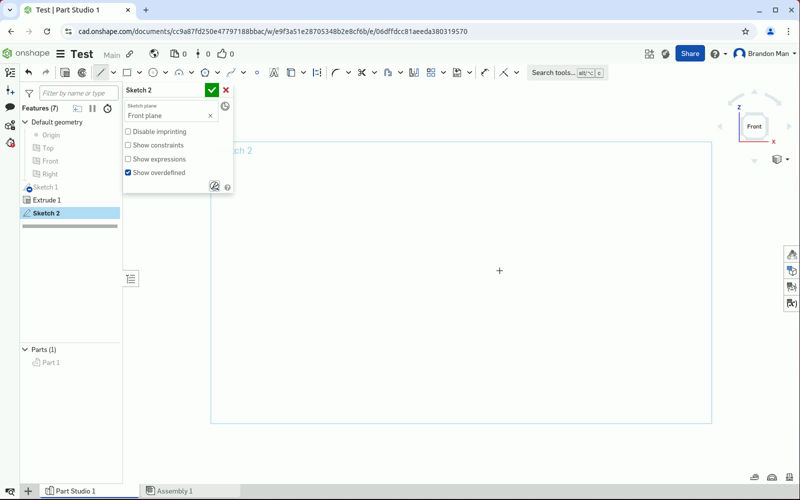
key_up(shift)
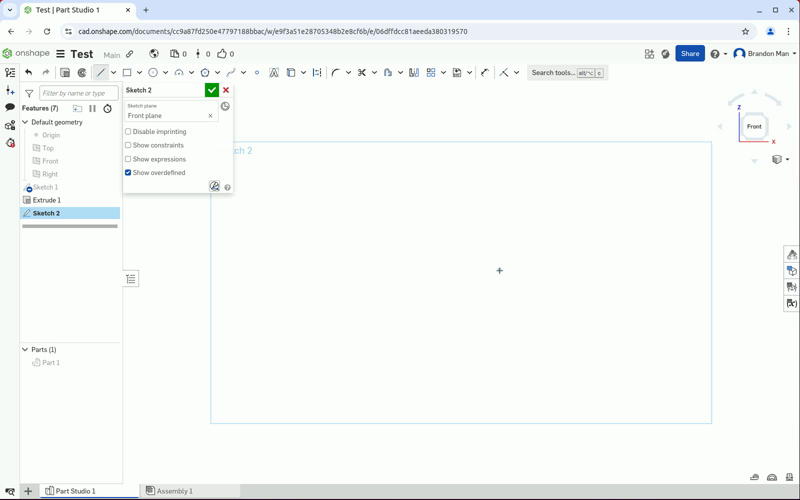
key_down(shift)
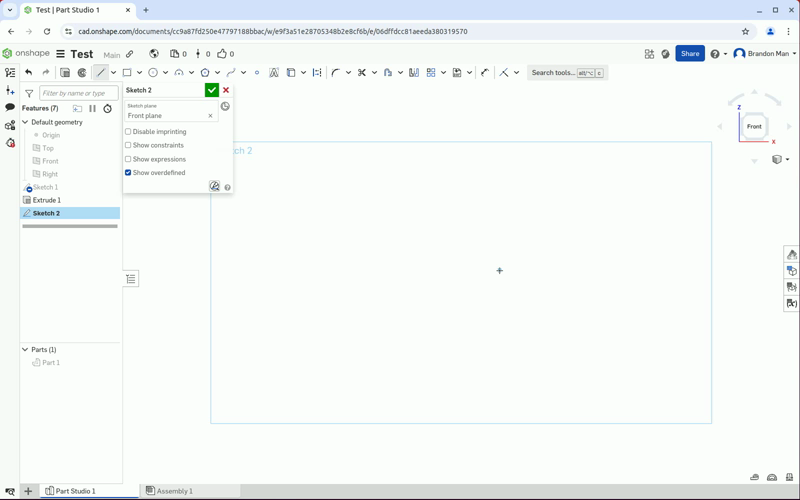
mouse_move(529, 270)
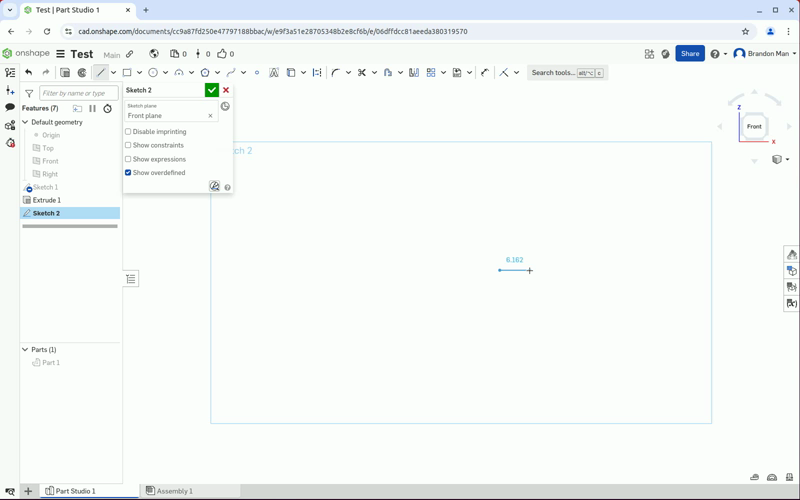
mouse_move(505, 275)
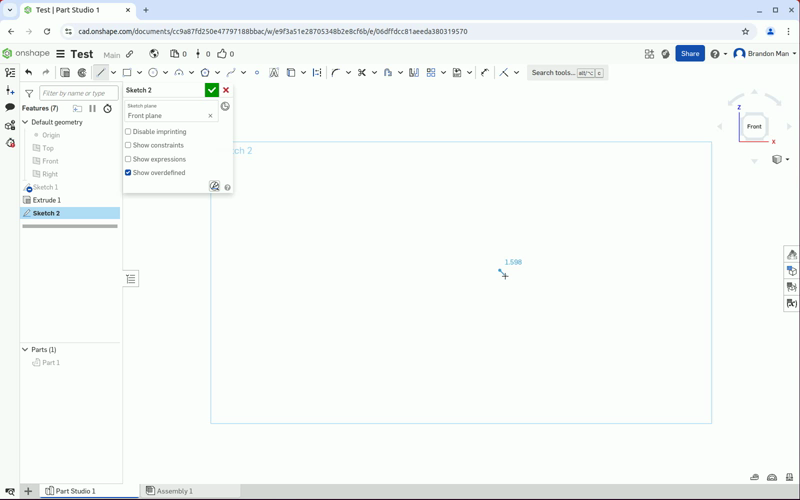
click(505, 275)
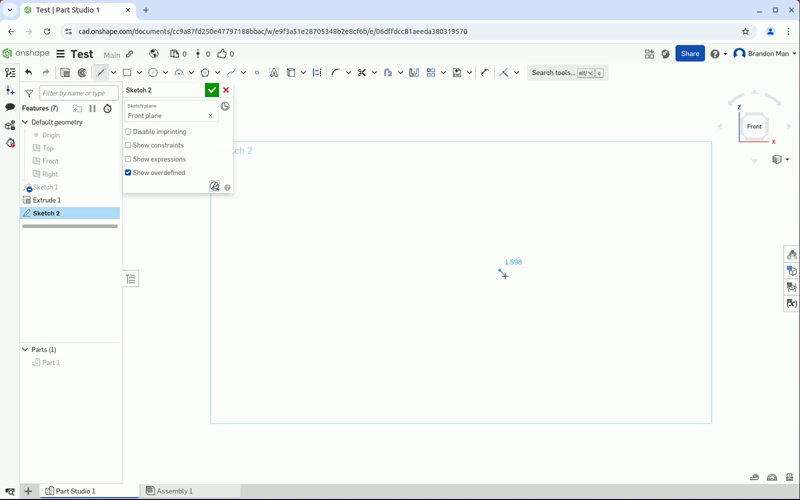
key_up(shift)
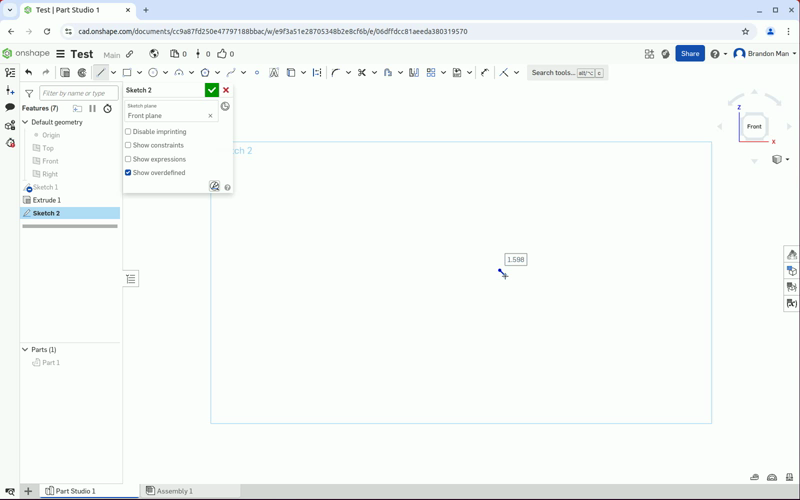
key_down(shift)
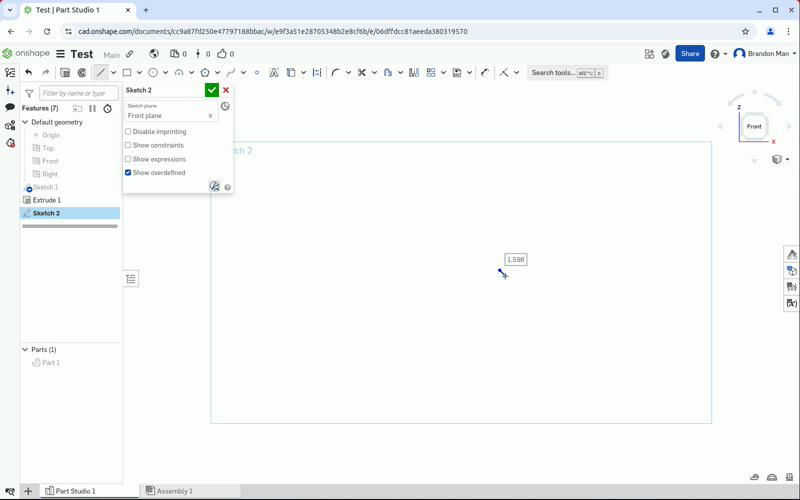
mouse_move(505, 336)
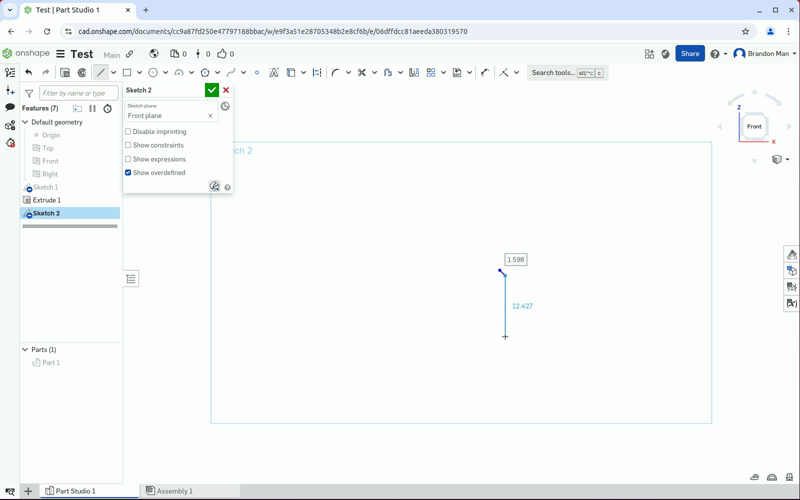
click(505, 336)
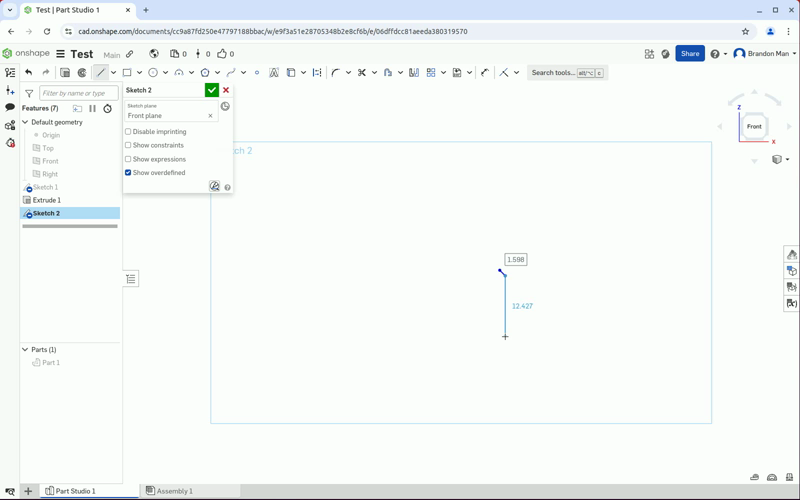
key_up(shift)
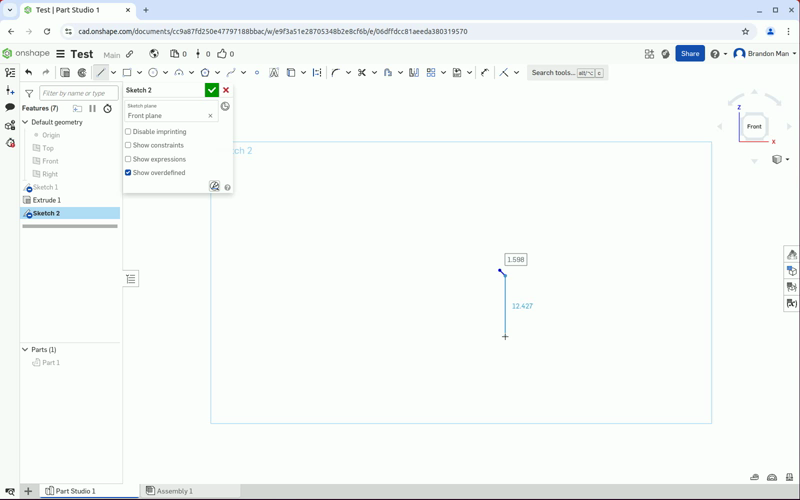
key_down(shift)
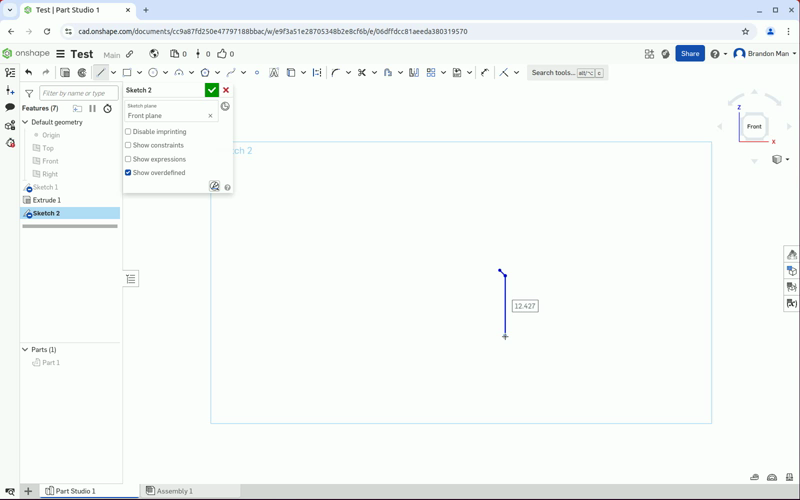
mouse_move(535, 336)
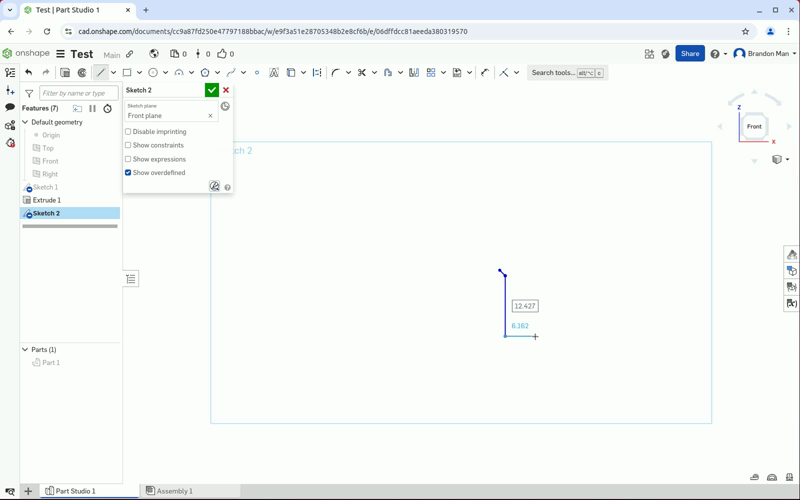
mouse_move(518, 336)
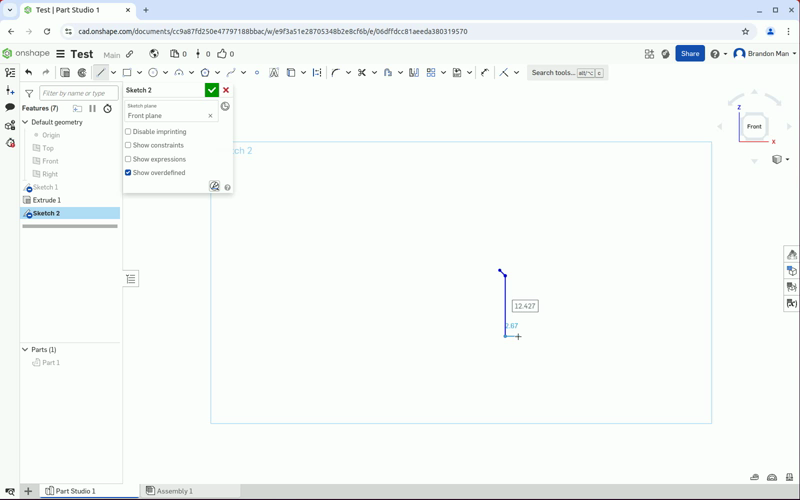
click(518, 336)
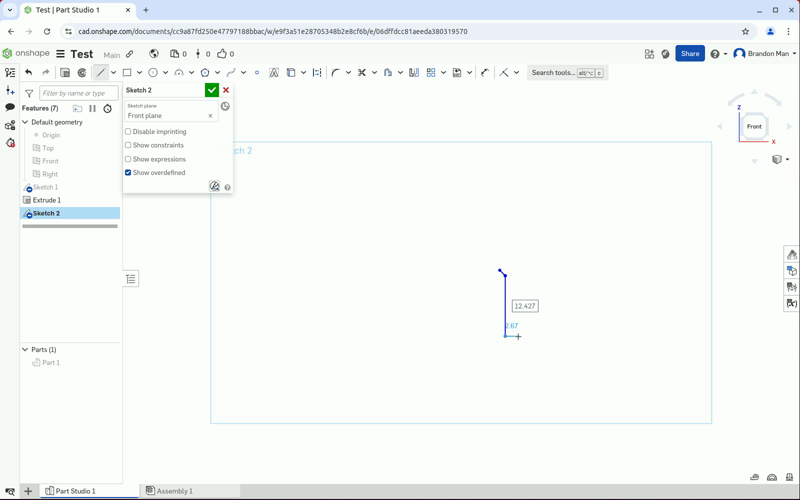
key_up(shift)
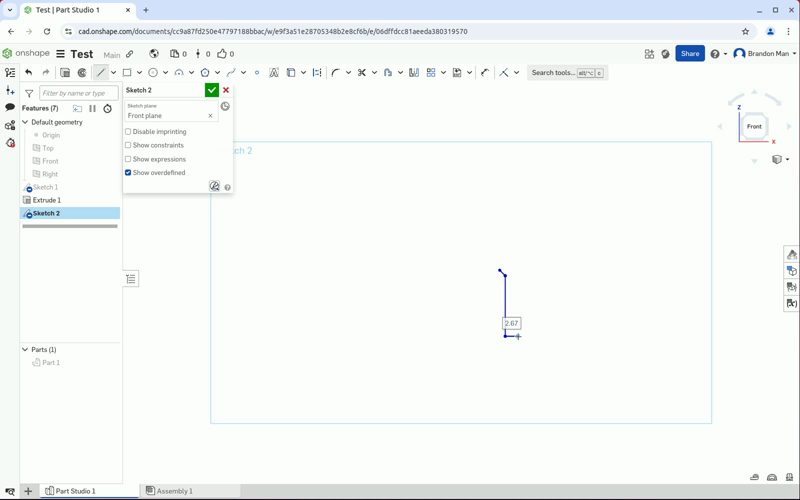
key_down(shift)
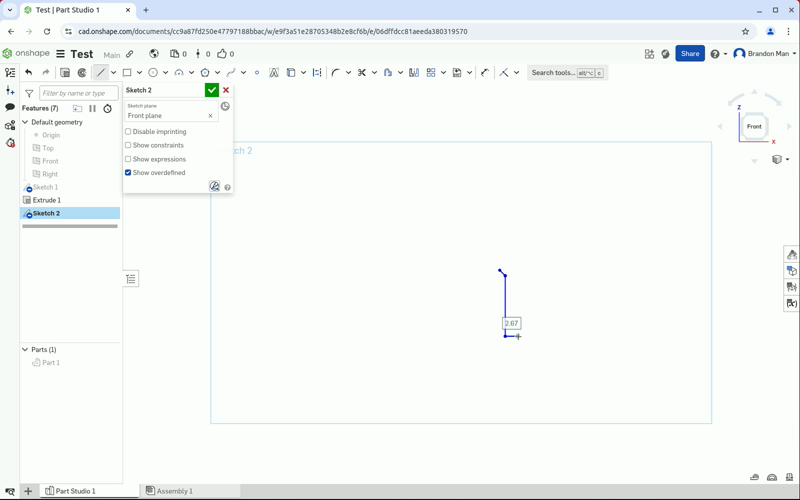
mouse_move(518, 275)
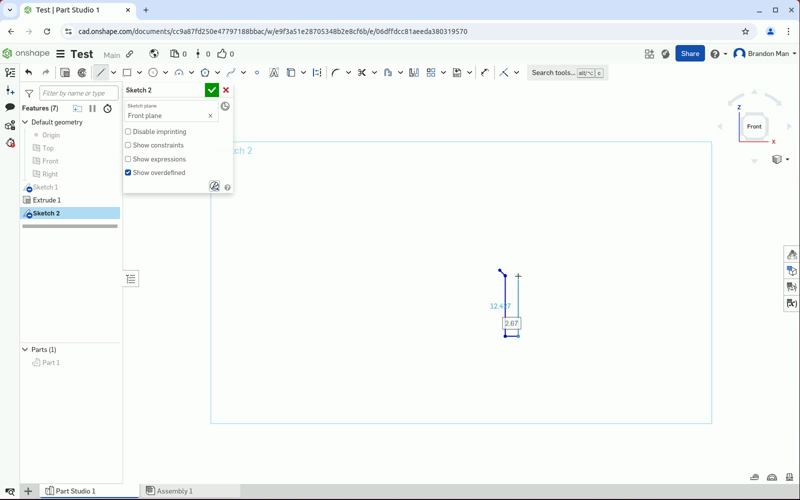
click(518, 275)
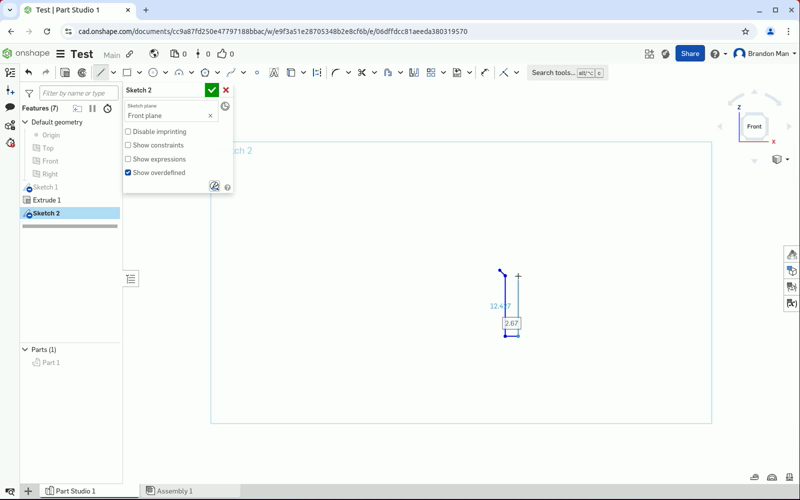
key_up(shift)
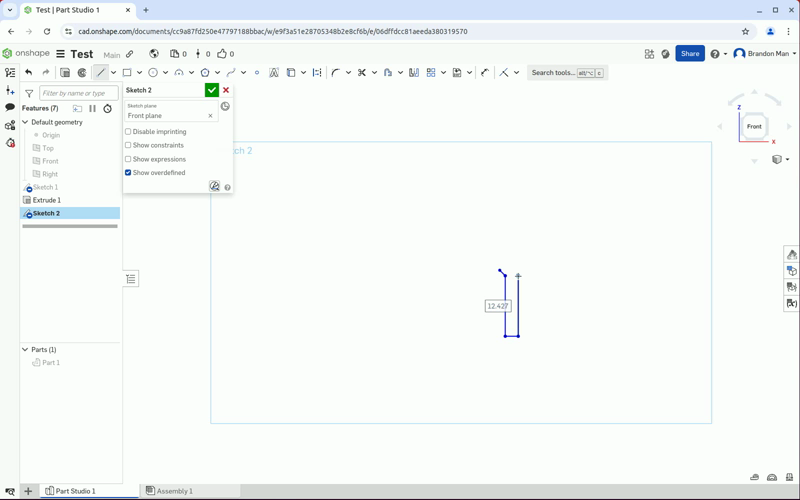
key_down(shift)
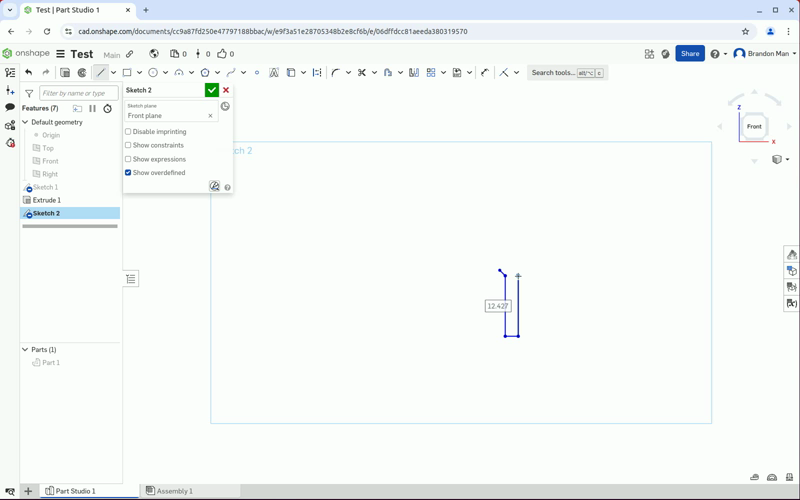
mouse_move(548, 275)
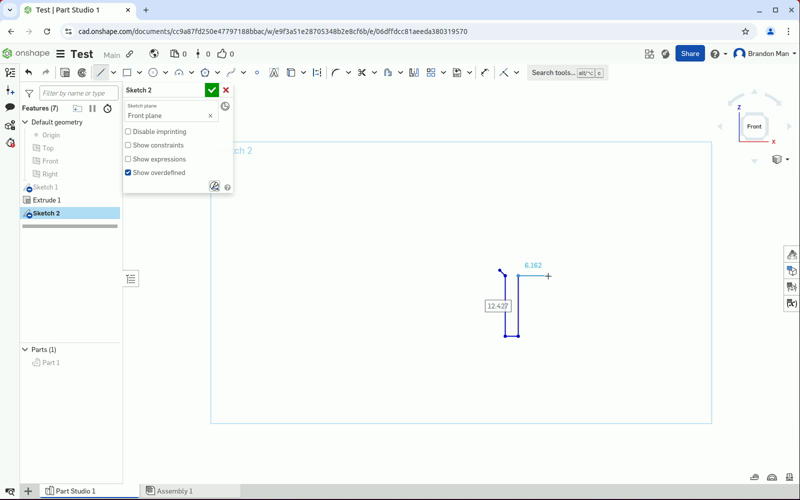
mouse_move(523, 270)
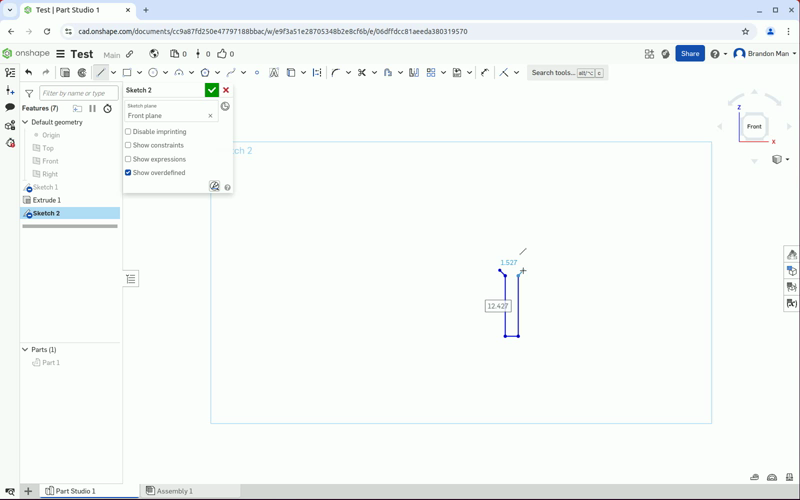
scroll(6)
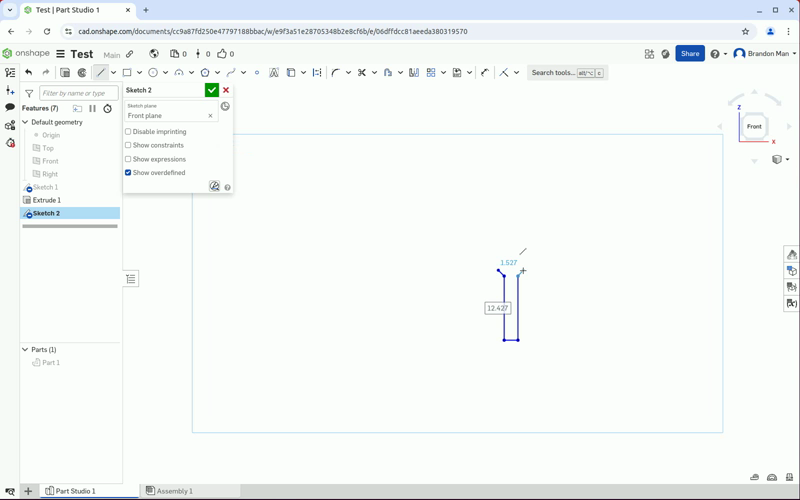
scroll(6)
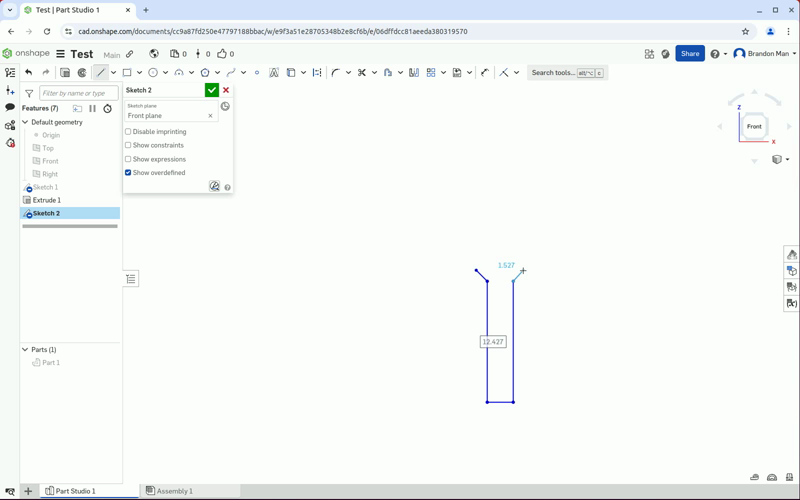
scroll(6)
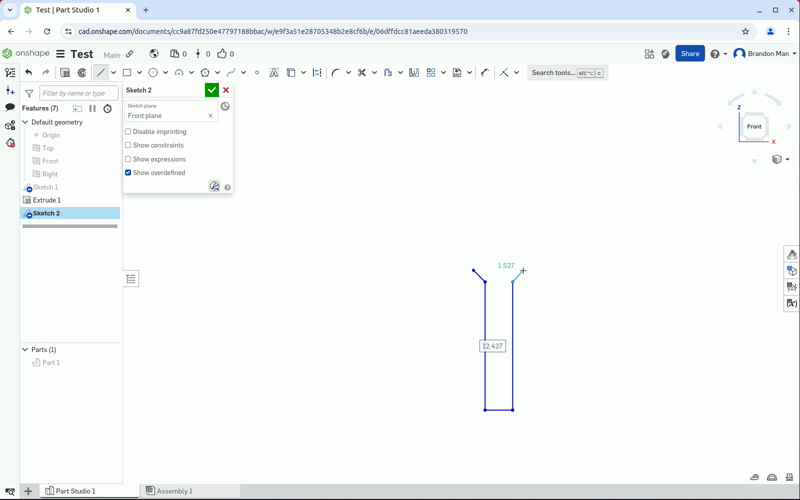
scroll(6)
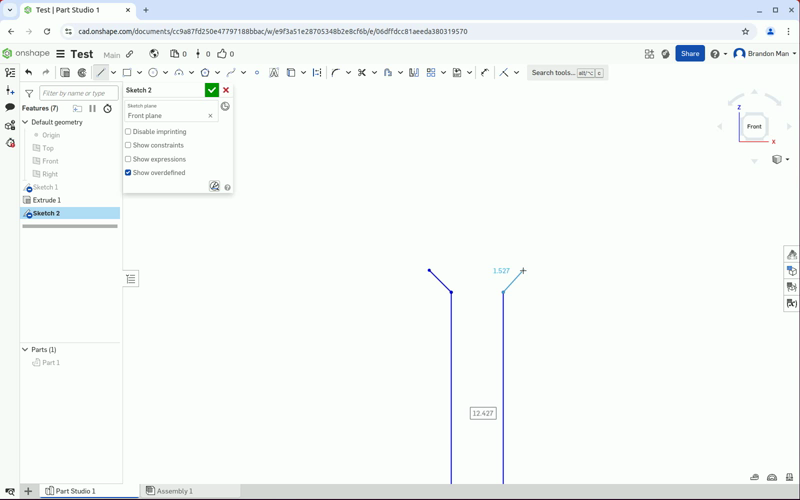
scroll(6)
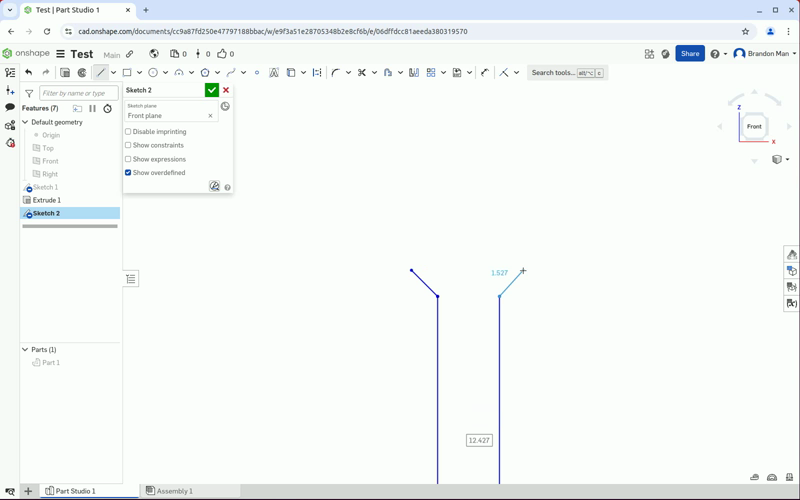
scroll(6)
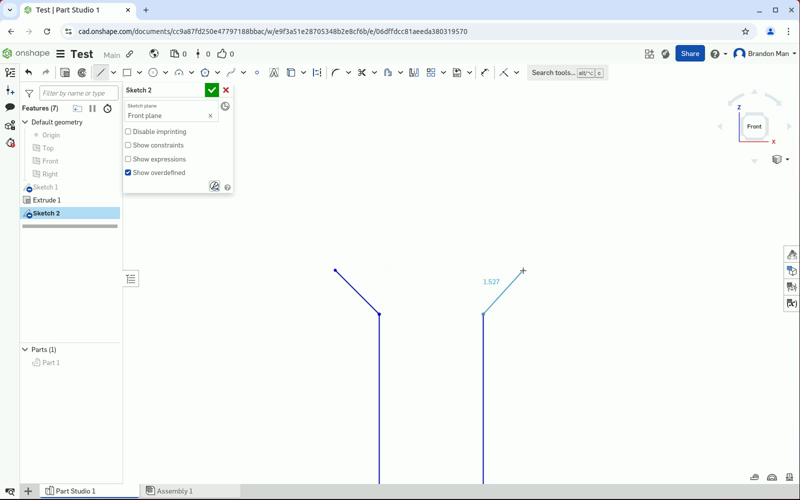
scroll(6)
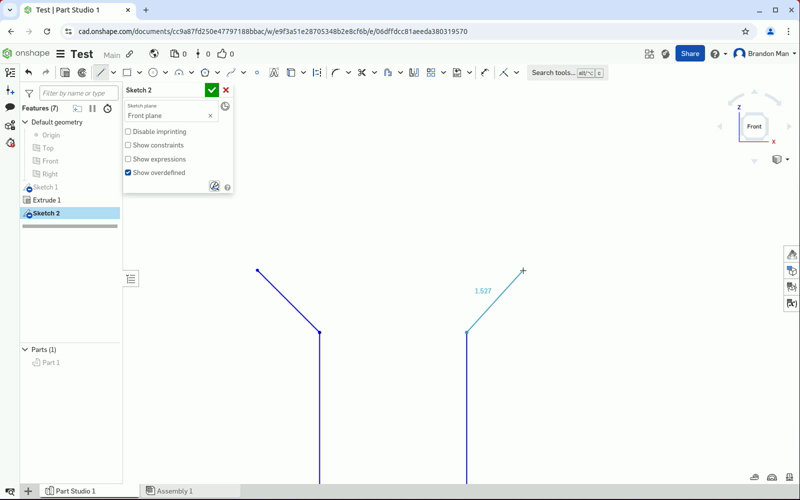
click(523, 270)
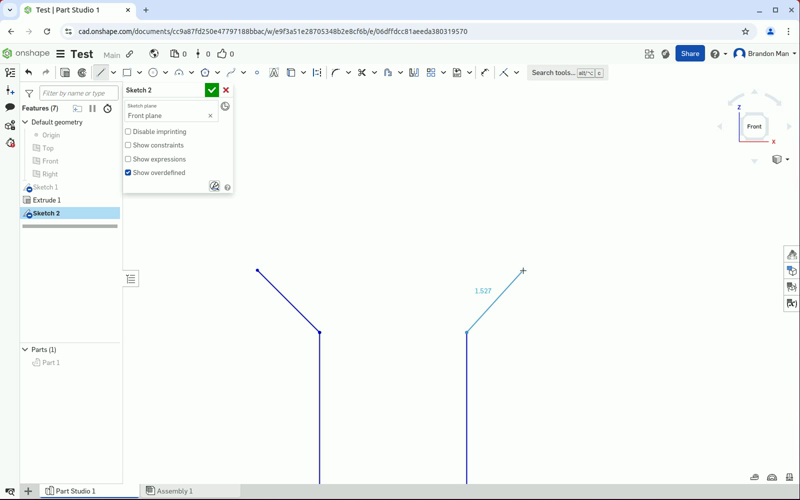
scroll(-6)
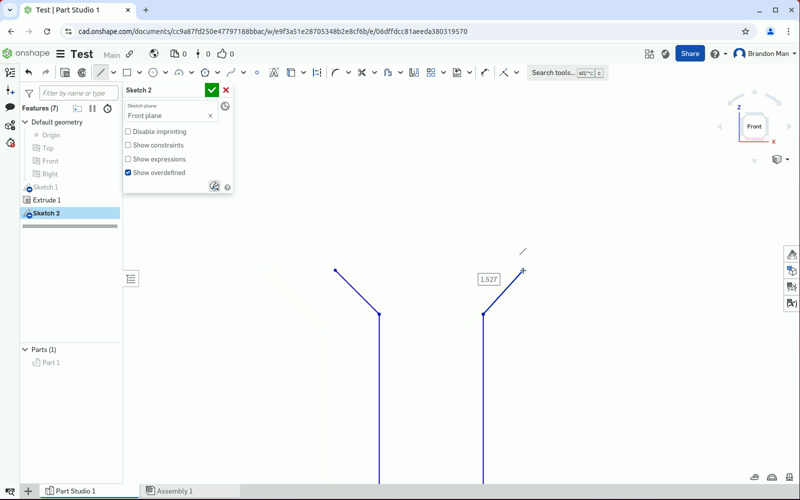
scroll(-6)
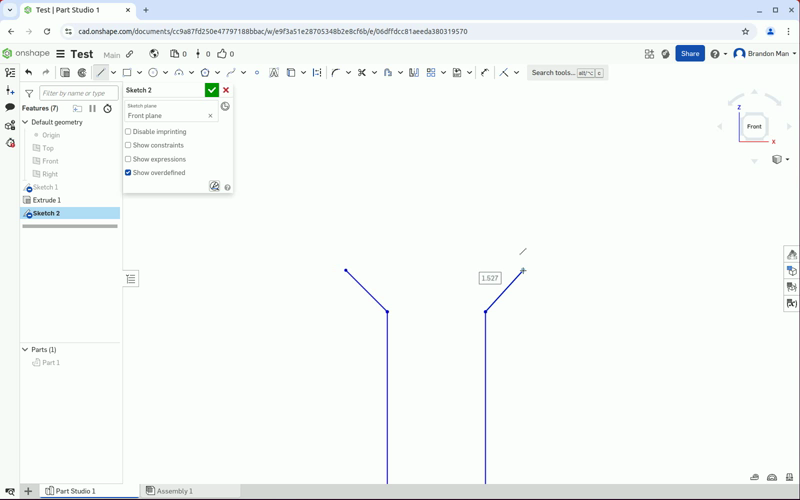
scroll(-6)
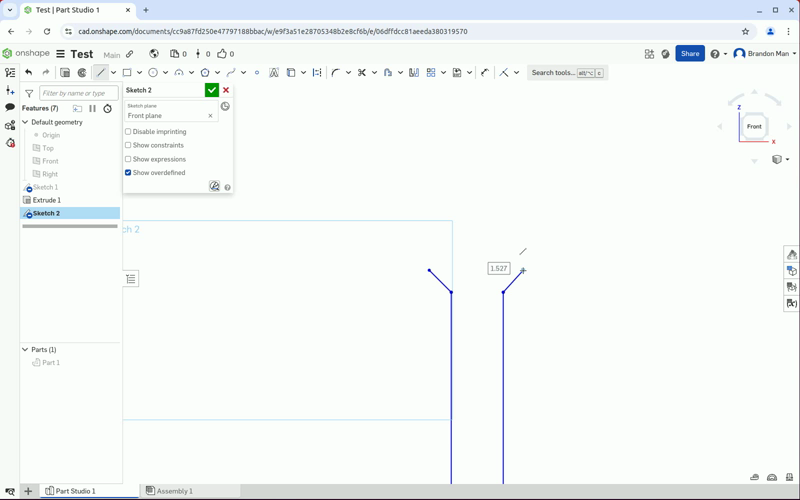
scroll(-6)
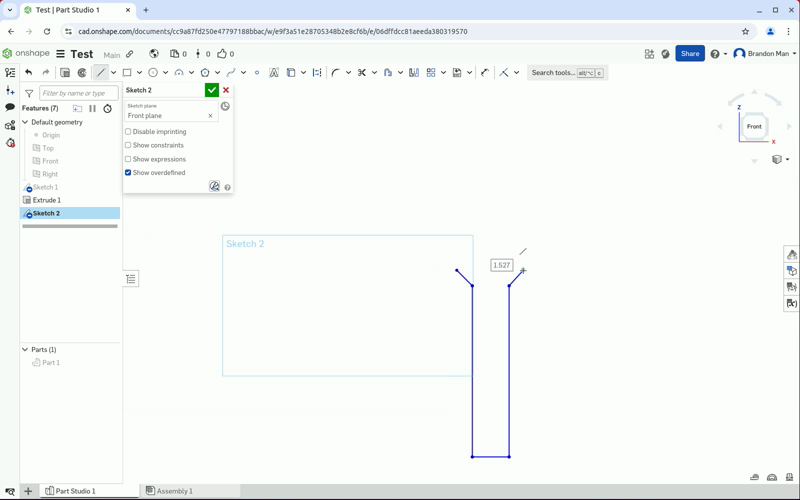
scroll(-6)
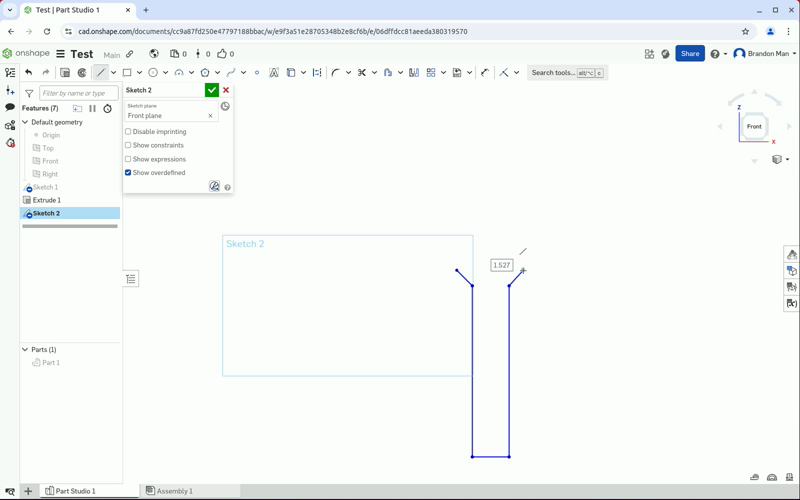
scroll(-6)
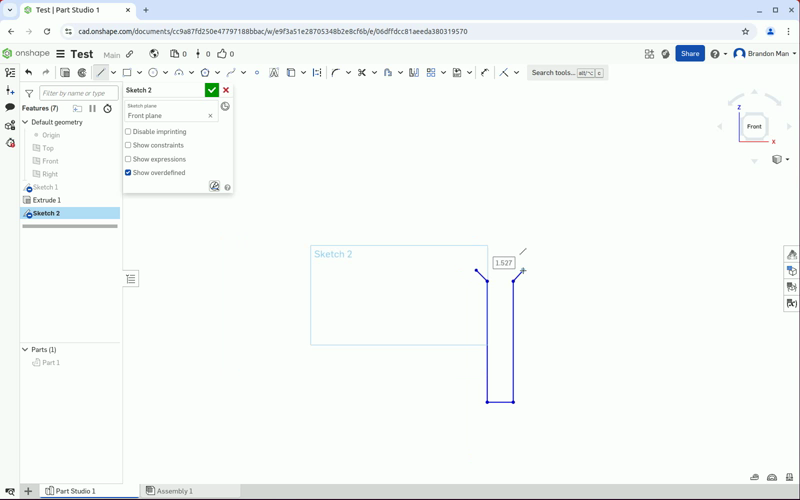
scroll(-6)
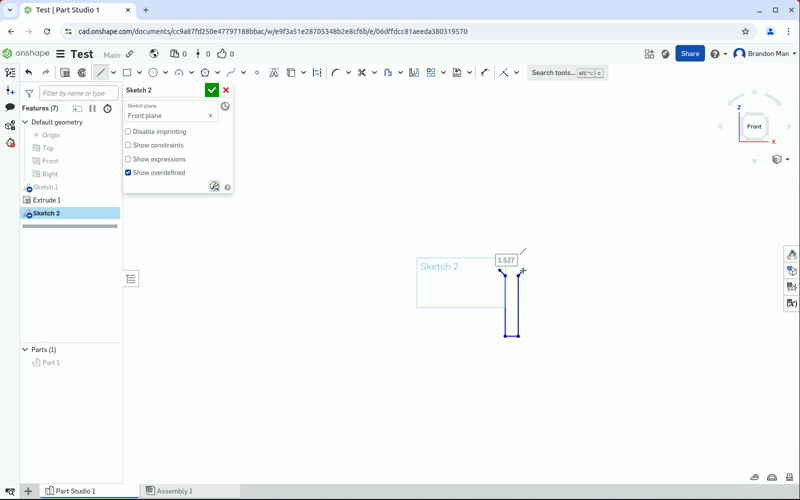
key_up(shift)
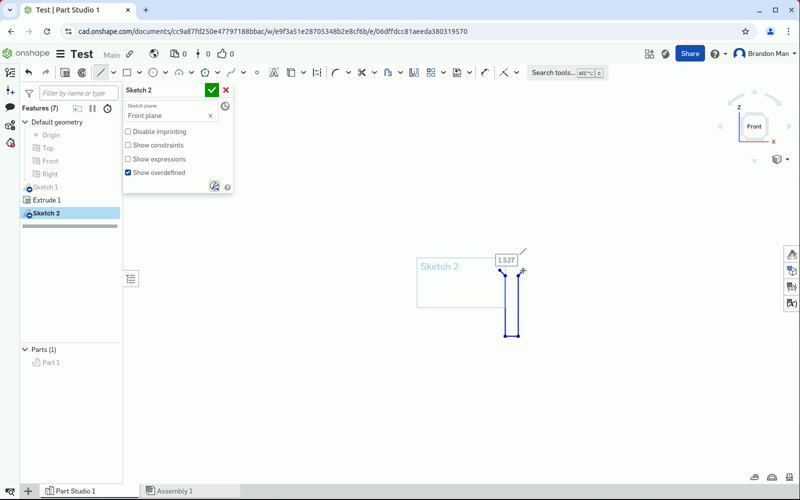
key_down(shift)
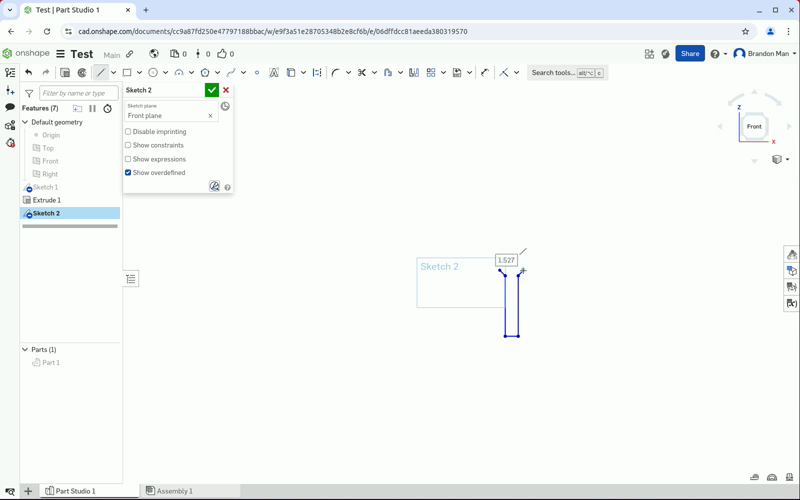
mouse_move(553, 270)
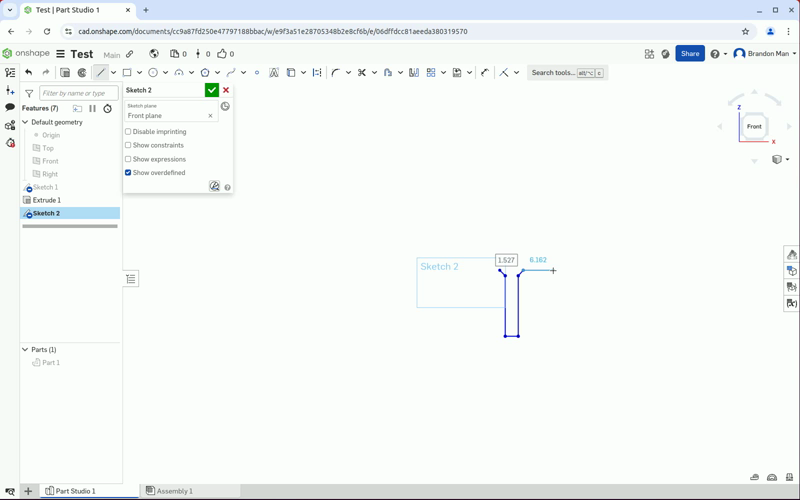
mouse_move(523, 230)
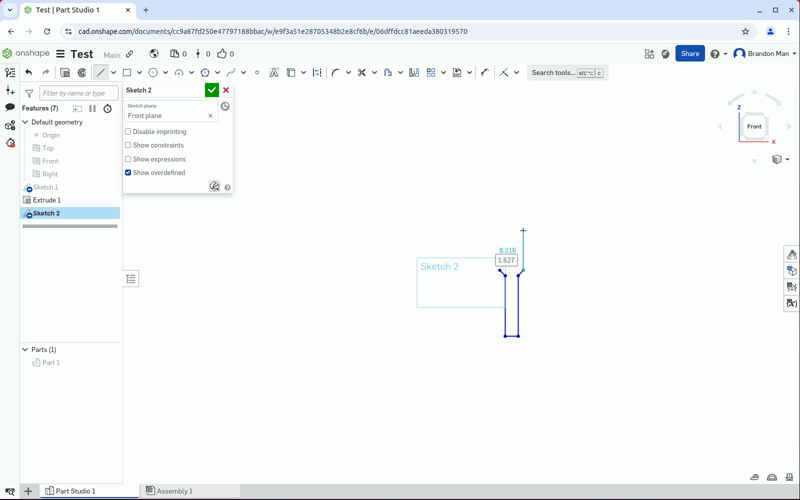
click(523, 230)
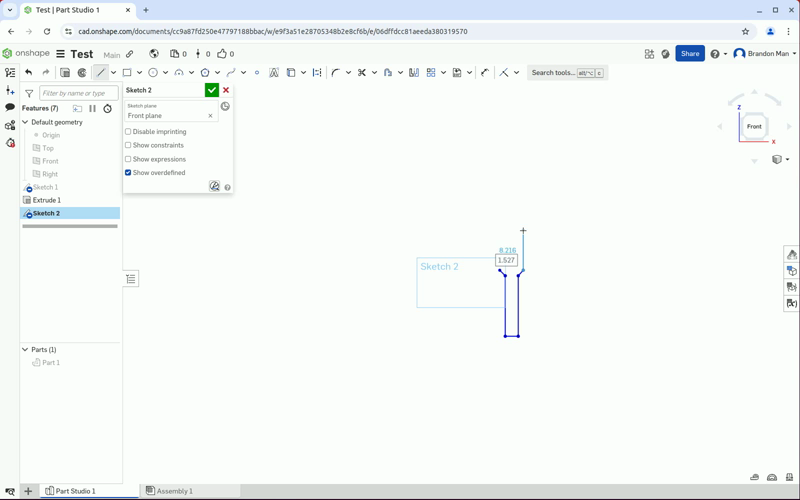
key_up(shift)
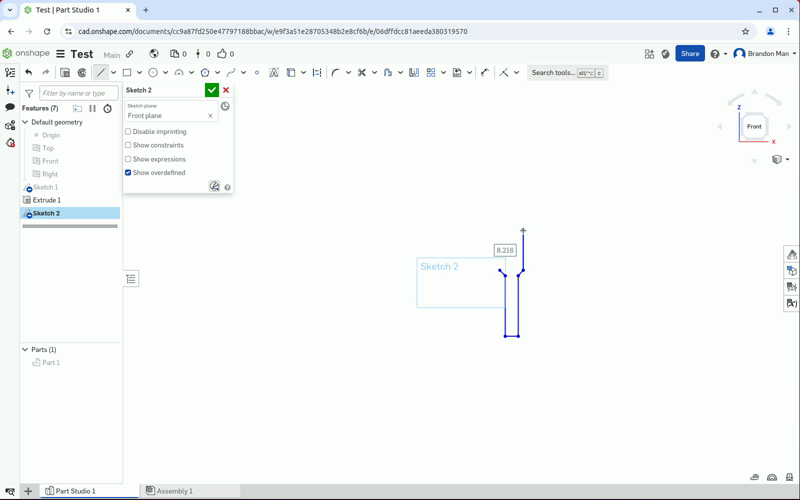
key_down(shift)
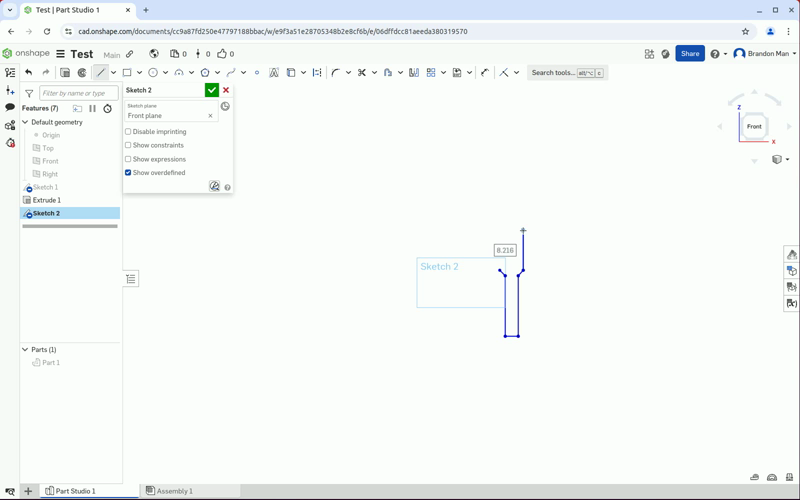
mouse_move(553, 230)
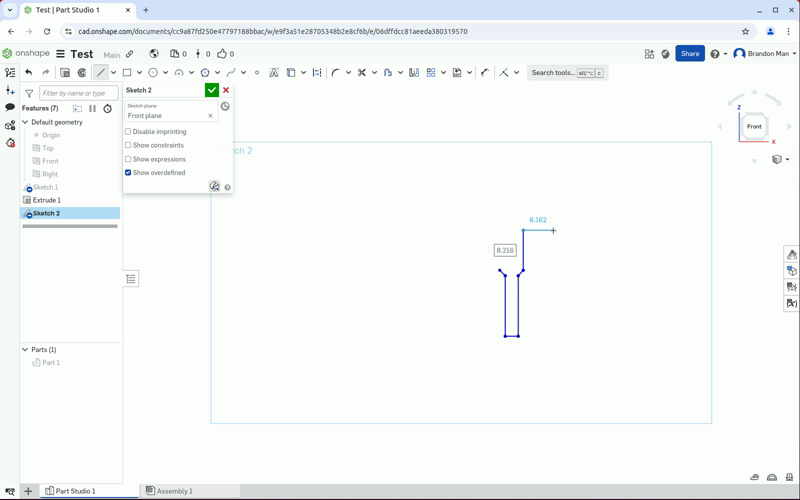
mouse_move(518, 230)
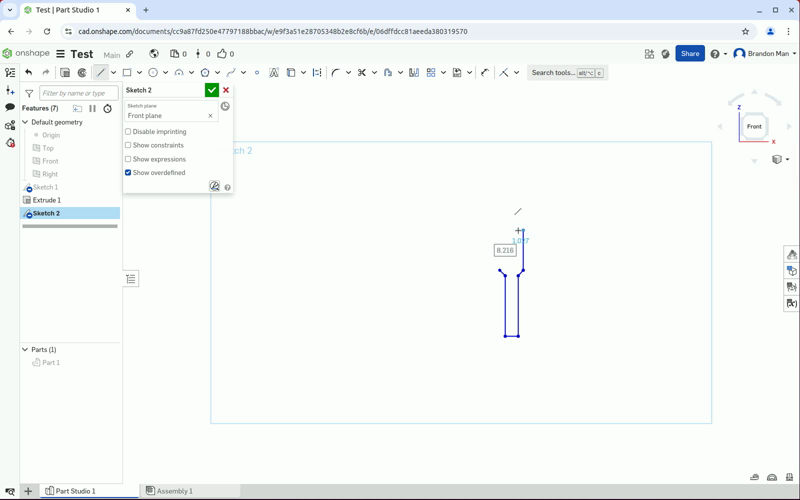
scroll(6)
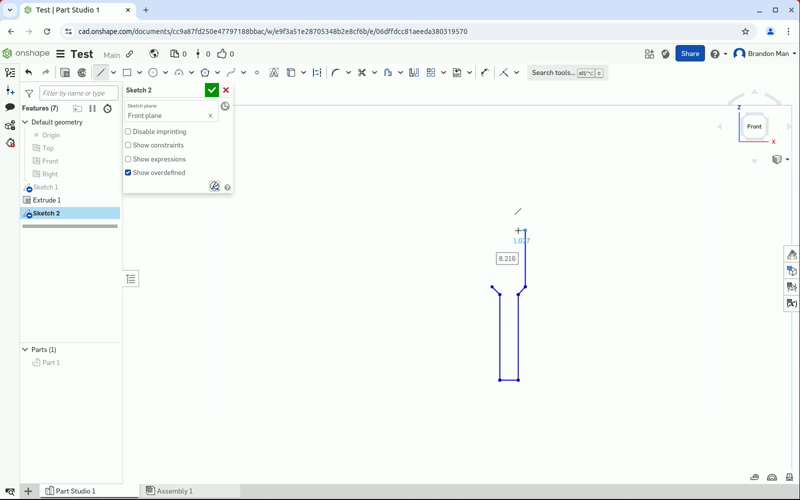
scroll(6)
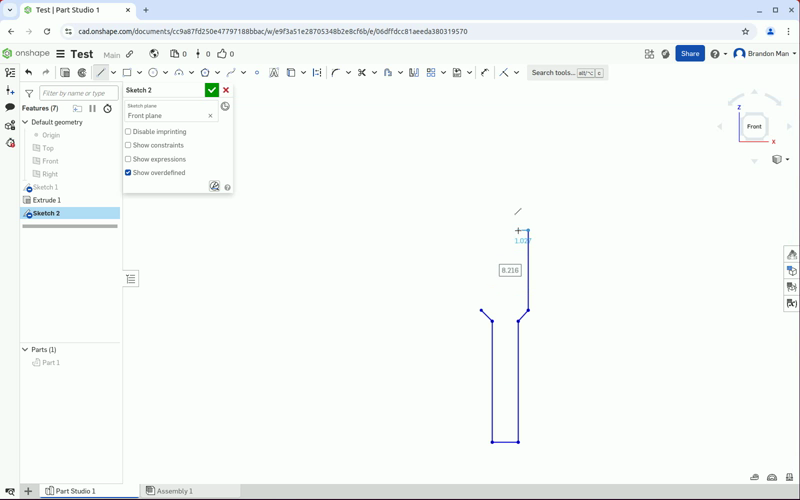
scroll(6)
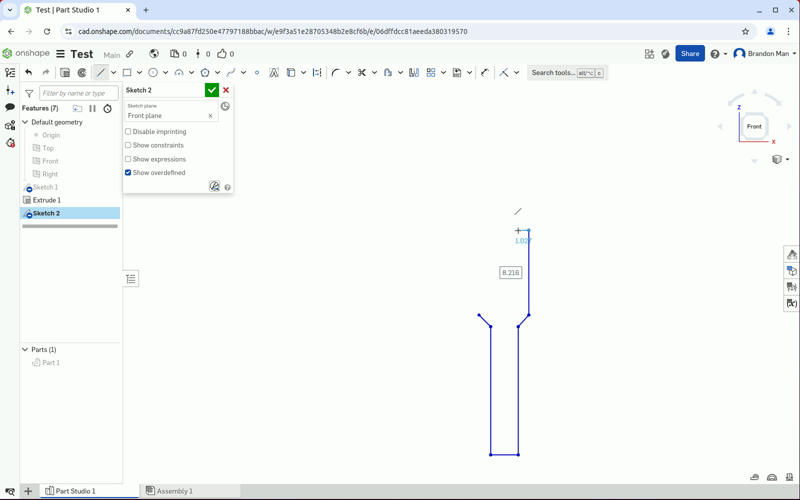
scroll(6)
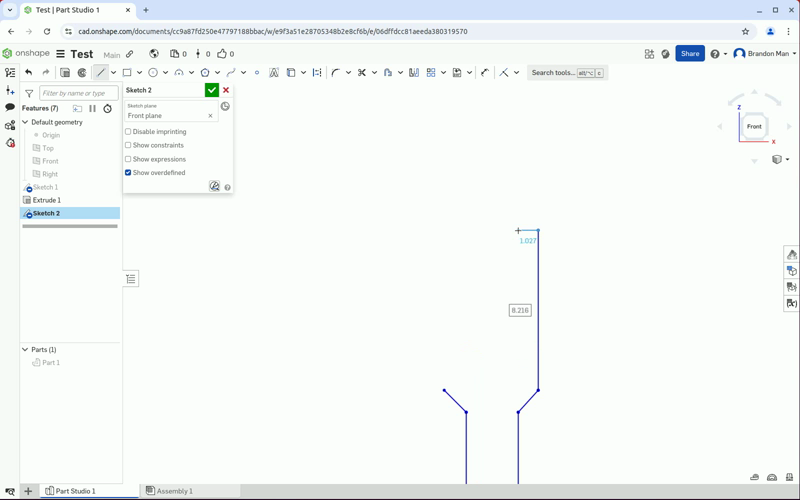
scroll(6)
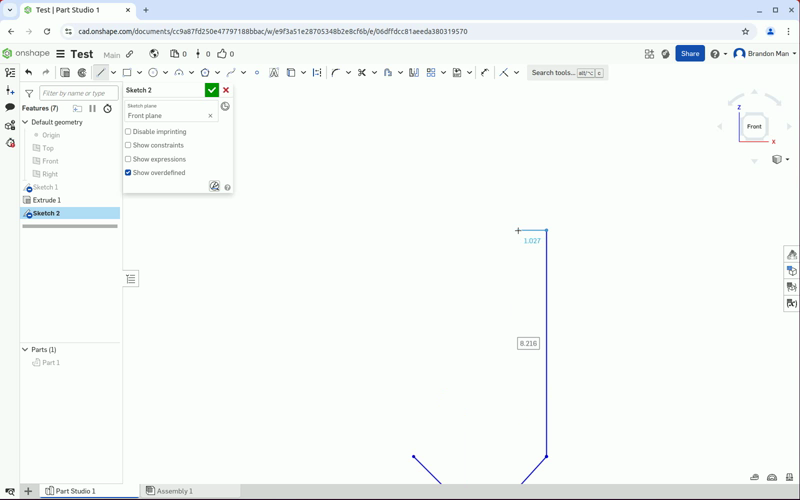
scroll(6)
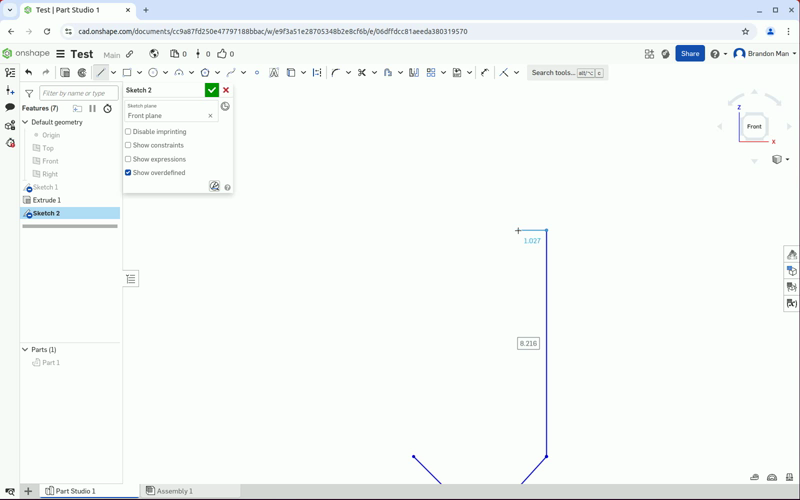
scroll(6)
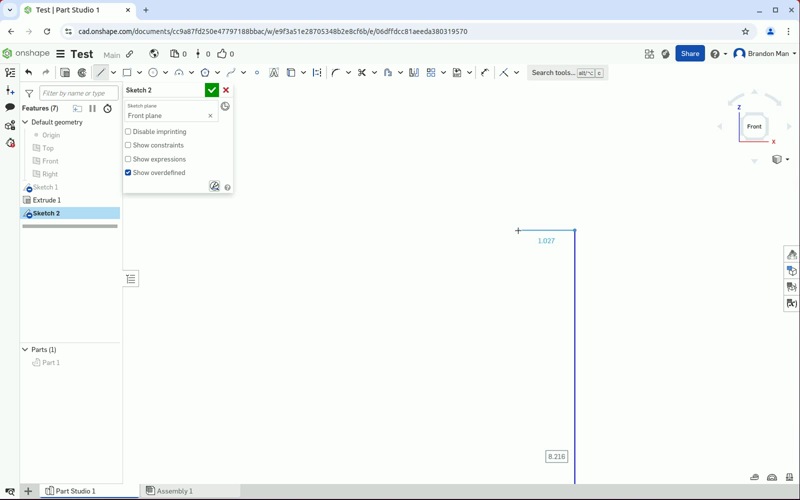
click(518, 230)
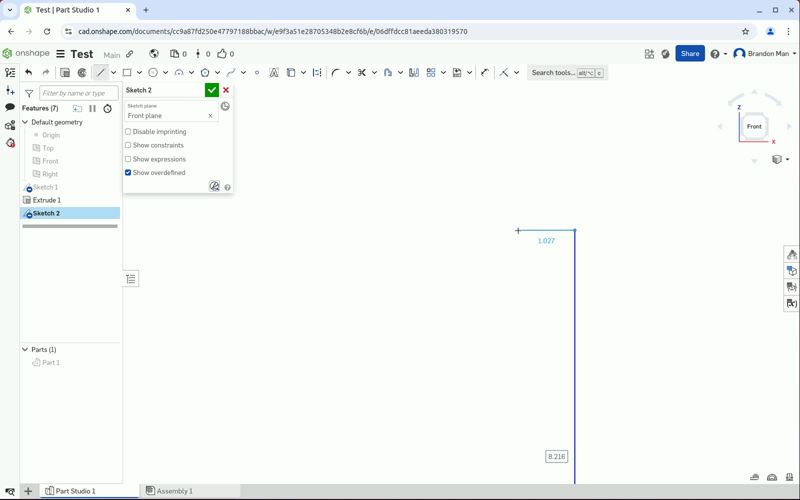
scroll(-6)
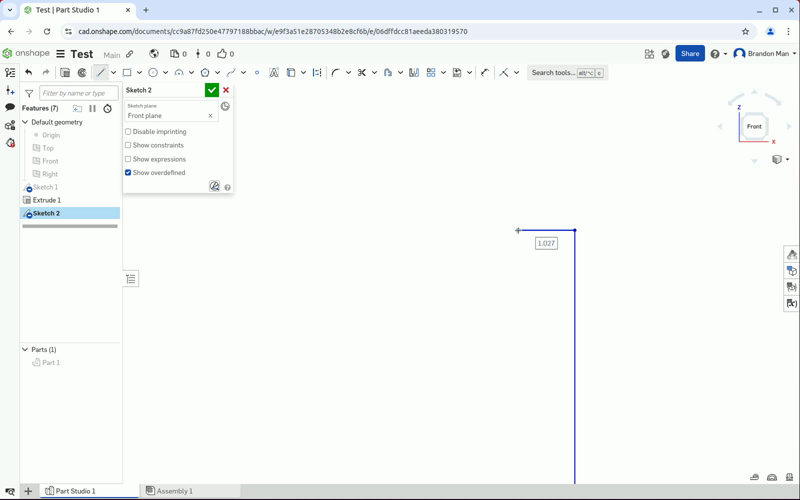
scroll(-6)
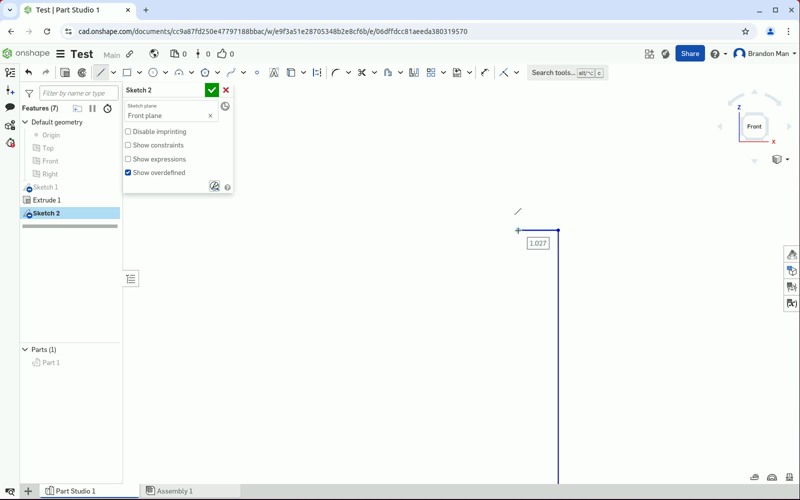
scroll(-6)
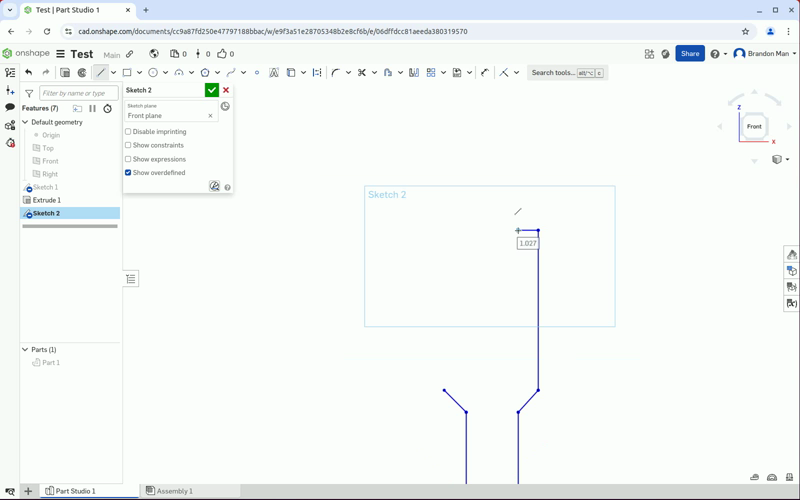
scroll(-6)
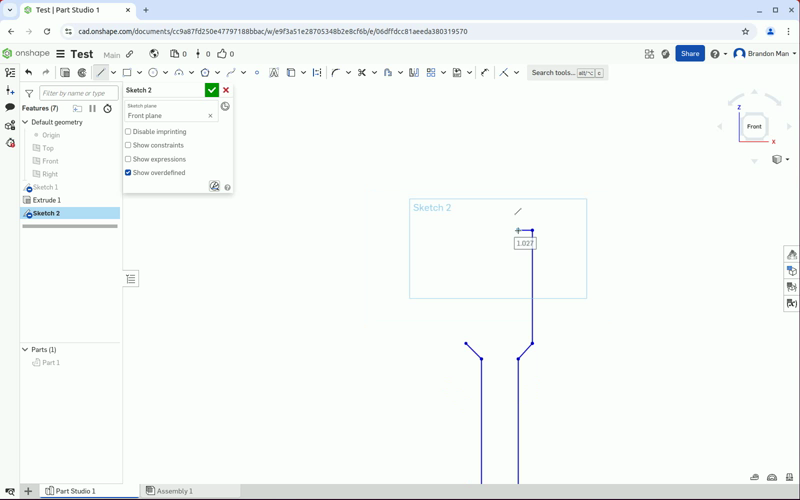
scroll(-6)
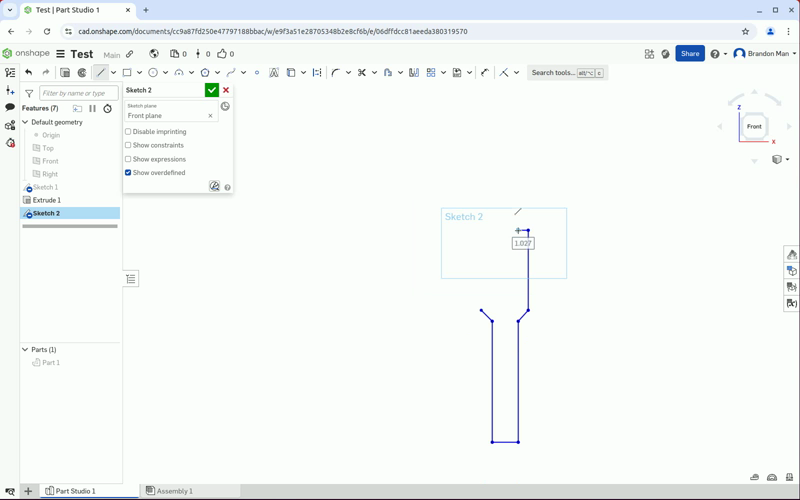
scroll(-6)
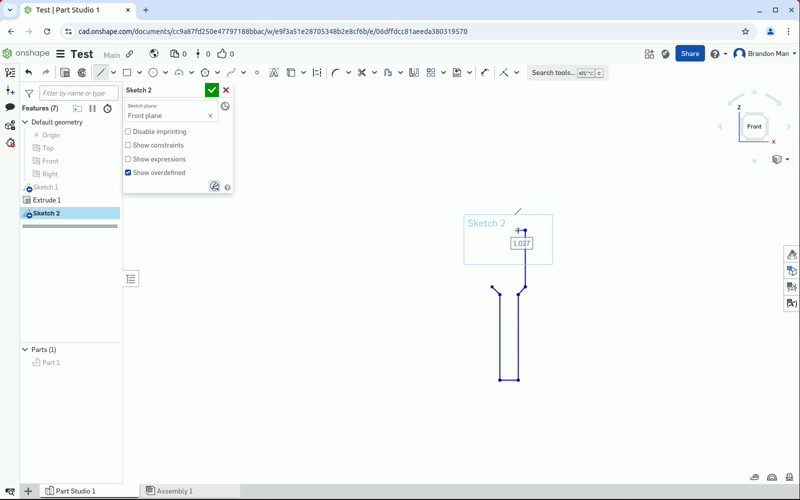
scroll(-6)
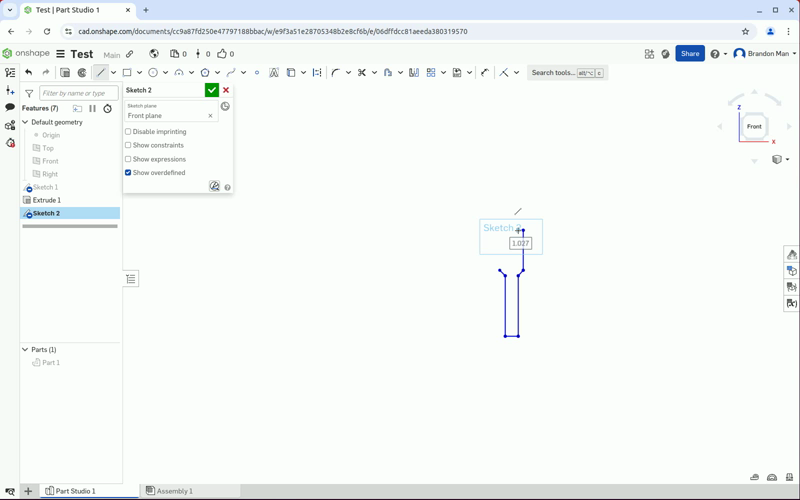
key_up(shift)
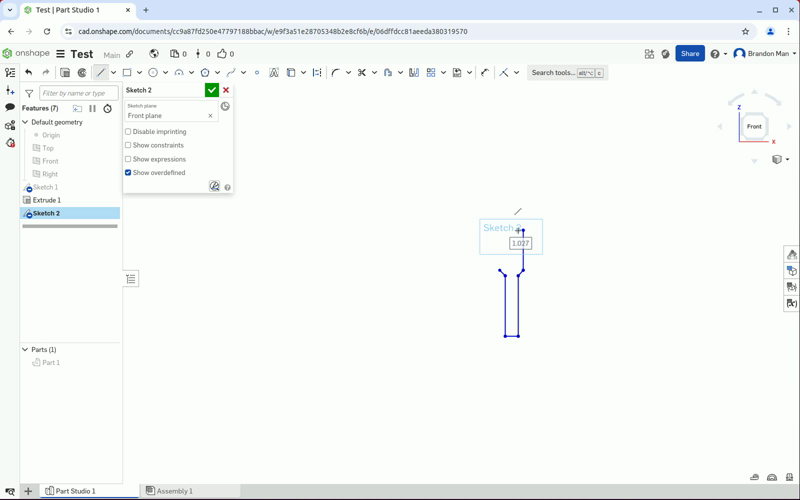
key_down(shift)
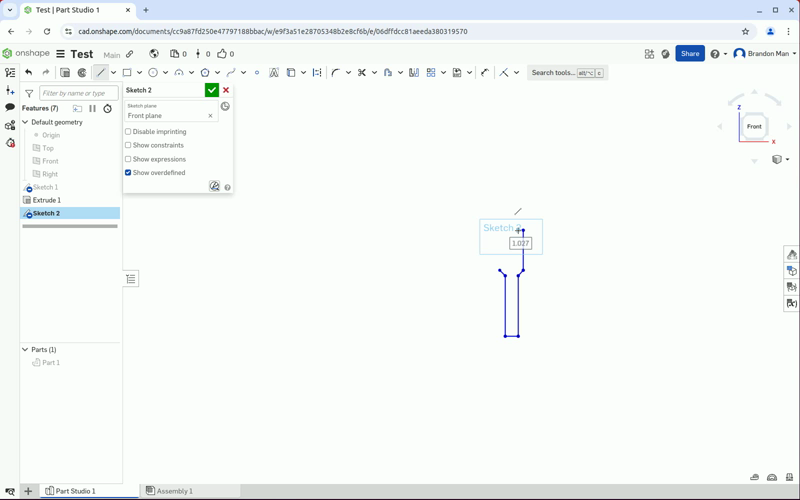
mouse_move(548, 230)
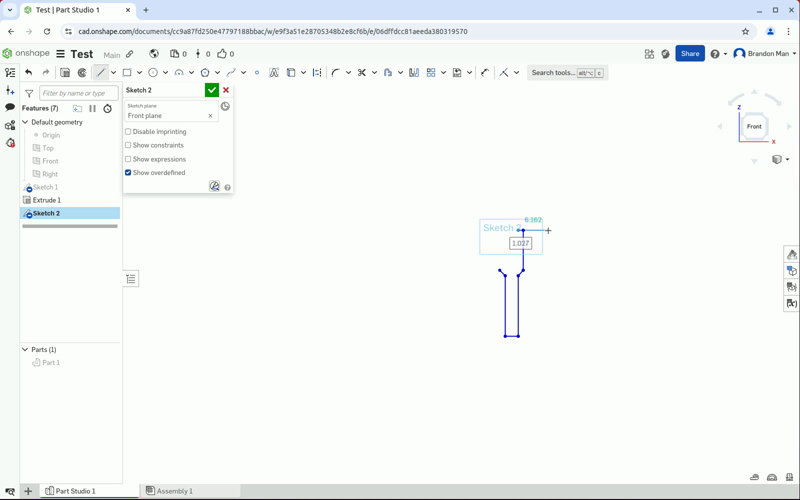
mouse_move(518, 256)
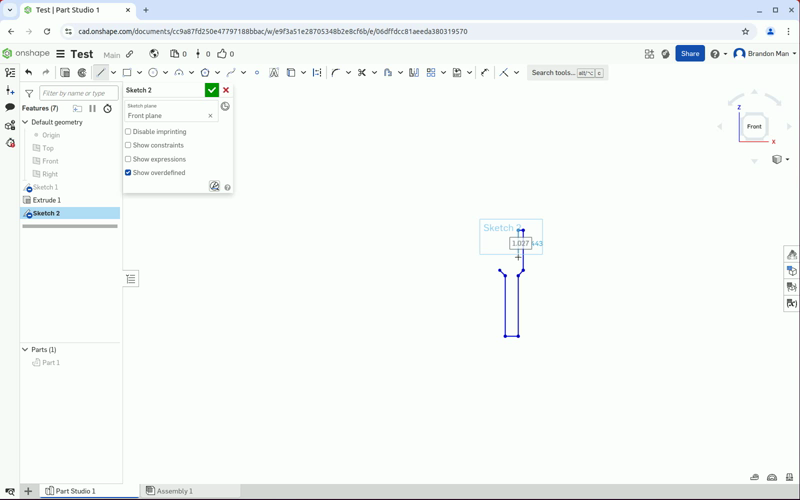
click(518, 256)
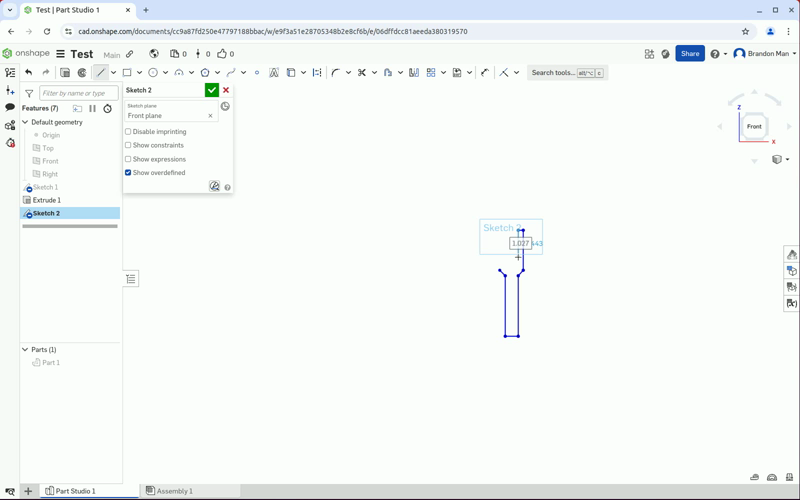
key_up(shift)
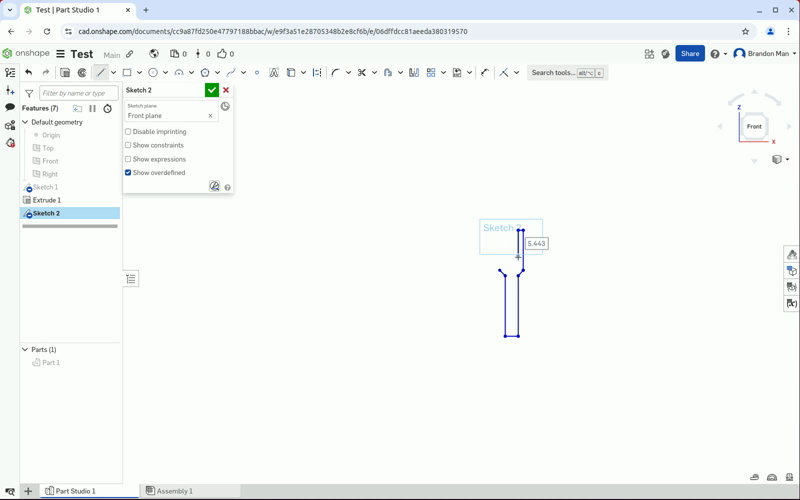
key_down(shift)
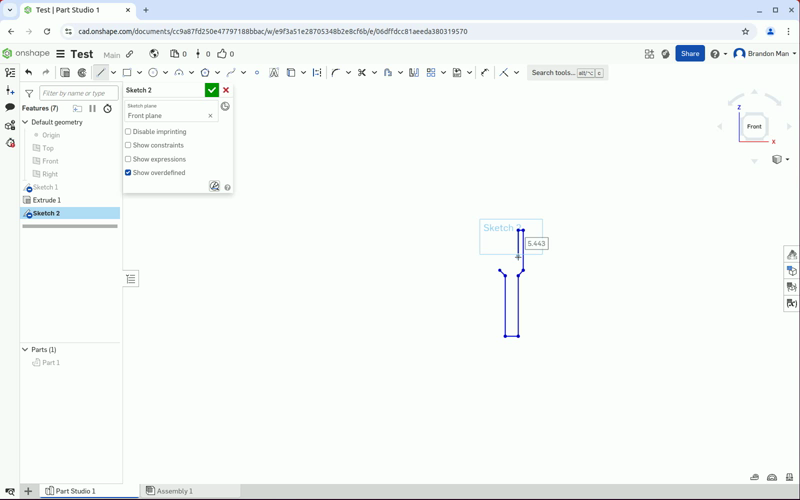
mouse_move(548, 256)
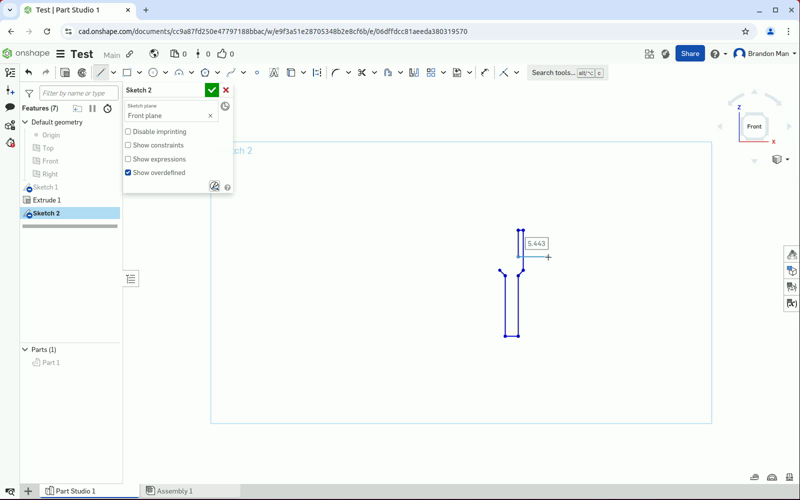
mouse_move(505, 256)
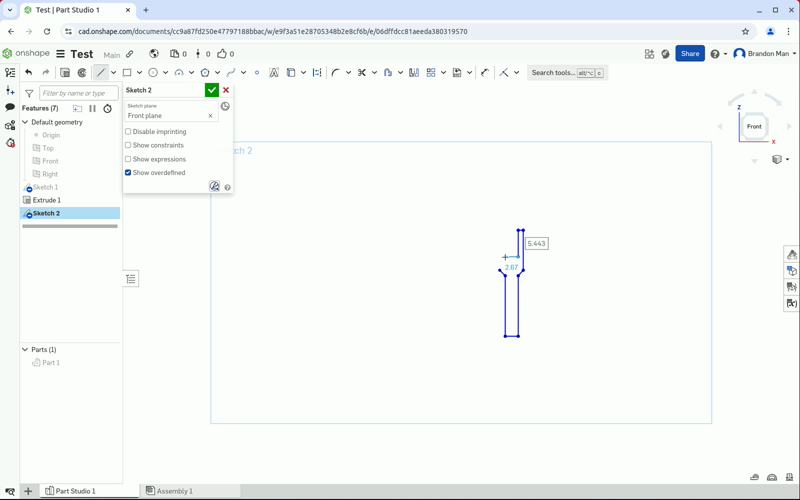
click(505, 256)
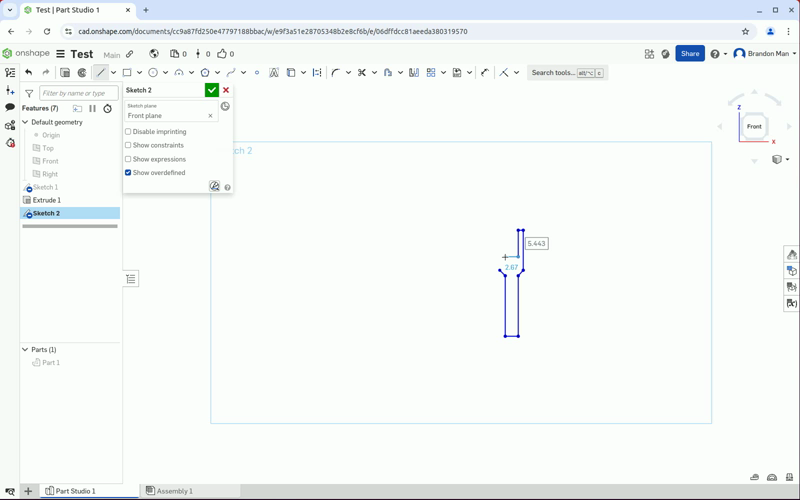
key_up(shift)
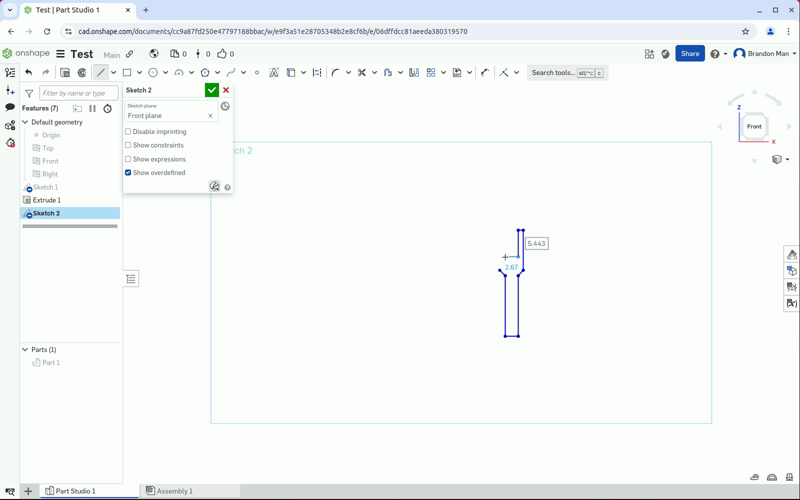
key_down(shift)
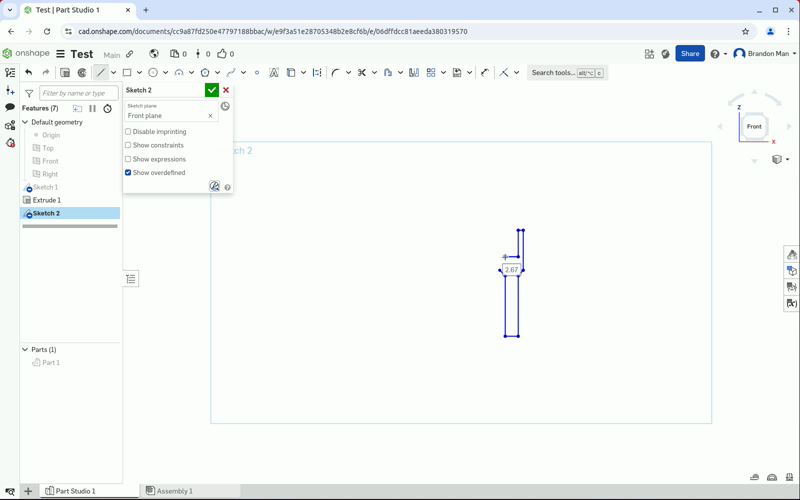
mouse_move(535, 256)
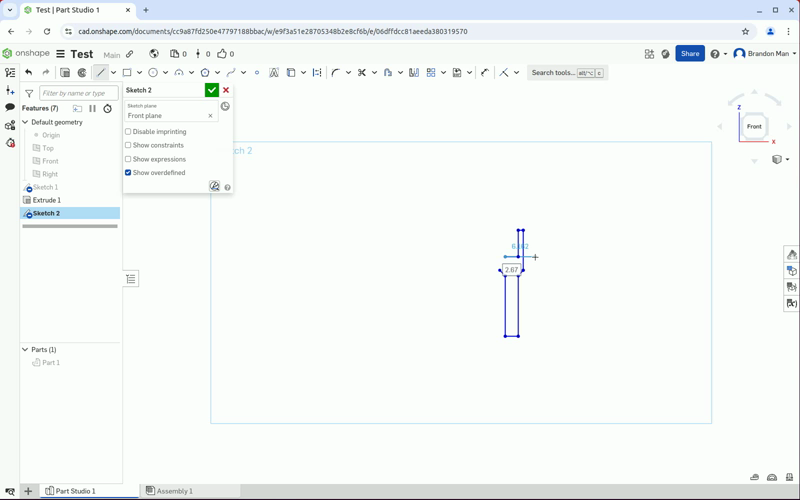
mouse_move(505, 230)
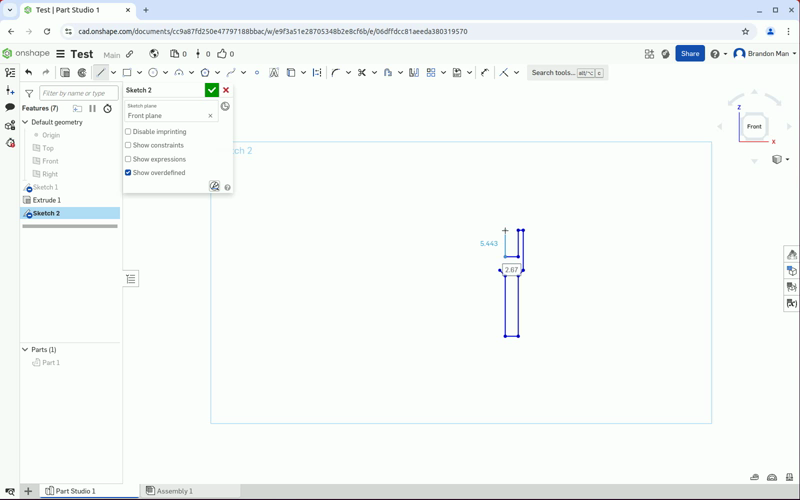
click(505, 230)
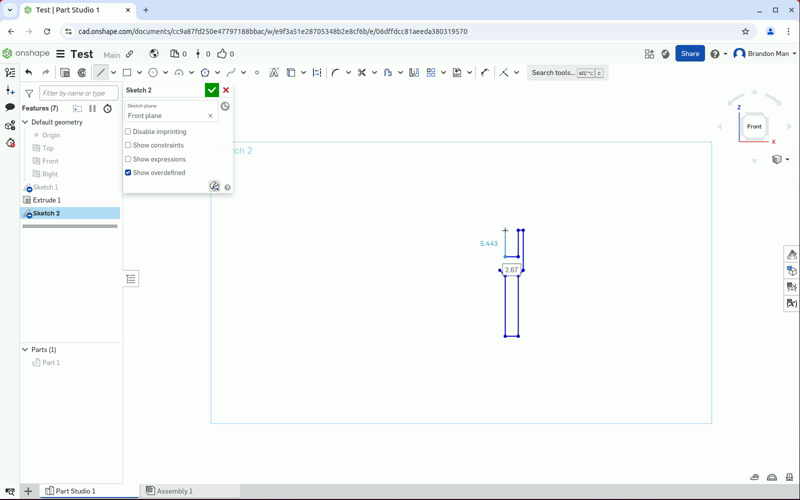
key_up(shift)
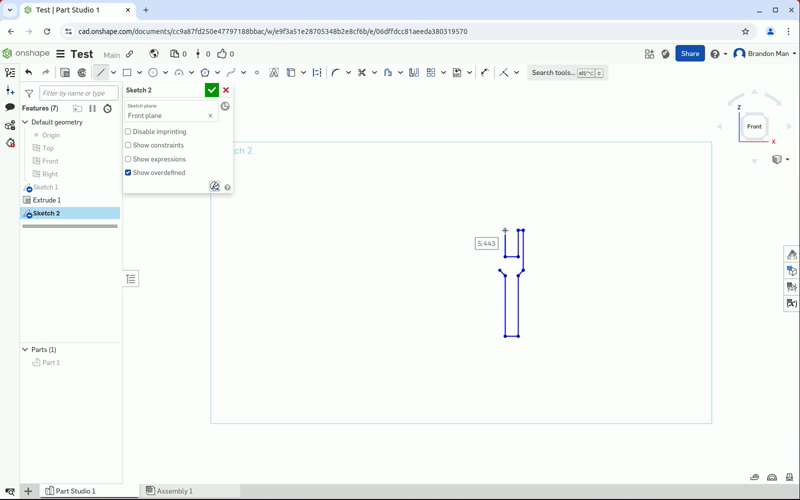
key_down(shift)
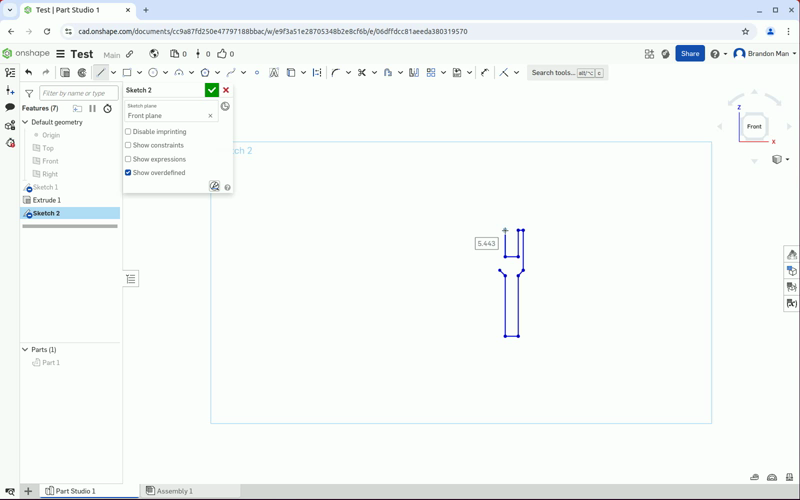
mouse_move(535, 230)
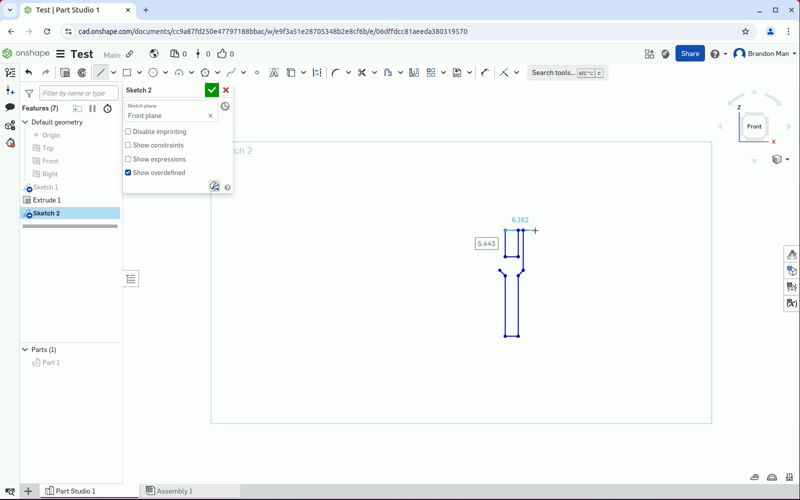
mouse_move(499, 230)
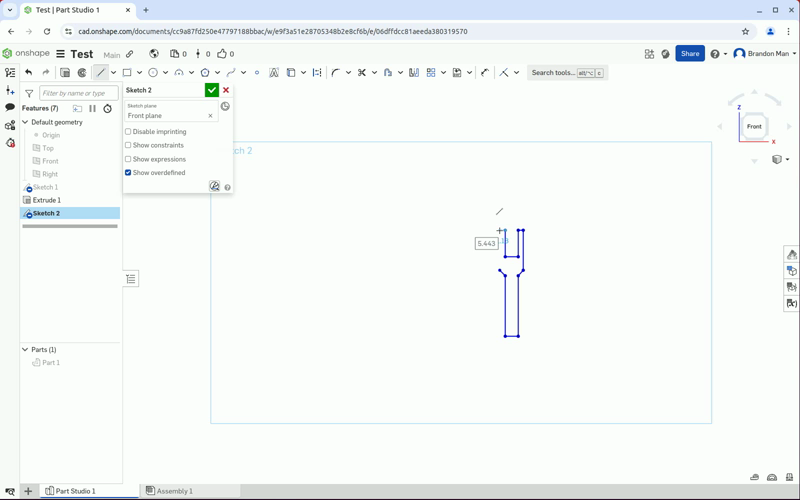
scroll(6)
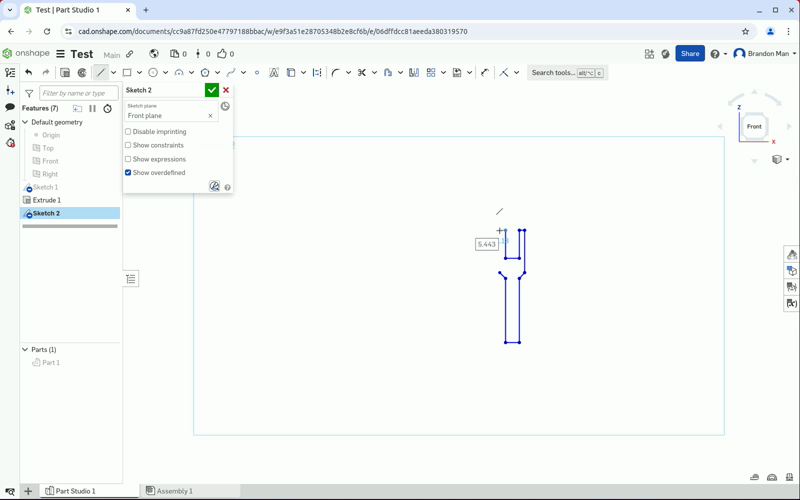
scroll(6)
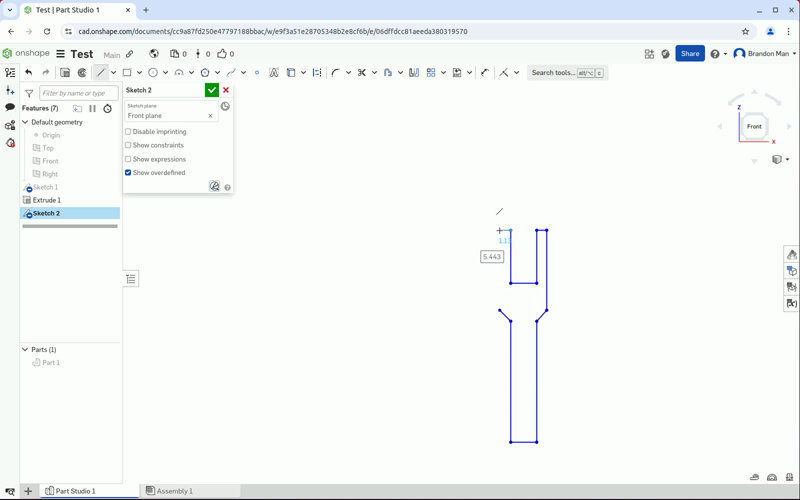
scroll(6)
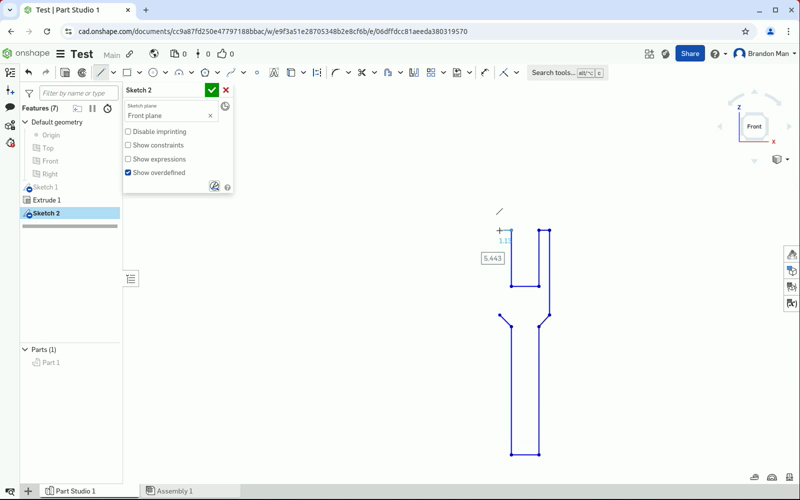
scroll(6)
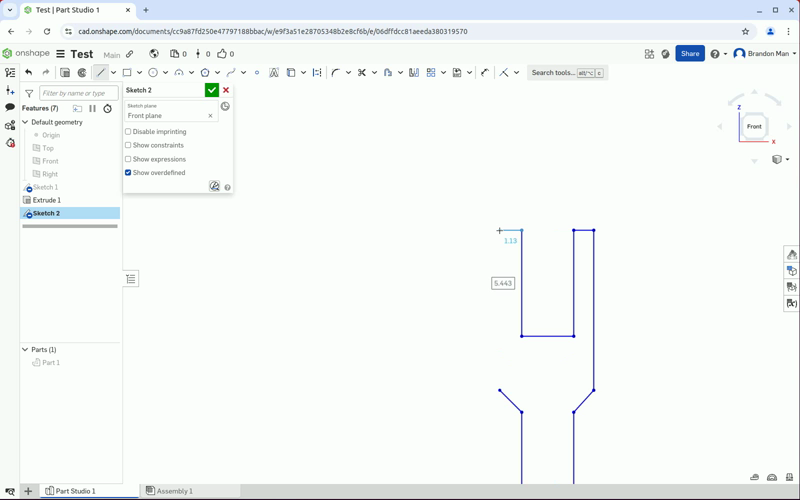
scroll(6)
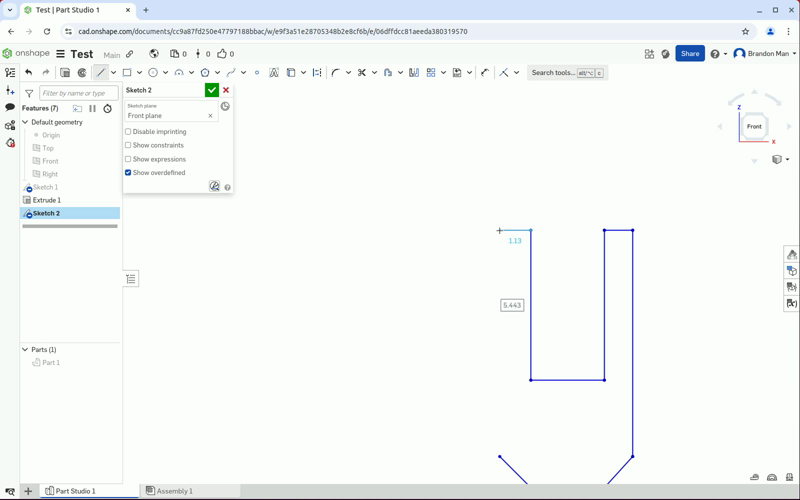
scroll(6)
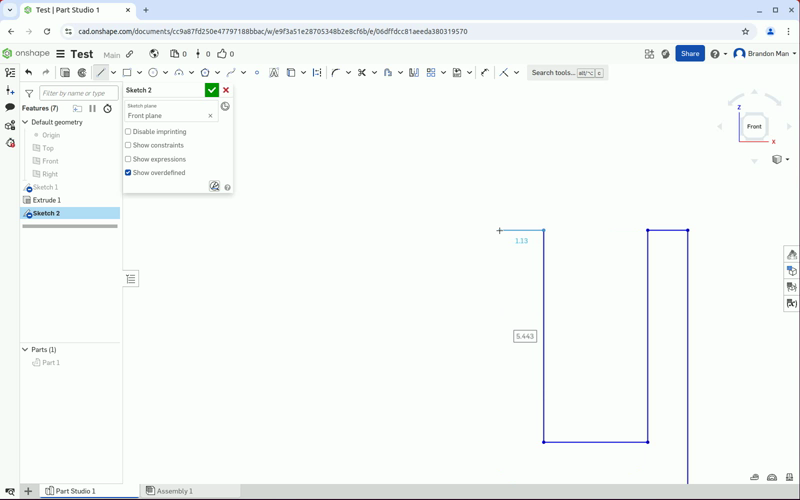
scroll(6)
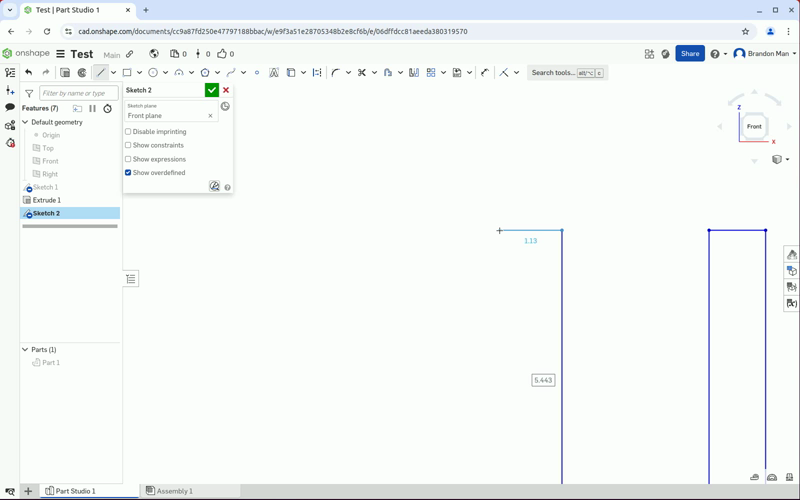
click(499, 230)
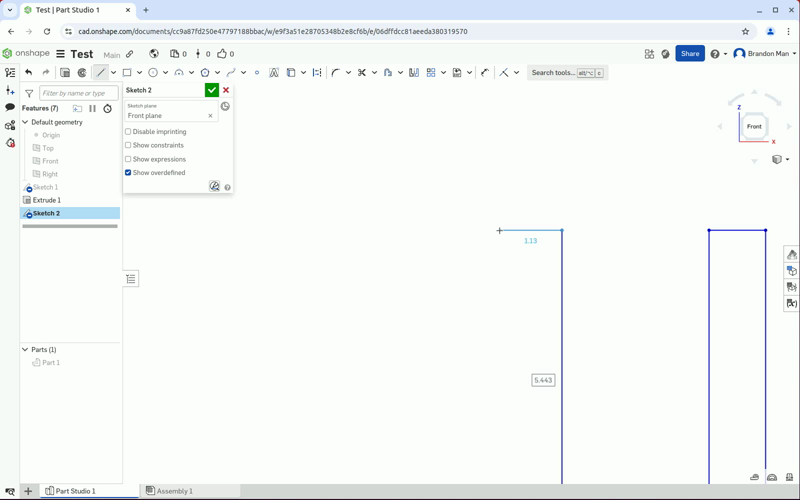
scroll(-6)
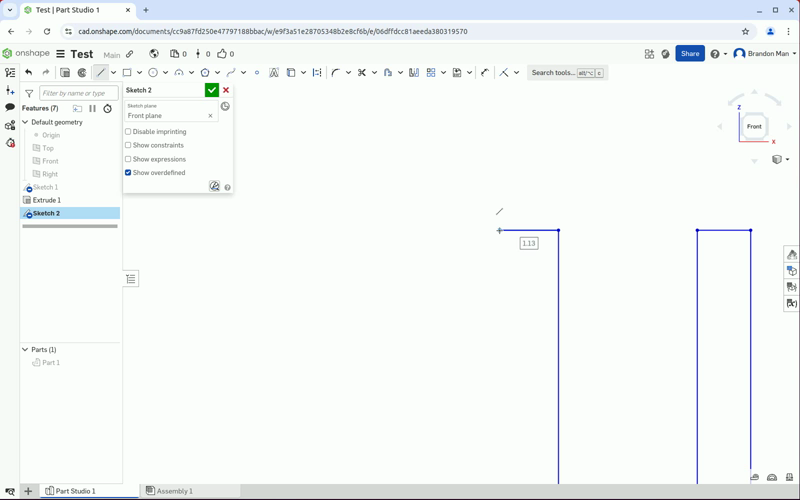
scroll(-6)
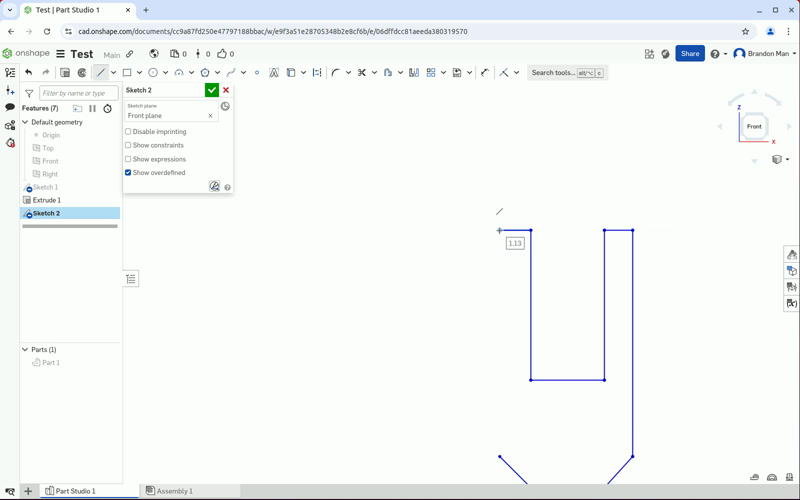
scroll(-6)
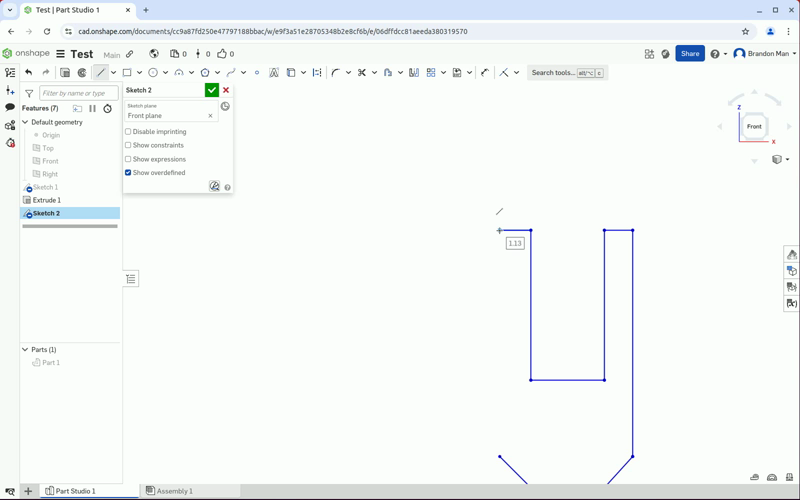
scroll(-6)
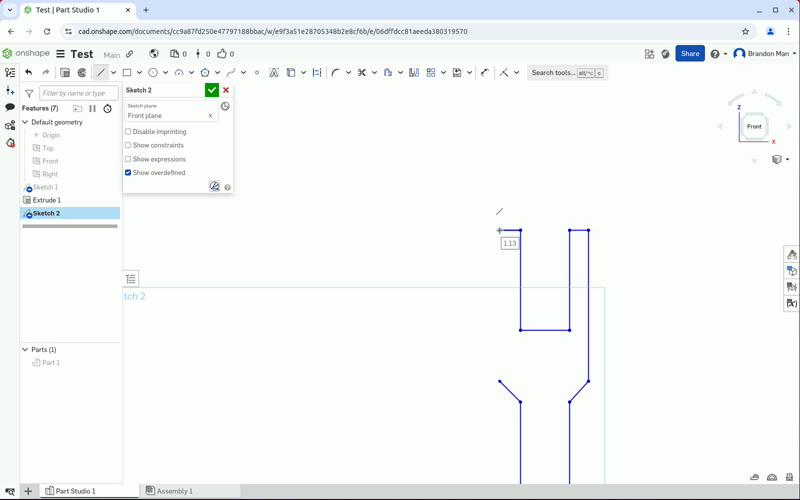
scroll(-6)
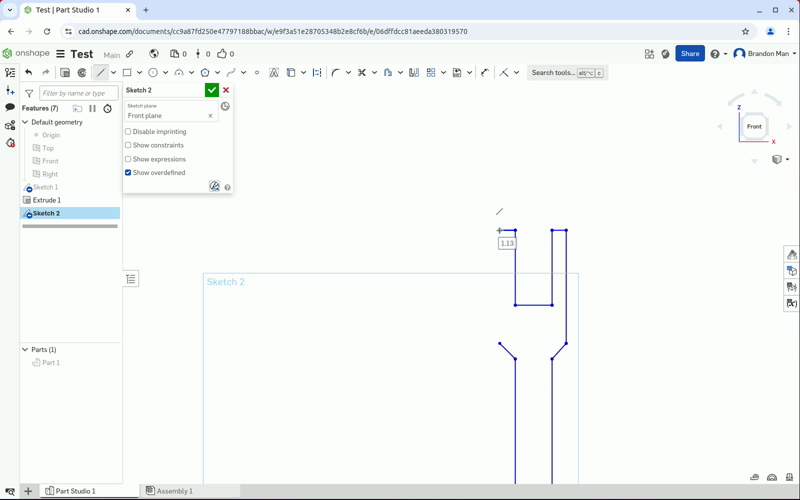
scroll(-6)
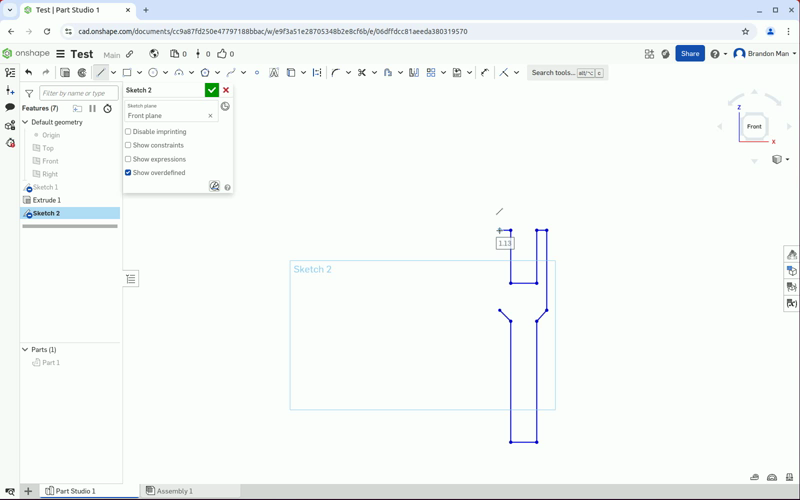
scroll(-6)
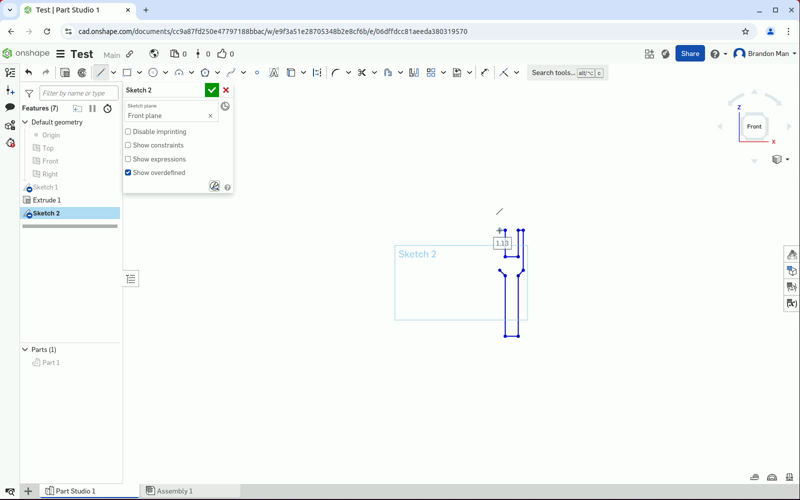
key_up(shift)
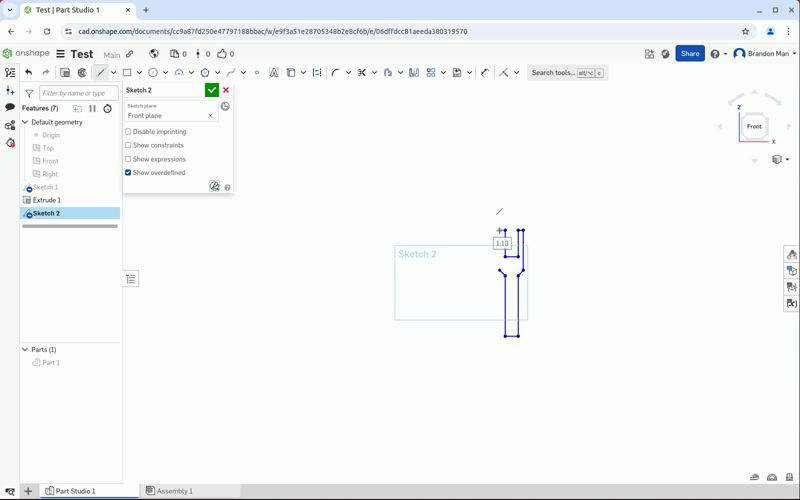
mouse_move(529, 230)
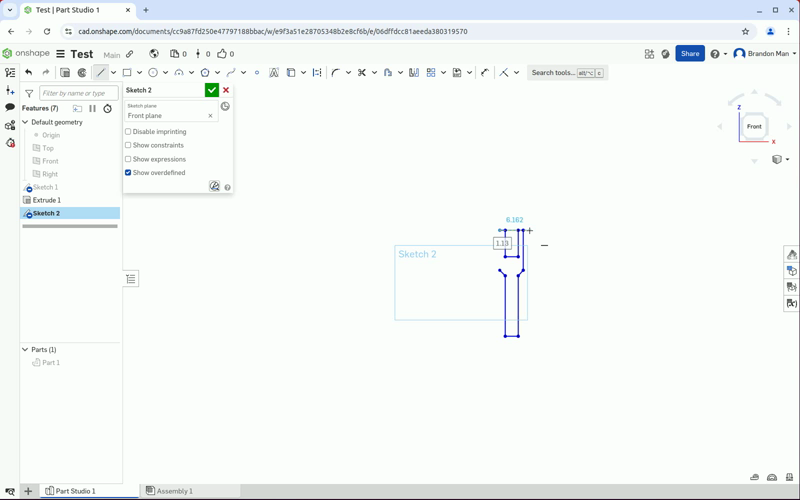
key_down(shift)
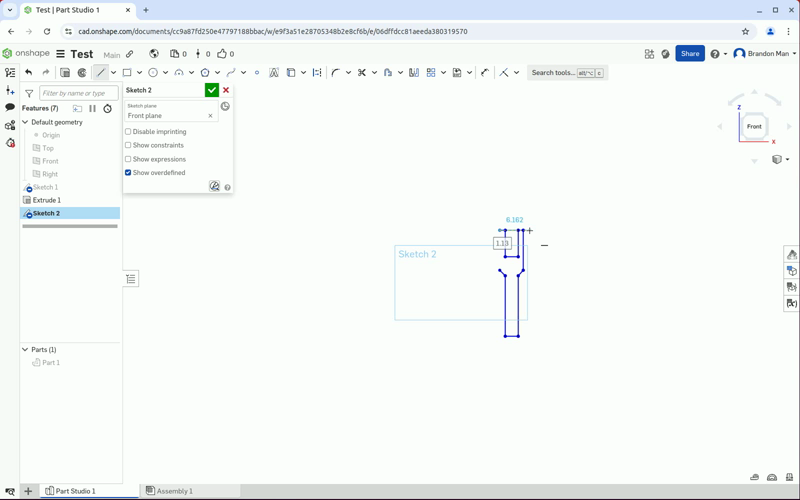
mouse_move(499, 270)
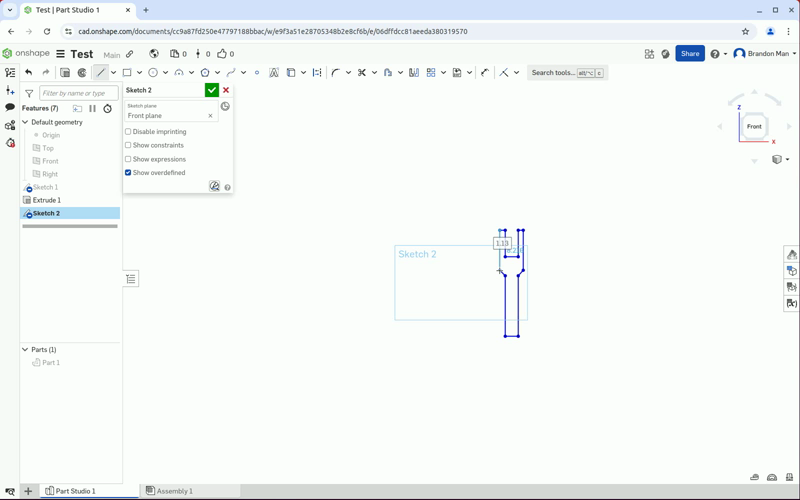
key_up(shift)
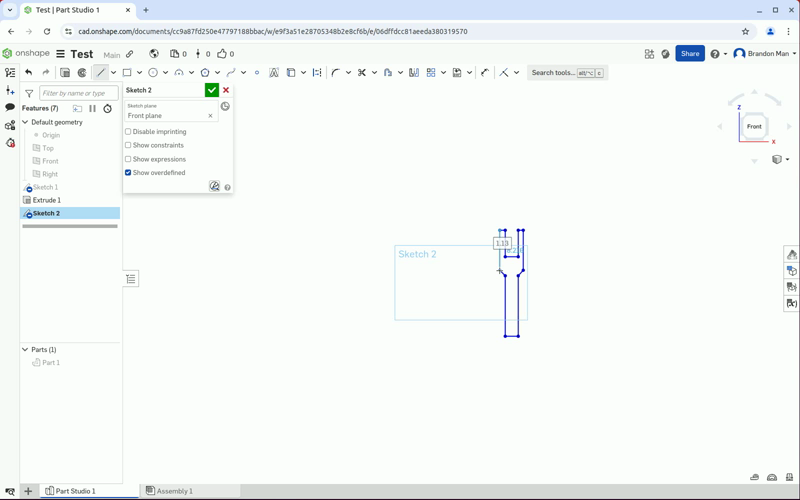
click(499, 270)
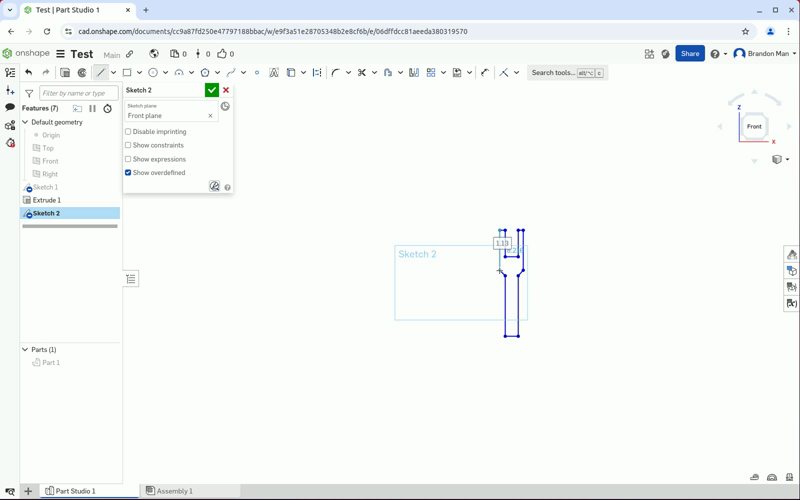
key(esc)
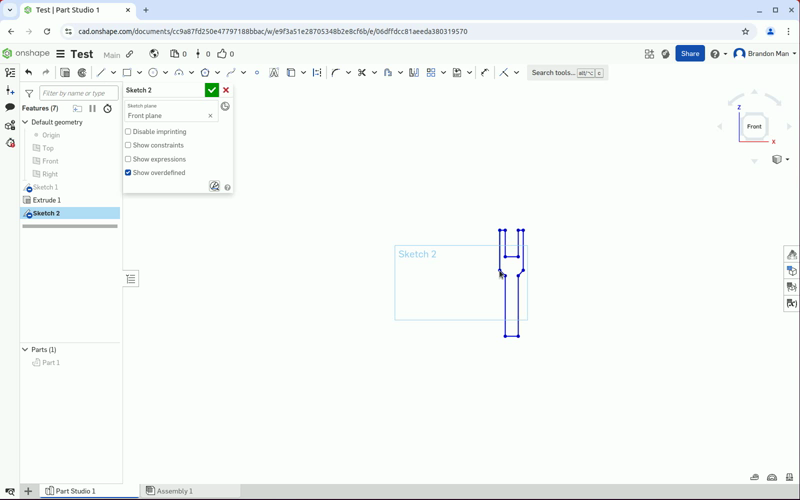
mouse_move(516, 264)
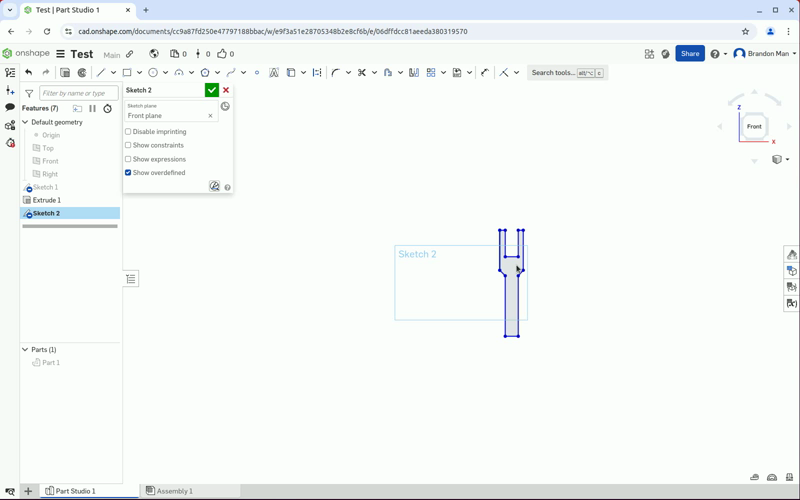
scroll(6)
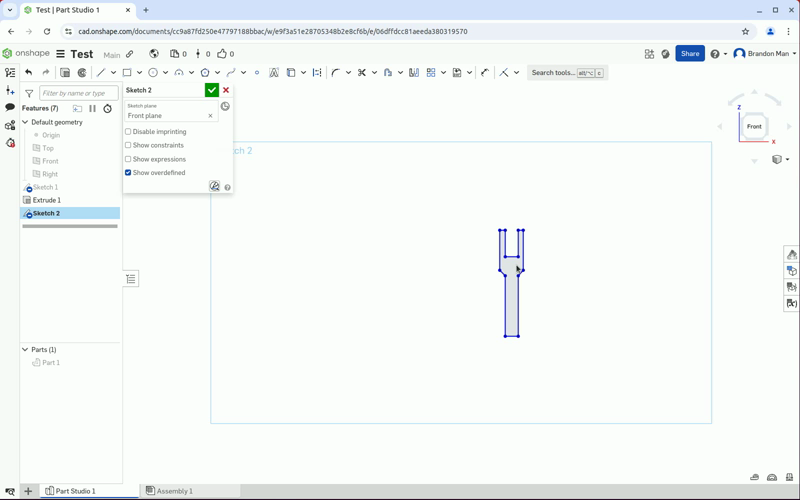
scroll(6)
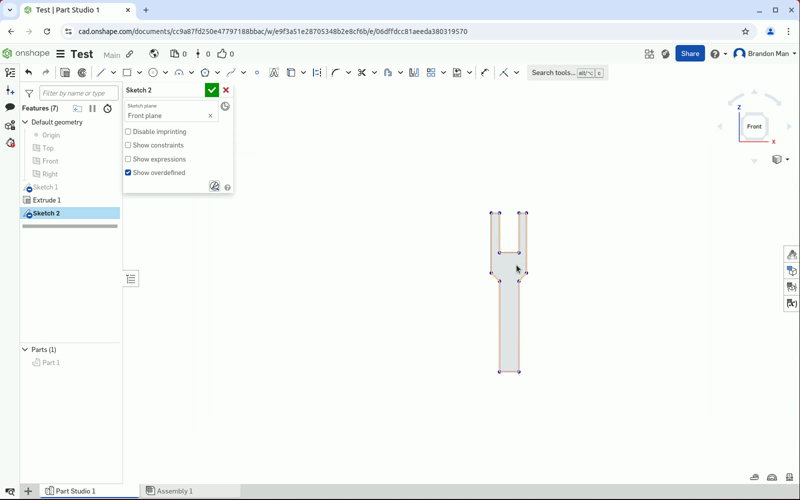
scroll(6)
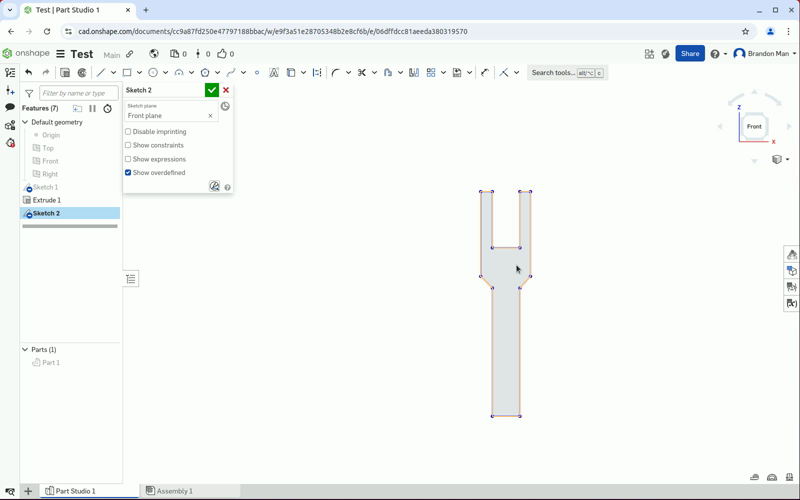
scroll(6)
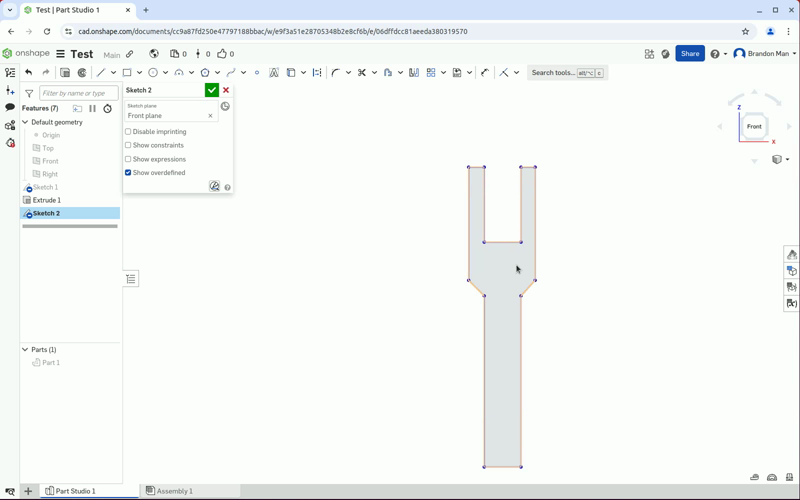
scroll(6)
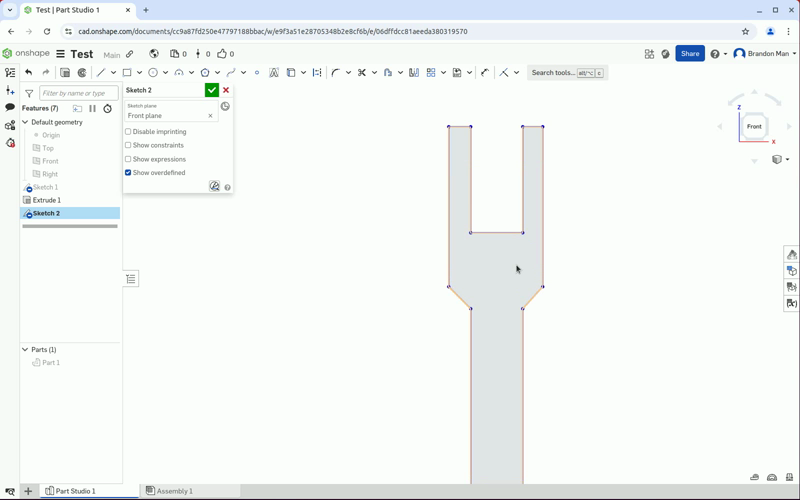
scroll(6)
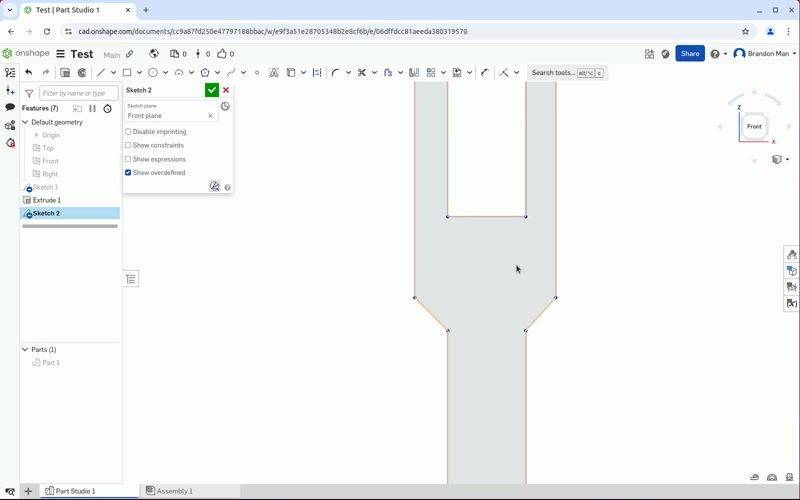
scroll(6)
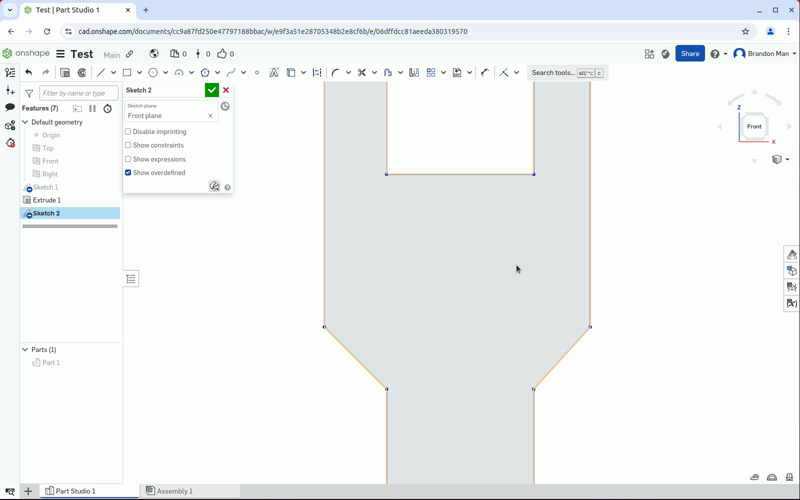
click(516, 264)
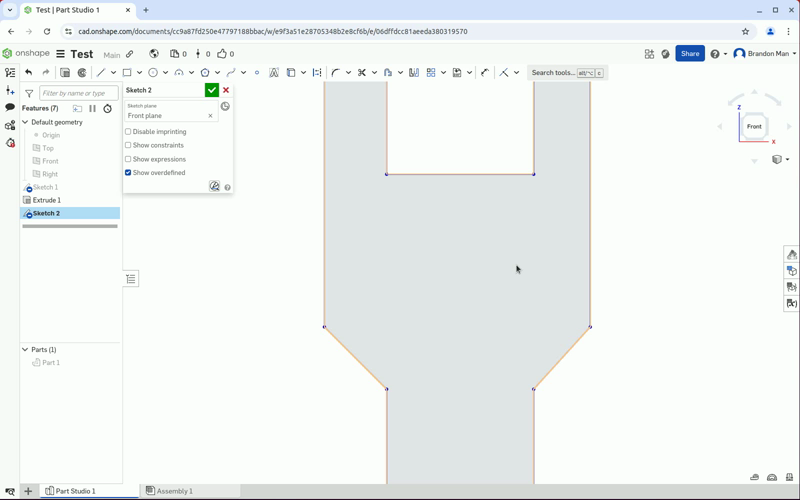
scroll(-6)
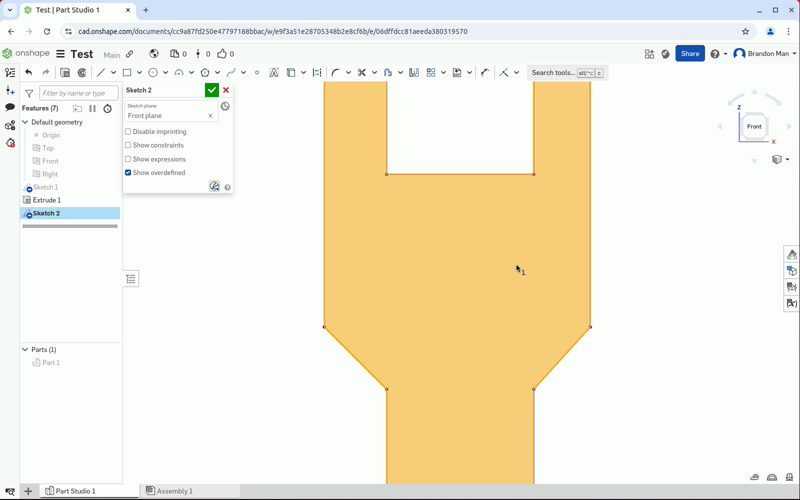
scroll(-6)
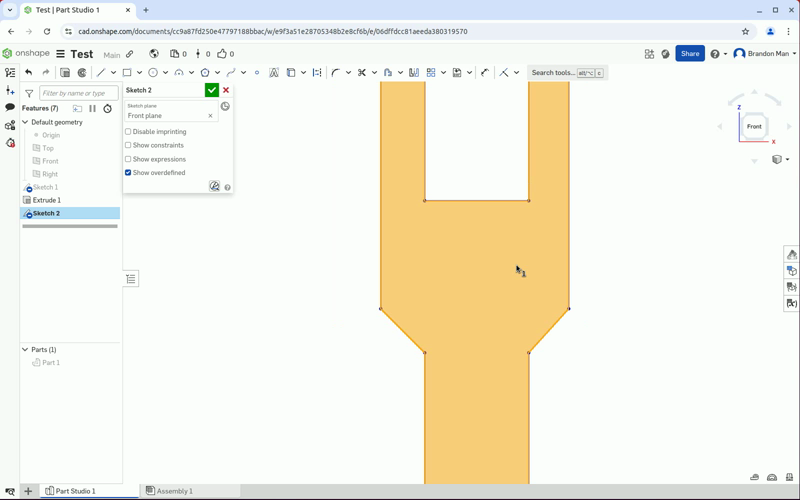
scroll(-6)
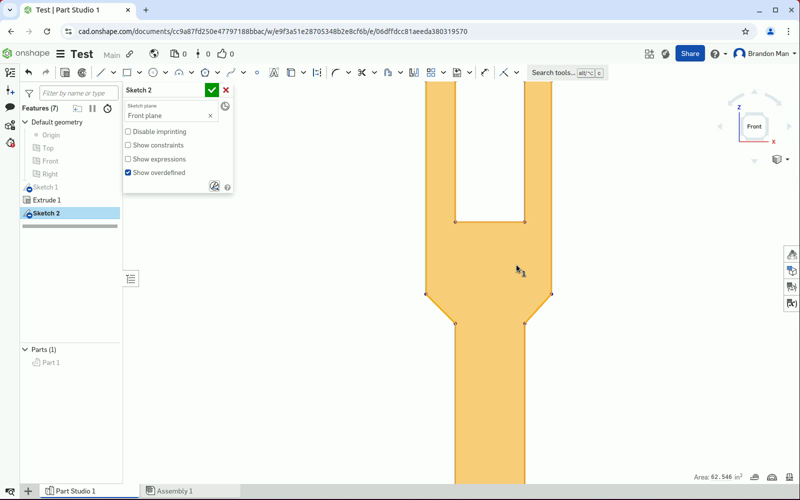
scroll(-6)
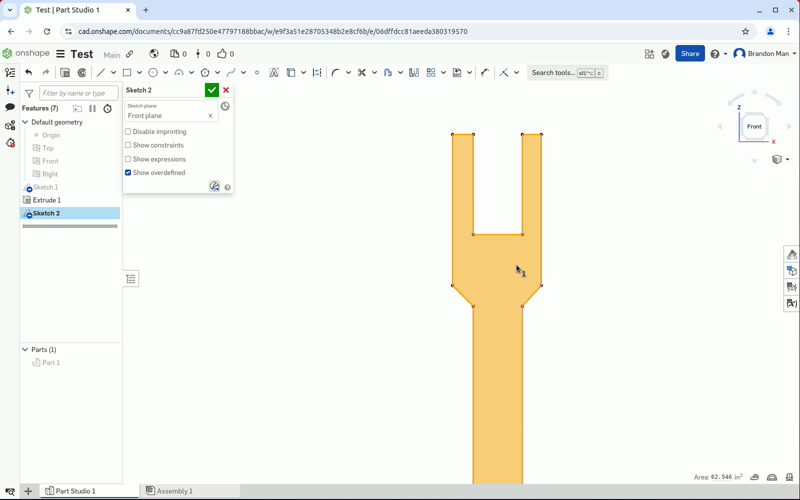
scroll(-6)
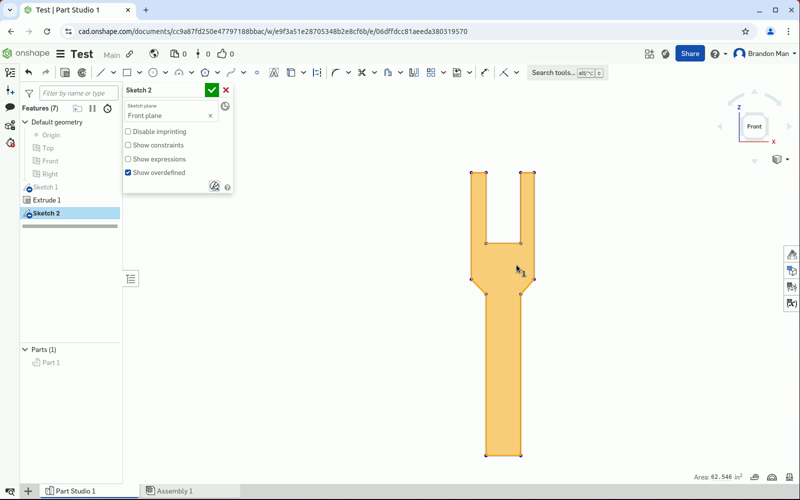
scroll(-6)
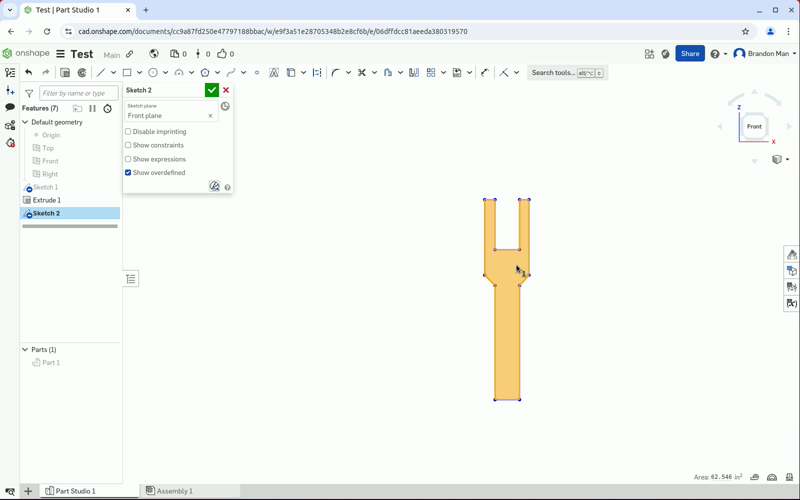
scroll(-6)
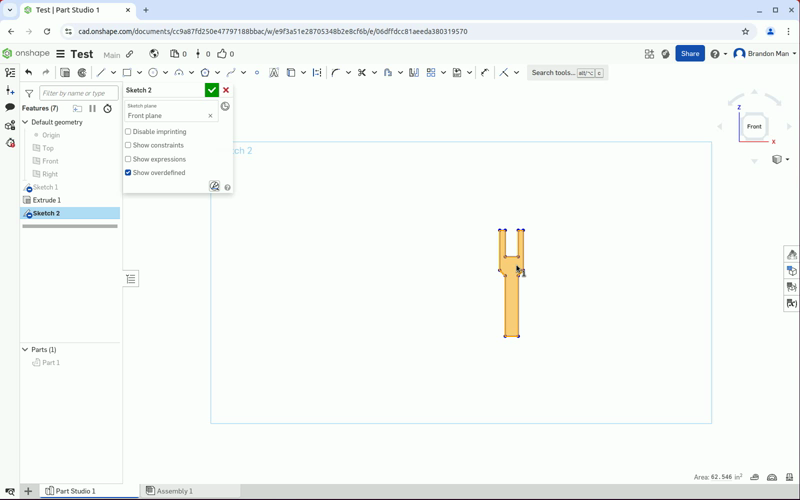
mouse_move(73, 352)
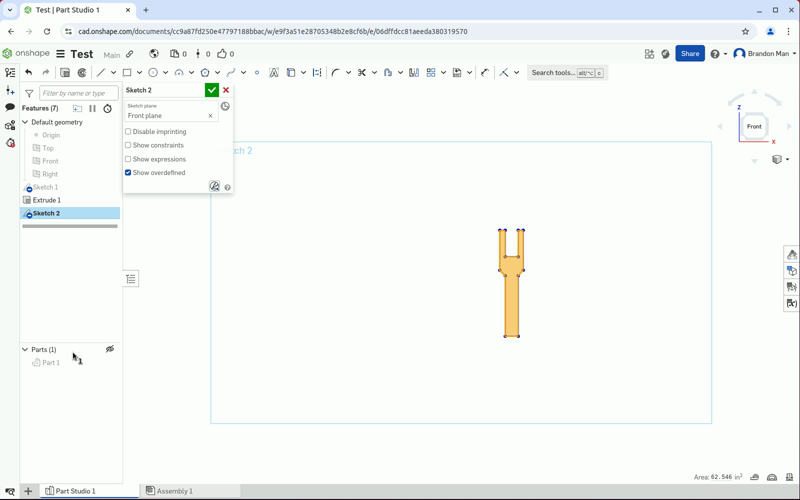
key(shift+y)
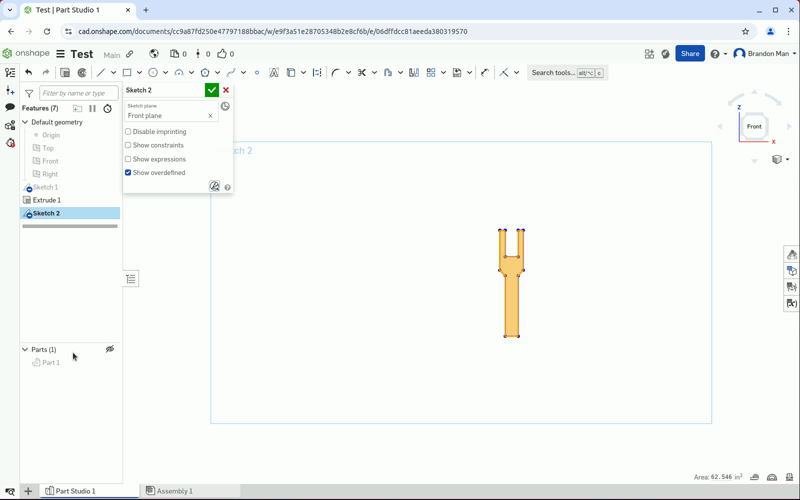
key(shift+e)
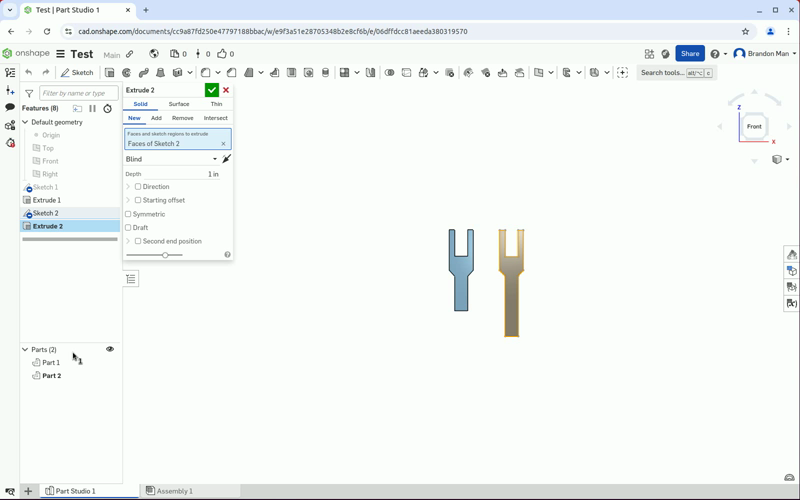
mouse_move(143, 106)
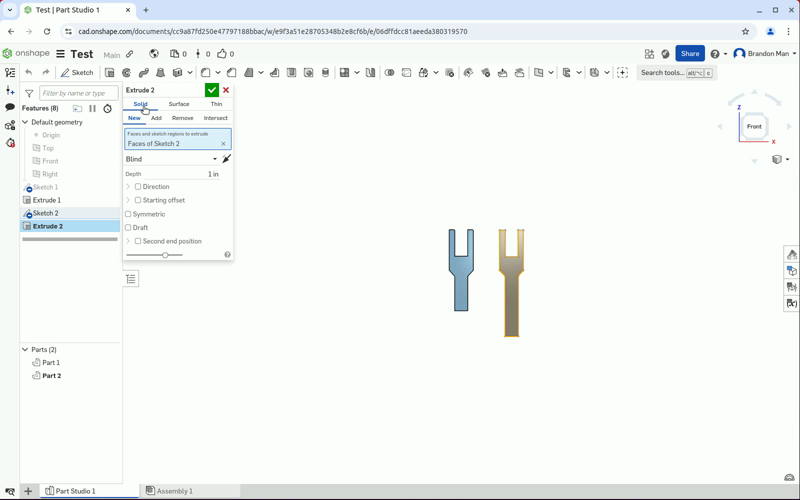
click(143, 106)
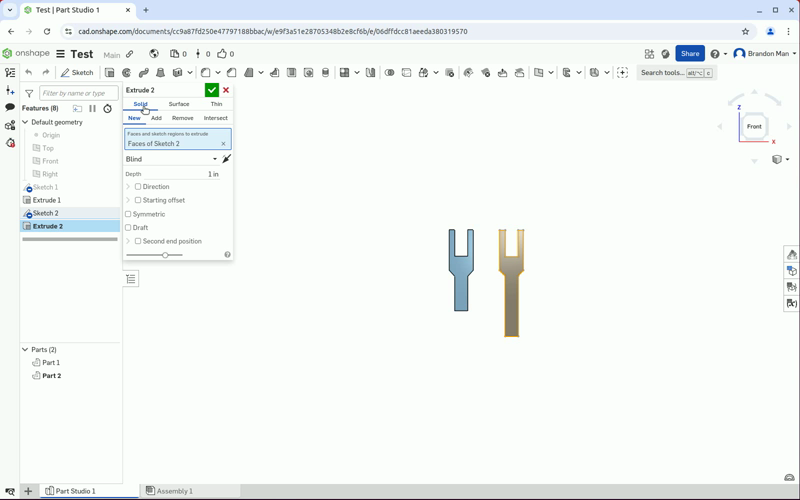
mouse_move(137, 120)
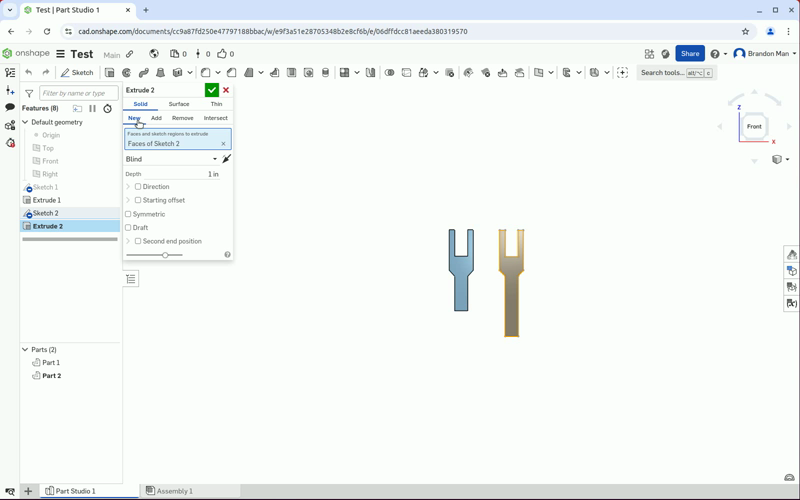
click(137, 120)
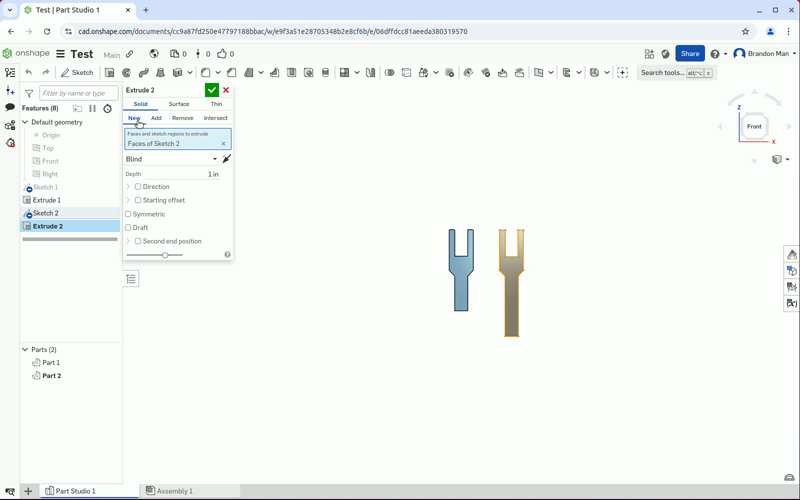
key(tab, 4)
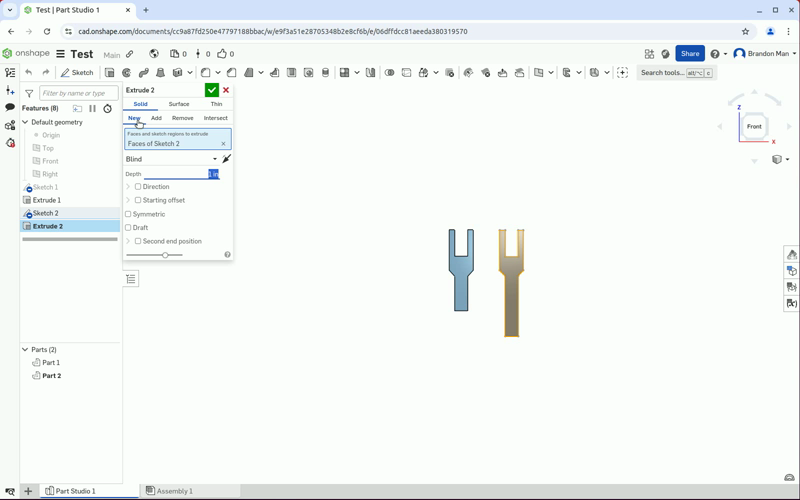
text(4.333)
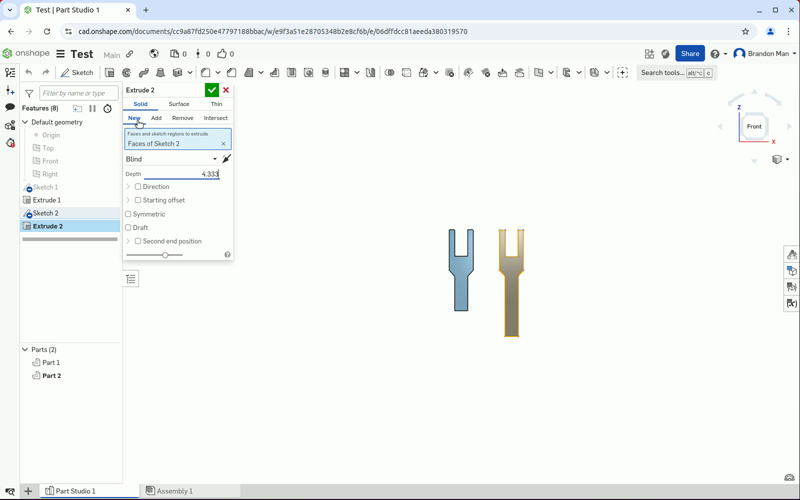
key(enter)
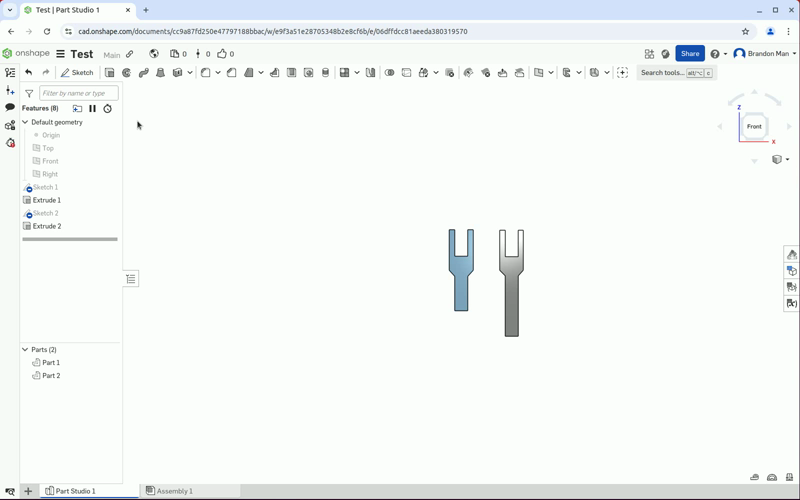
key(shift+h)
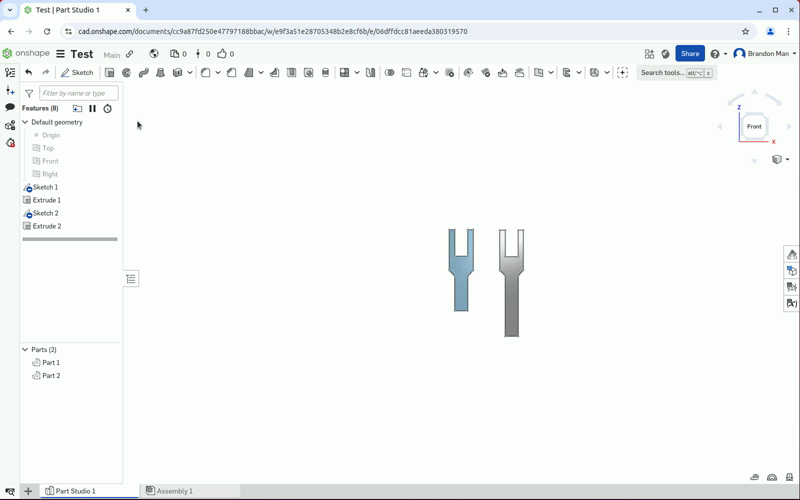
key(shift+h)
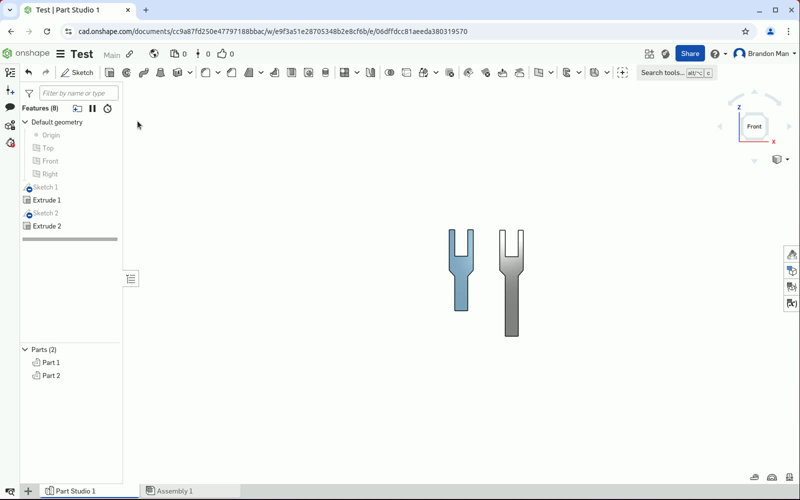
mouse_move(73, 189)
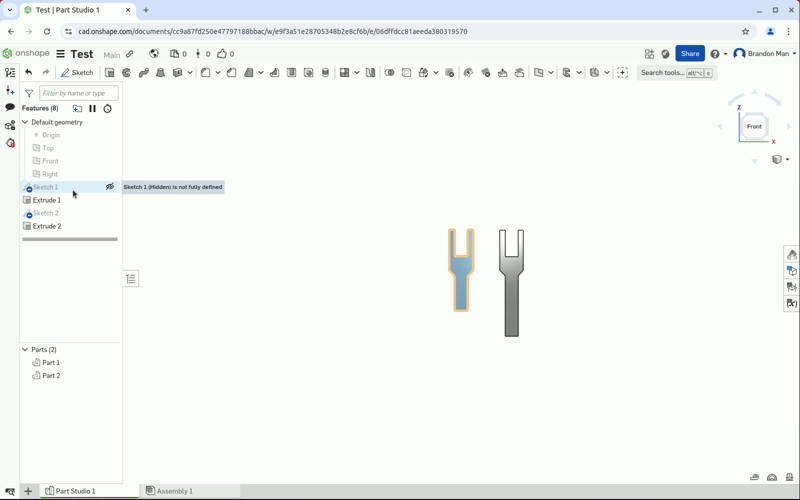
click(73, 189)
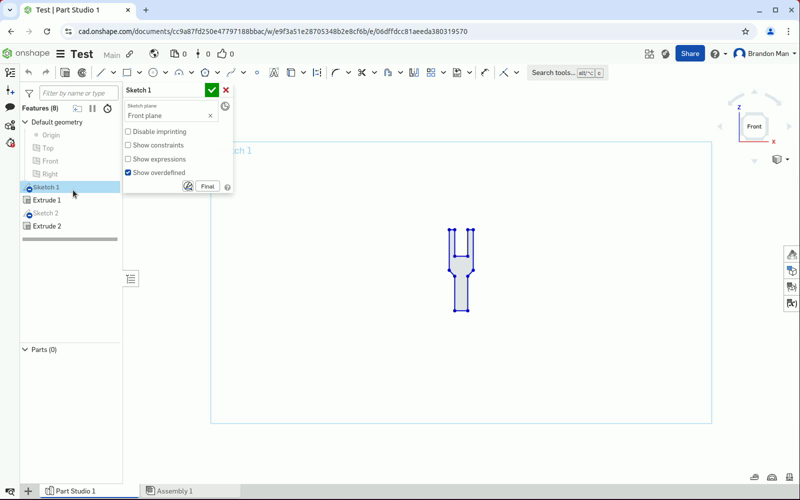
mouse_move(229, 92)
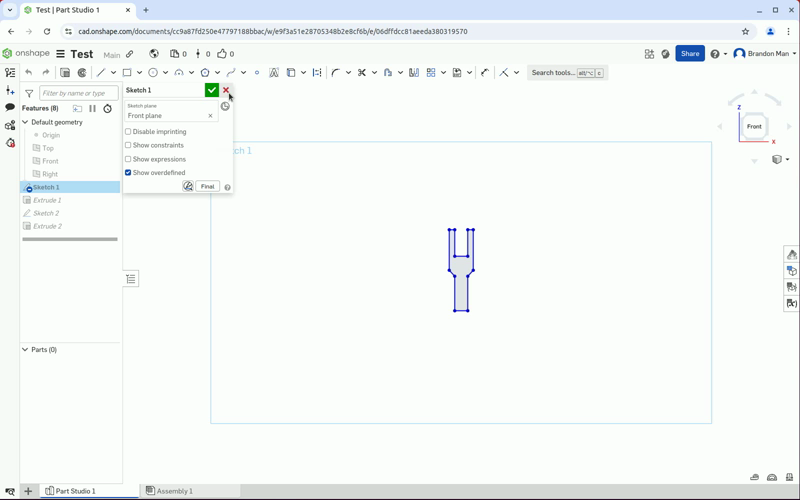
click(229, 92)
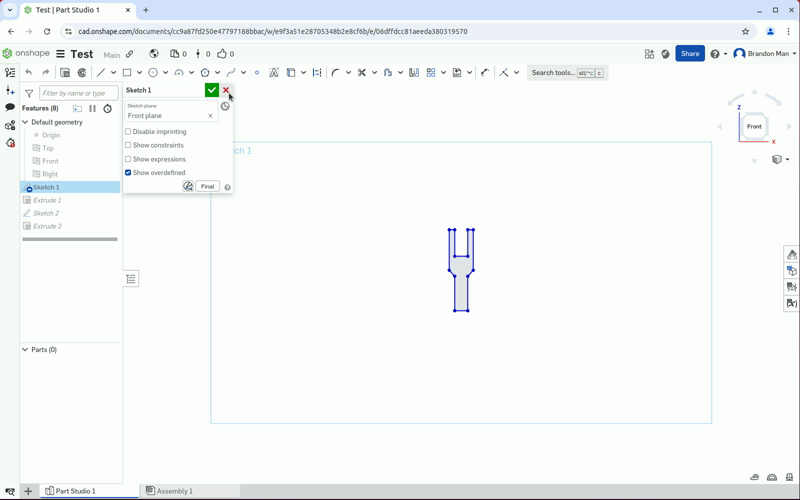
key(shift+s)
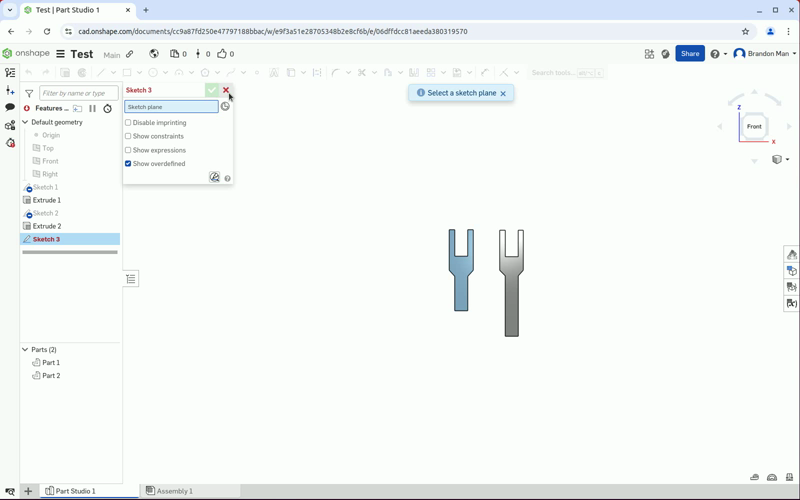
mouse_move(73, 163)
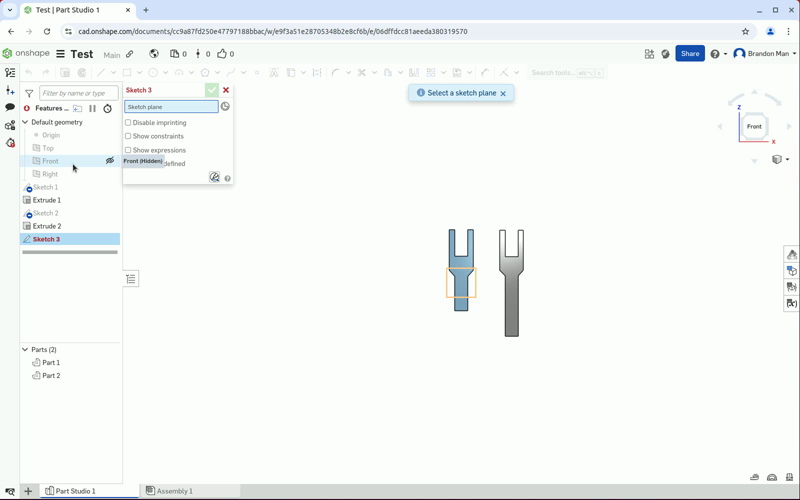
click(73, 163)
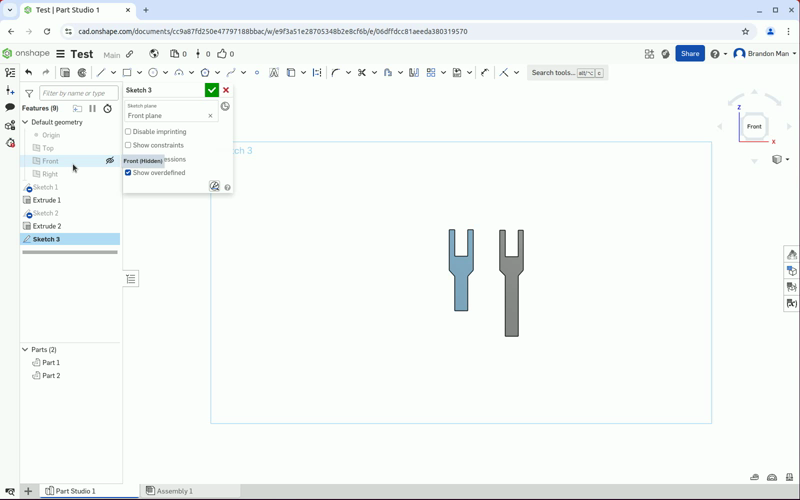
mouse_move(73, 352)
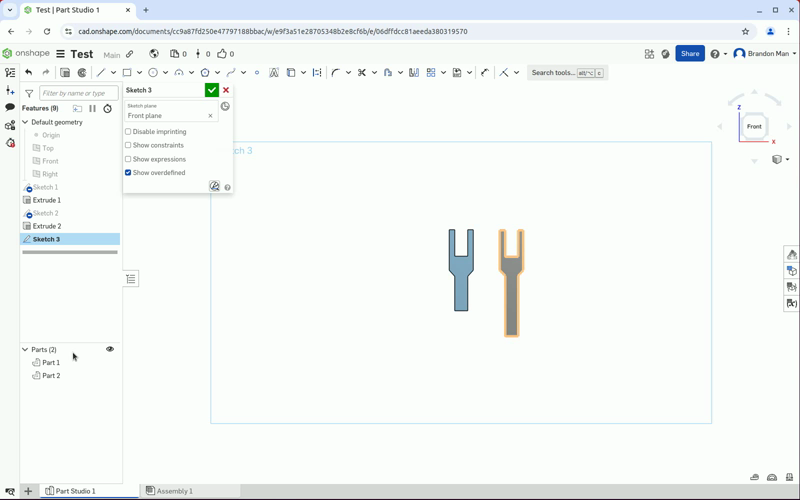
key(y)
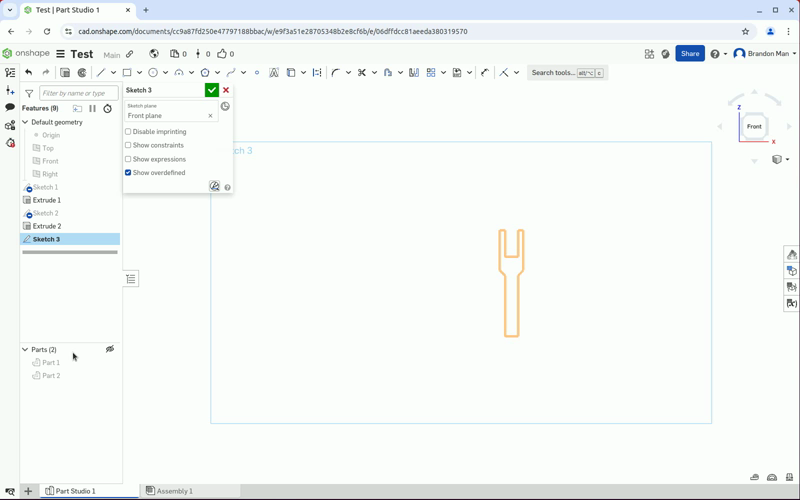
key(l)
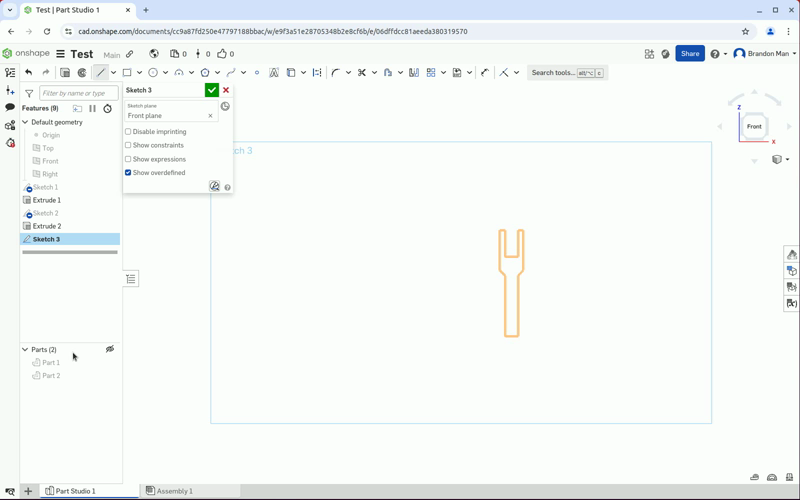
key_down(shift)
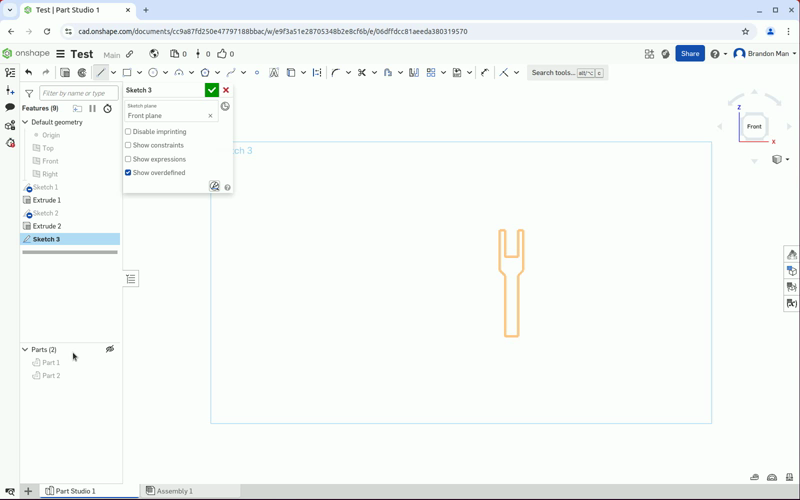
mouse_move(549, 270)
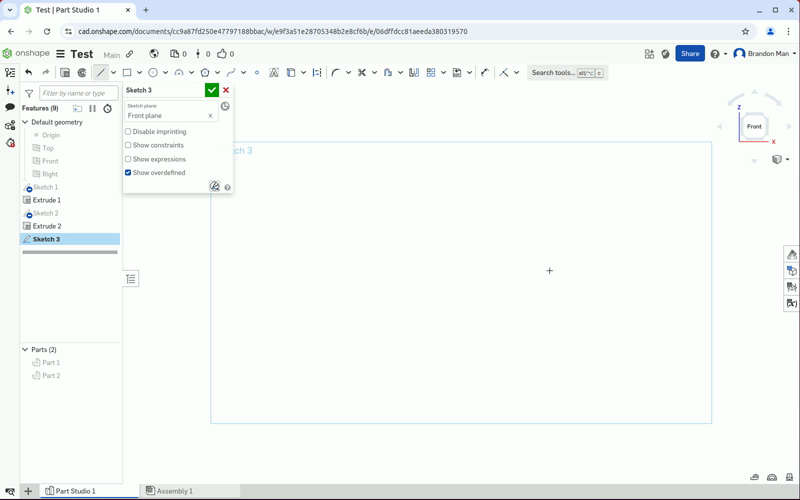
click(549, 270)
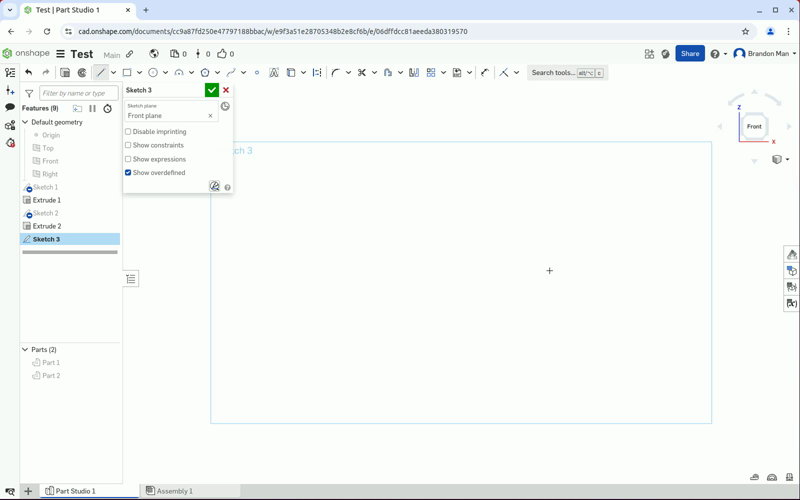
key_up(shift)
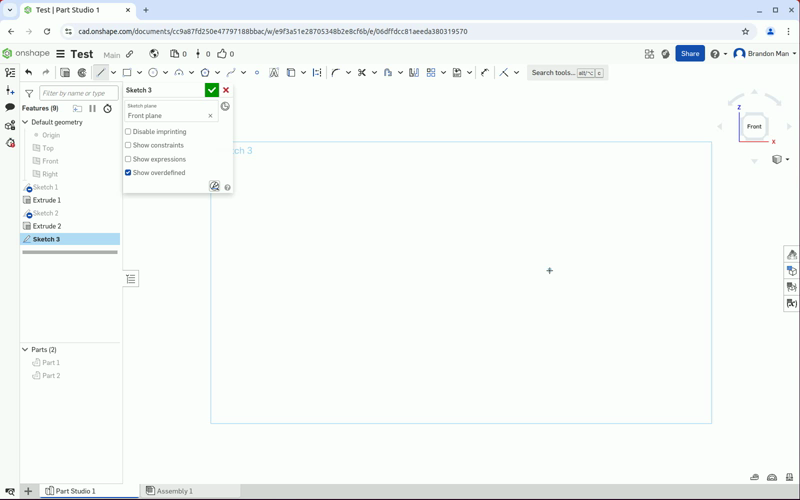
key_down(shift)
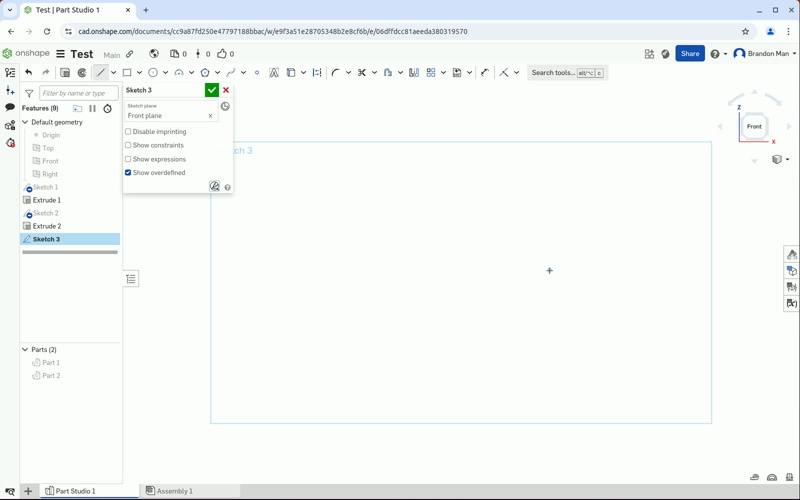
mouse_move(579, 270)
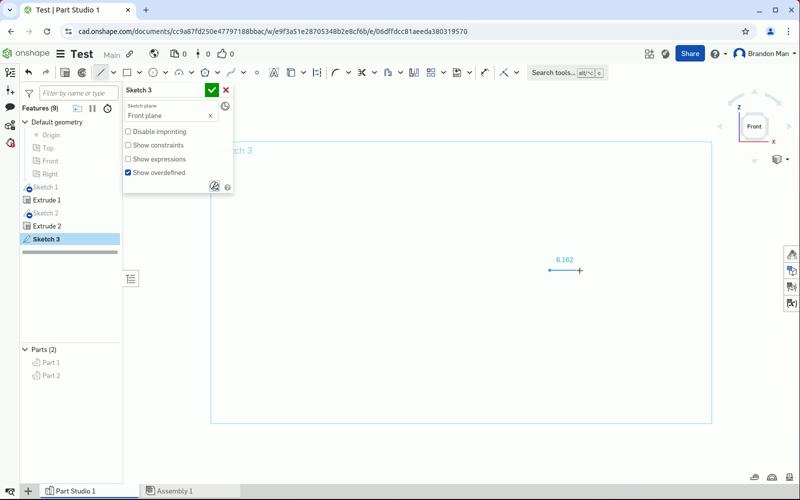
mouse_move(554, 276)
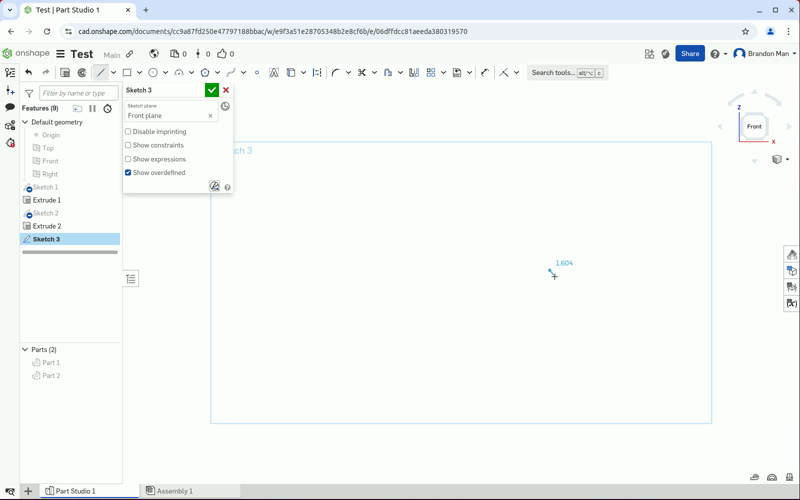
click(554, 276)
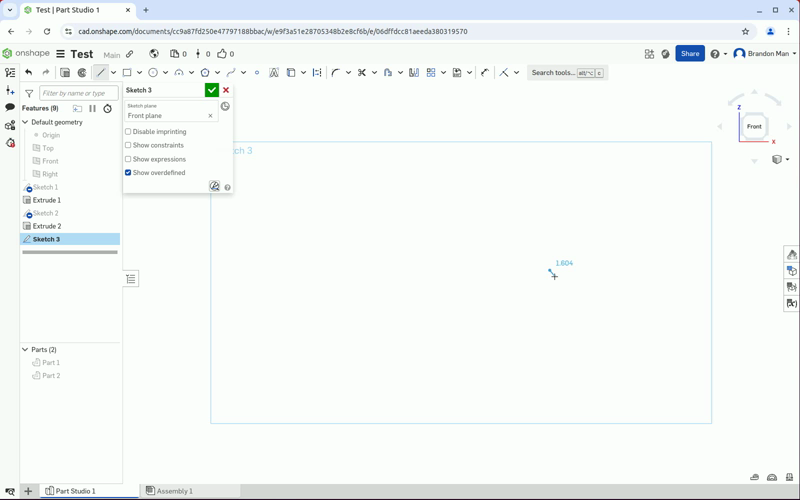
key_up(shift)
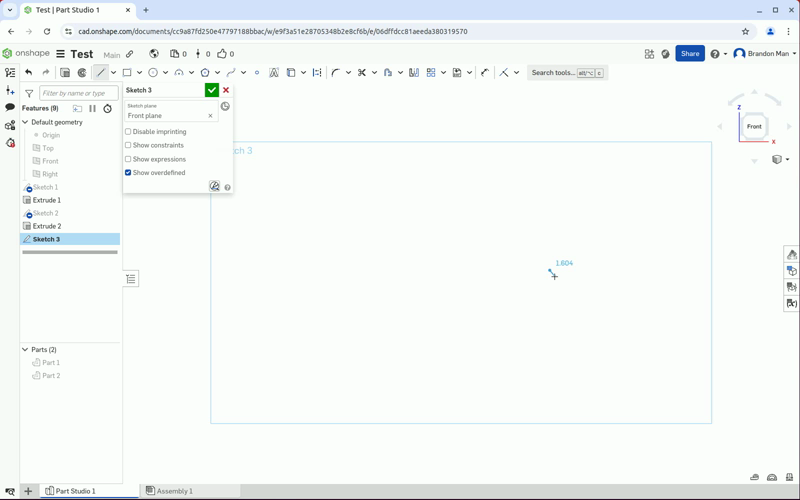
key_down(shift)
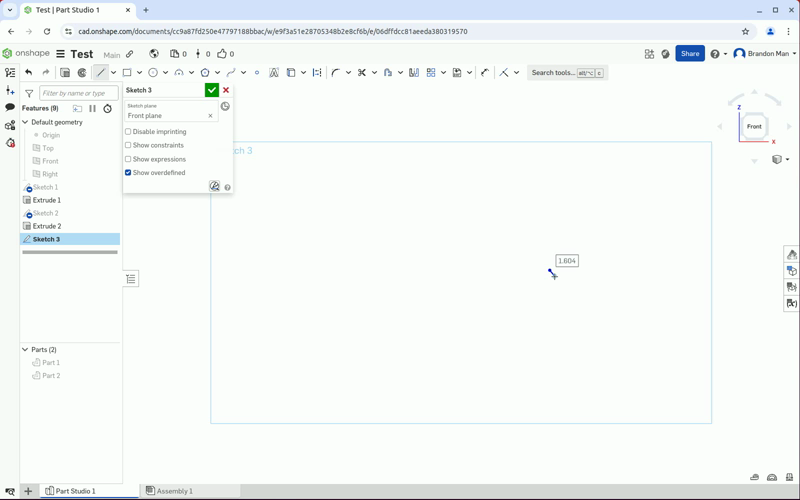
mouse_move(554, 362)
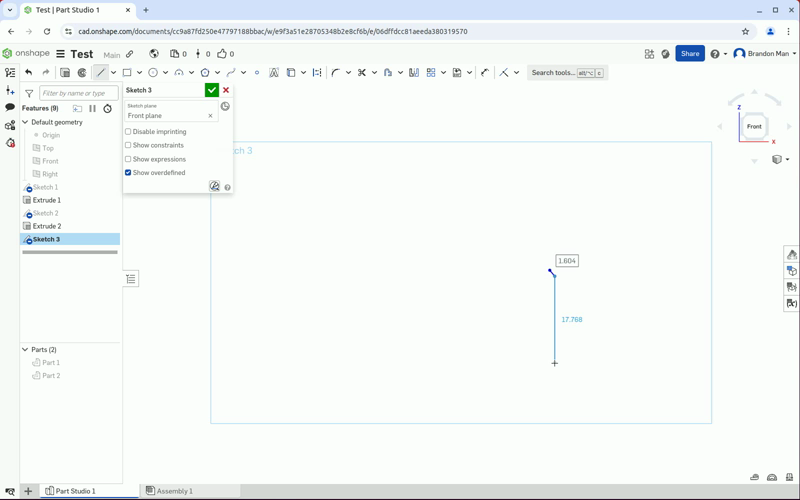
click(554, 362)
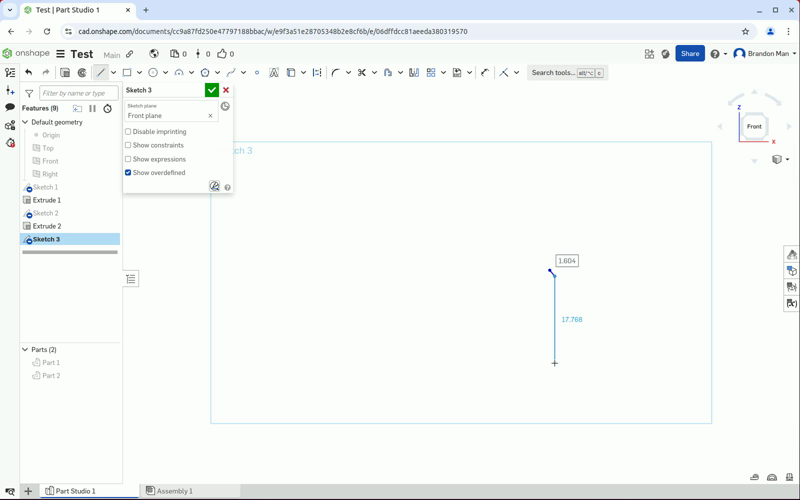
key_up(shift)
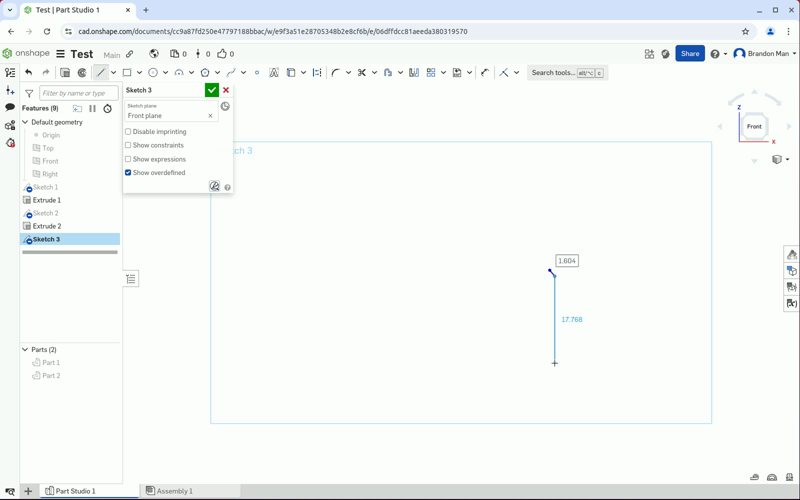
key_down(shift)
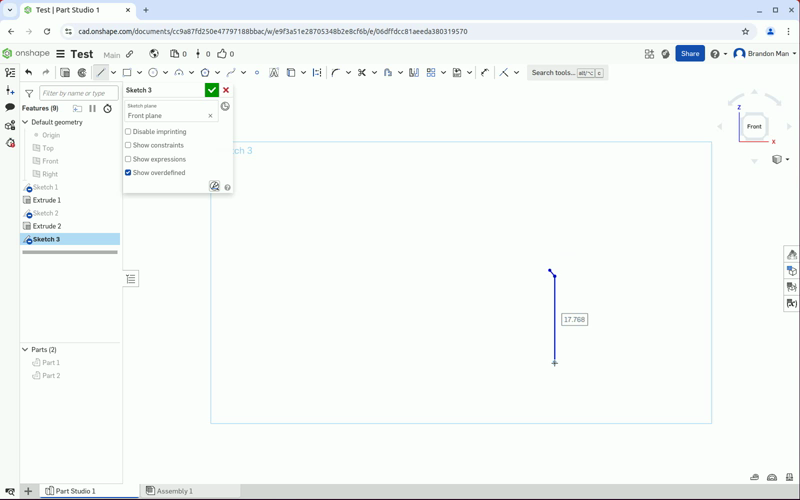
mouse_move(584, 362)
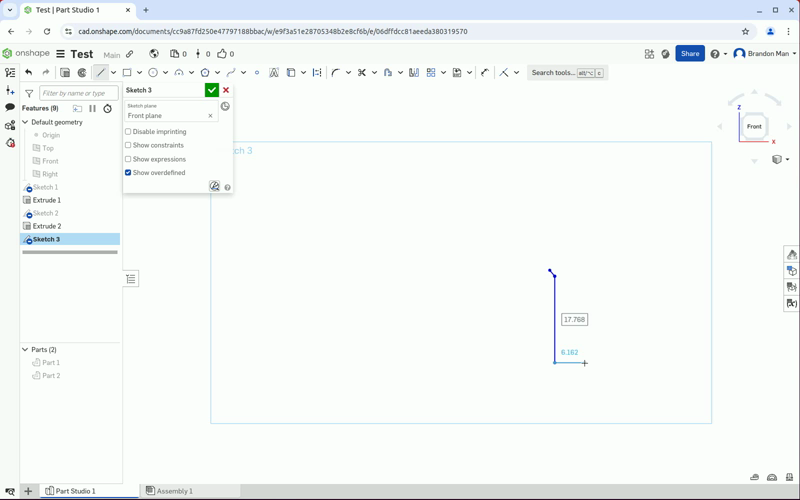
mouse_move(568, 362)
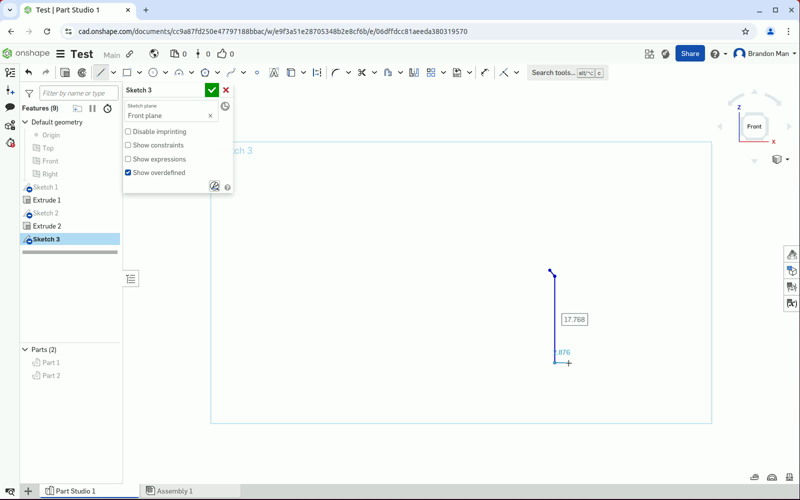
click(568, 362)
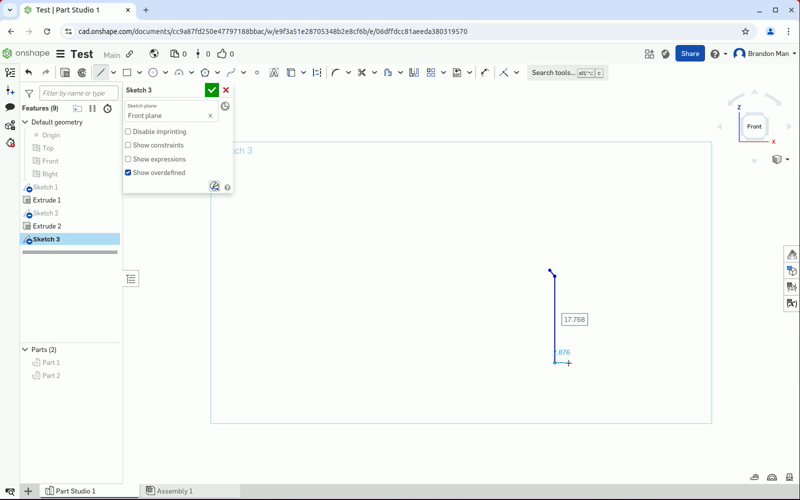
key_up(shift)
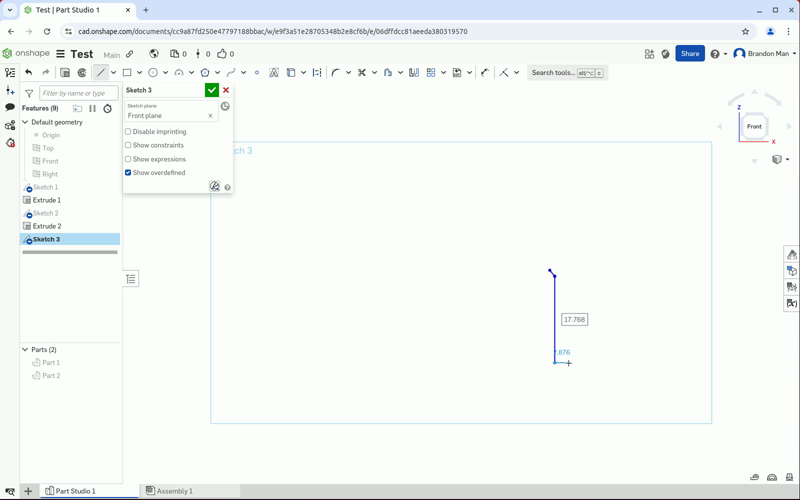
key_down(shift)
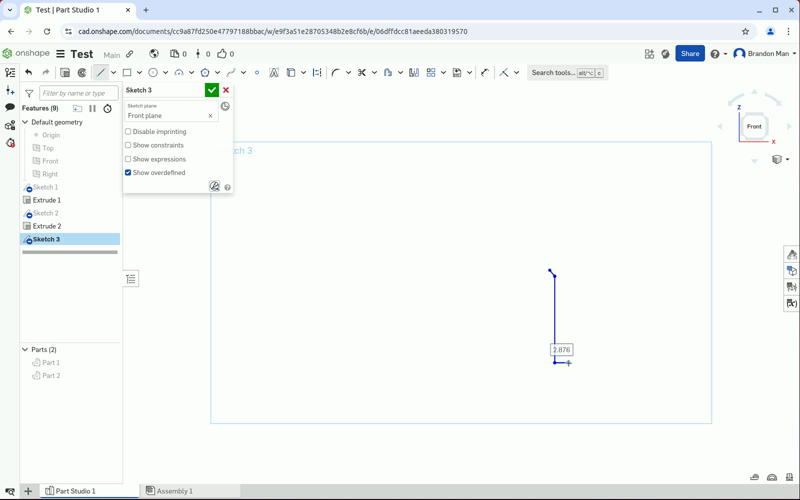
mouse_move(568, 276)
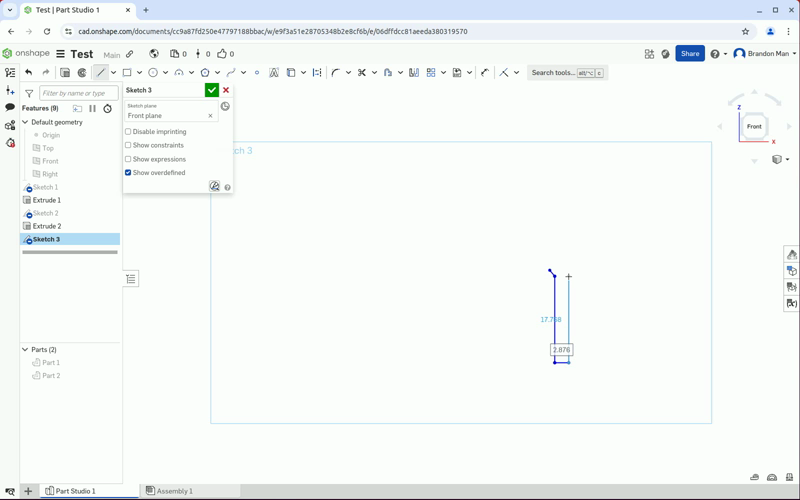
click(568, 276)
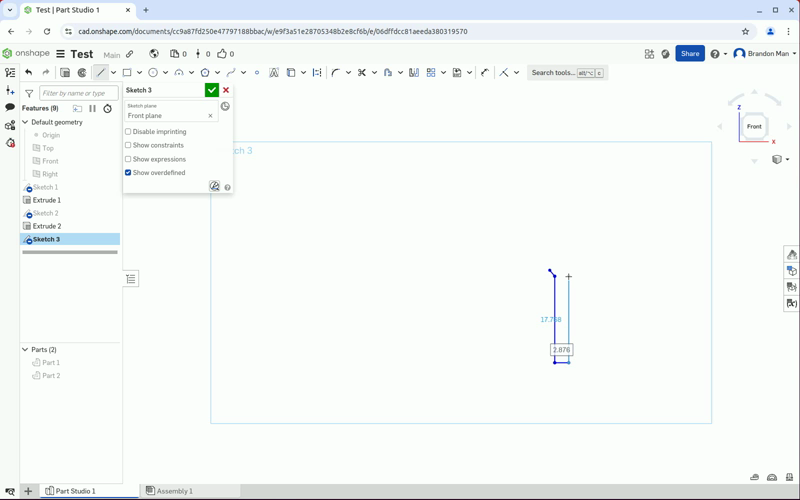
key_up(shift)
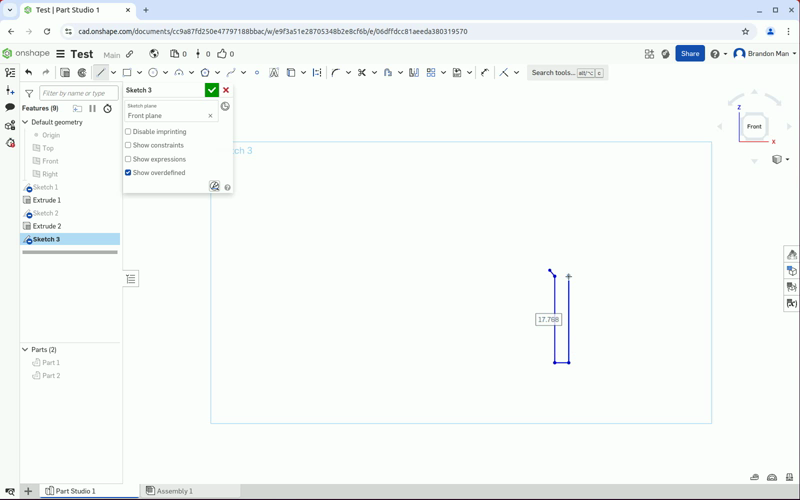
key_down(shift)
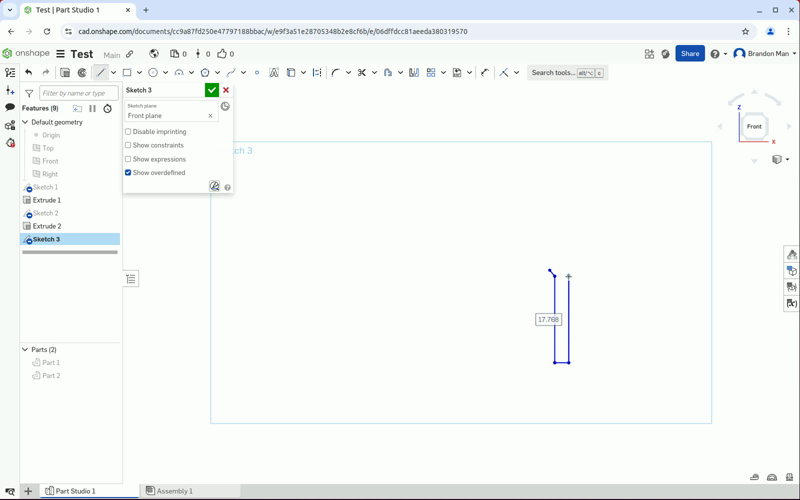
mouse_move(589, 276)
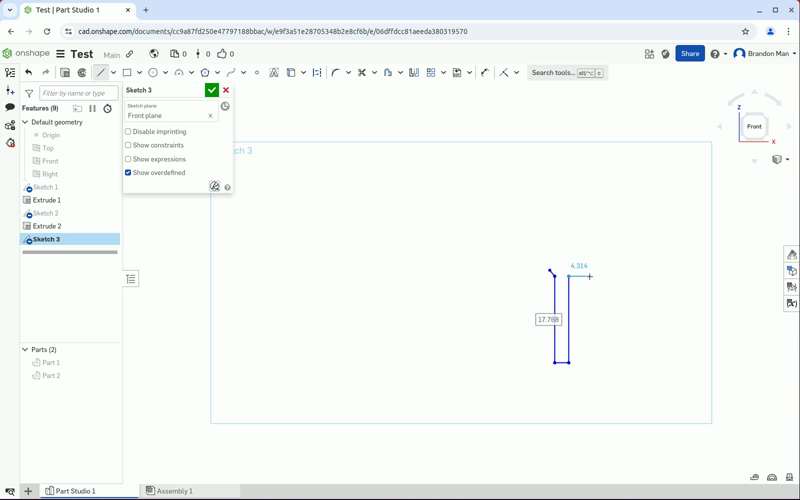
mouse_move(573, 270)
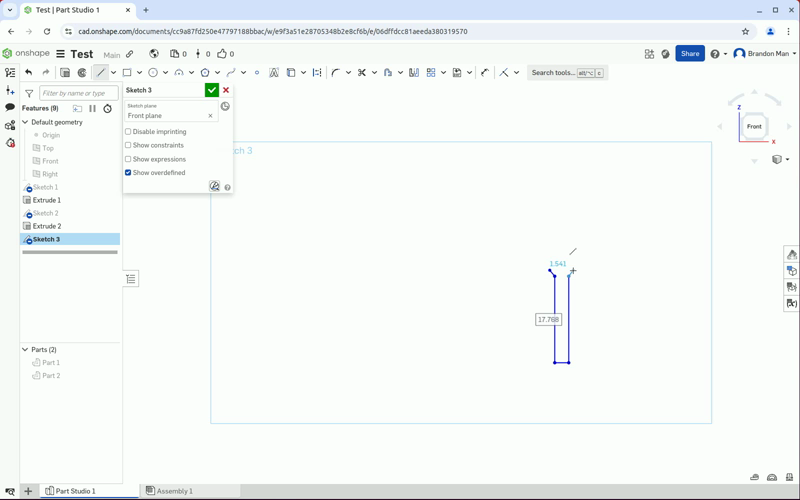
click(573, 270)
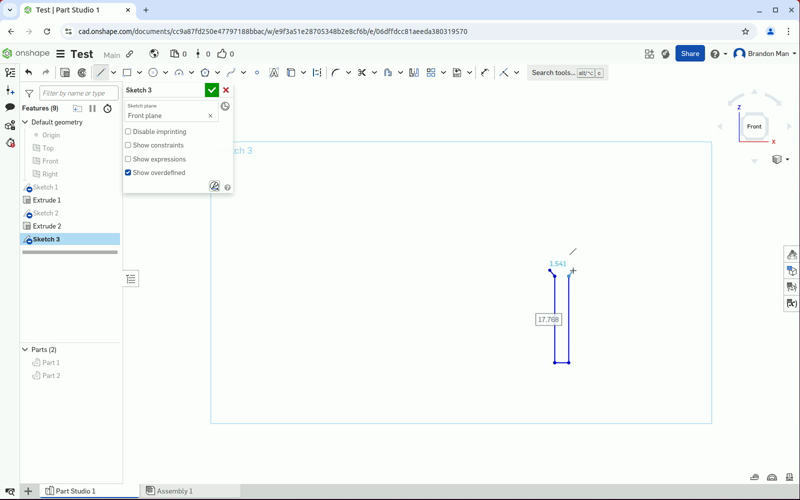
key_up(shift)
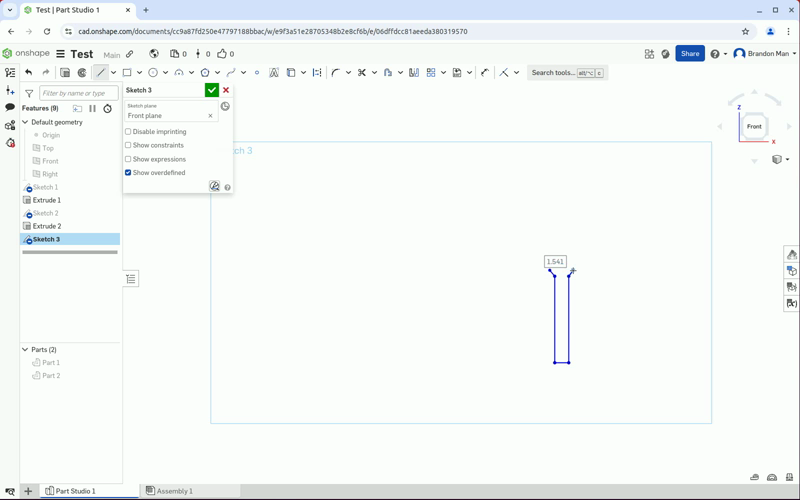
key_down(shift)
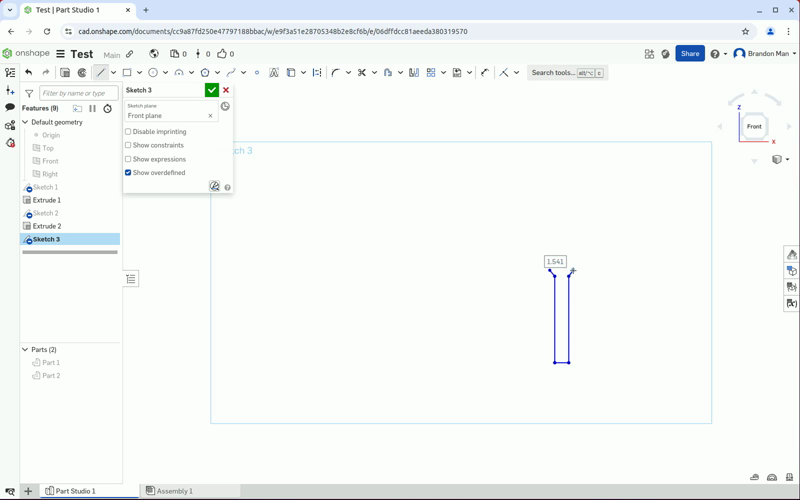
mouse_move(589, 270)
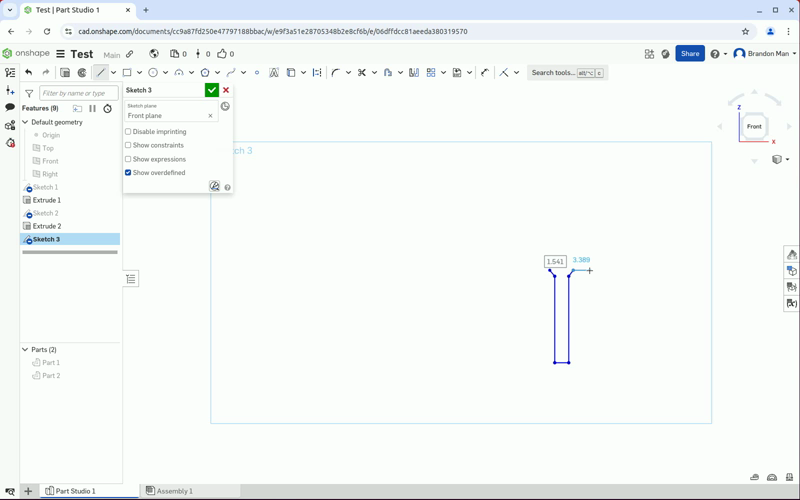
mouse_move(573, 230)
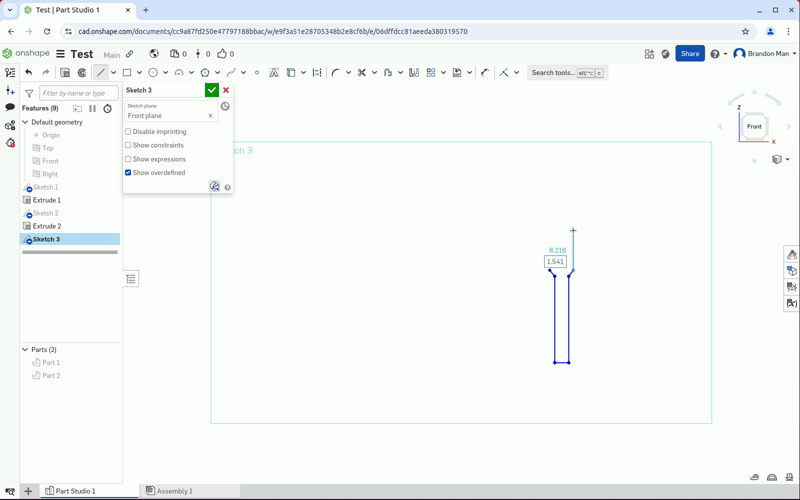
click(573, 230)
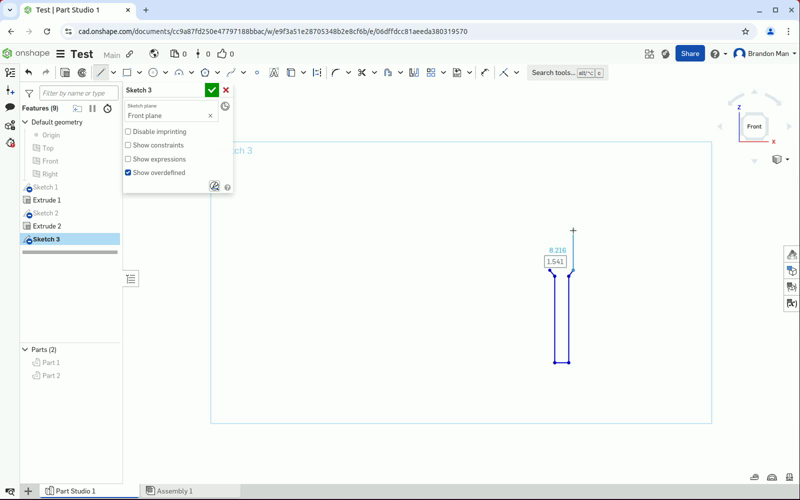
key_up(shift)
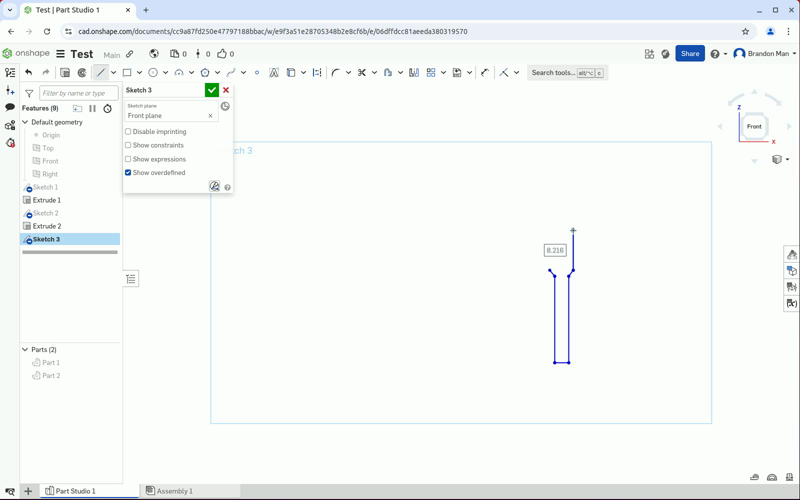
key_down(shift)
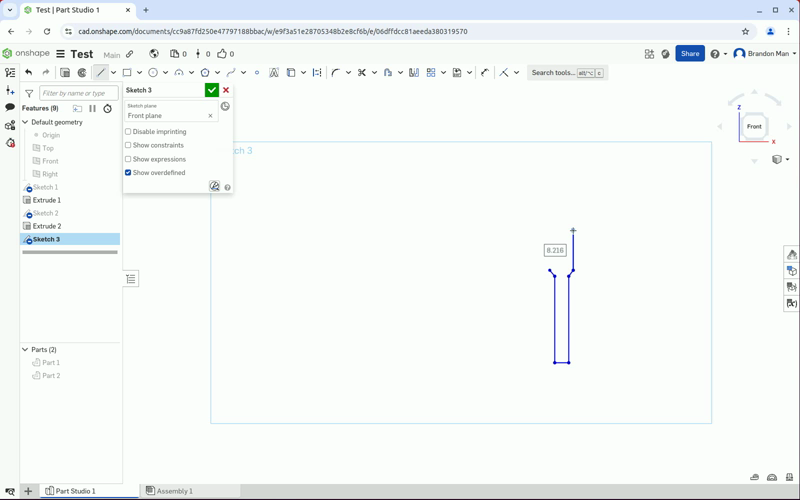
mouse_move(589, 230)
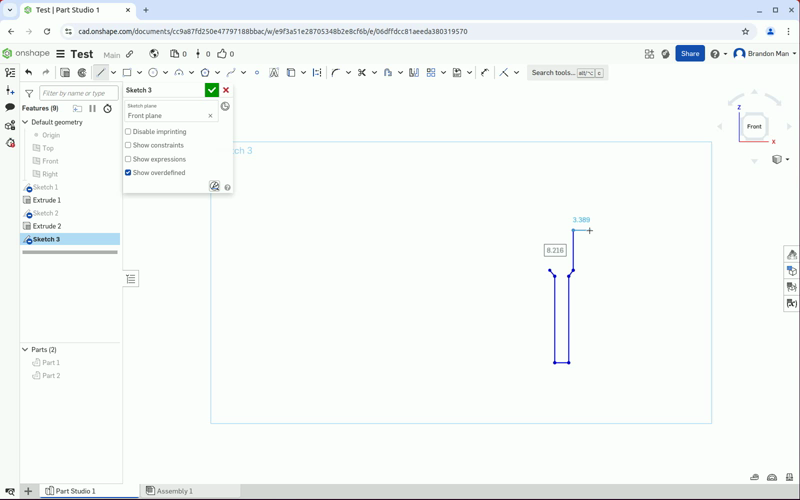
mouse_move(568, 230)
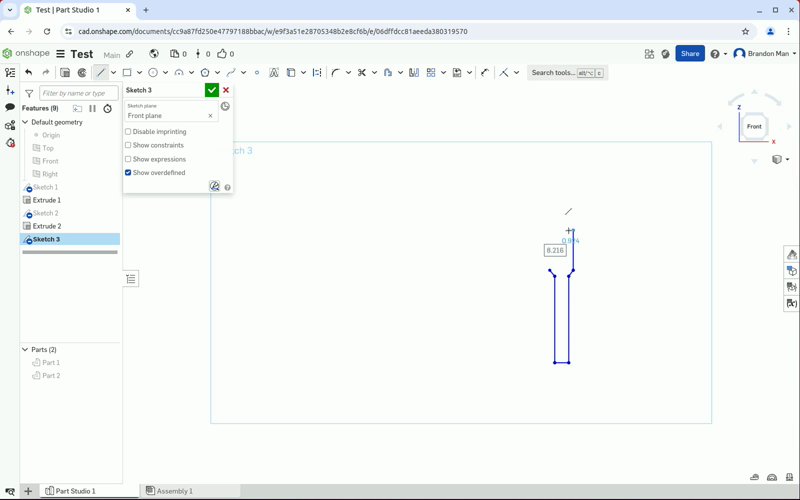
scroll(6)
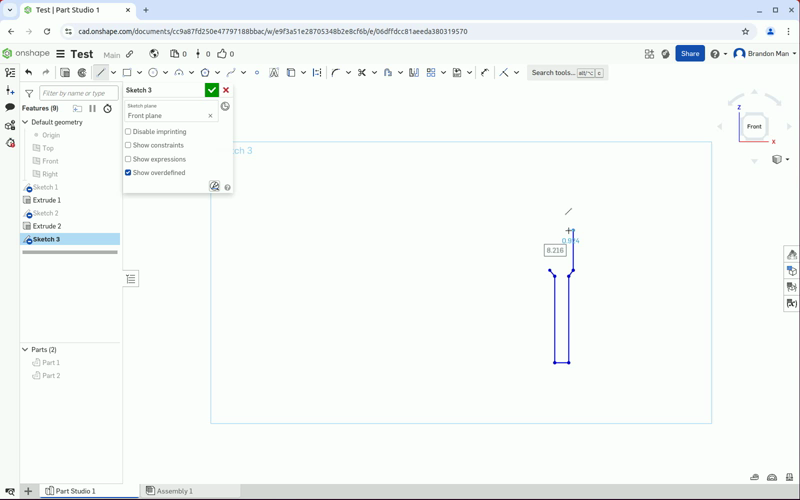
scroll(6)
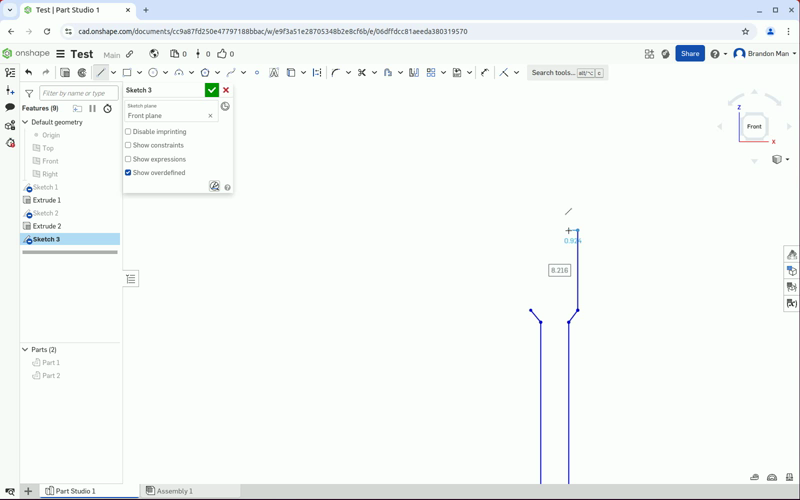
scroll(6)
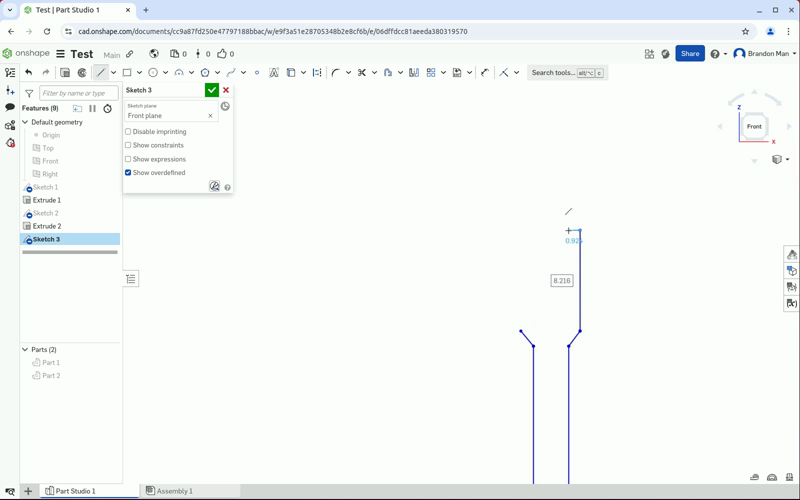
scroll(6)
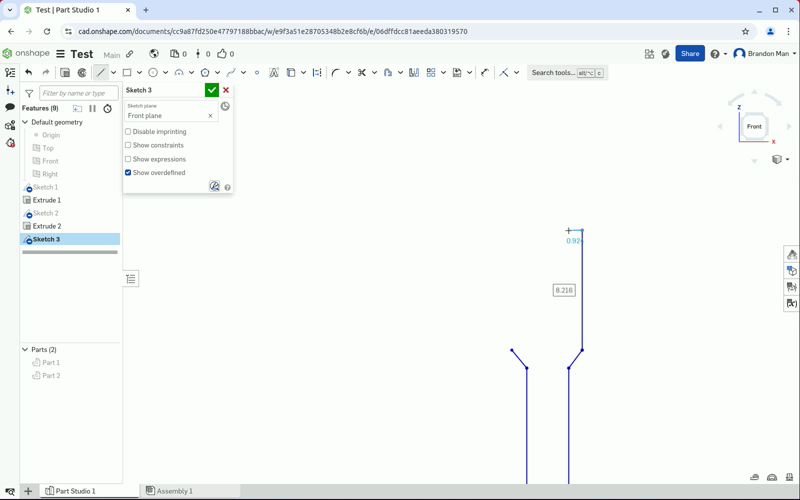
scroll(6)
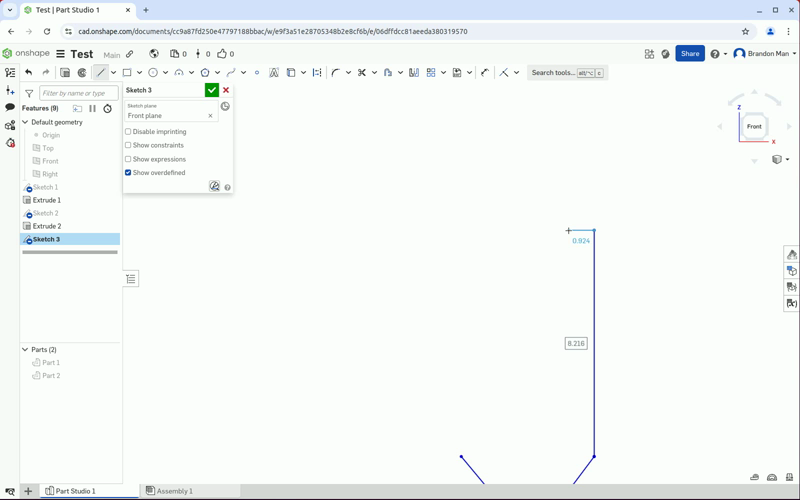
scroll(6)
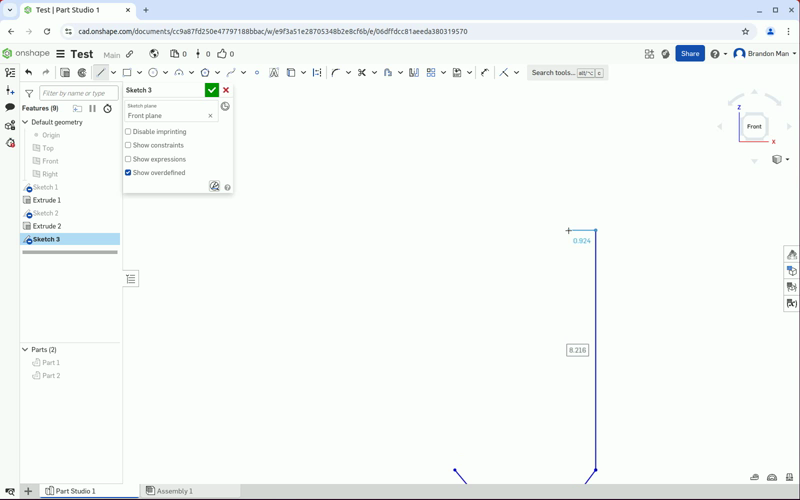
scroll(6)
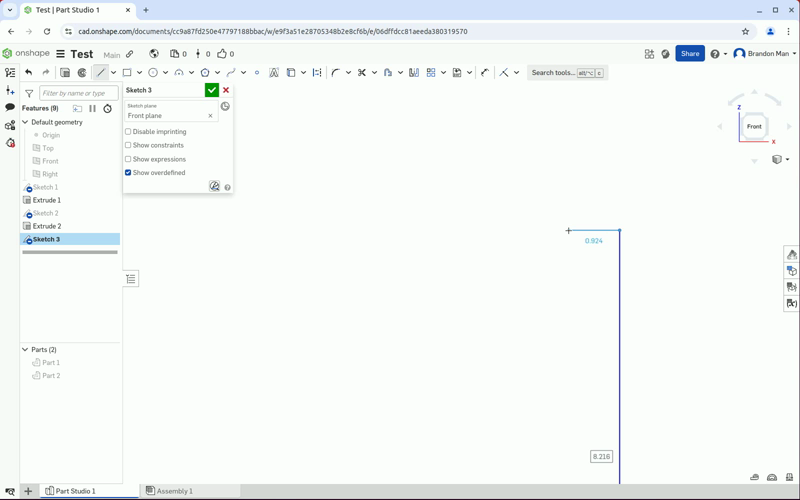
click(568, 230)
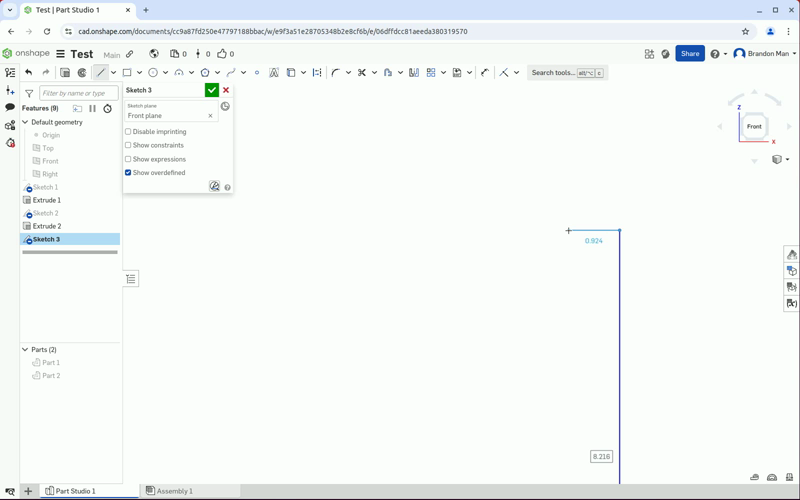
scroll(-6)
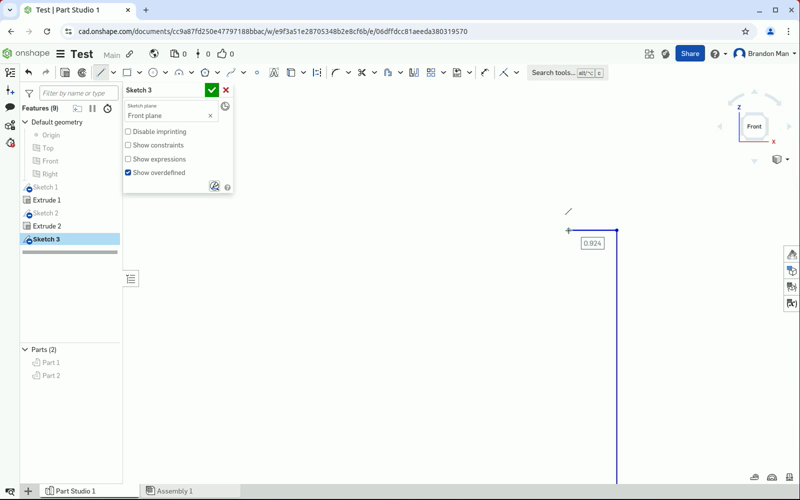
scroll(-6)
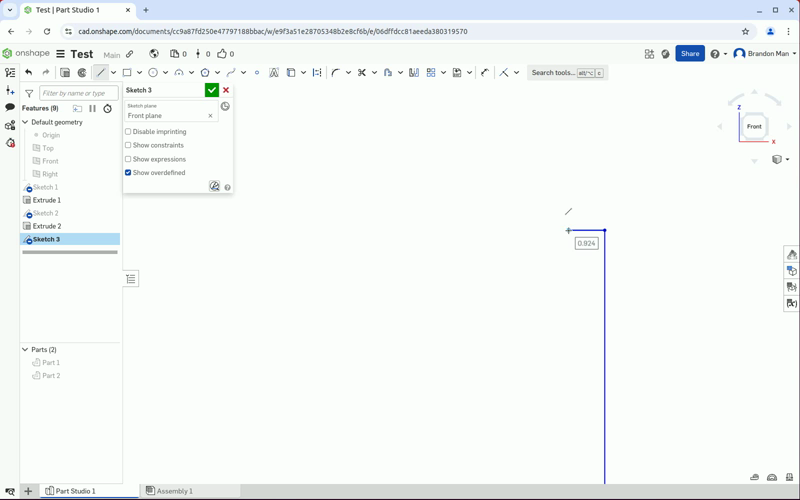
scroll(-6)
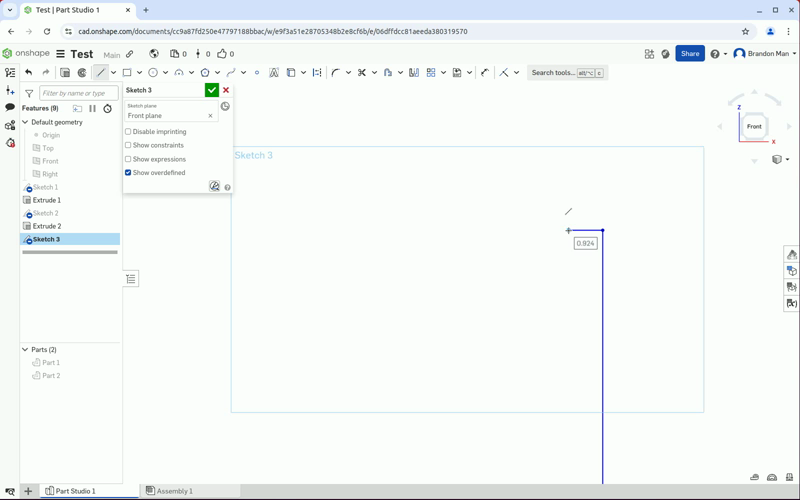
scroll(-6)
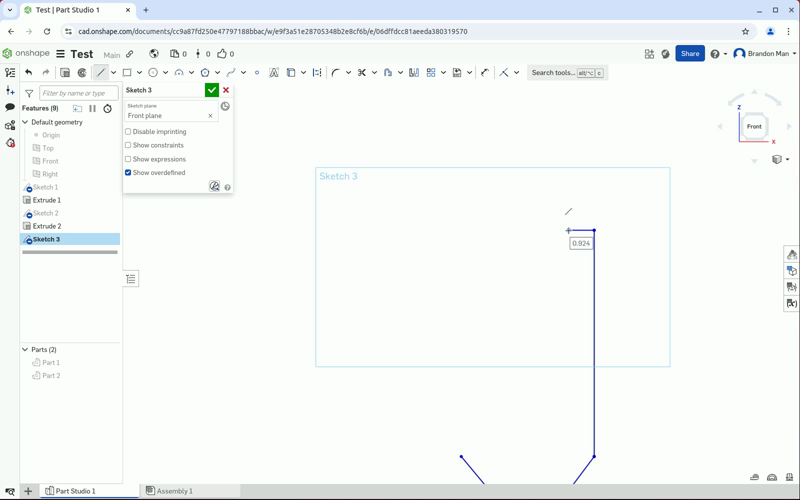
scroll(-6)
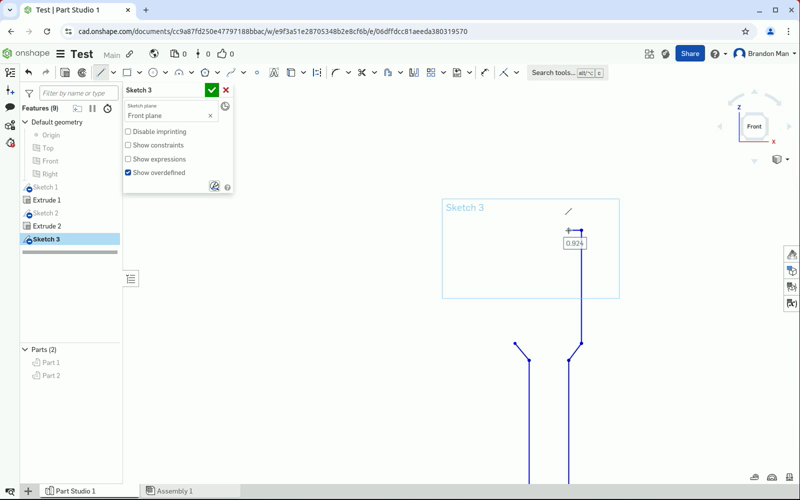
scroll(-6)
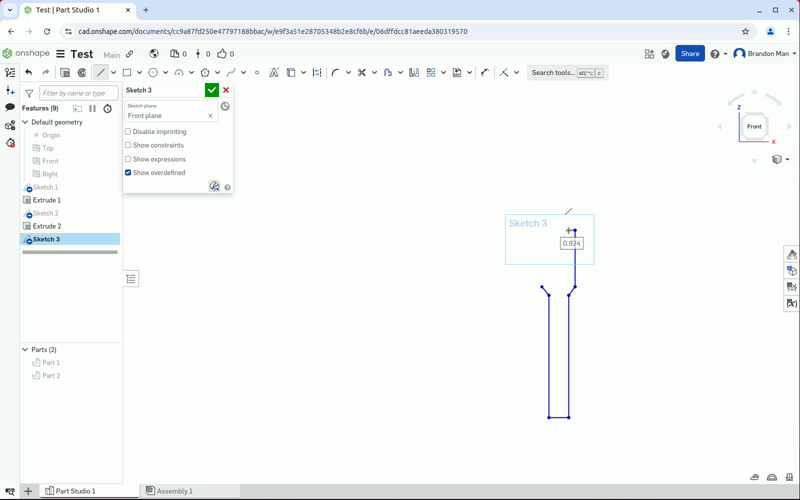
scroll(-6)
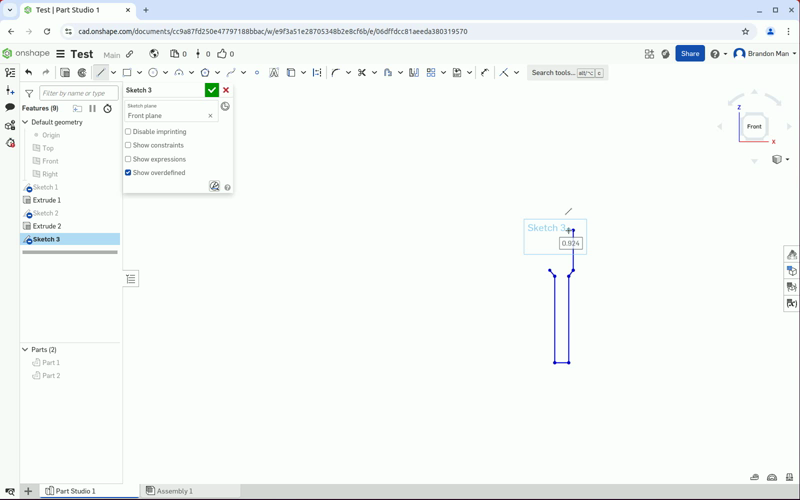
key_up(shift)
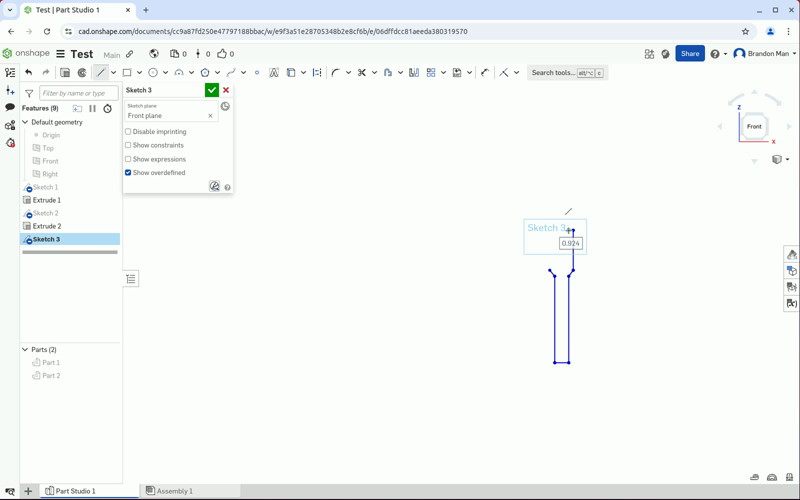
key_down(shift)
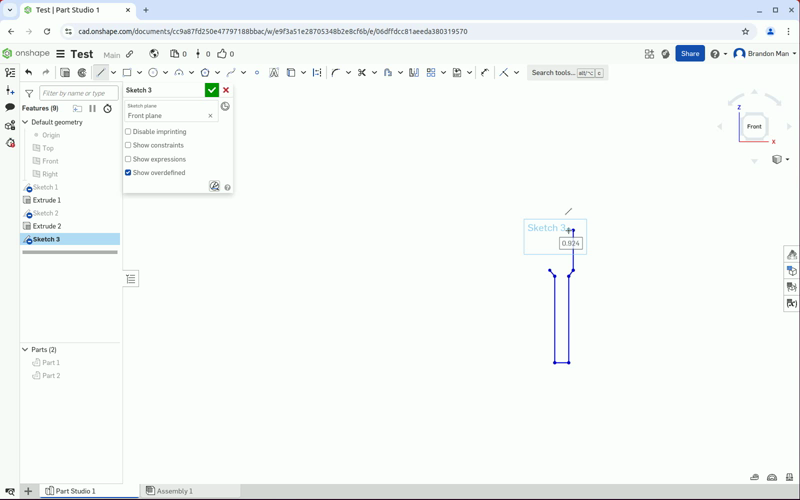
mouse_move(589, 230)
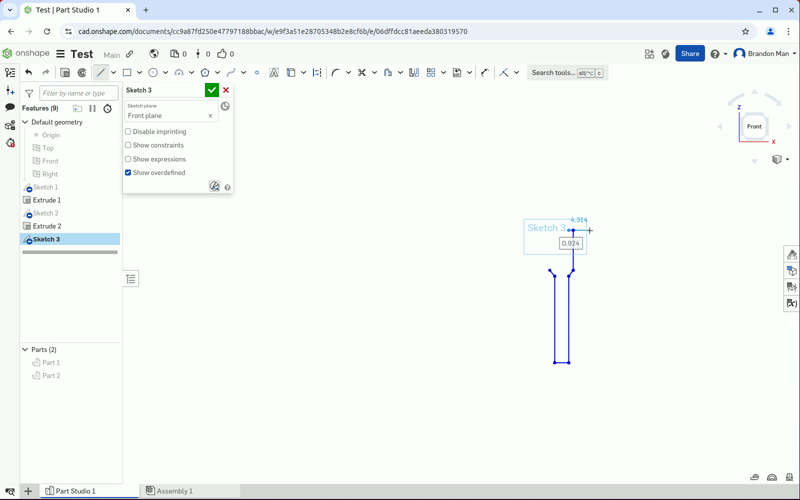
mouse_move(568, 256)
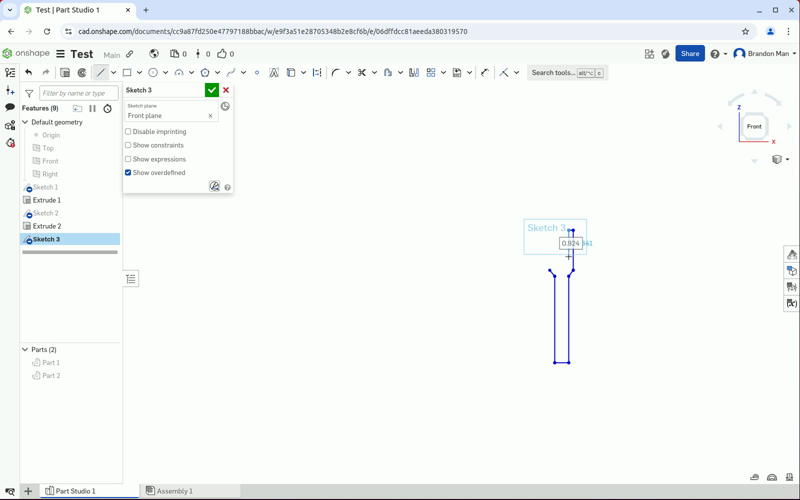
click(568, 256)
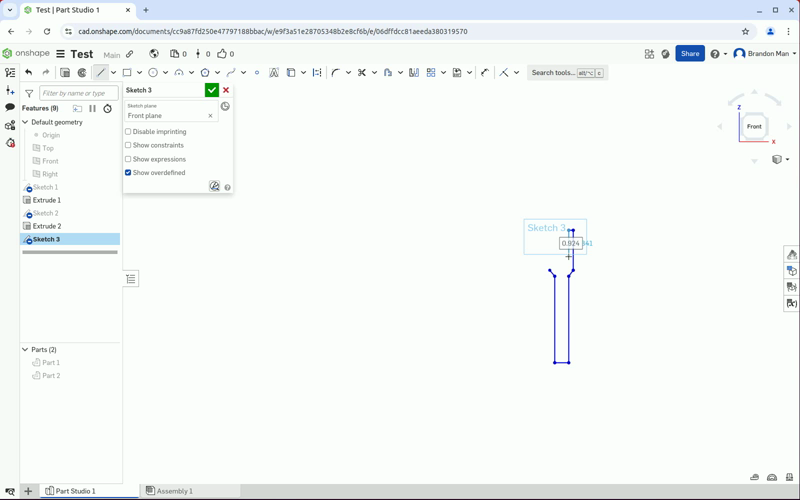
key_up(shift)
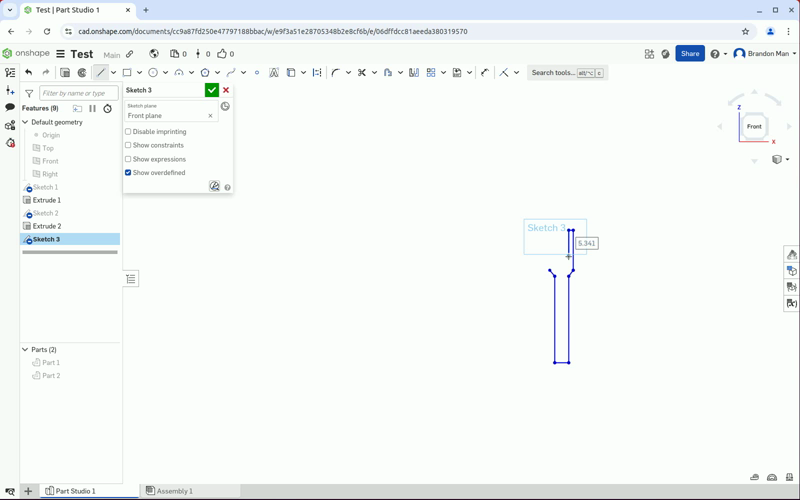
key_down(shift)
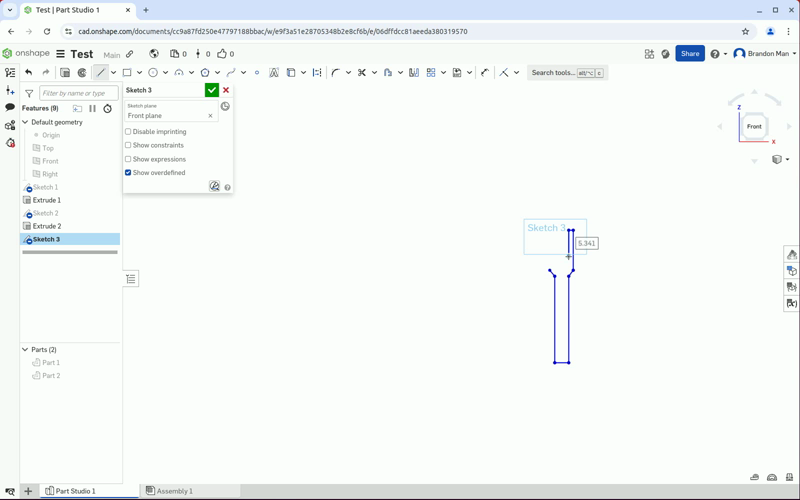
mouse_move(589, 256)
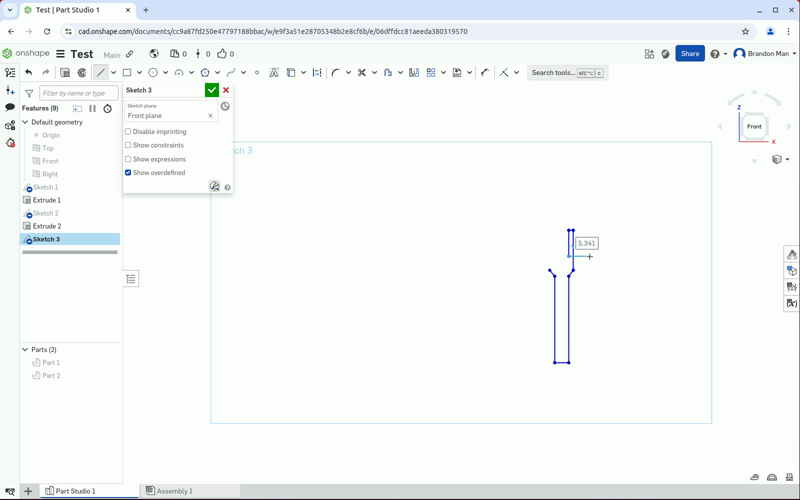
mouse_move(554, 256)
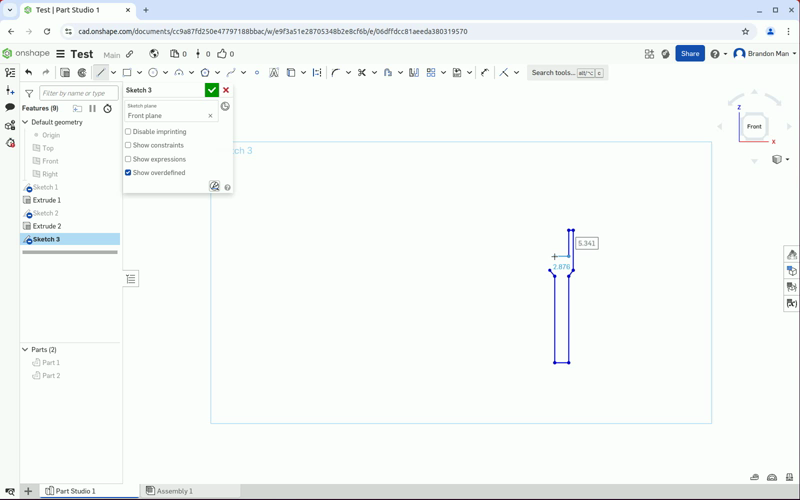
click(554, 256)
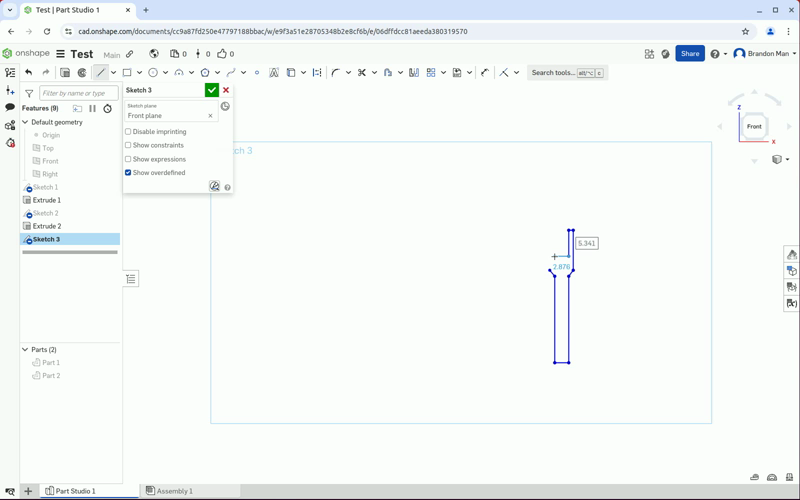
key_up(shift)
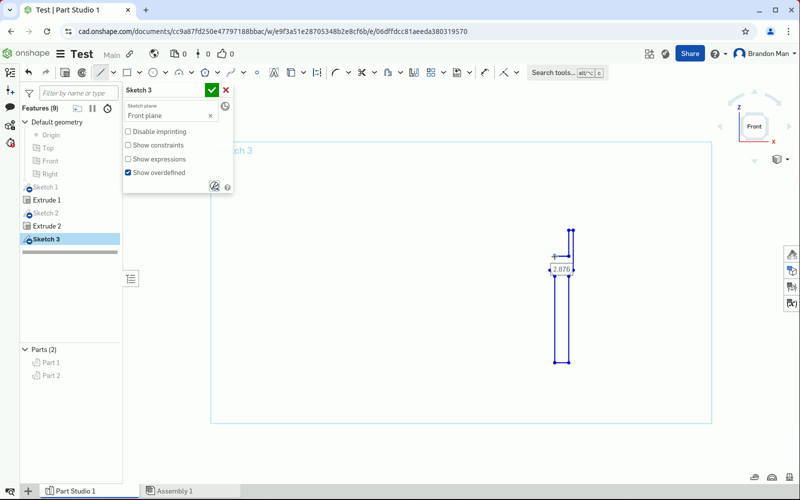
key_down(shift)
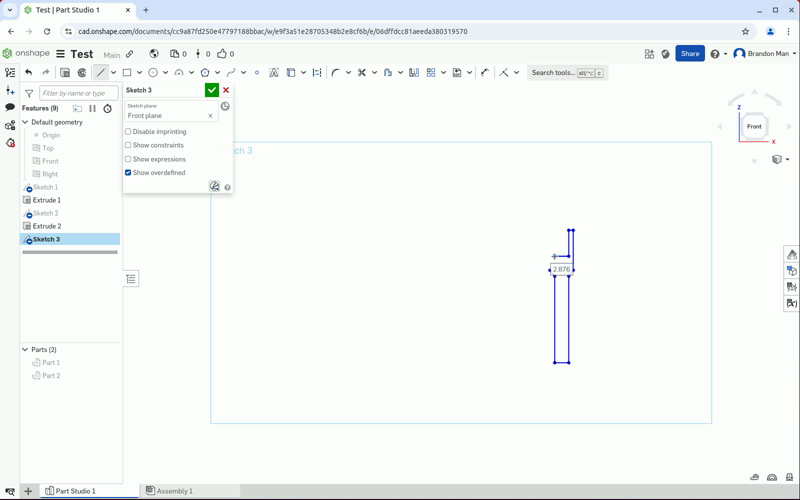
mouse_move(584, 256)
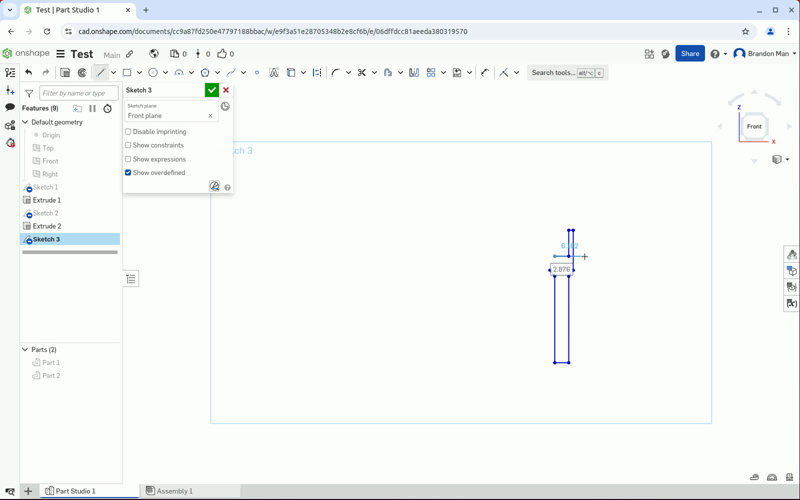
mouse_move(554, 230)
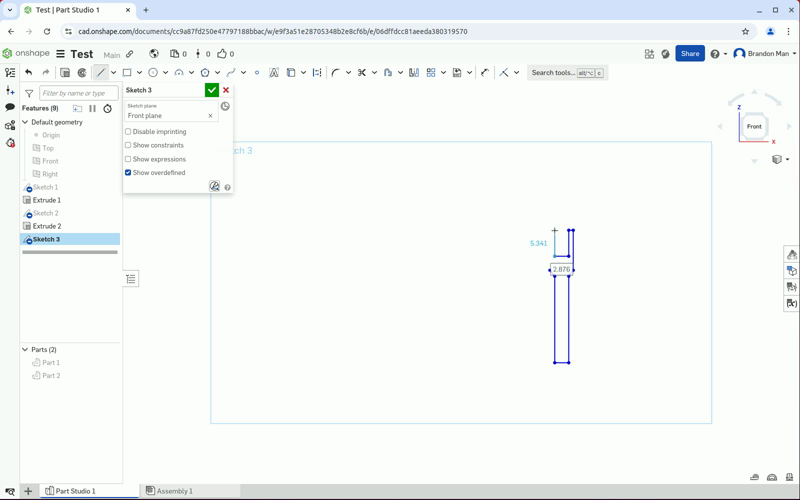
click(554, 230)
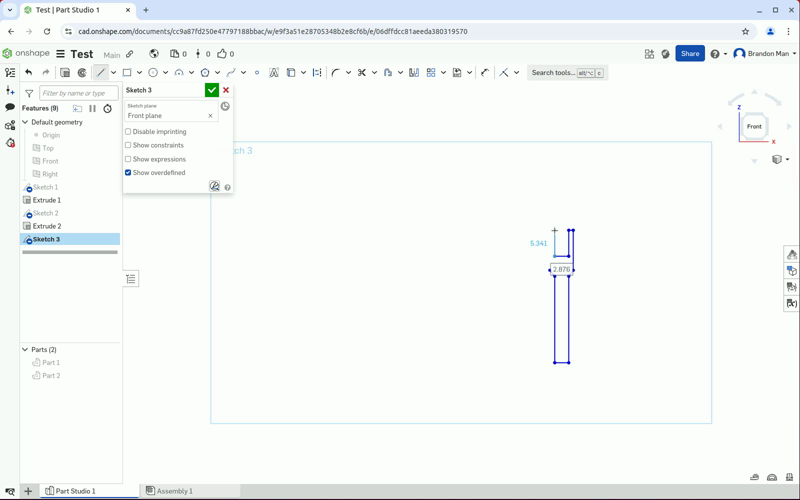
key_up(shift)
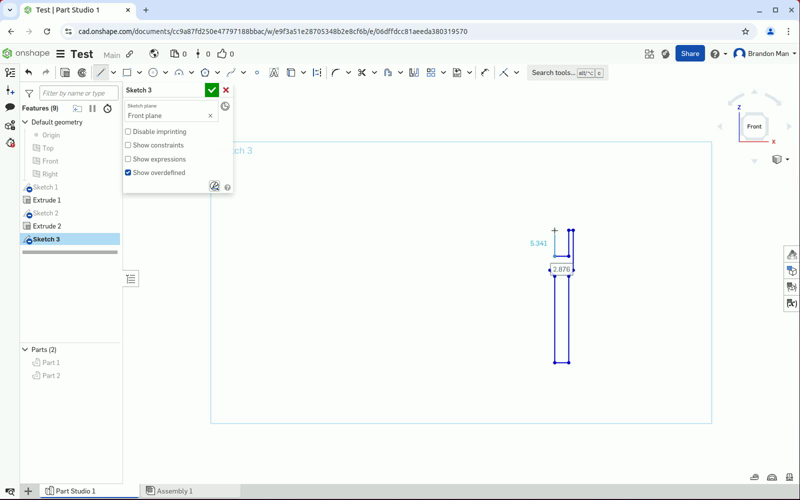
key_down(shift)
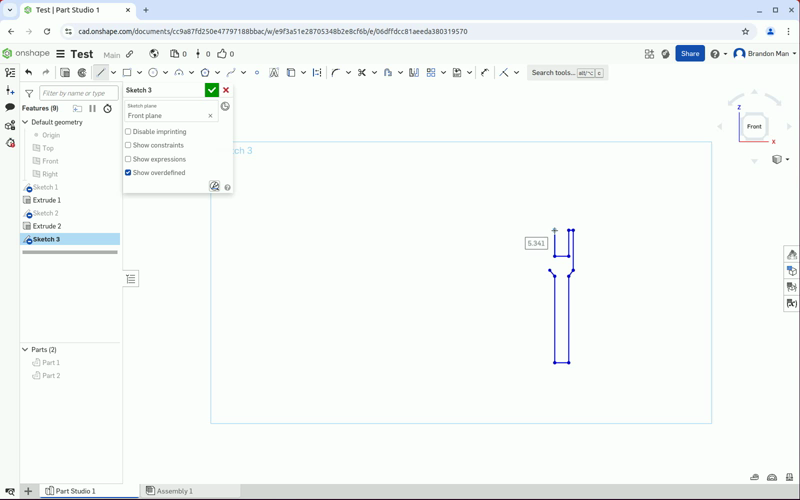
mouse_move(584, 230)
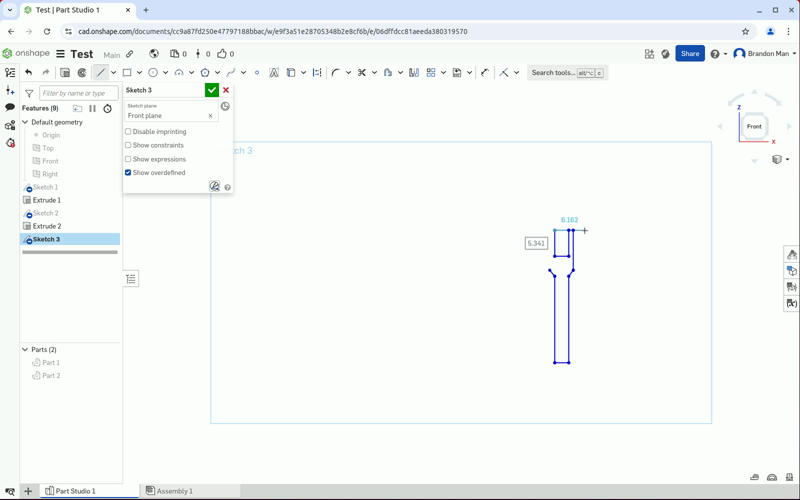
mouse_move(549, 230)
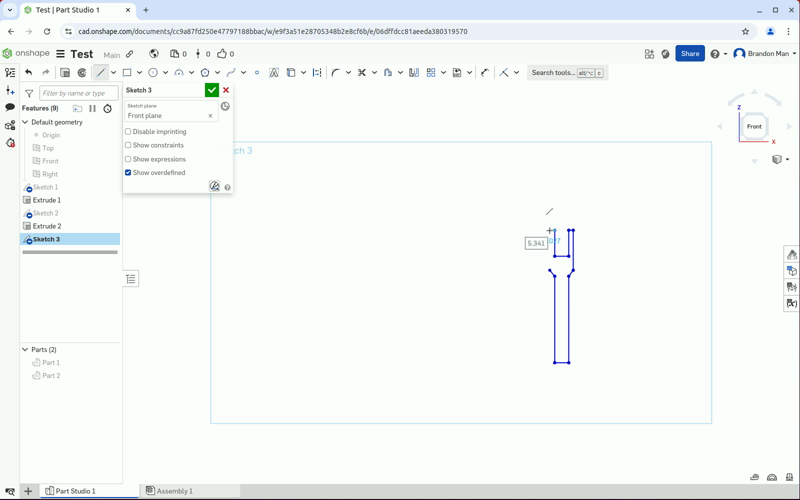
scroll(6)
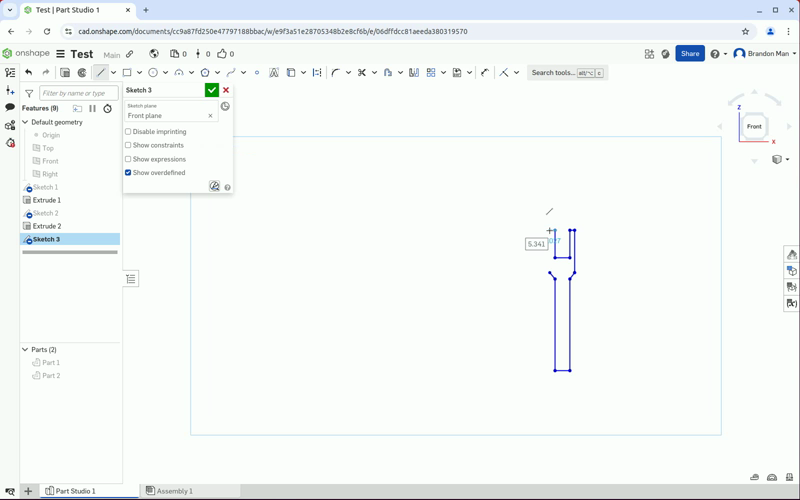
scroll(6)
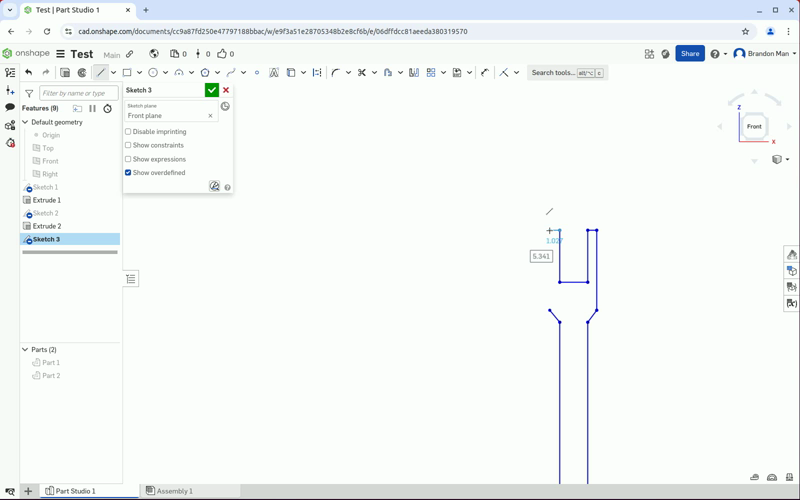
scroll(6)
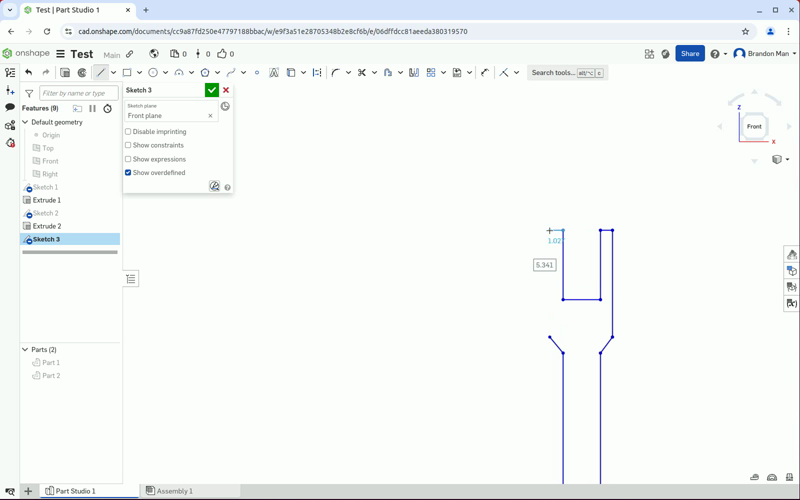
scroll(6)
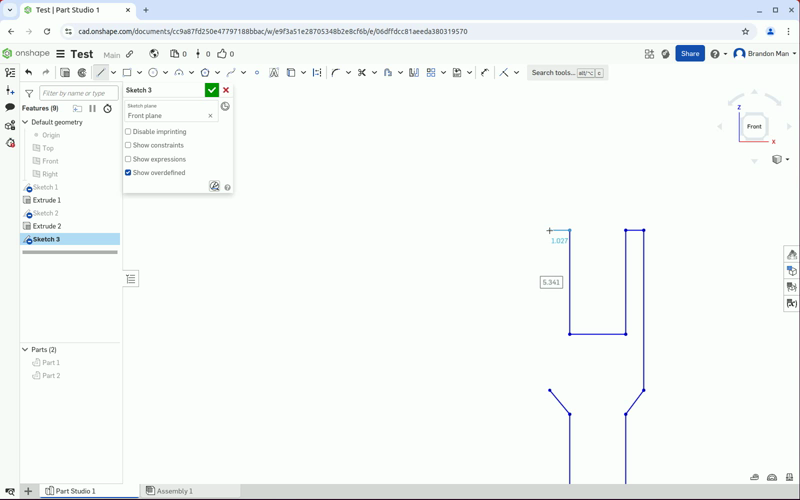
scroll(6)
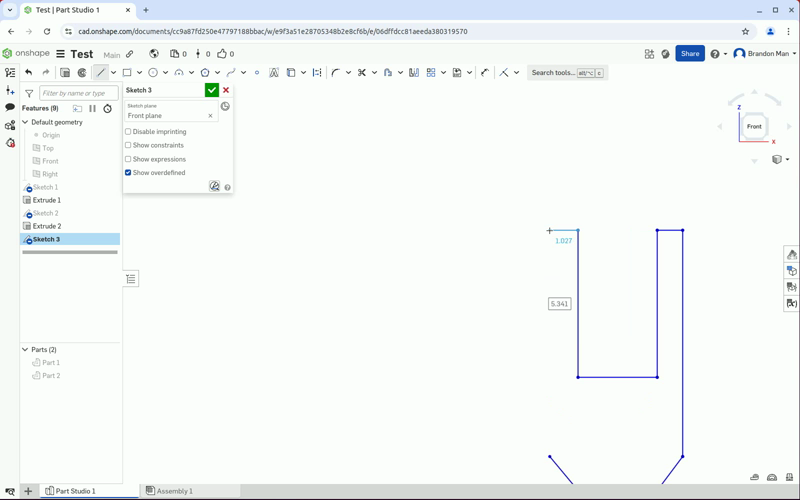
scroll(6)
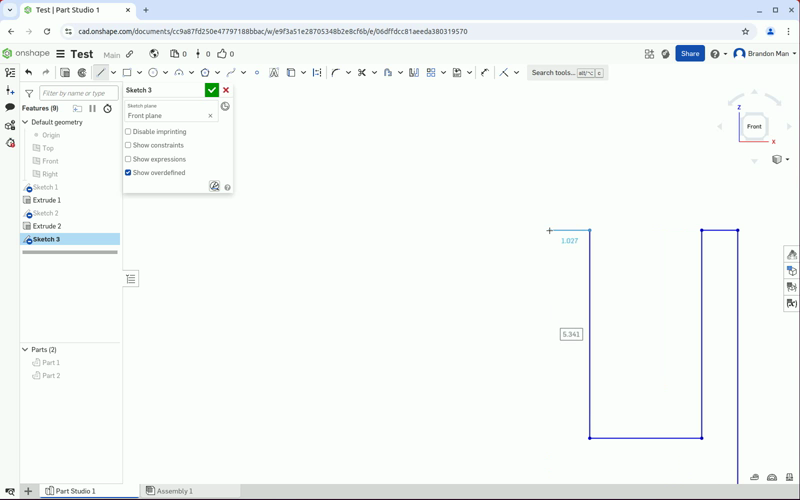
scroll(6)
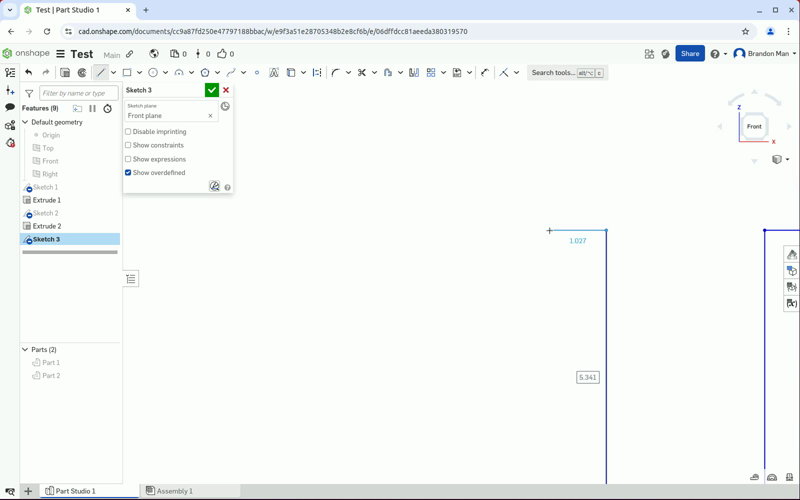
click(549, 230)
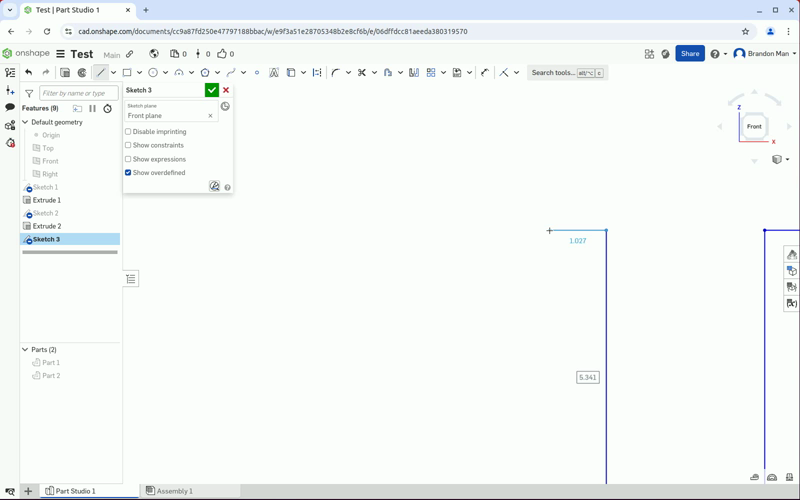
scroll(-6)
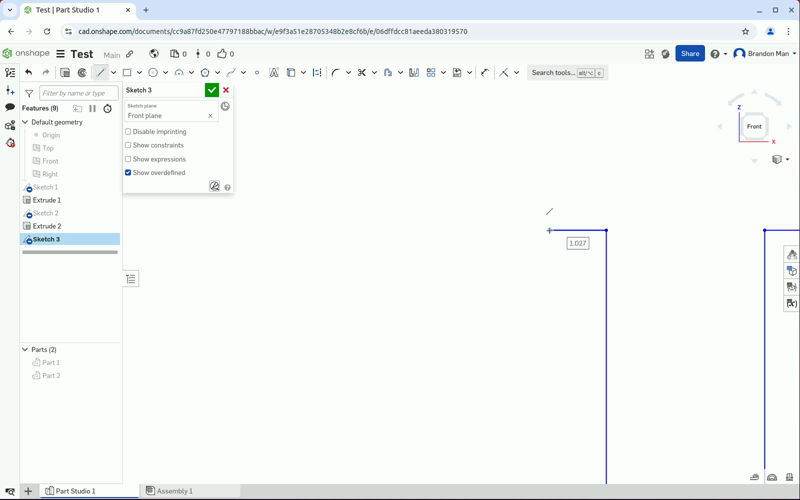
scroll(-6)
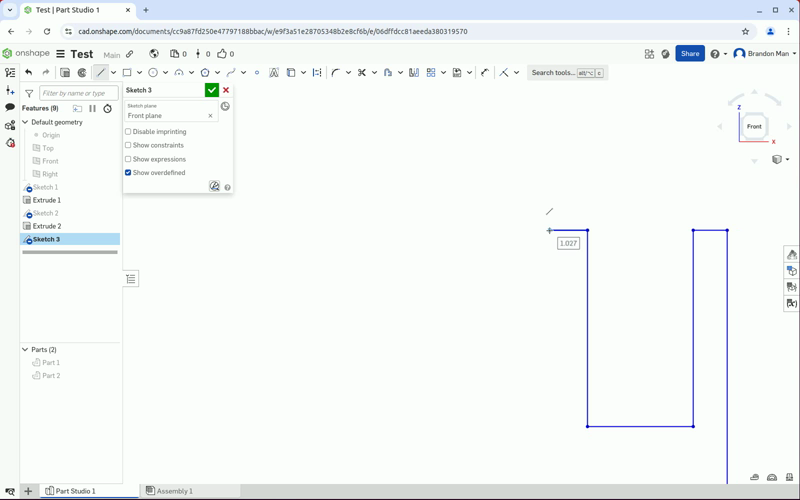
scroll(-6)
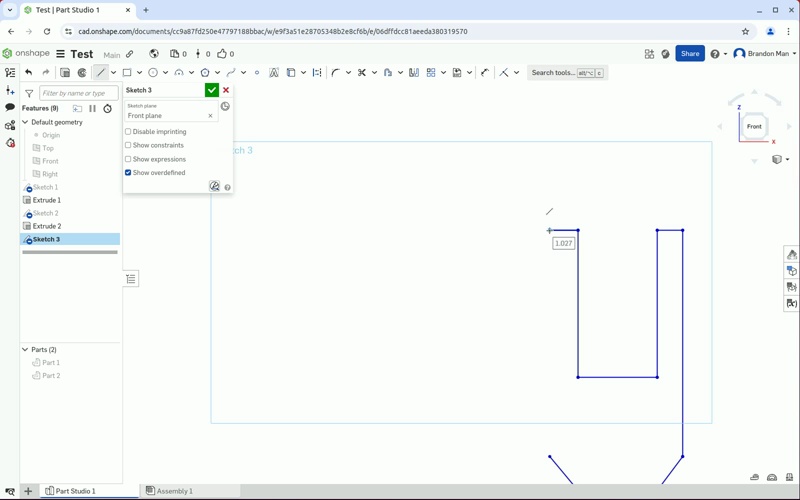
scroll(-6)
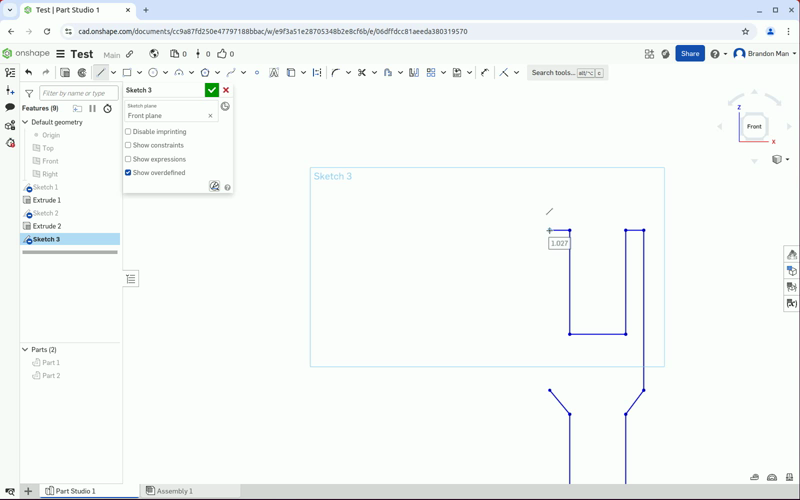
scroll(-6)
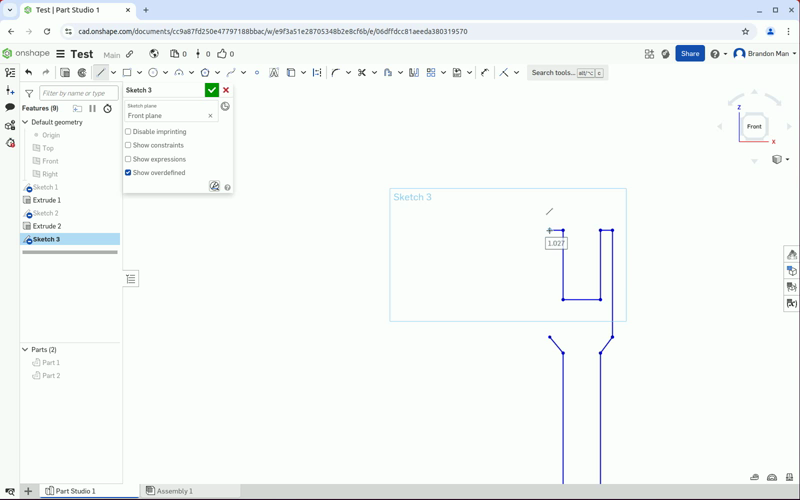
scroll(-6)
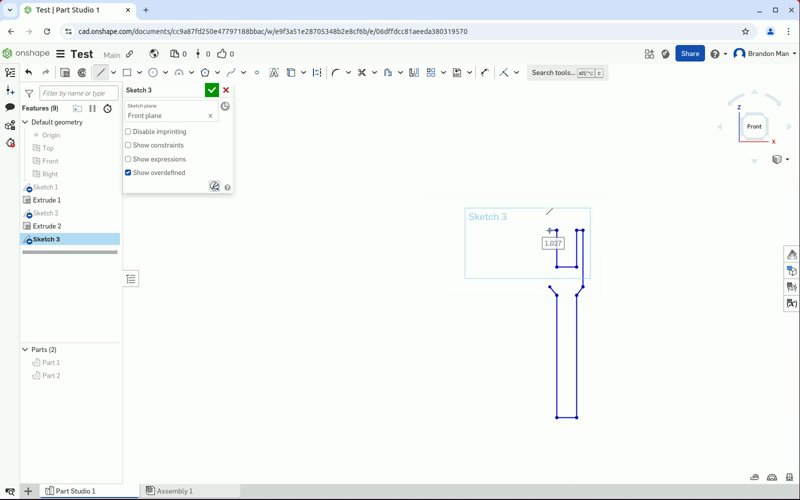
scroll(-6)
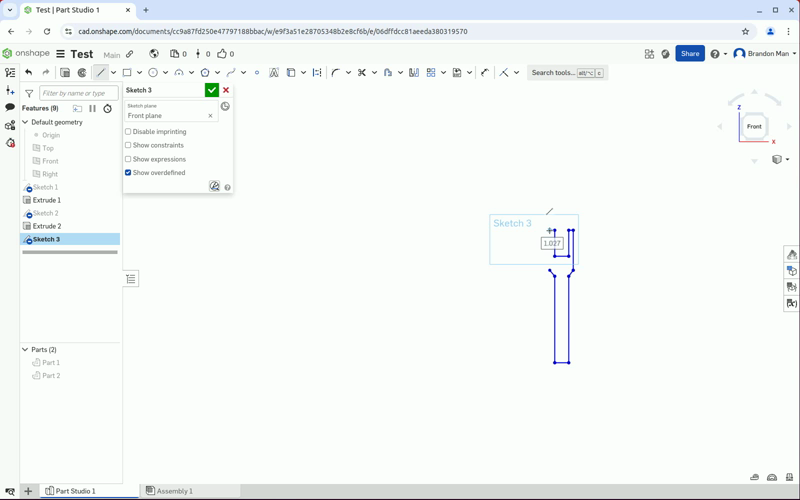
key_up(shift)
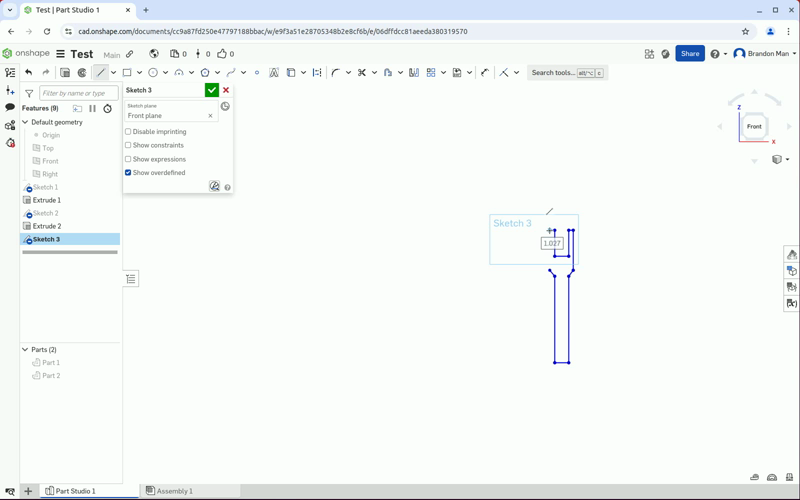
mouse_move(579, 230)
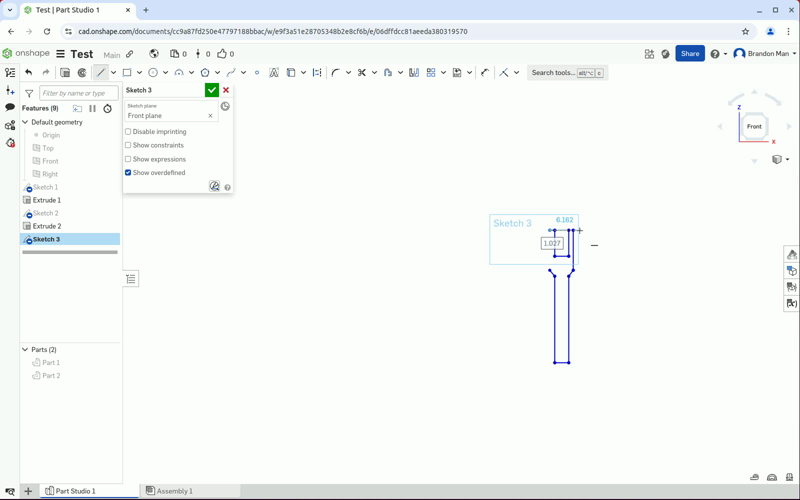
key_down(shift)
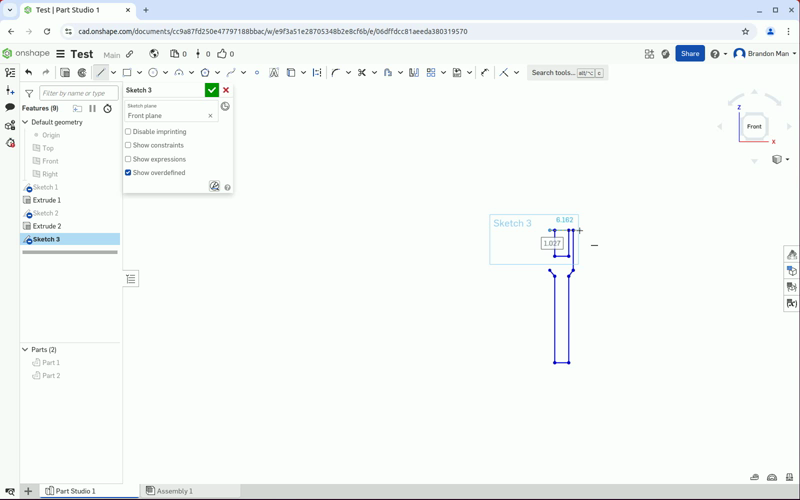
mouse_move(549, 270)
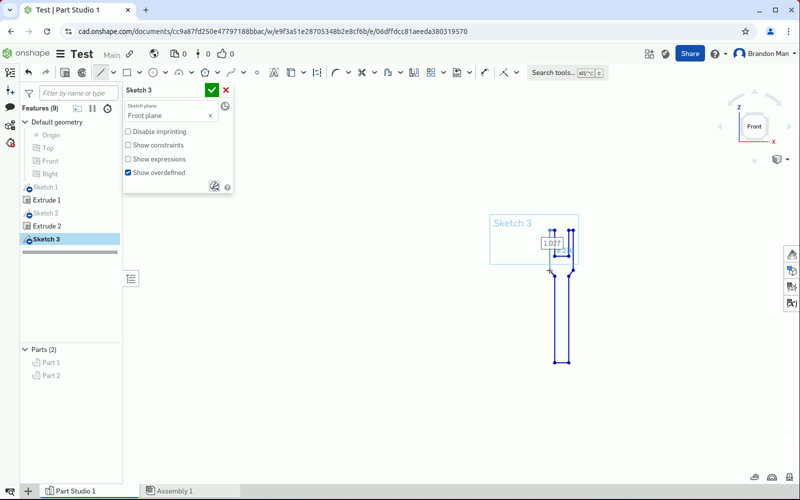
key_up(shift)
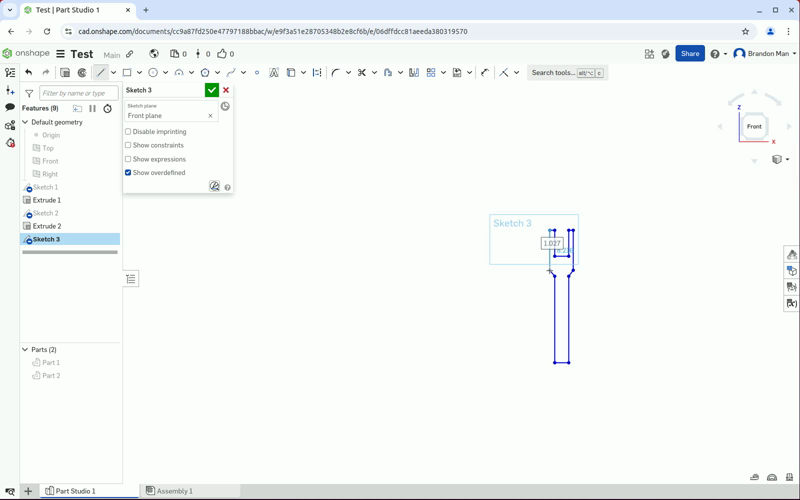
click(549, 270)
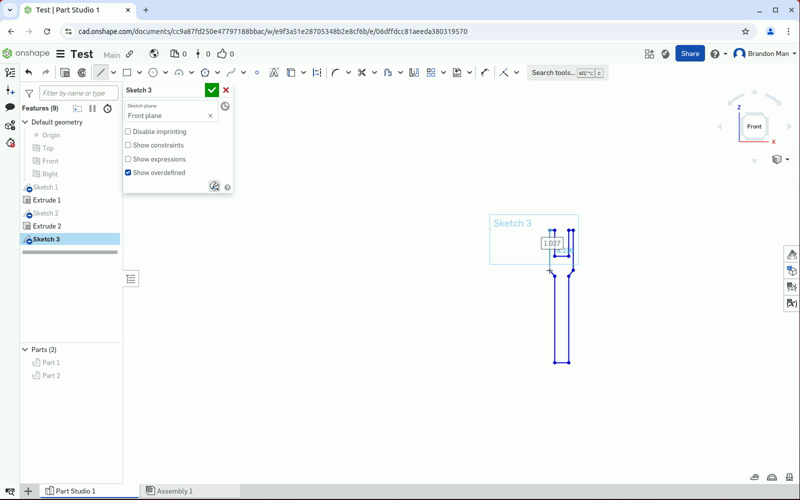
key(esc)
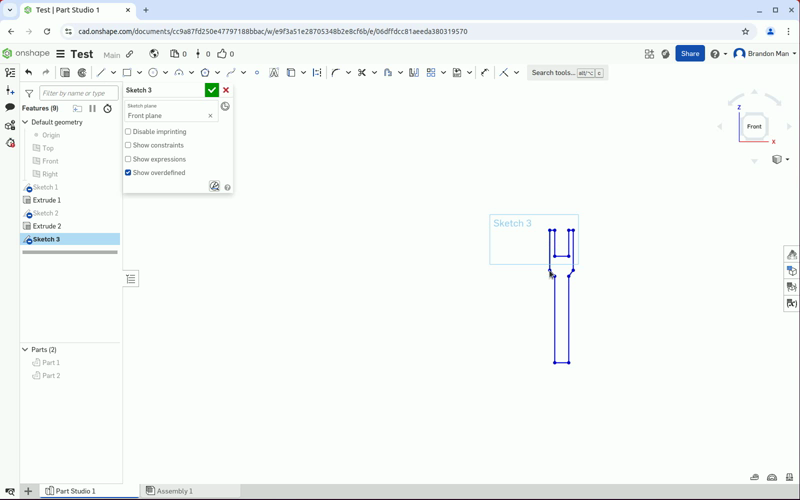
mouse_move(563, 336)
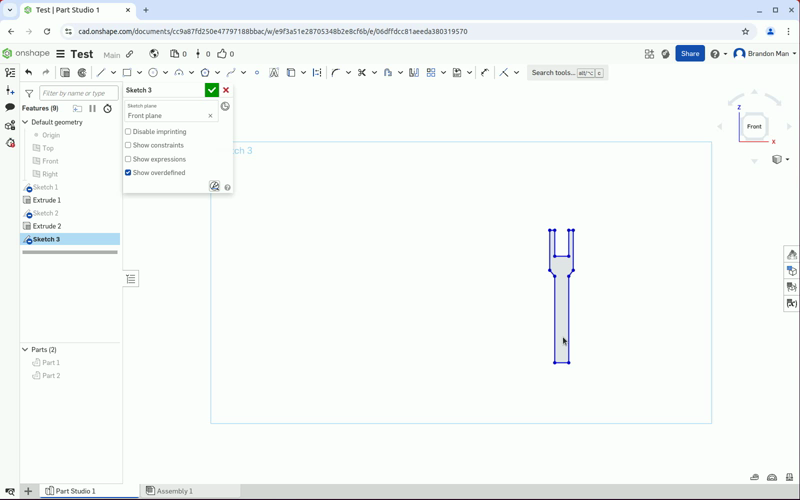
click(563, 336)
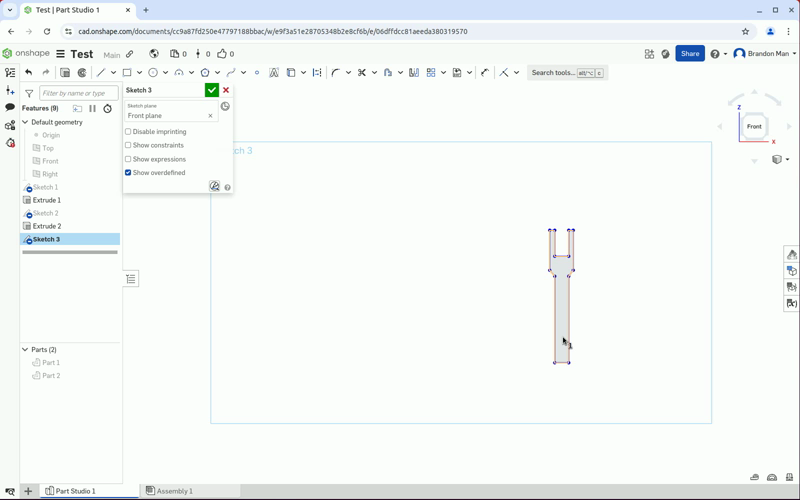
mouse_move(73, 352)
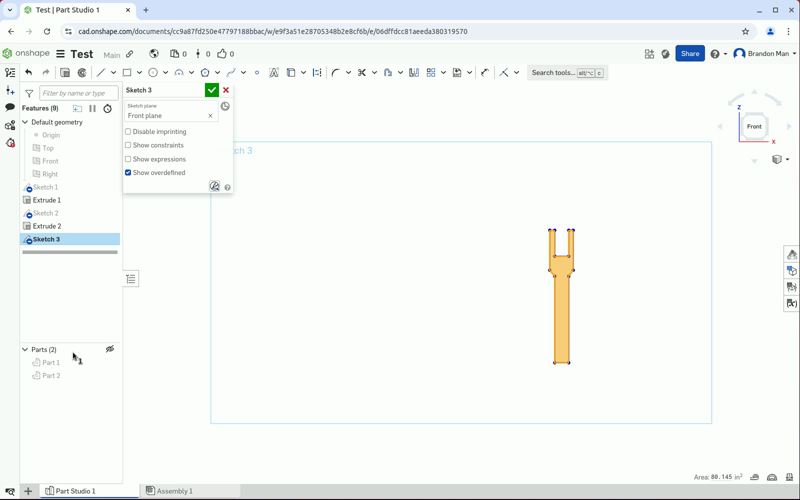
key(shift+y)
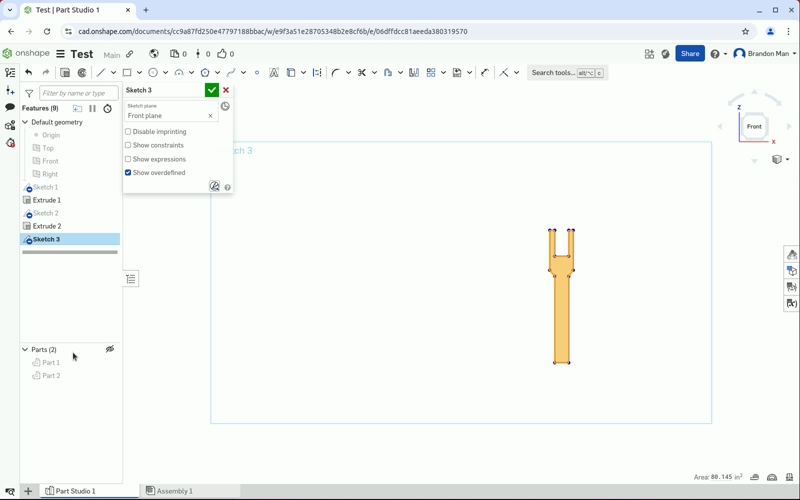
key(shift+e)
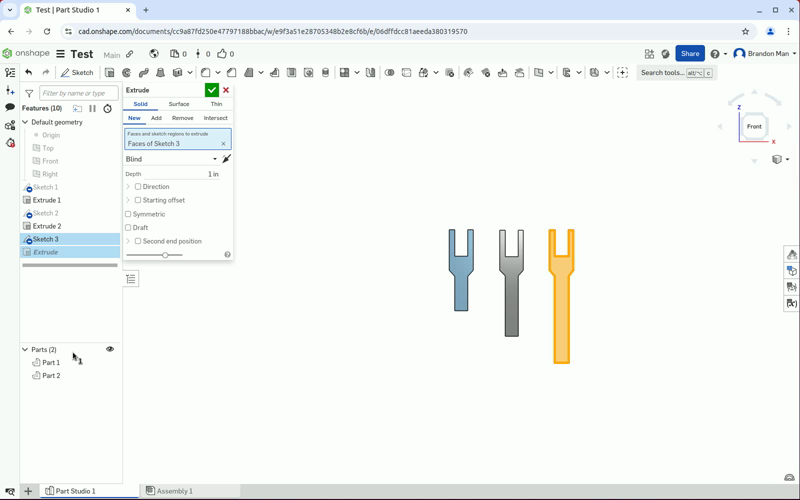
mouse_move(143, 106)
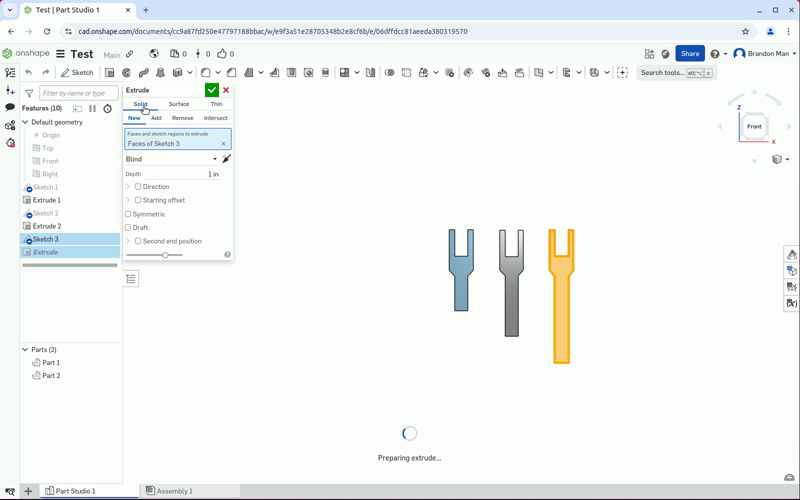
click(143, 106)
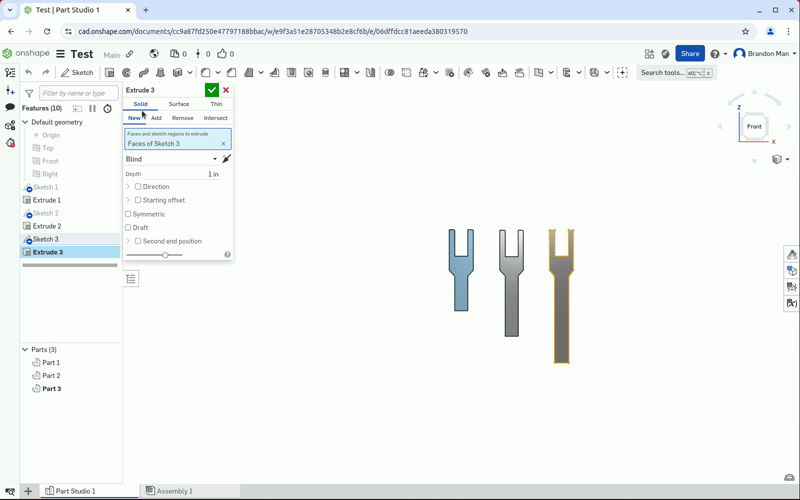
mouse_move(137, 120)
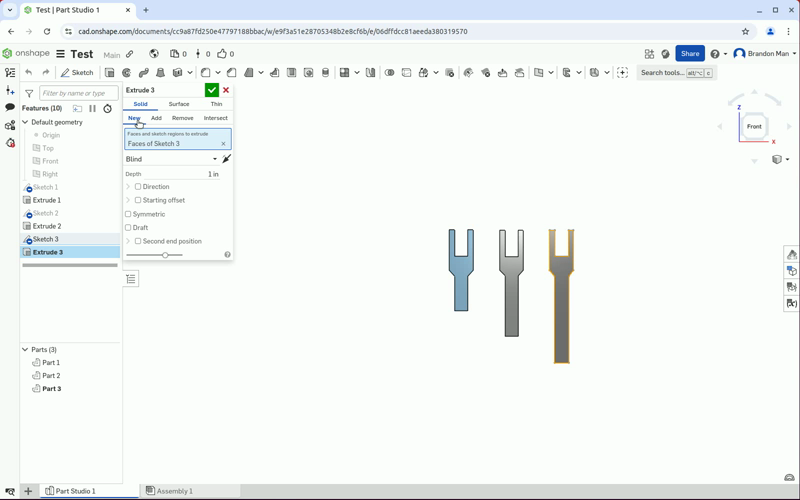
click(137, 120)
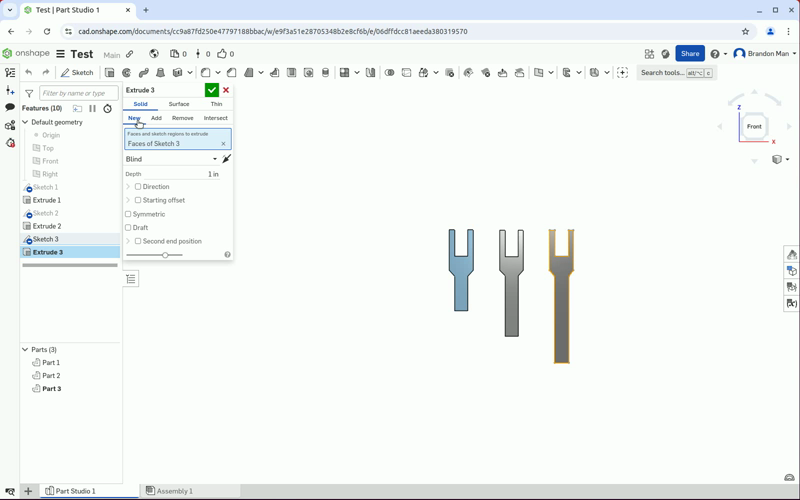
key(tab, 4)
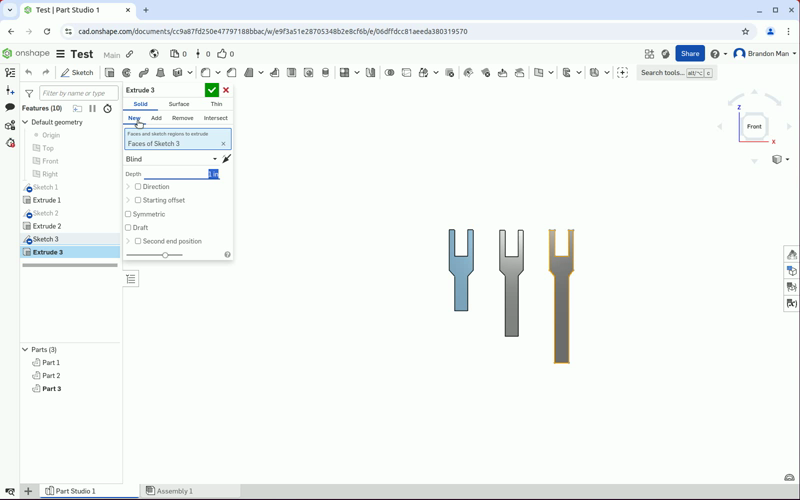
text(4.333)
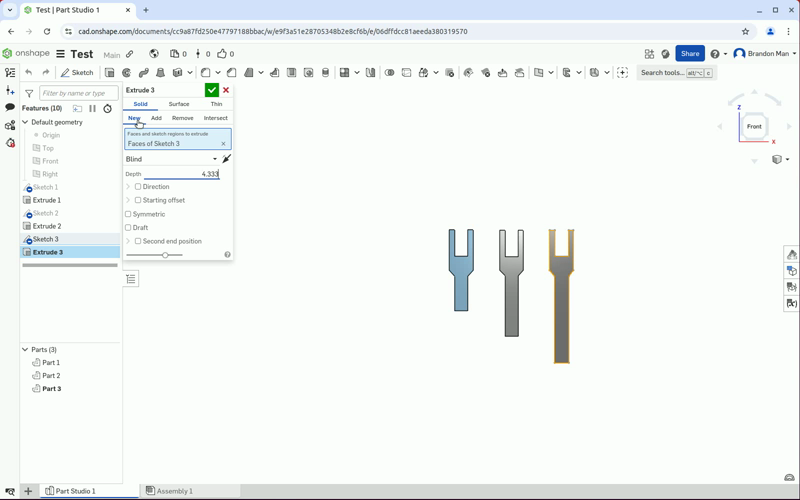
key(enter)
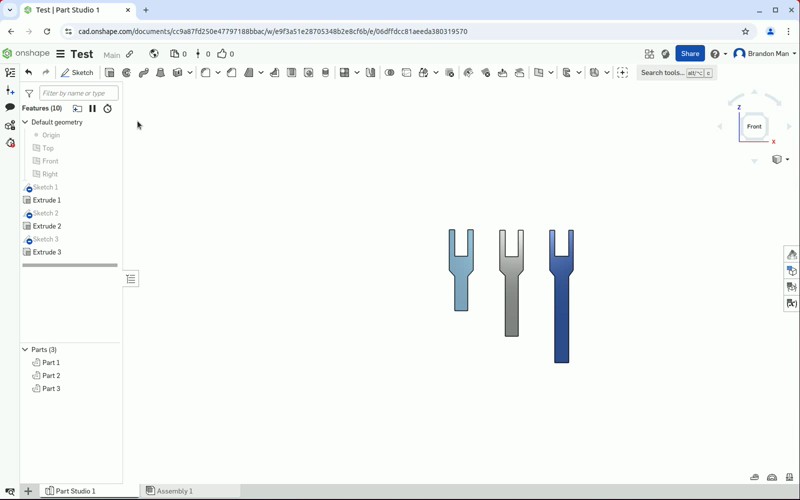
key(shift+h)
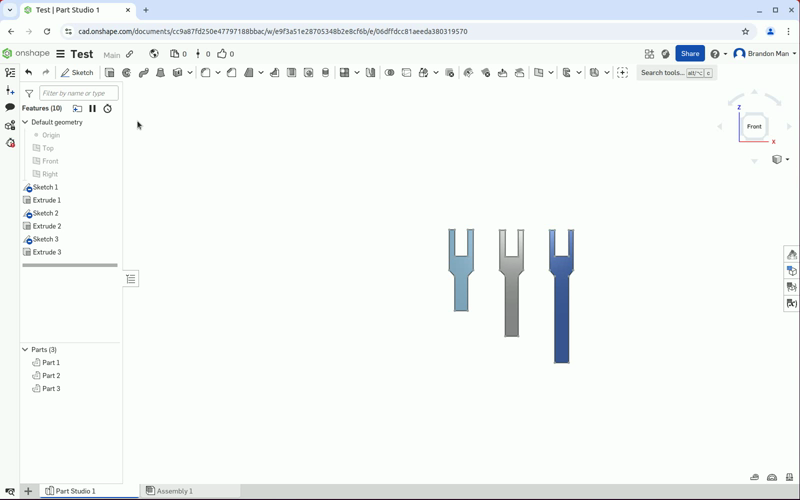
key(shift+h)
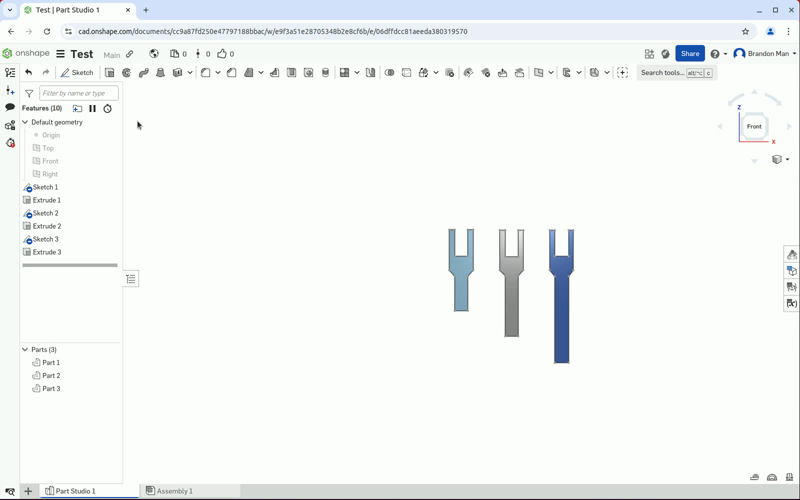
key(shift+7)
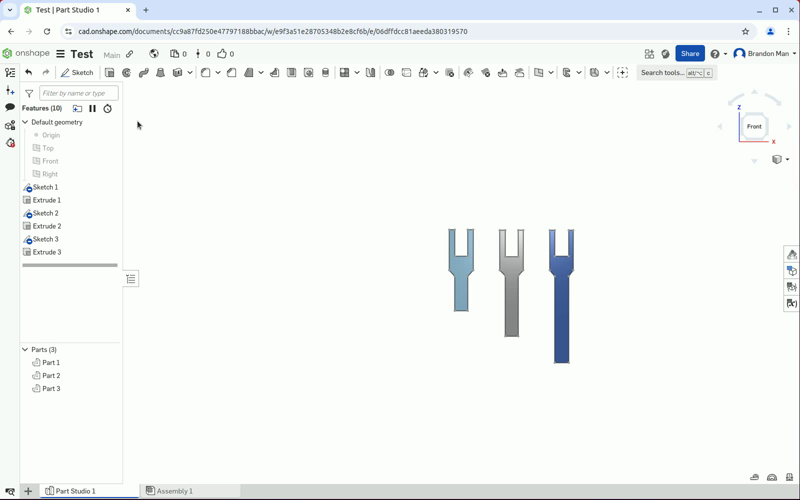
key(left, 2)
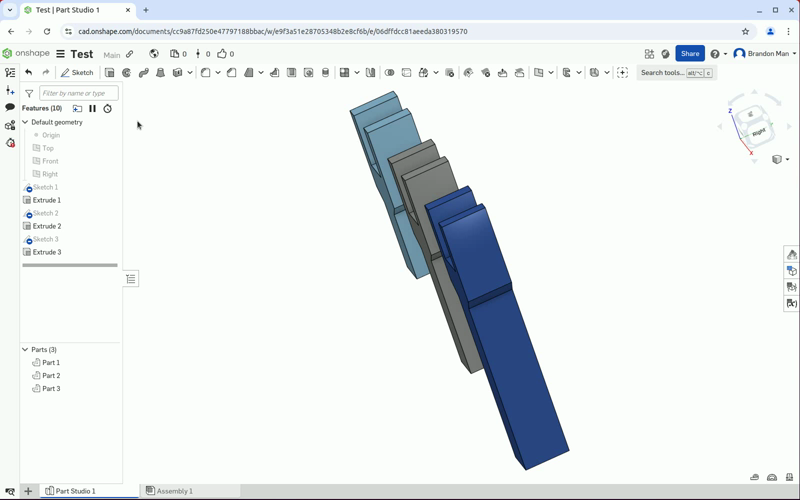
key(down, 2)
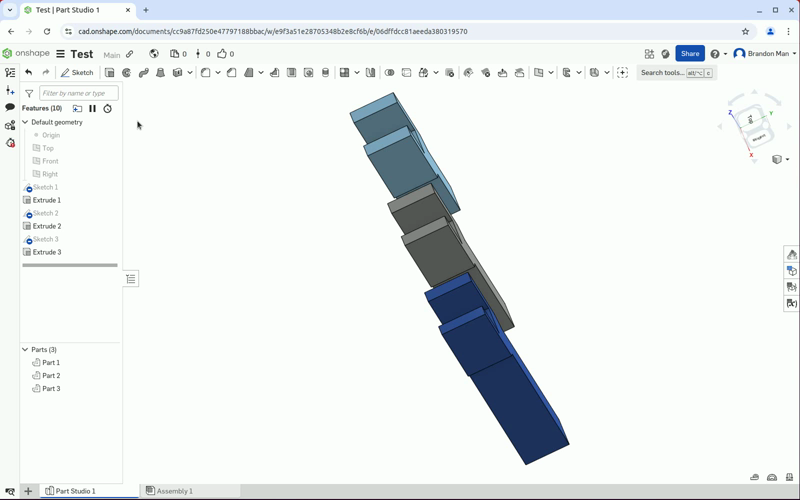
key(up, 2)
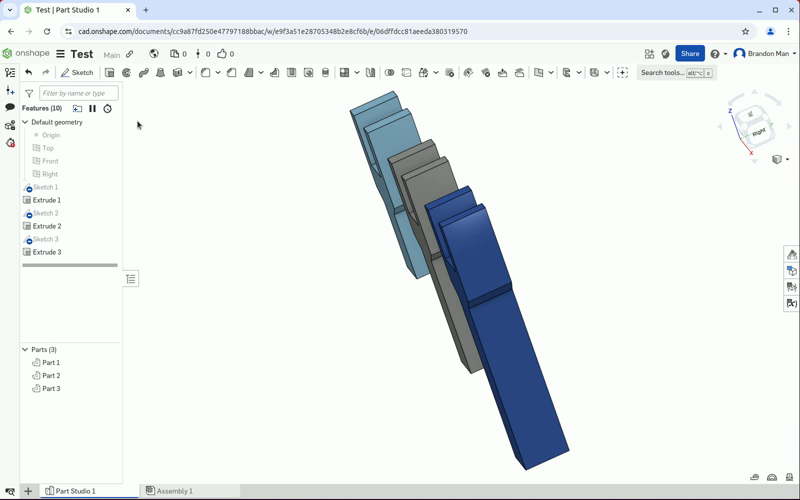
key(right, 2)
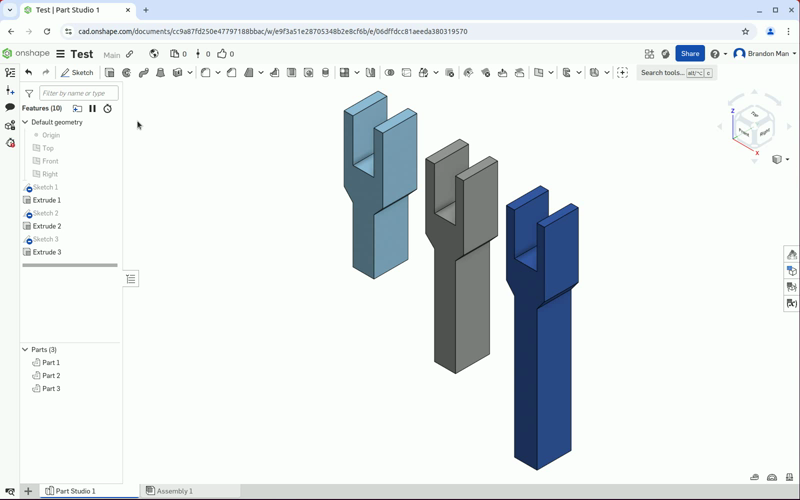
mouse_move(73, 189)
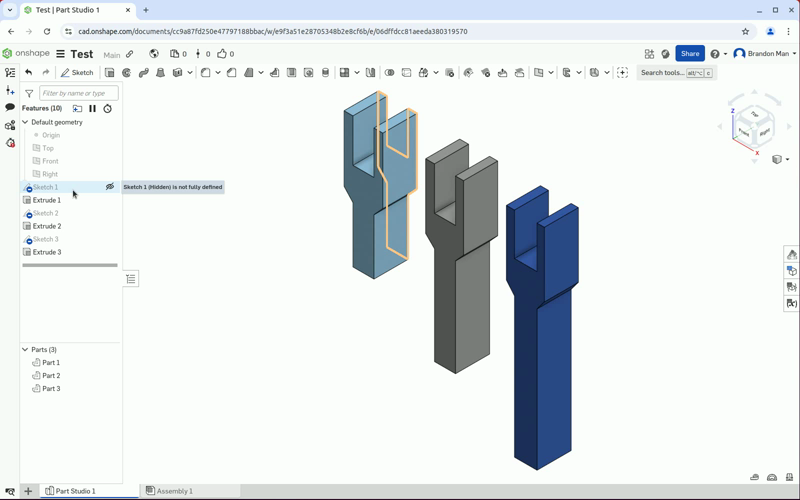
click(73, 189)